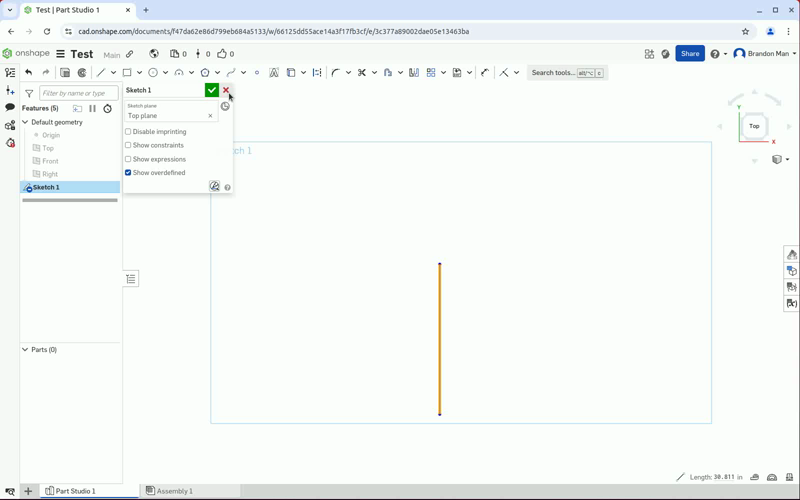
key(shift+h)
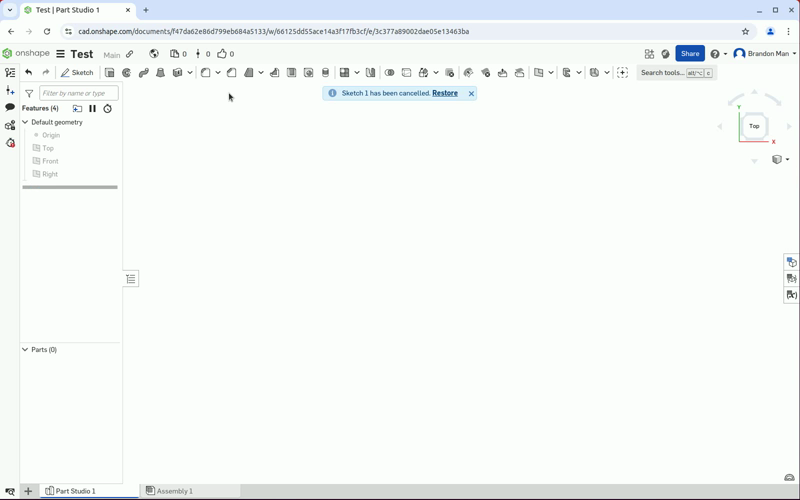
mouse_move(73, 352)
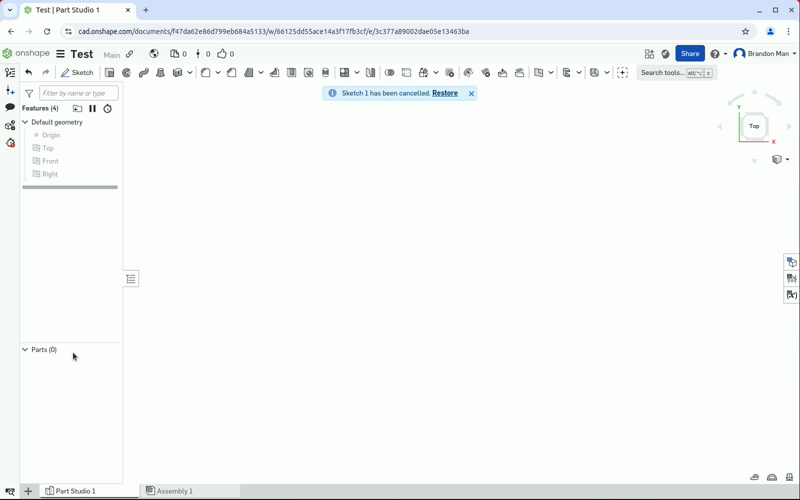
key(y)
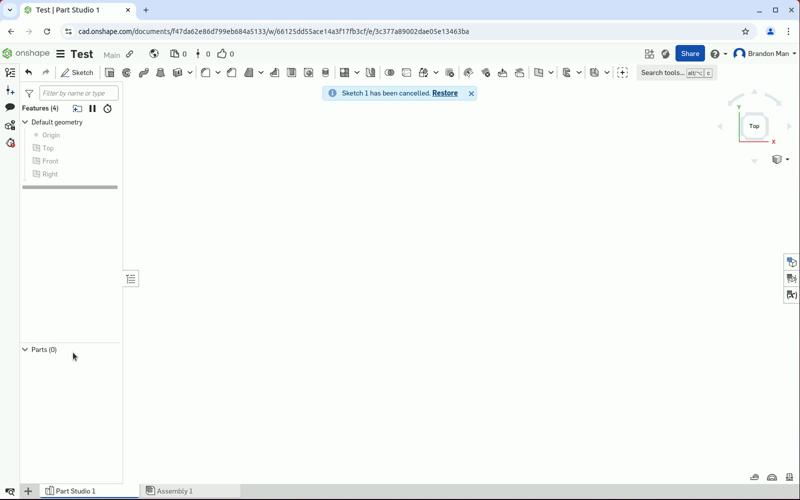
key(shift+p)
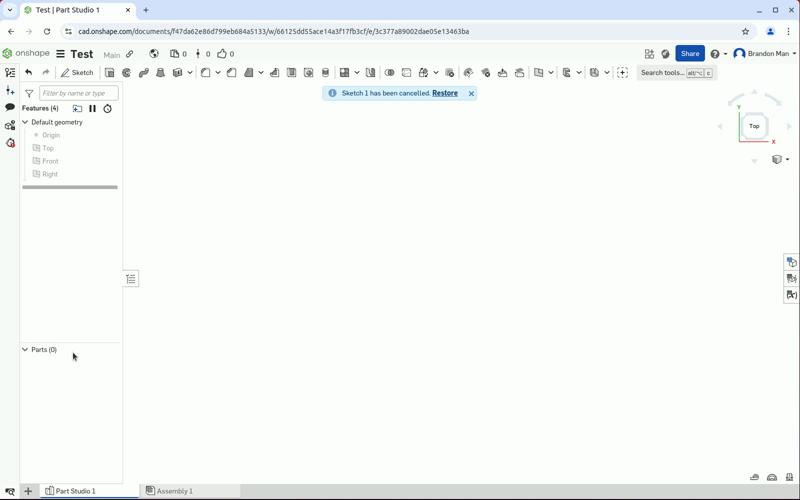
key(space)
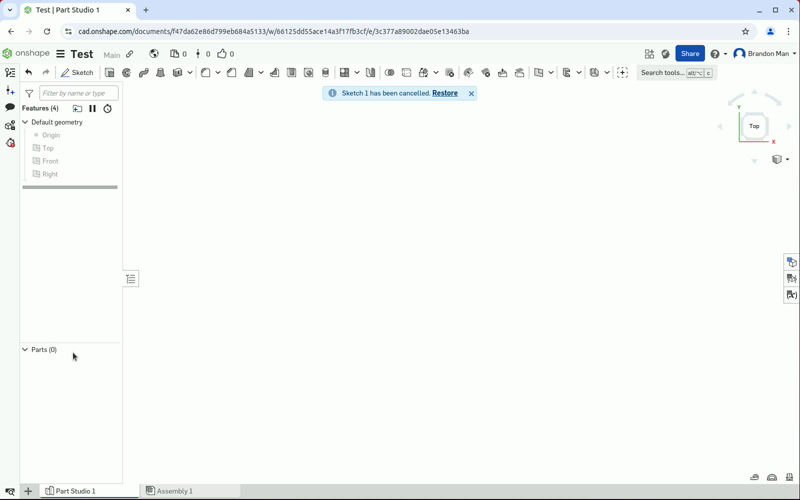
key_down(shift)
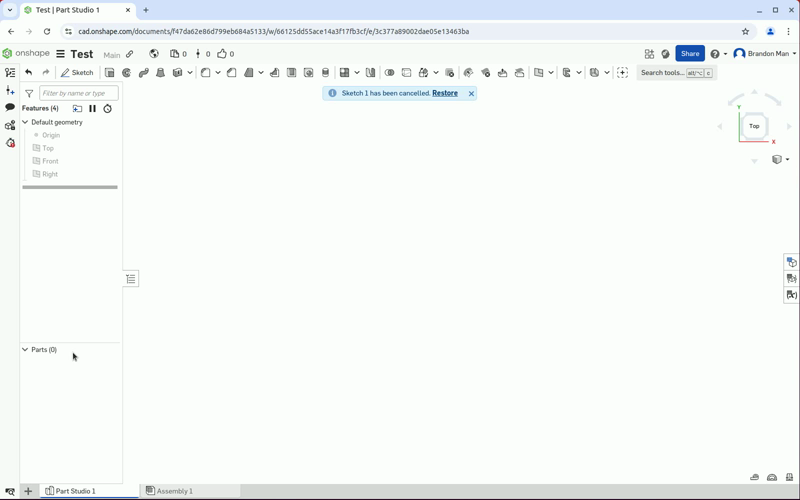
key(up)
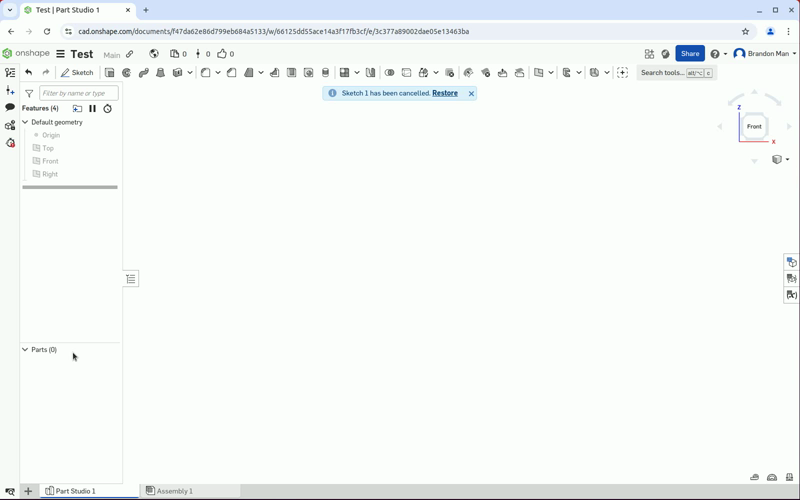
key_up(shift)
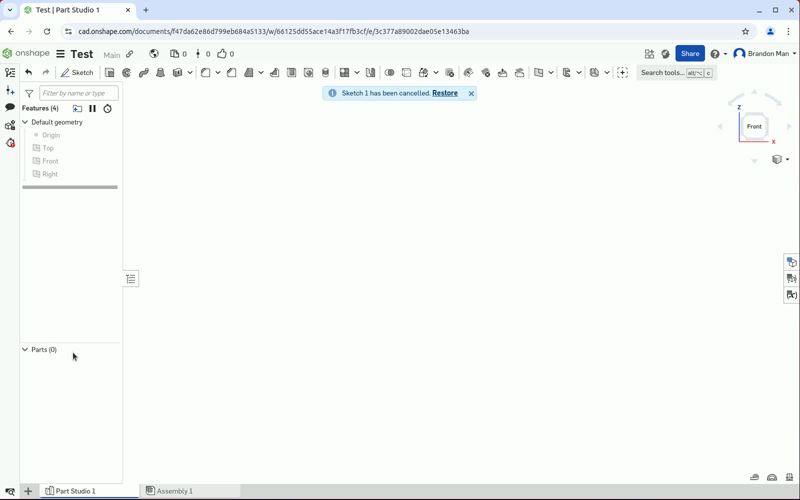
mouse_move(73, 352)
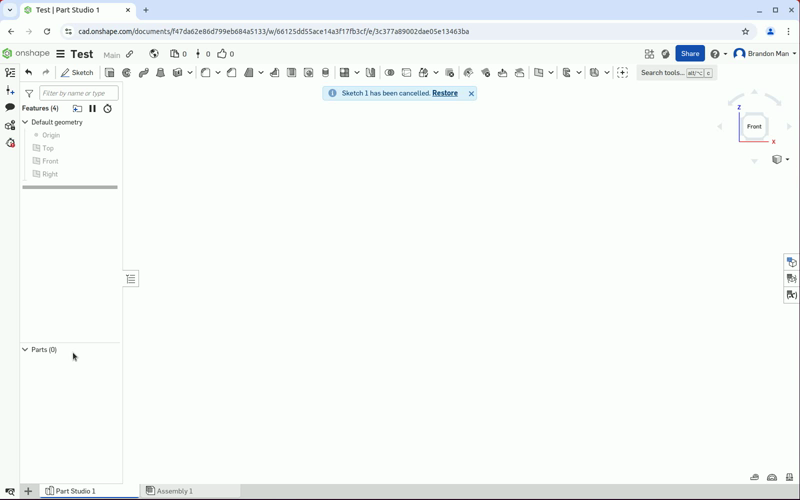
key(shift+y)
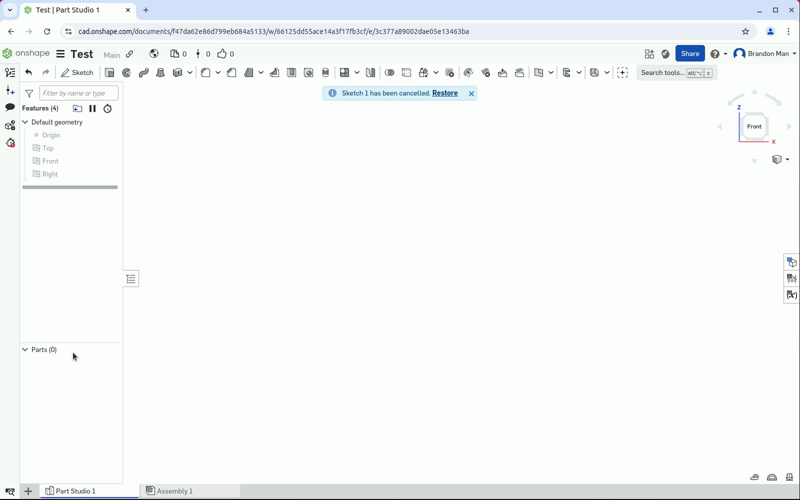
key(shift+s)
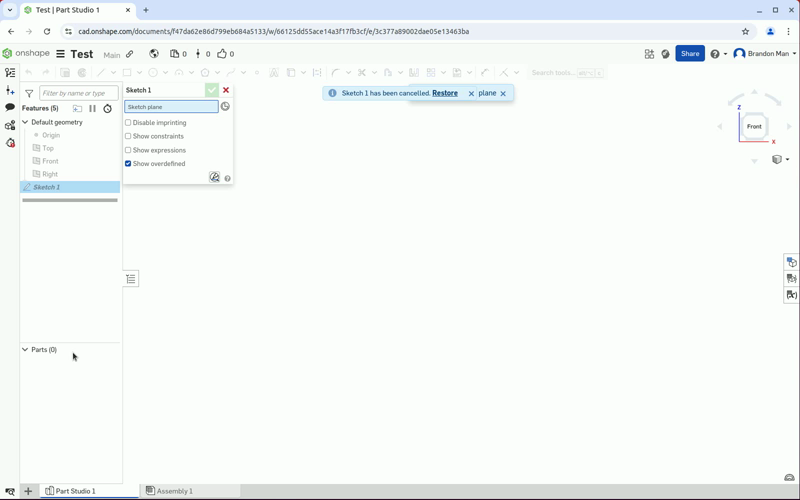
mouse_move(73, 163)
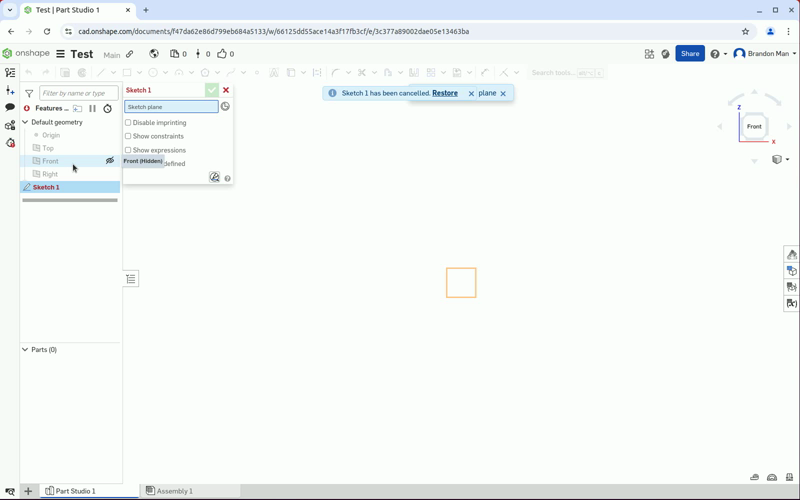
click(73, 163)
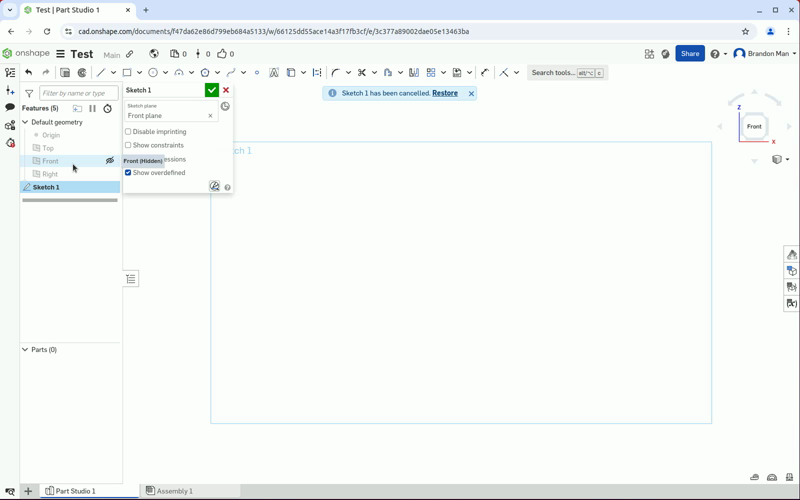
mouse_move(73, 352)
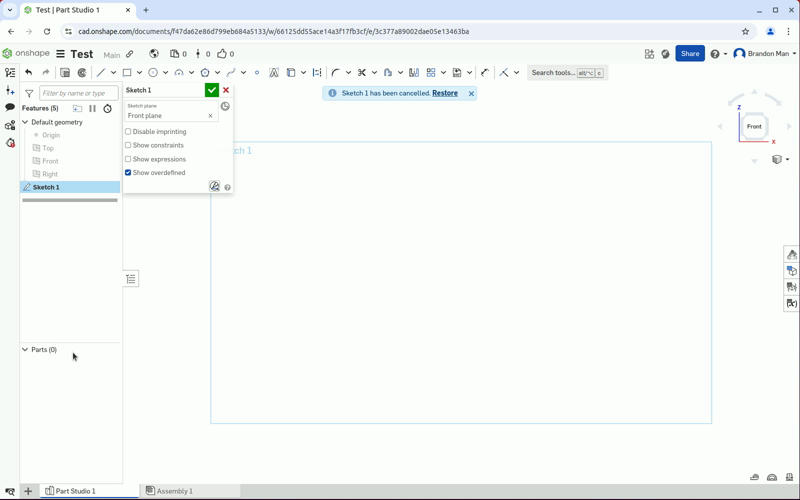
key(y)
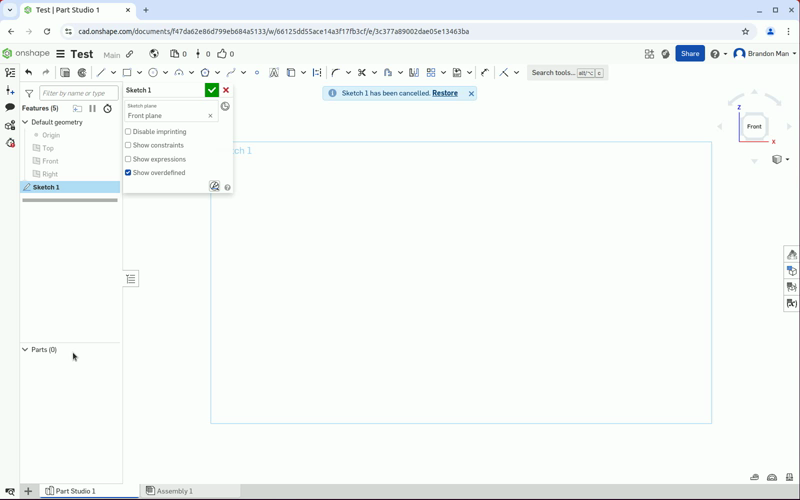
key(l)
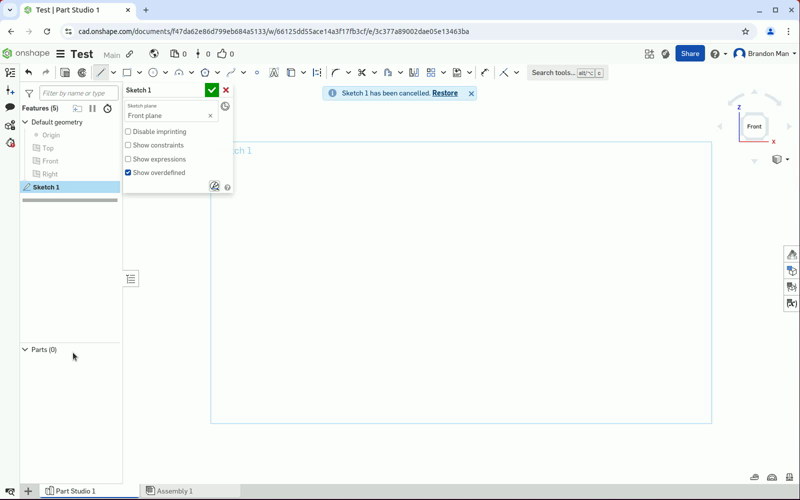
key_down(shift)
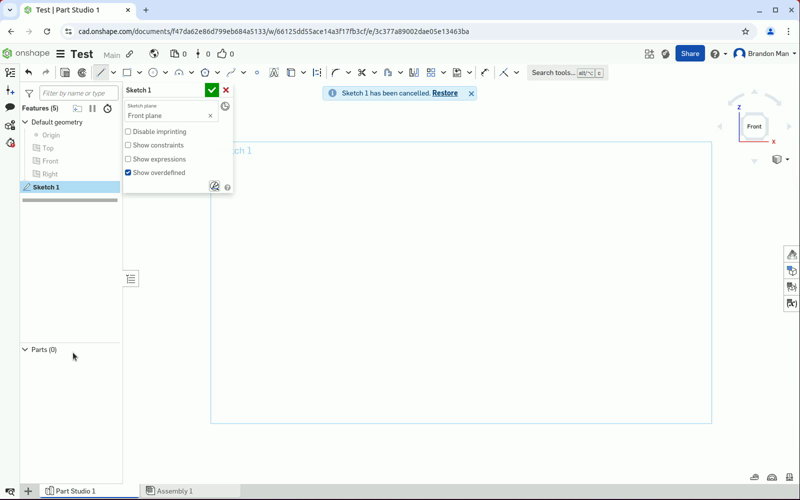
mouse_move(348, 297)
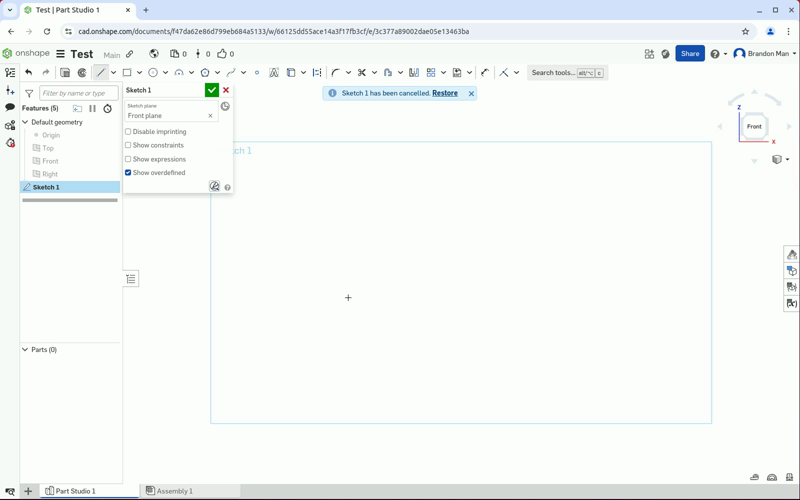
click(348, 297)
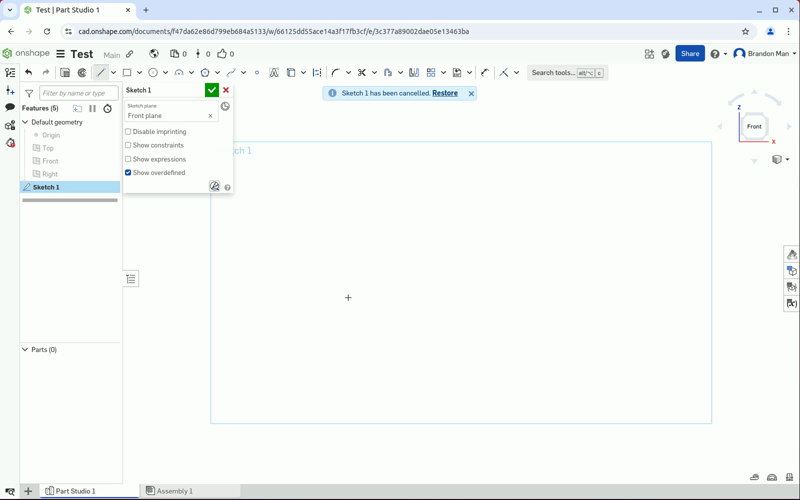
key_up(shift)
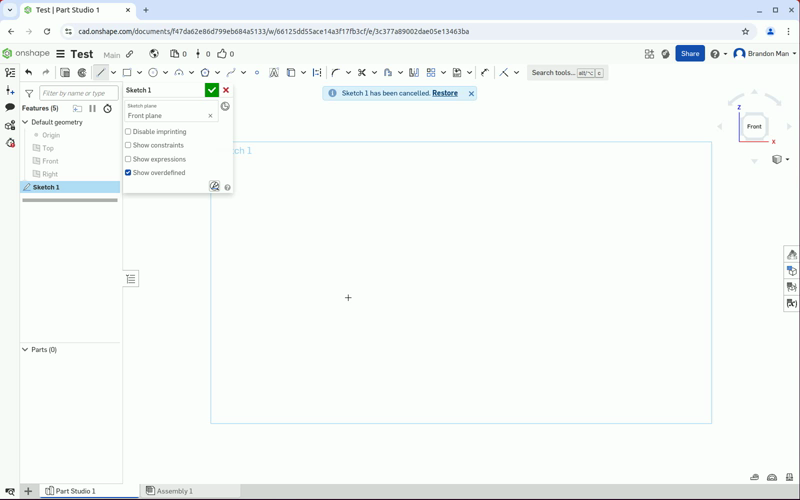
key_down(shift)
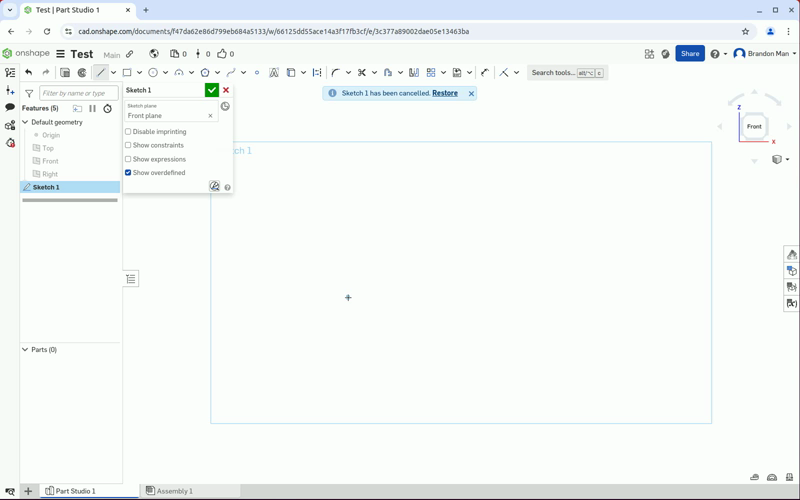
mouse_move(572, 297)
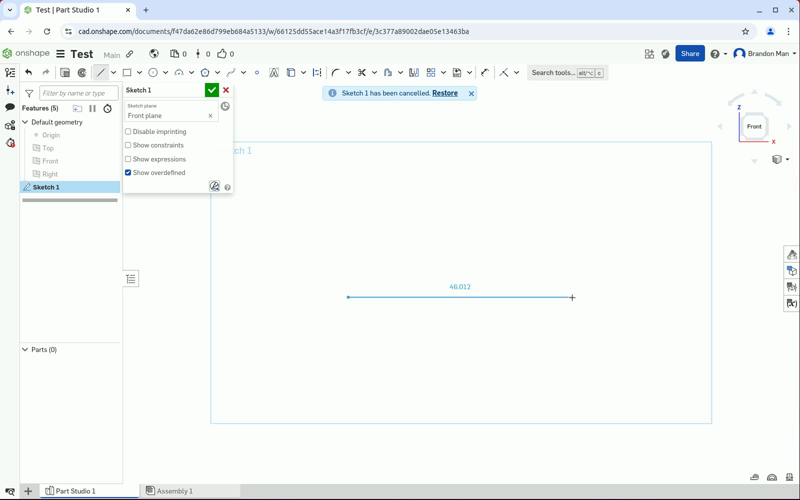
click(572, 297)
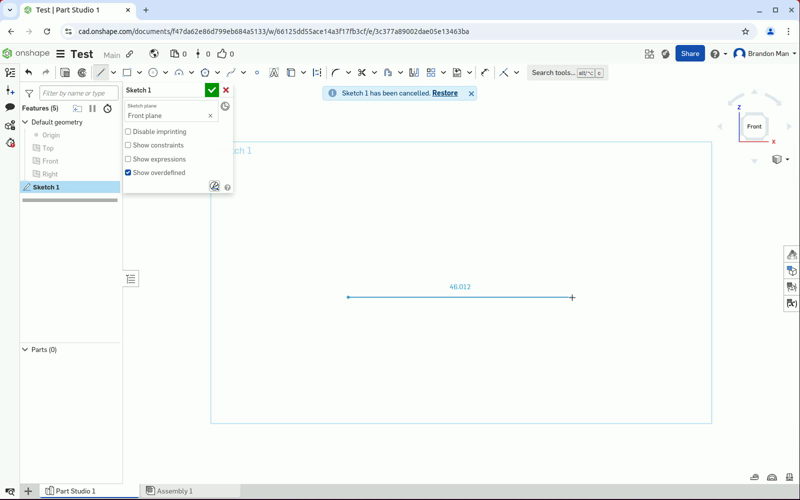
key_up(shift)
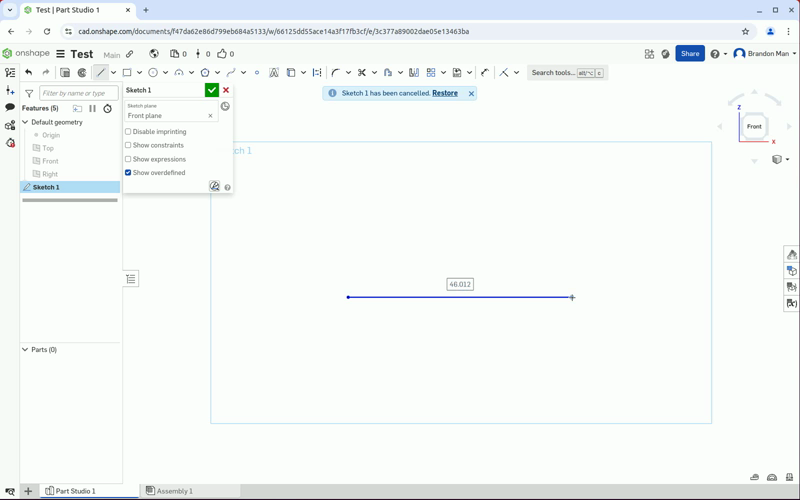
key_down(shift)
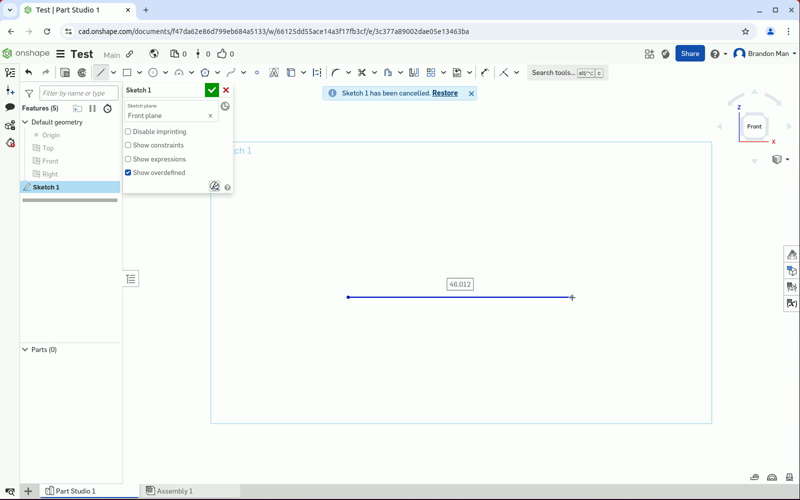
mouse_move(589, 297)
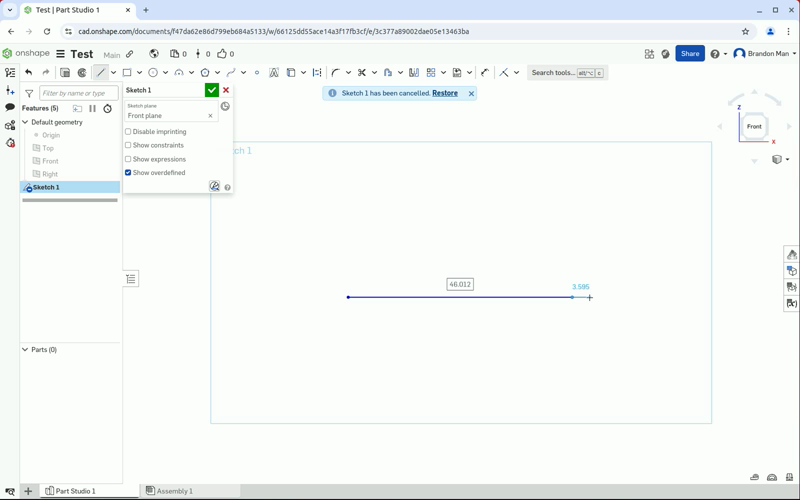
mouse_move(572, 268)
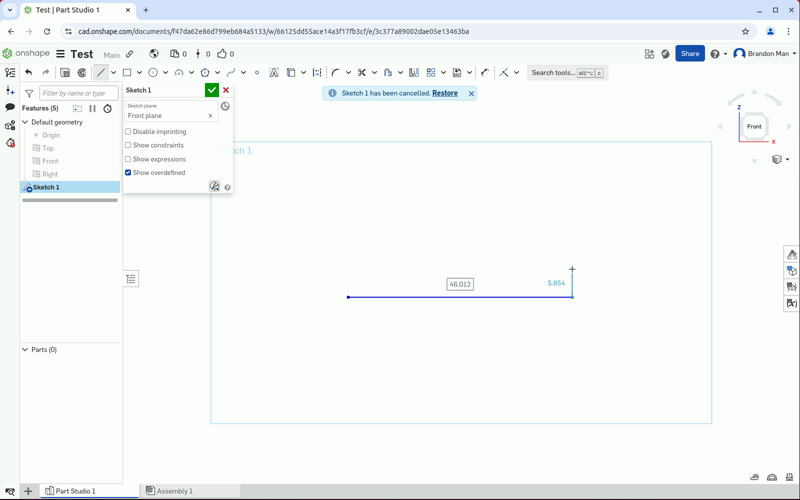
click(572, 268)
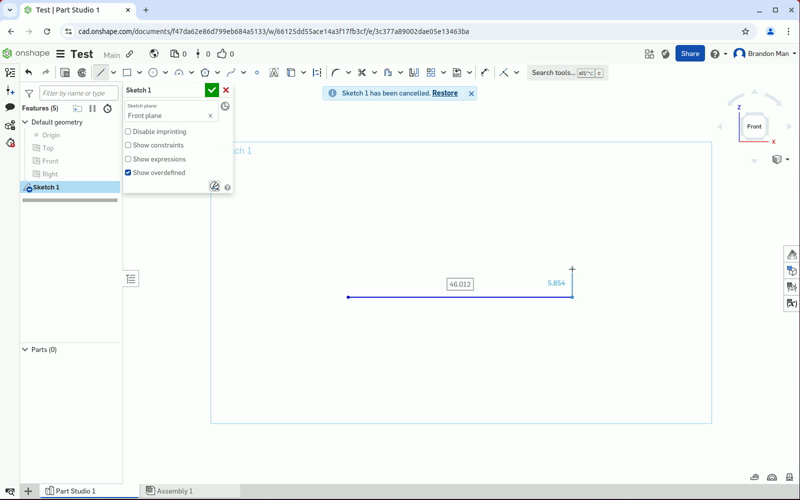
key_up(shift)
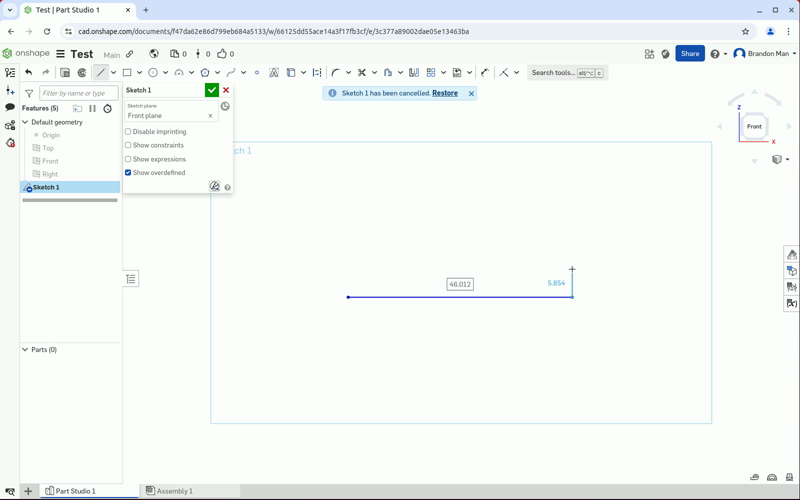
key_down(shift)
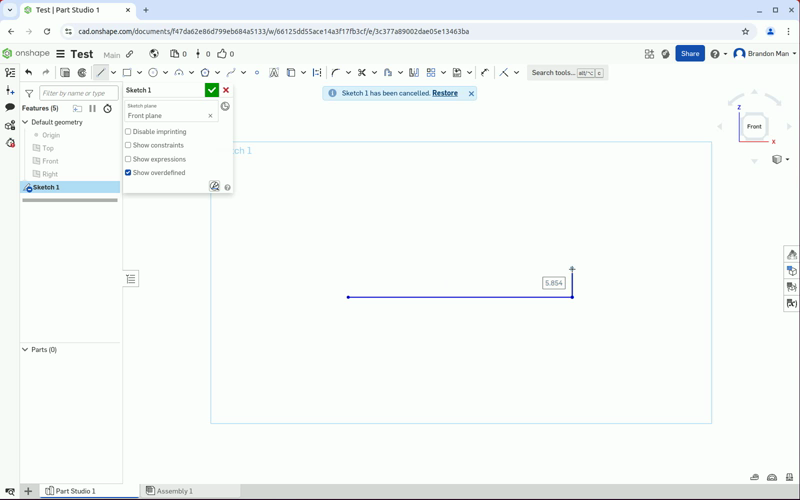
mouse_move(348, 268)
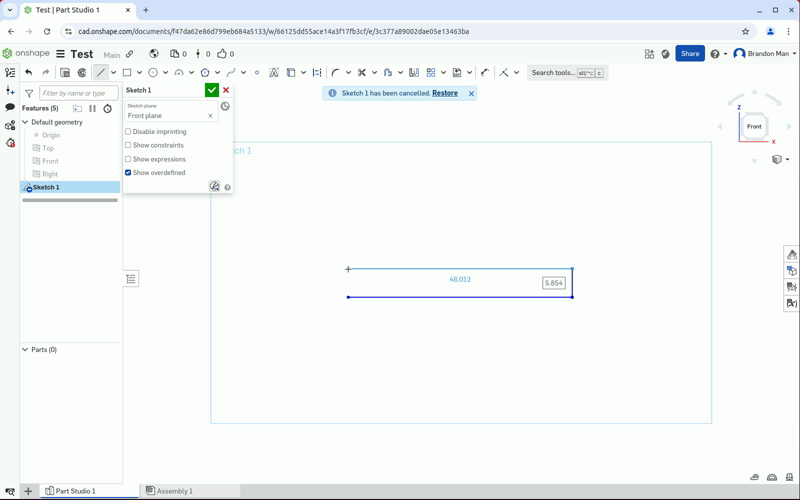
click(348, 268)
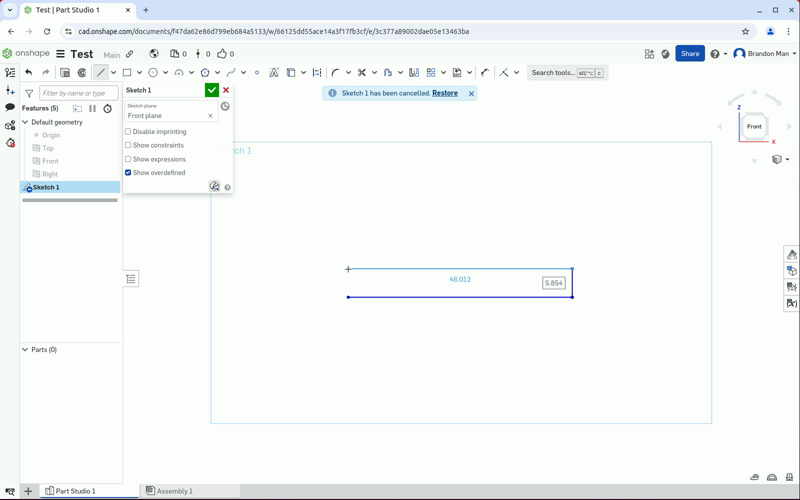
key_up(shift)
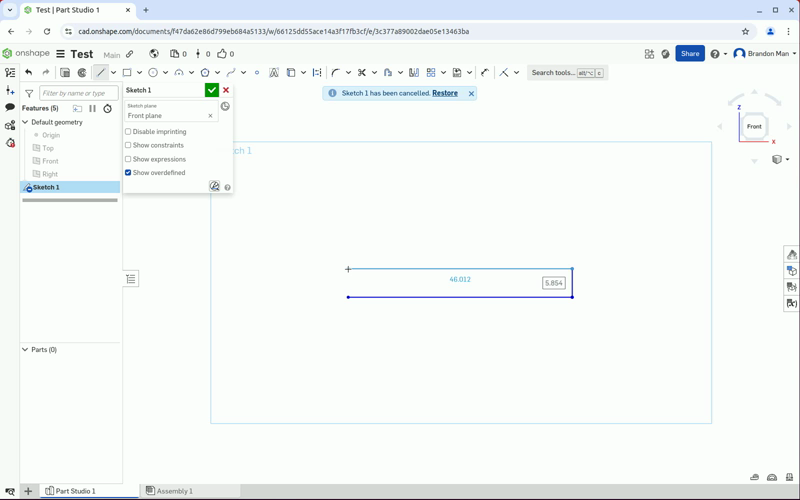
mouse_move(378, 268)
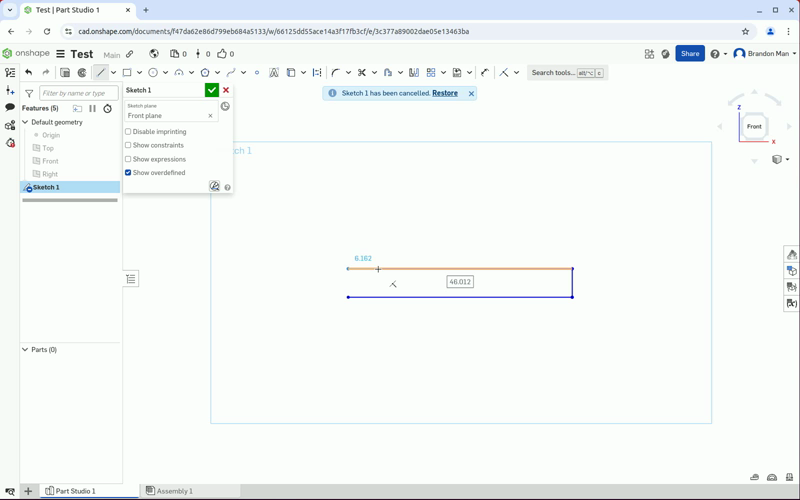
key_down(shift)
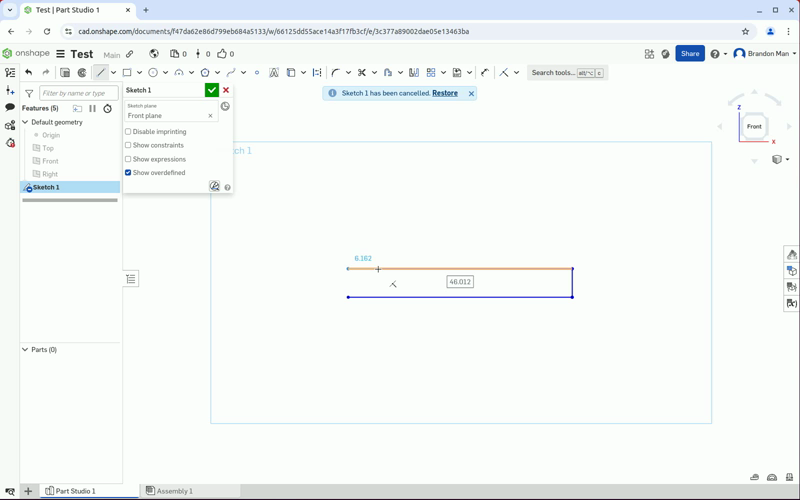
mouse_move(348, 297)
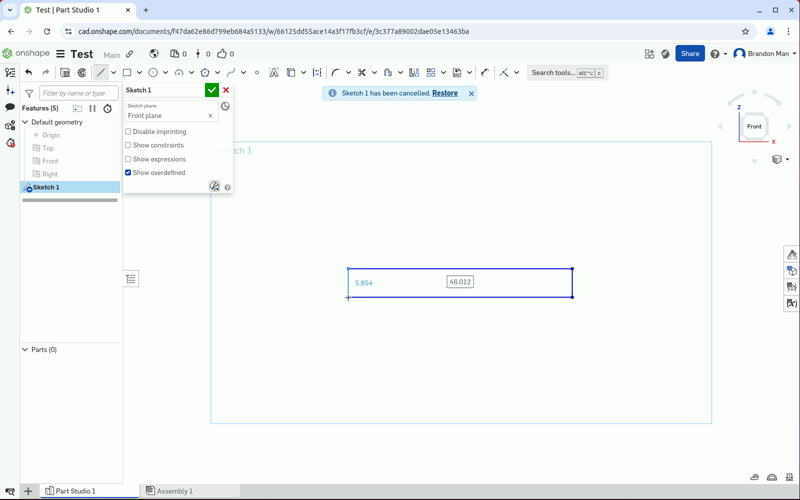
key_up(shift)
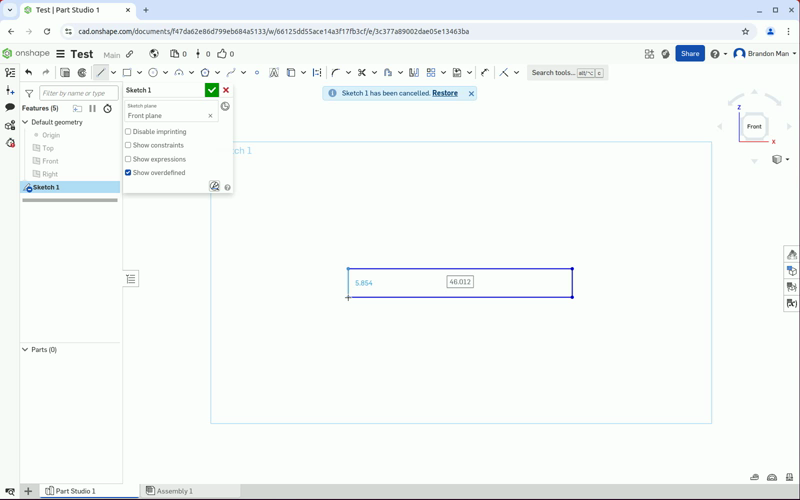
click(348, 297)
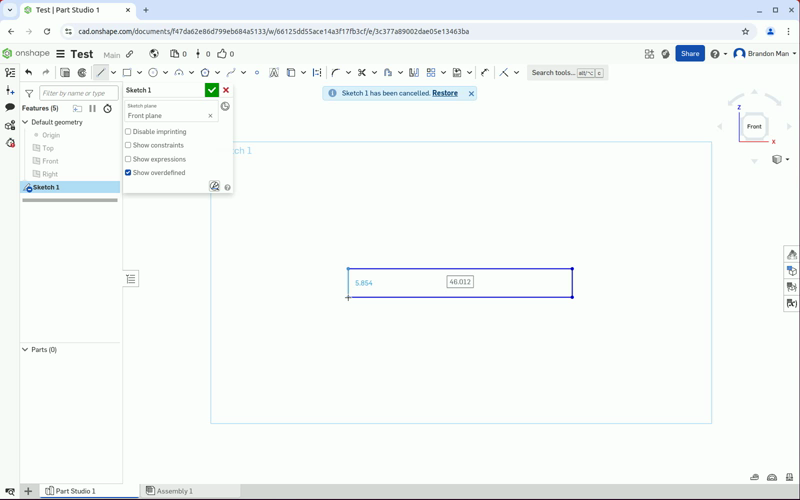
key(esc)
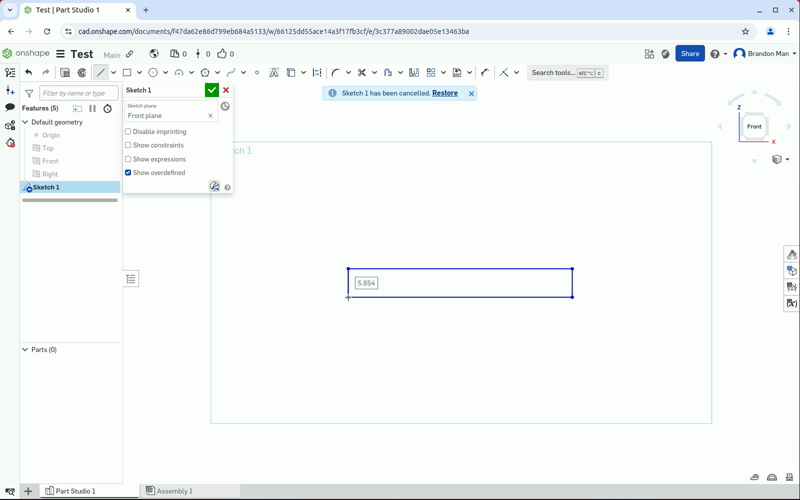
mouse_move(387, 279)
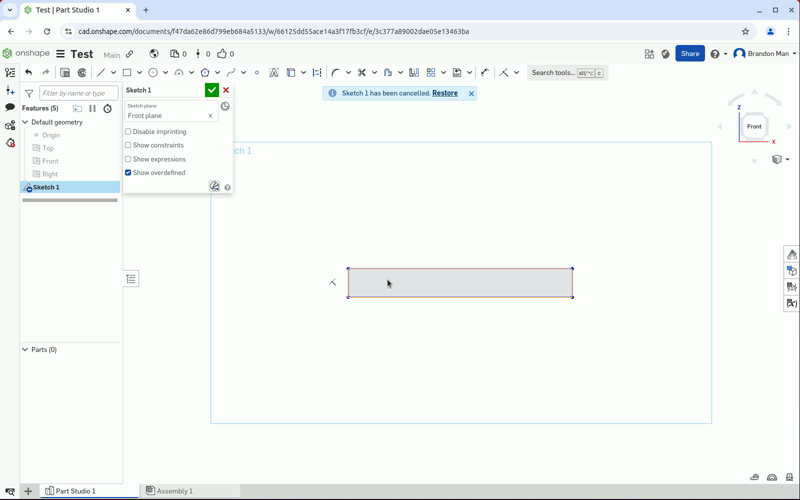
click(387, 279)
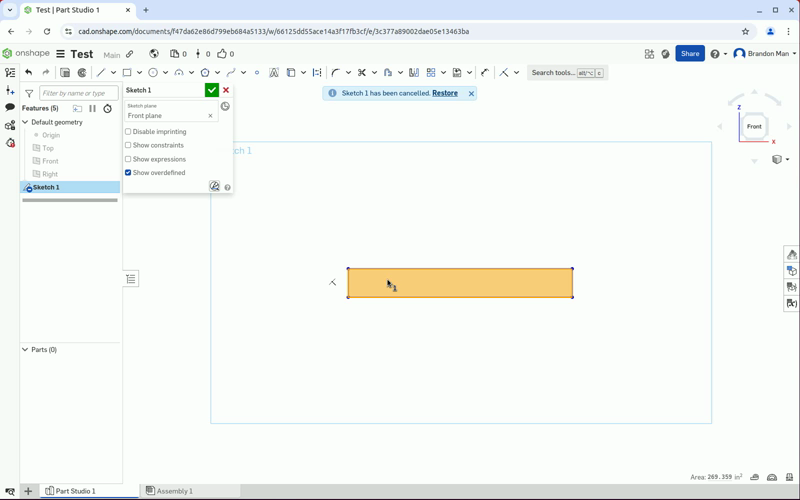
mouse_move(73, 352)
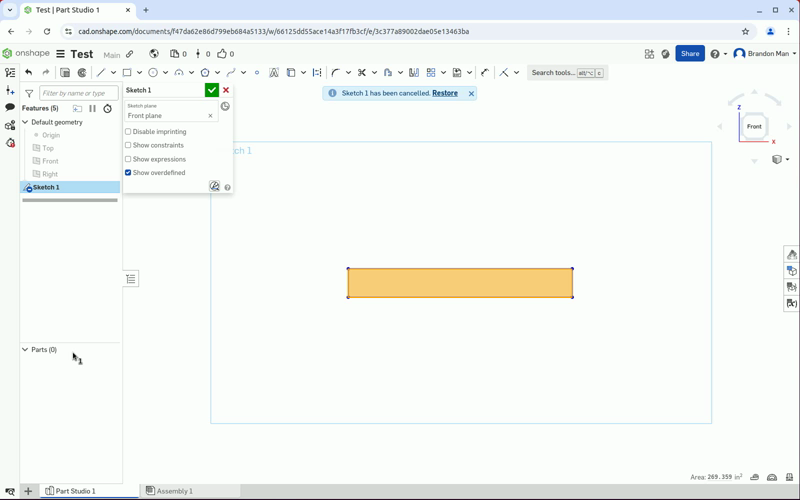
key(shift+y)
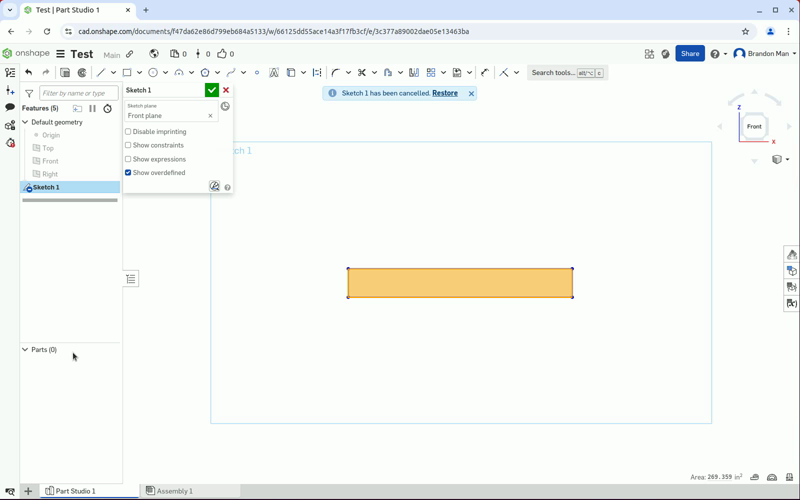
key(shift+e)
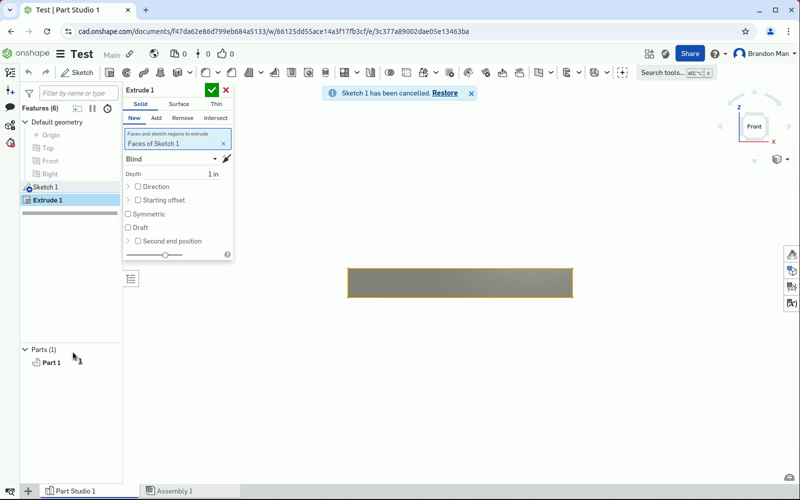
mouse_move(143, 106)
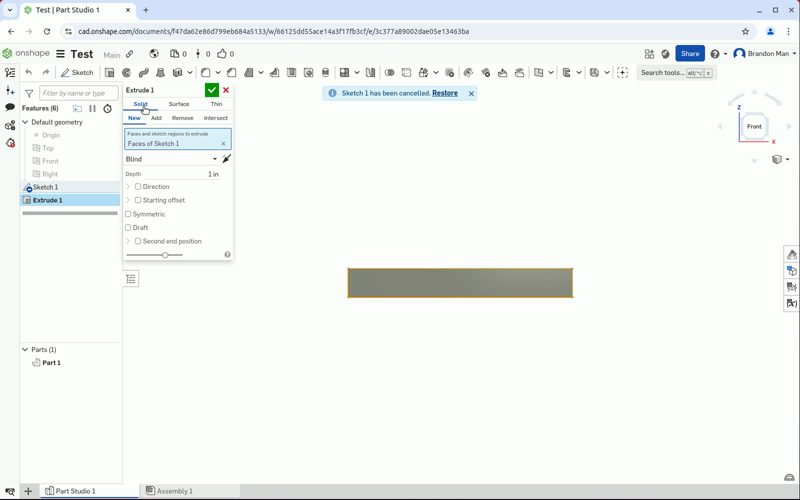
click(143, 106)
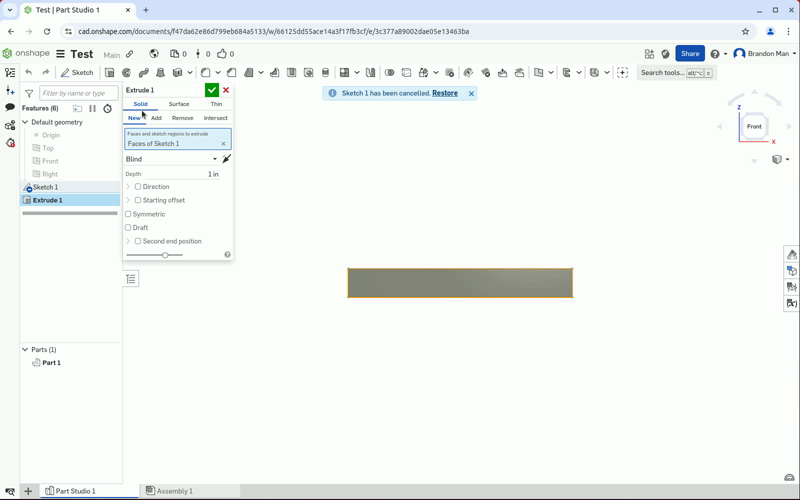
mouse_move(137, 120)
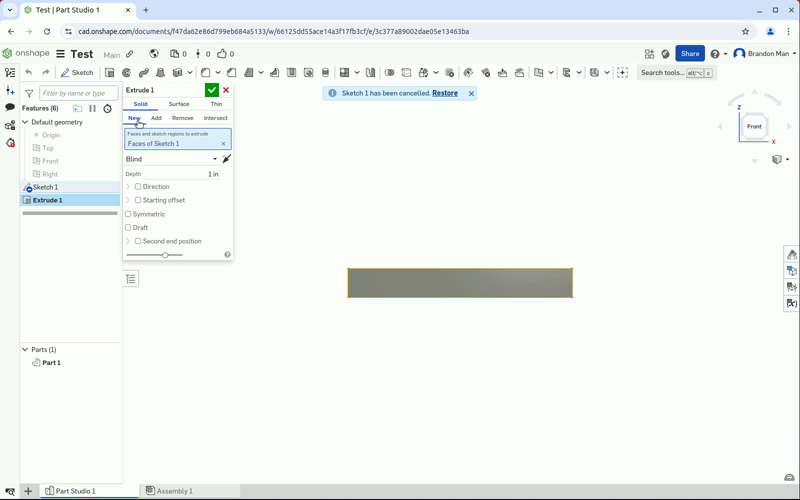
click(137, 120)
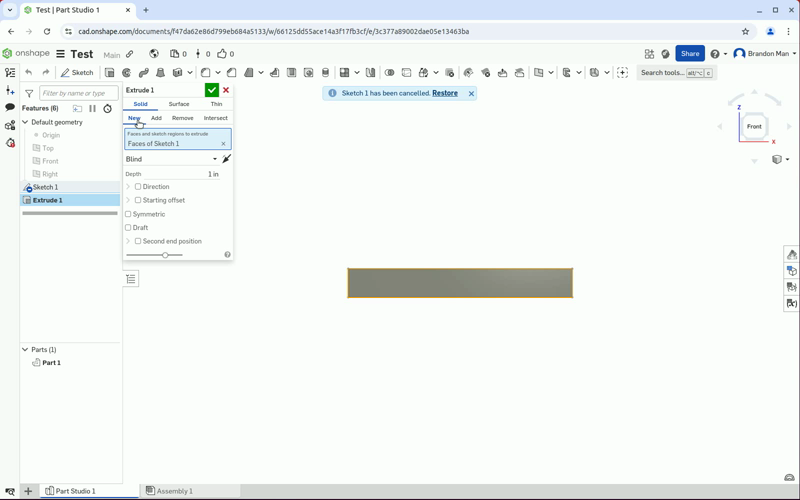
key(tab, 4)
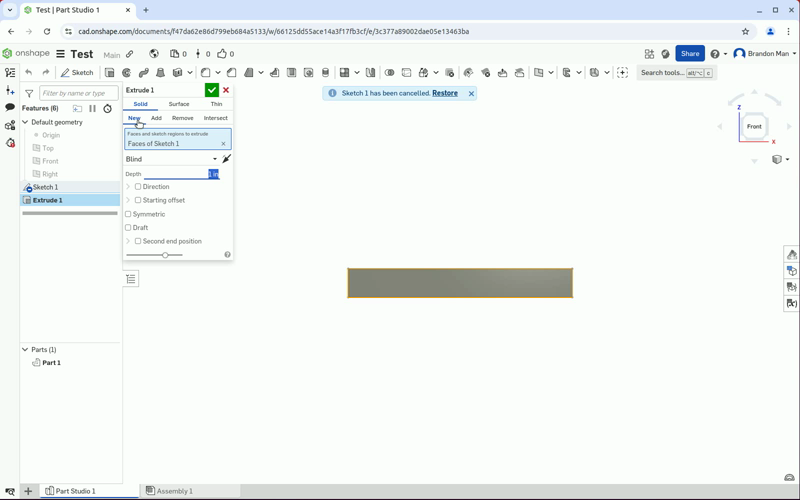
text(5.777)
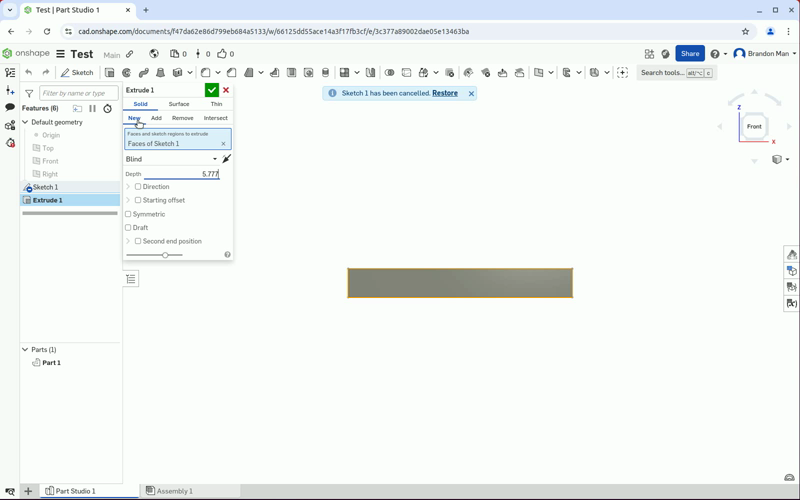
key(enter)
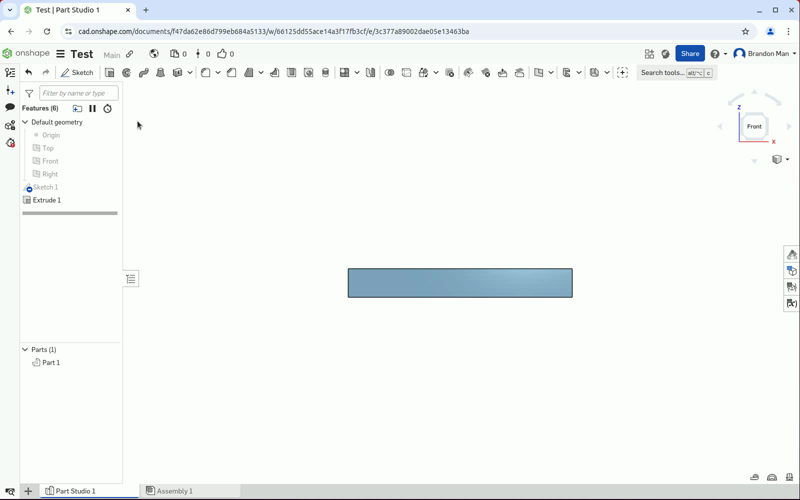
key(shift+h)
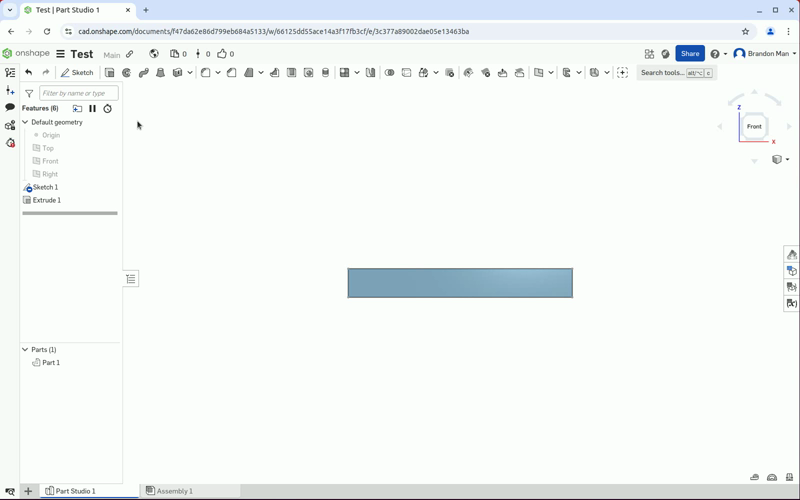
key(shift+h)
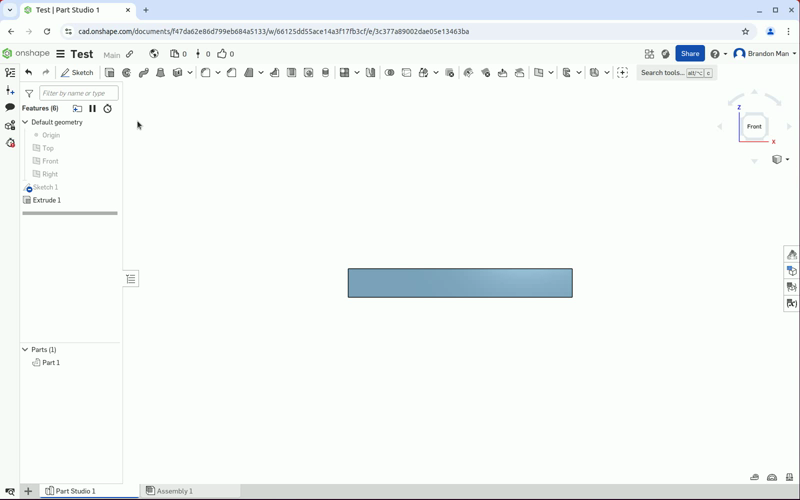
mouse_move(73, 189)
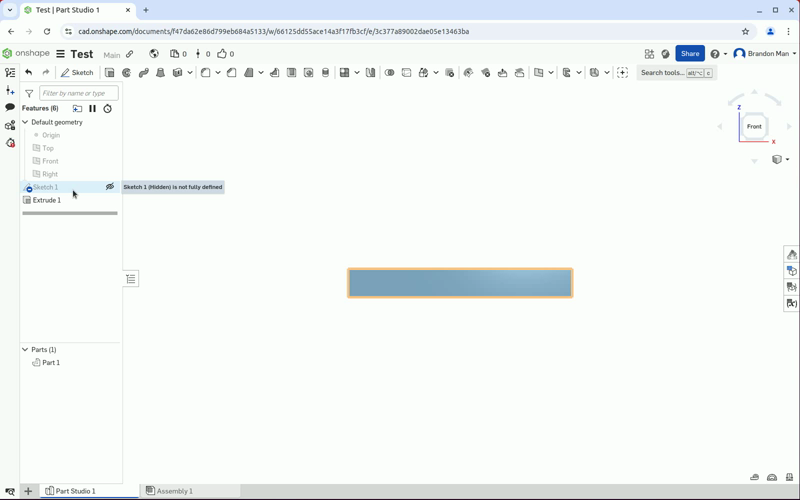
click(73, 189)
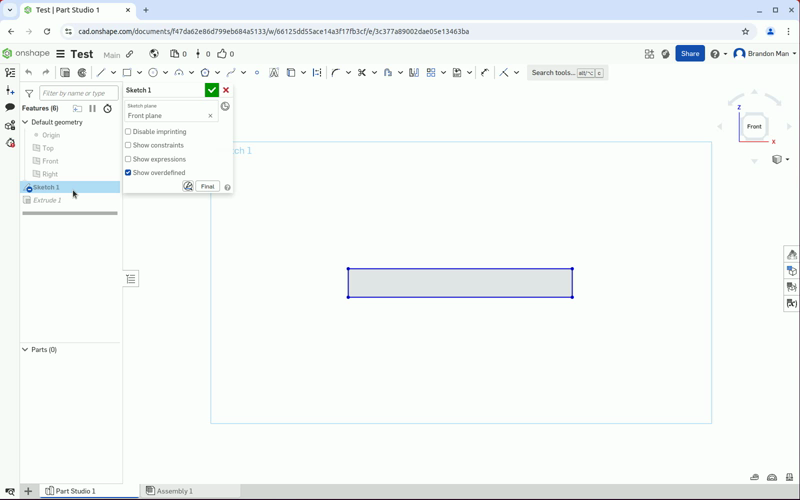
mouse_move(229, 92)
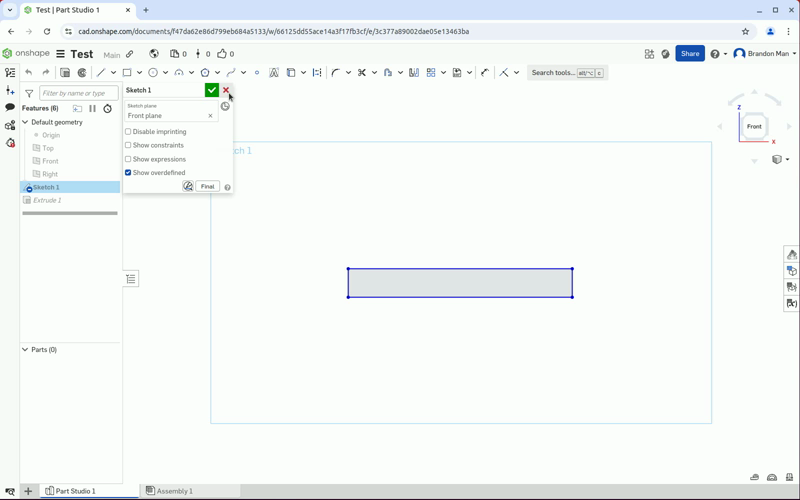
click(229, 92)
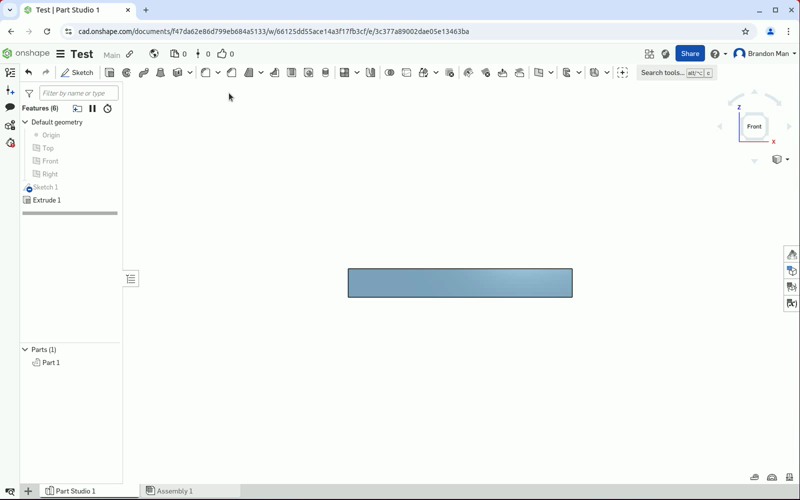
mouse_move(73, 352)
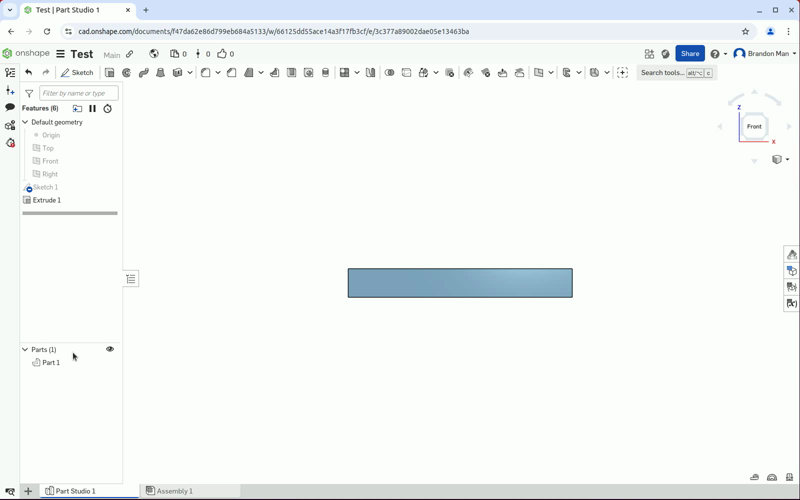
key(y)
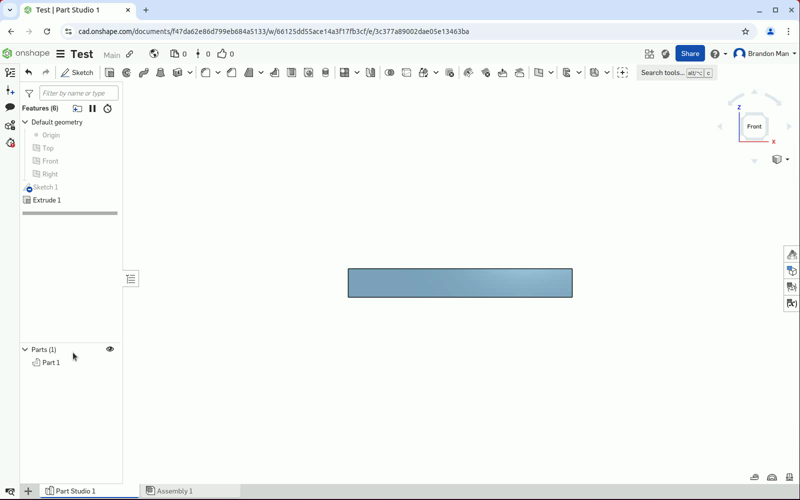
key(shift+p)
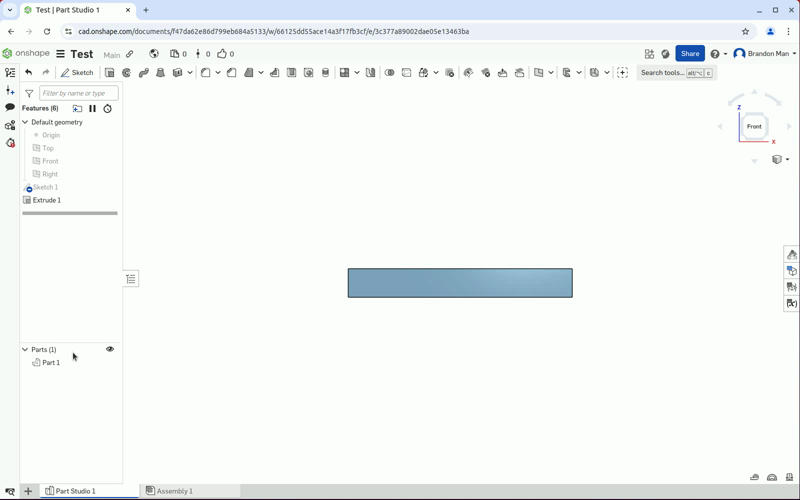
key(space)
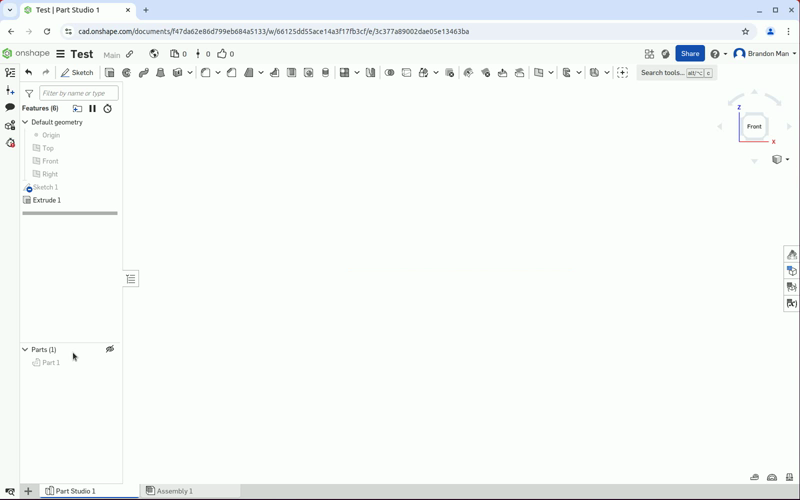
key_down(shift)
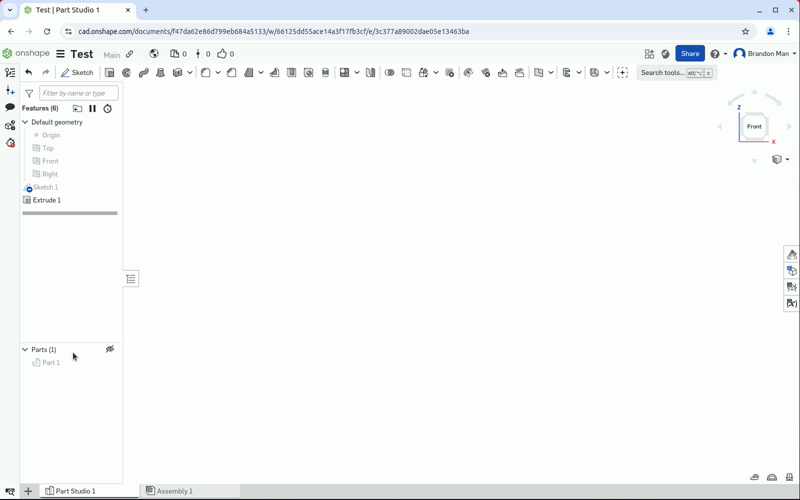
key(left)
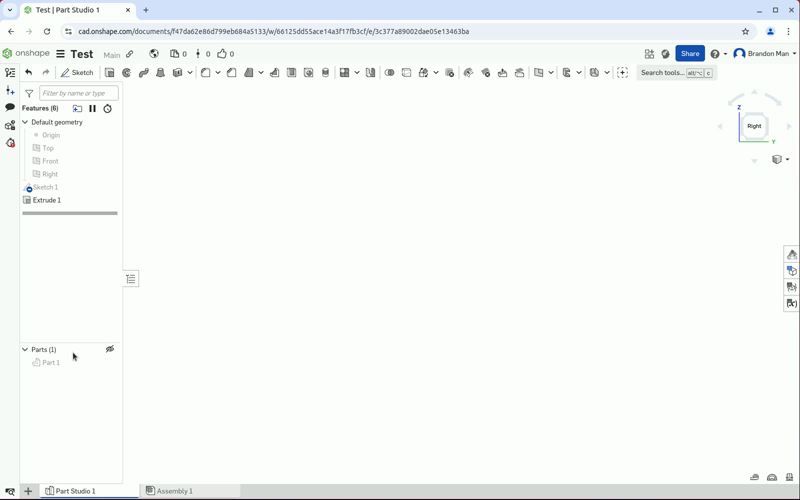
key_up(shift)
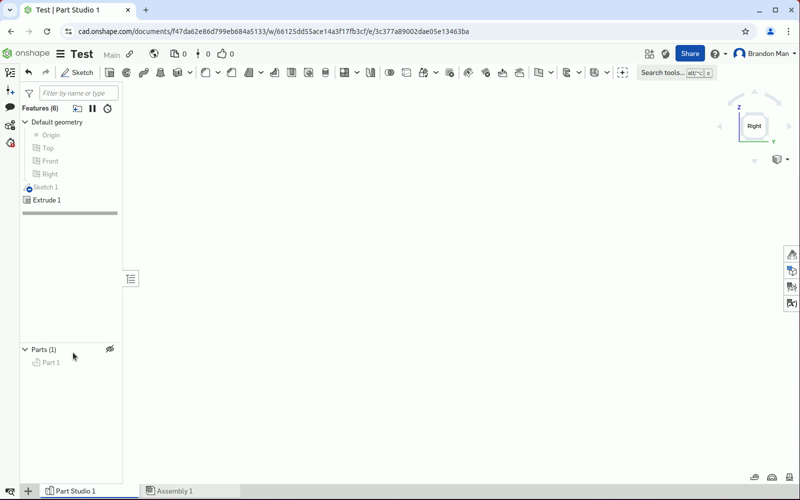
mouse_move(73, 352)
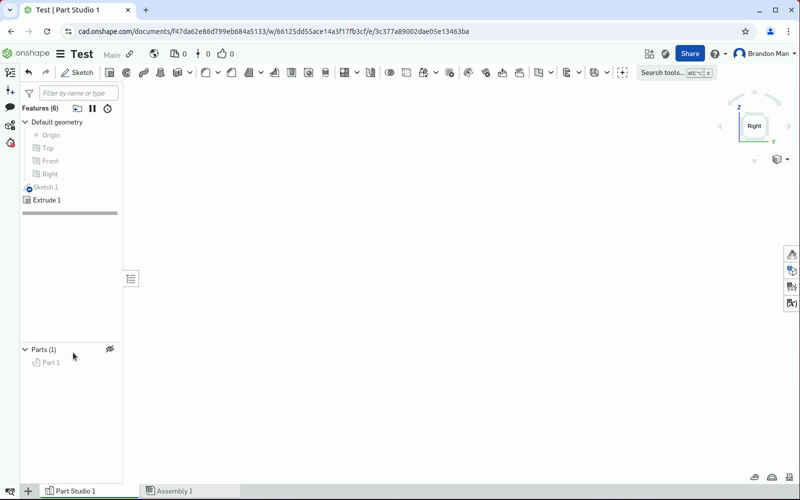
key(shift+y)
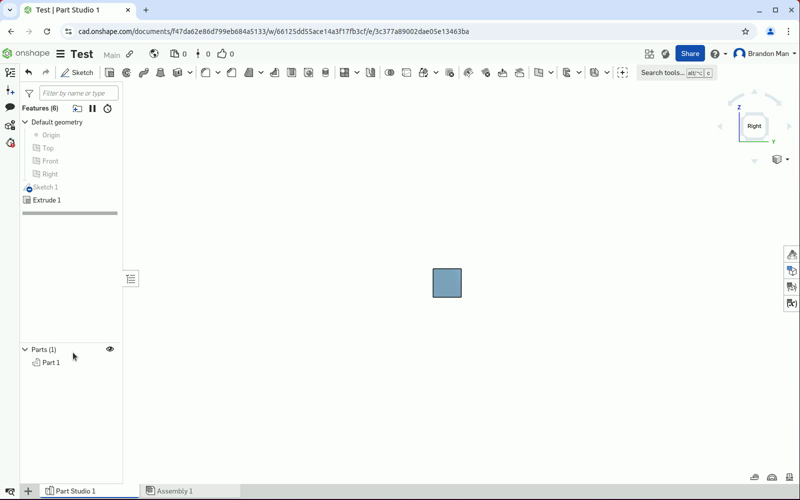
mouse_move(541, 75)
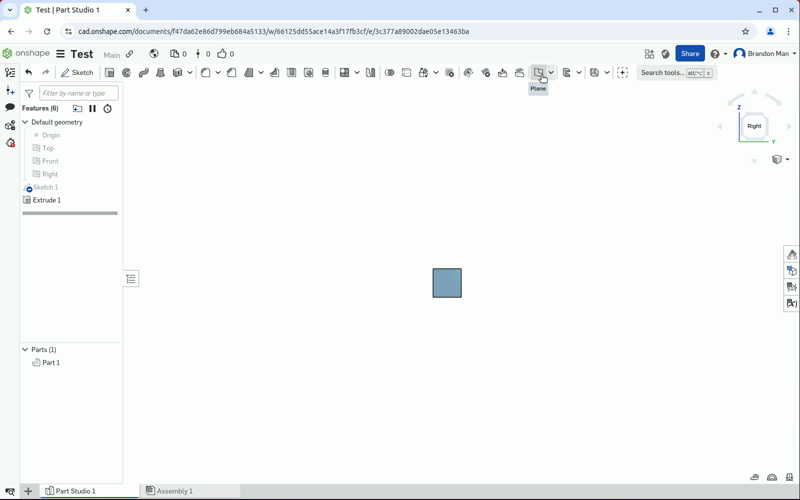
click(541, 75)
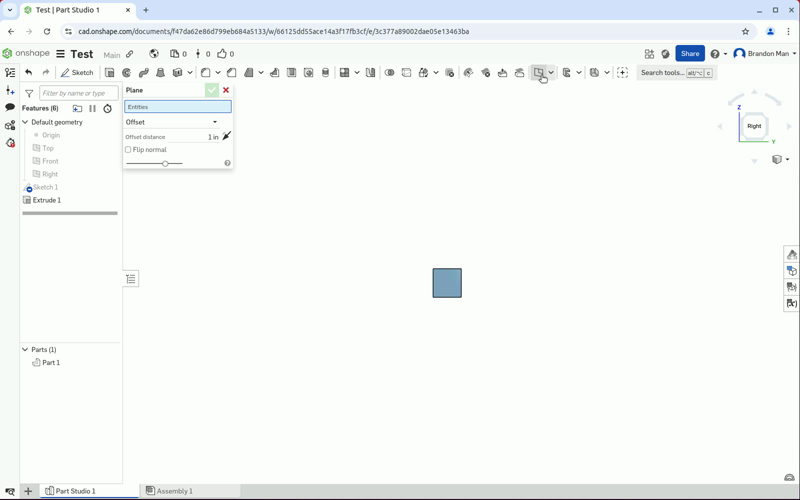
mouse_move(73, 176)
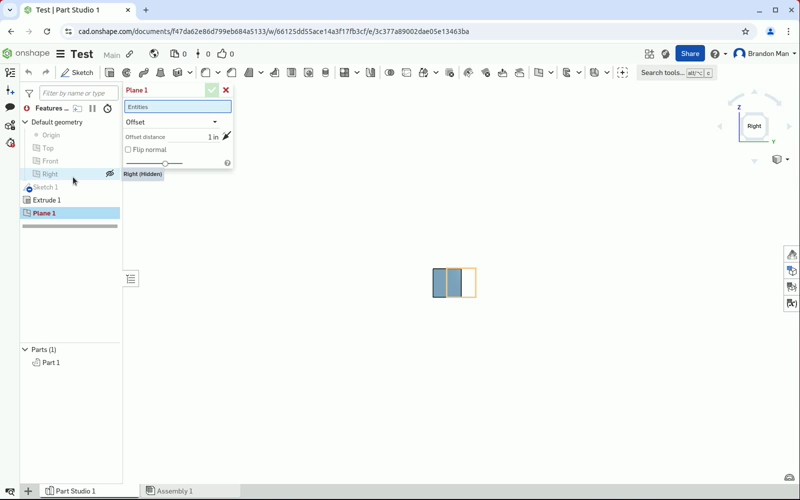
click(73, 176)
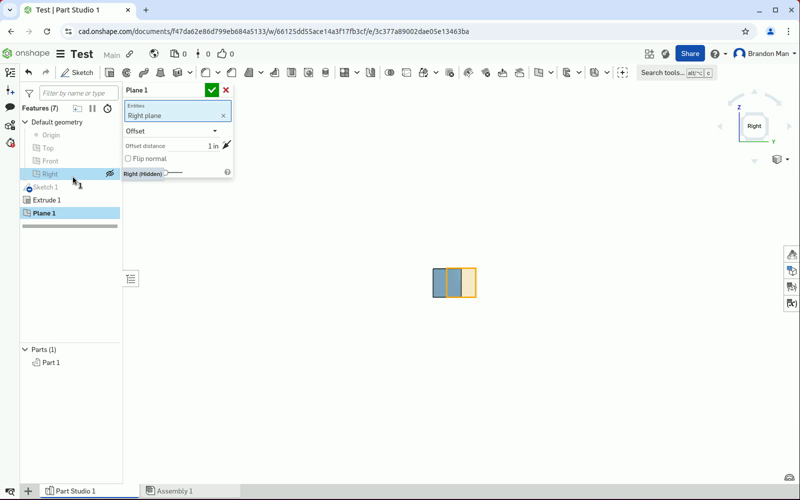
key(tab, 2)
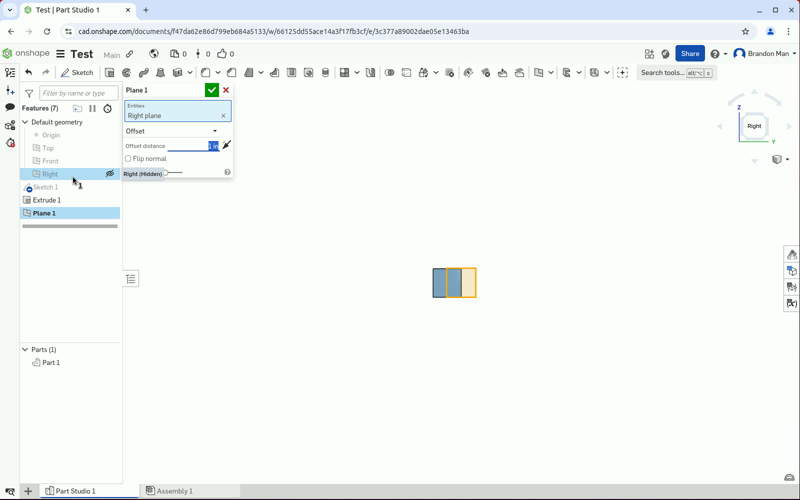
text(23.108)
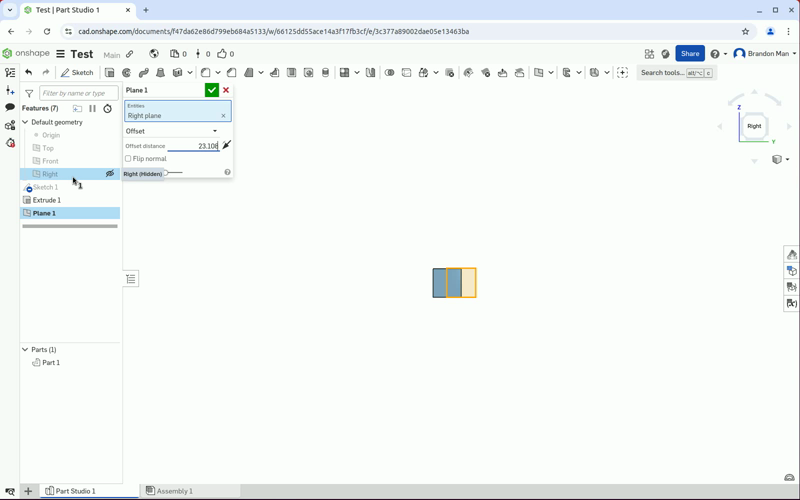
key(enter, 2)
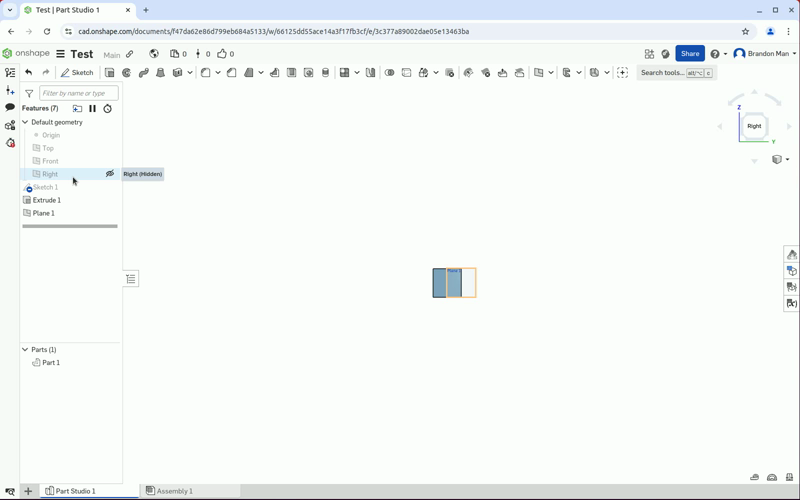
key(shift+s)
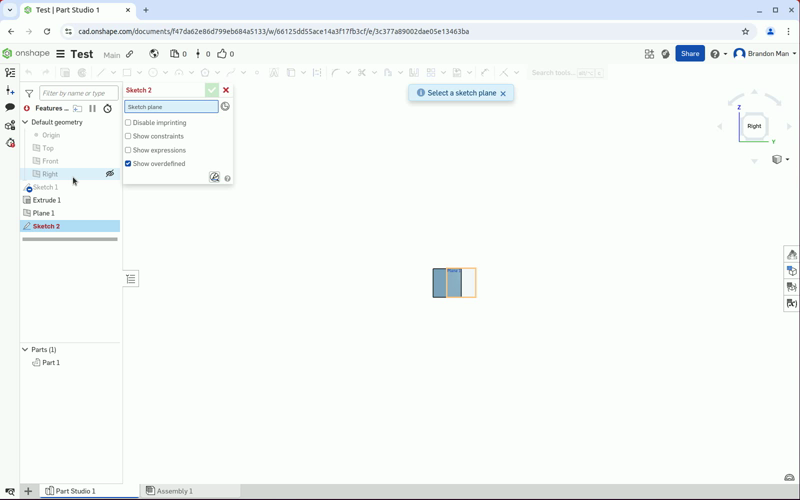
mouse_move(73, 215)
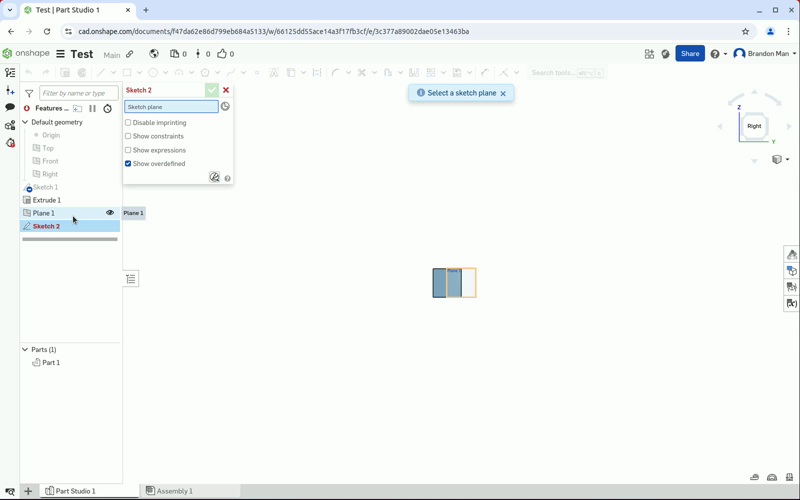
click(73, 215)
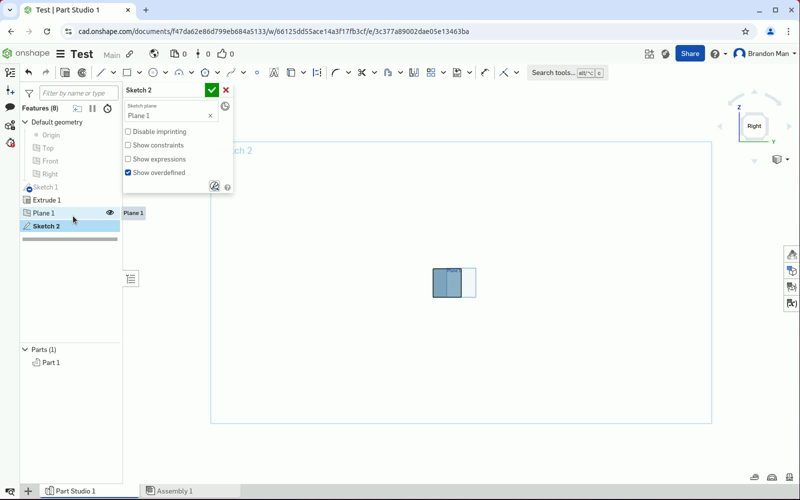
mouse_move(73, 352)
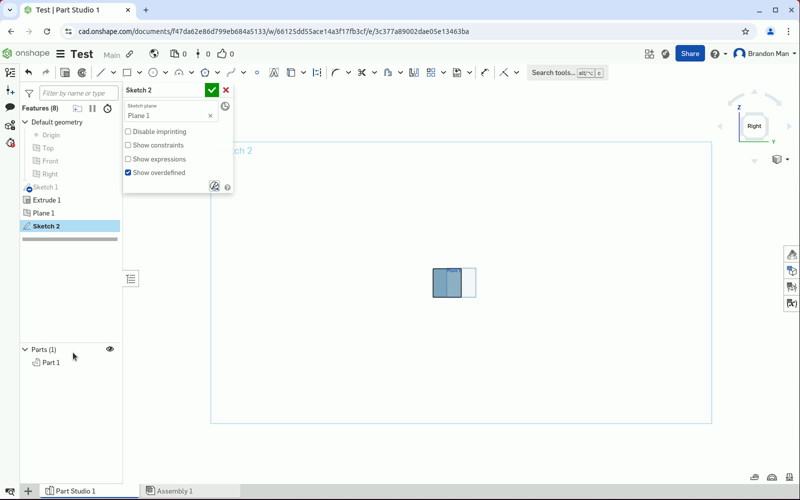
key(y)
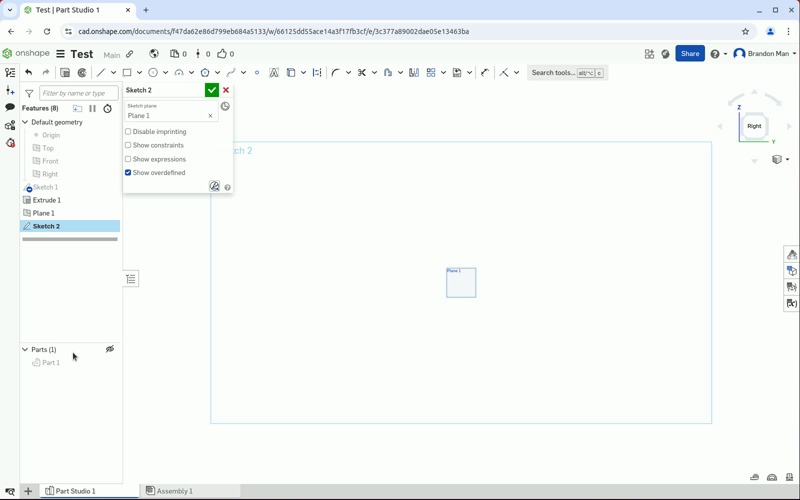
key(c)
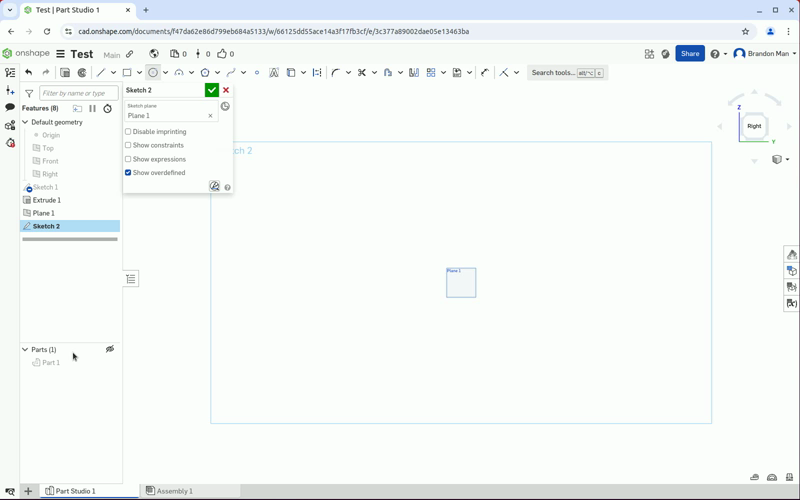
key_down(shift)
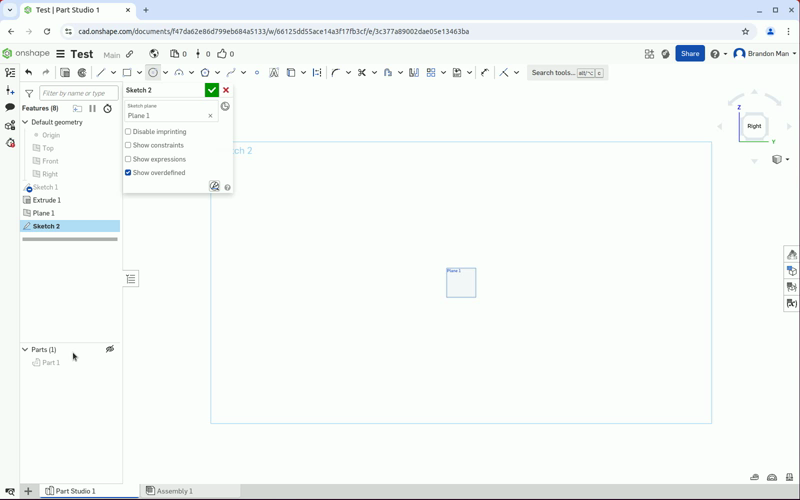
mouse_move(447, 282)
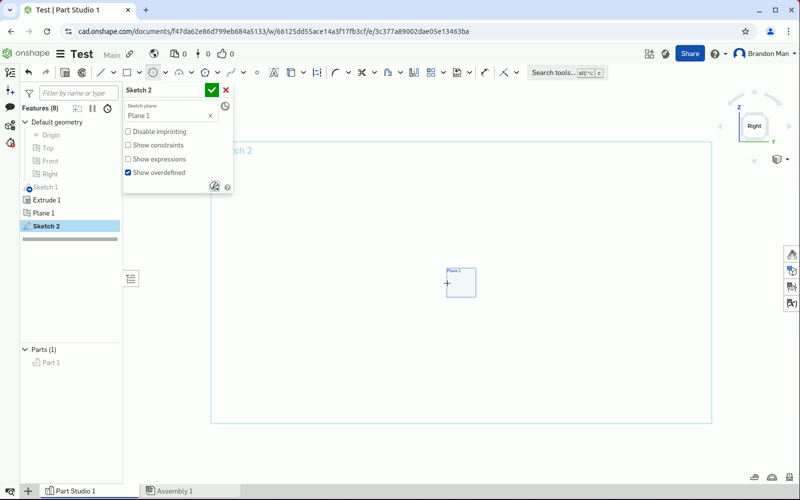
click(447, 282)
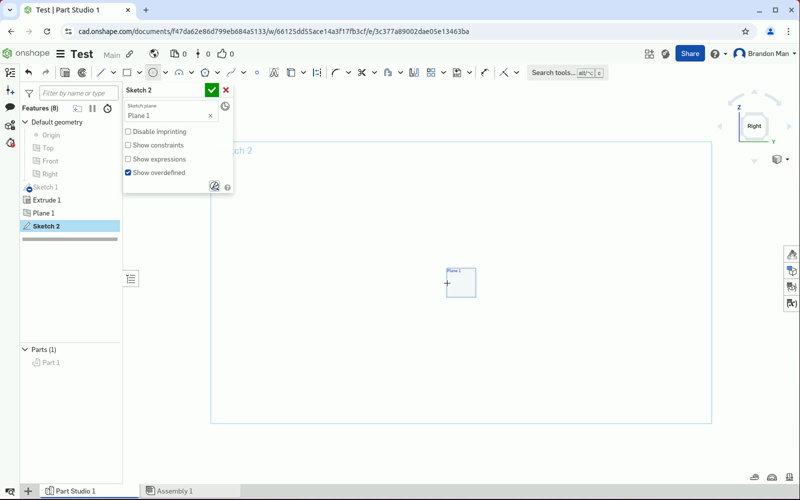
key_up(shift)
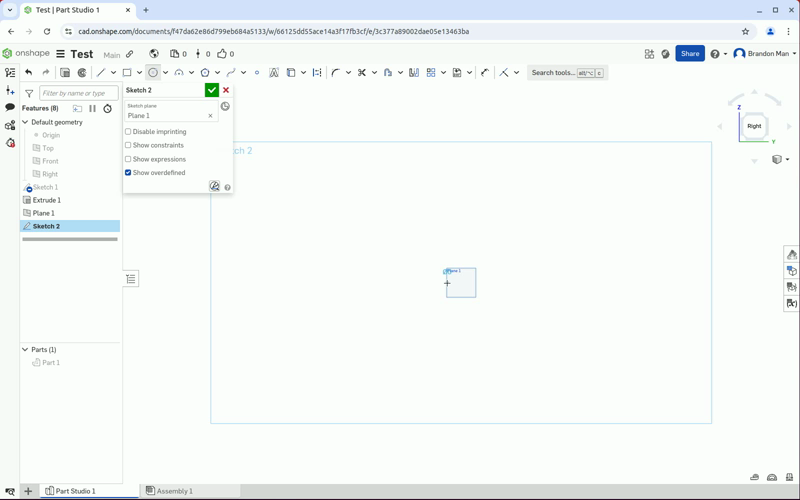
mouse_move(458, 282)
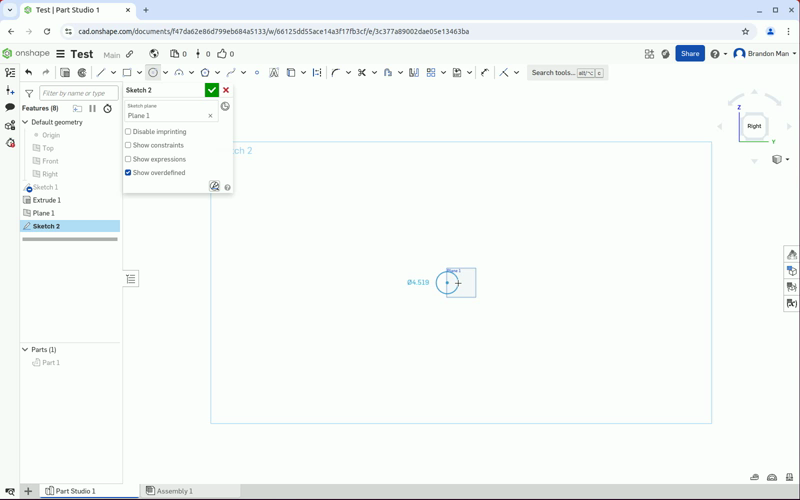
click(458, 282)
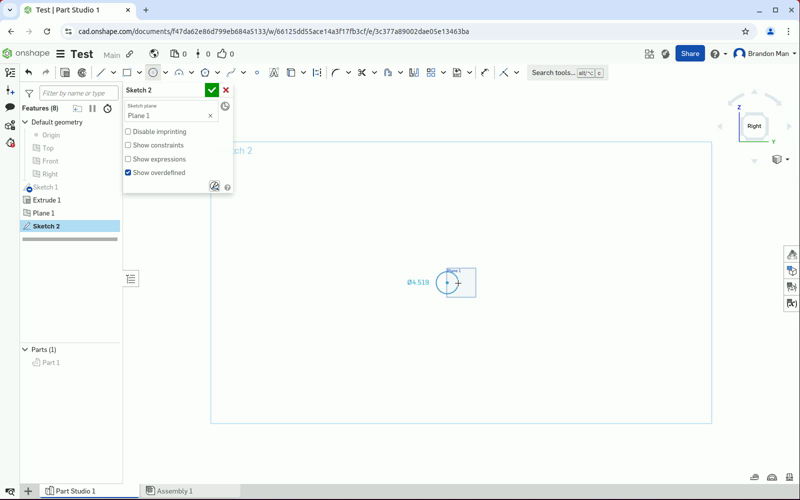
key(esc)
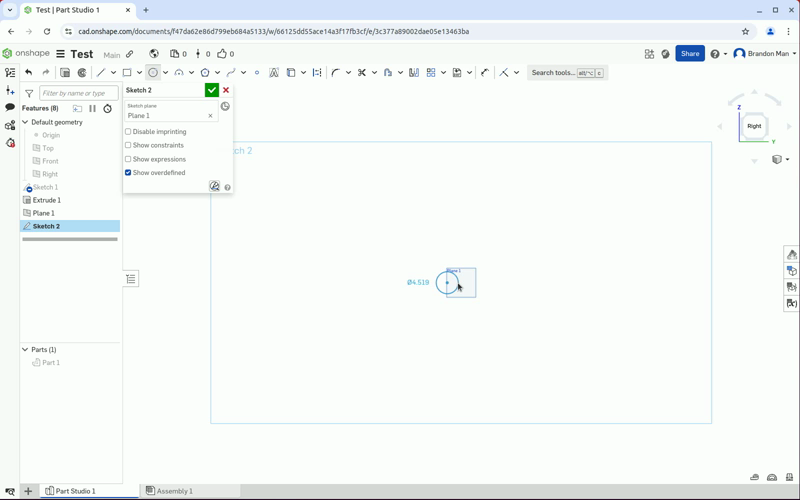
mouse_move(453, 283)
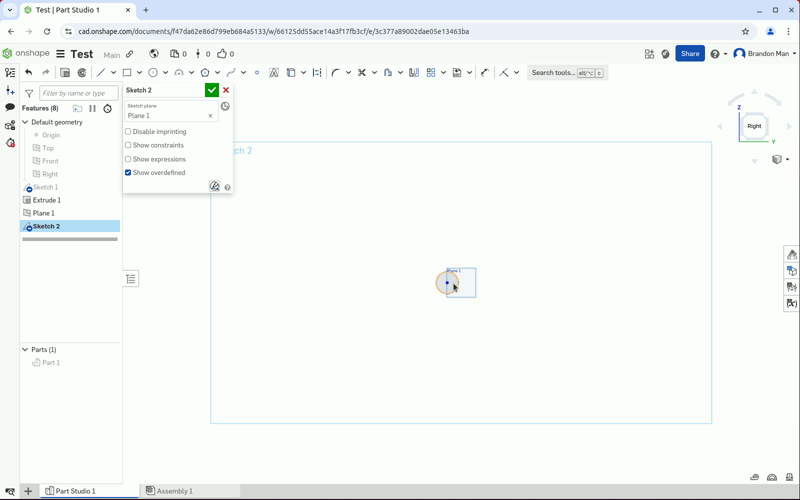
scroll(6)
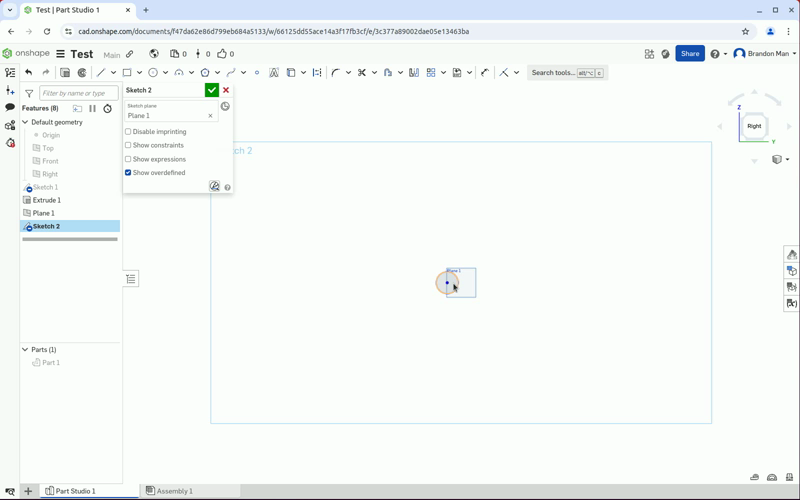
scroll(6)
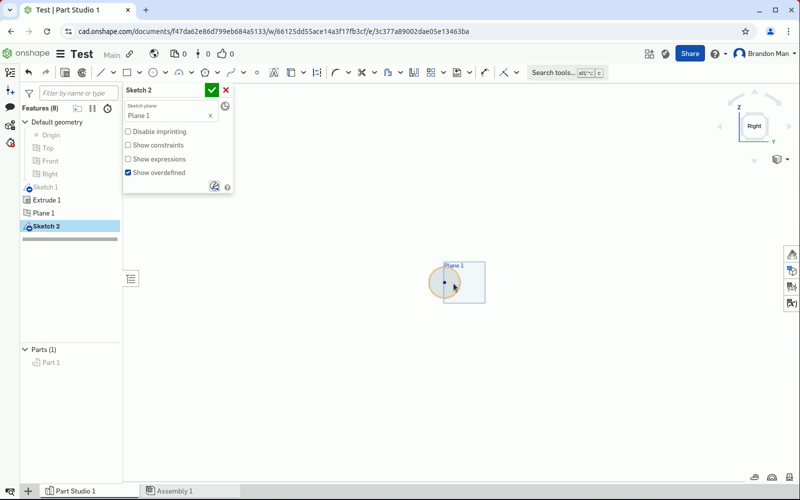
scroll(6)
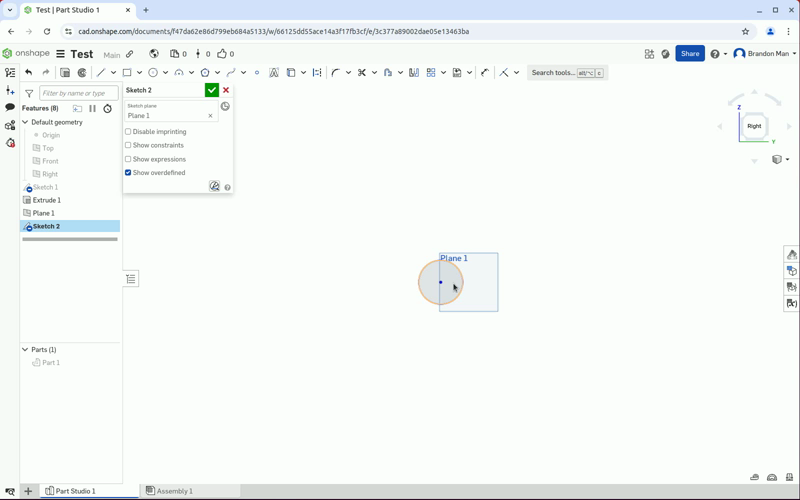
scroll(6)
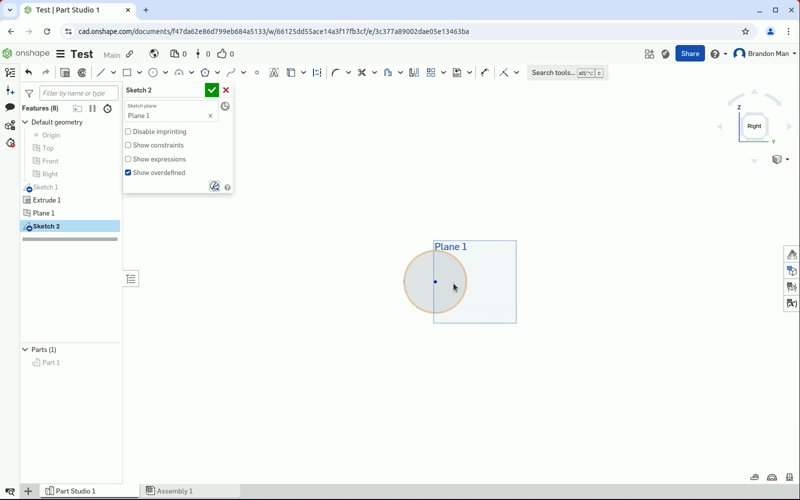
scroll(6)
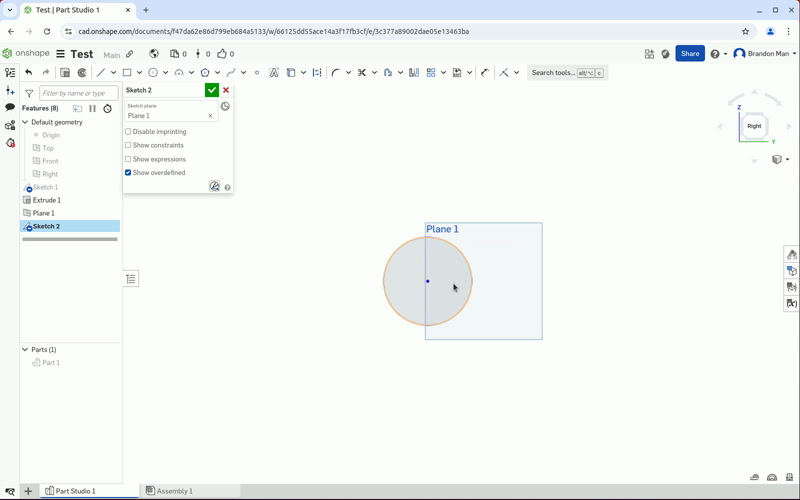
scroll(6)
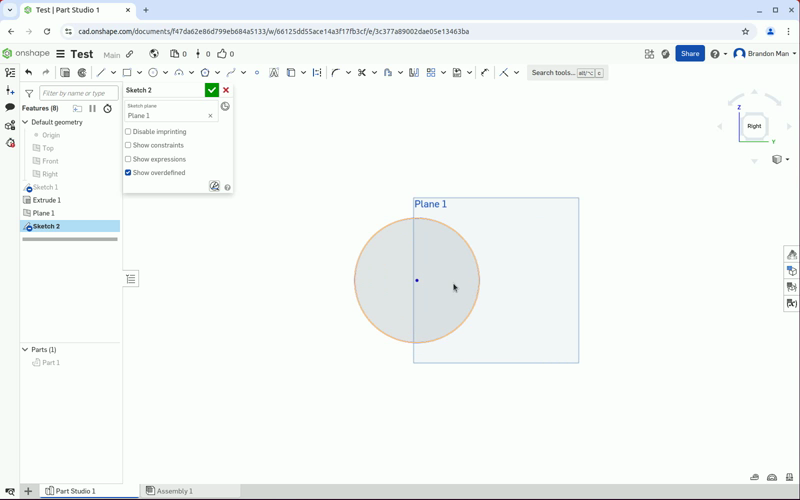
scroll(6)
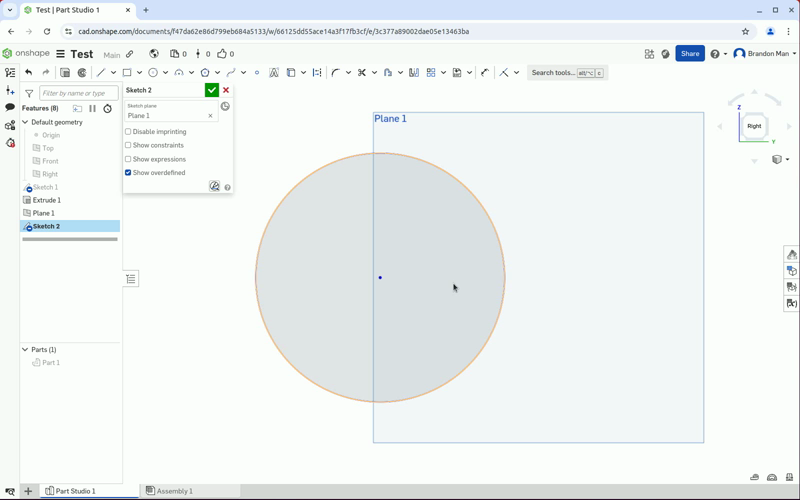
click(453, 283)
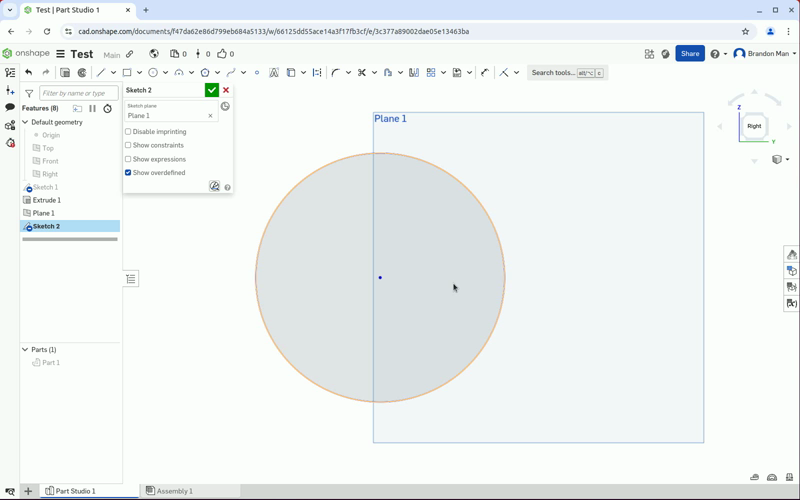
scroll(-6)
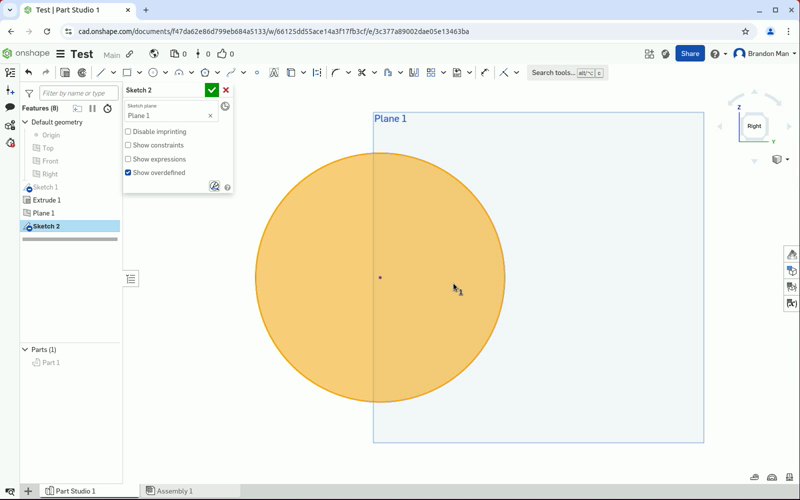
scroll(-6)
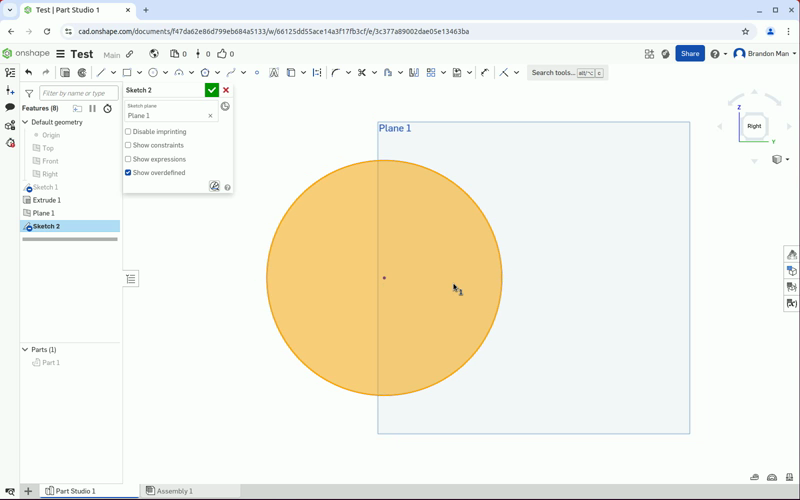
scroll(-6)
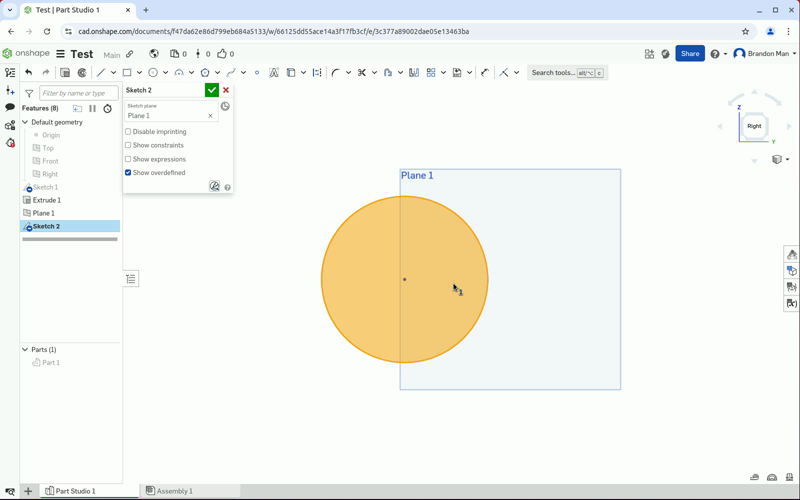
scroll(-6)
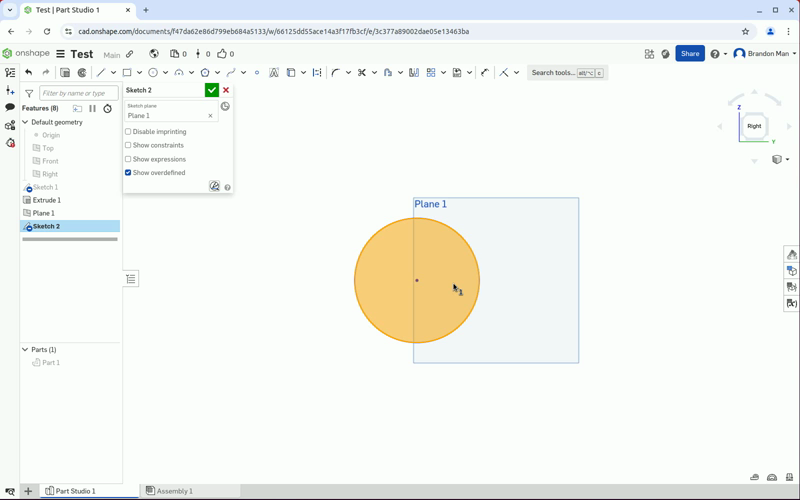
scroll(-6)
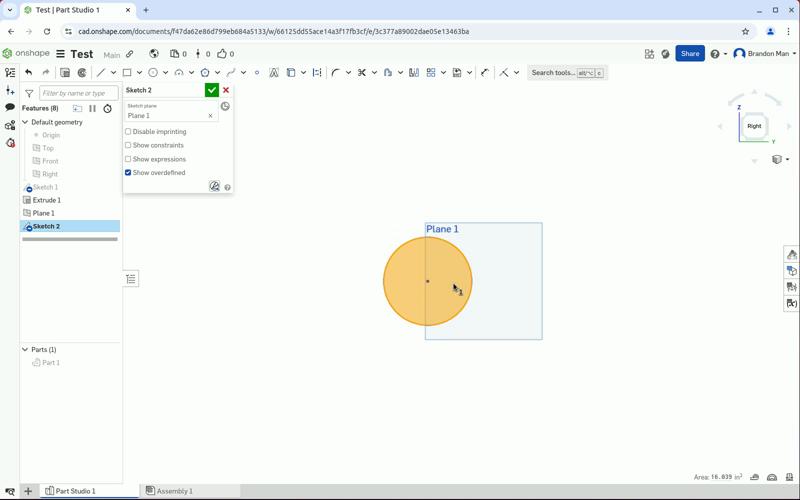
scroll(-6)
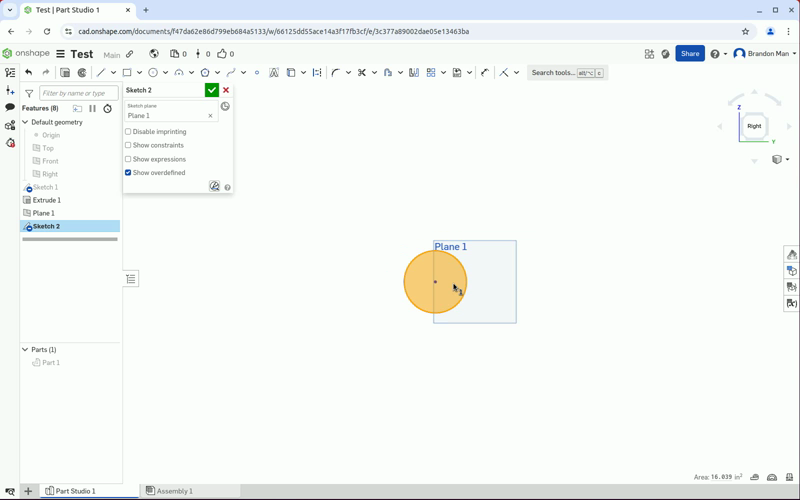
scroll(-6)
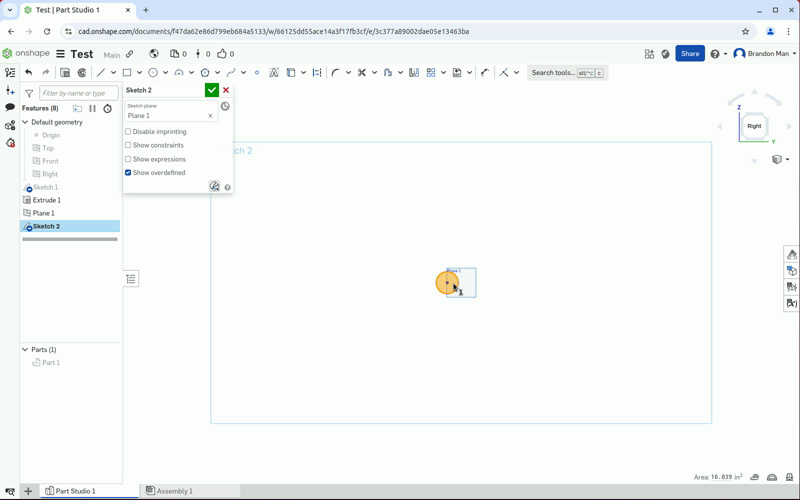
mouse_move(73, 352)
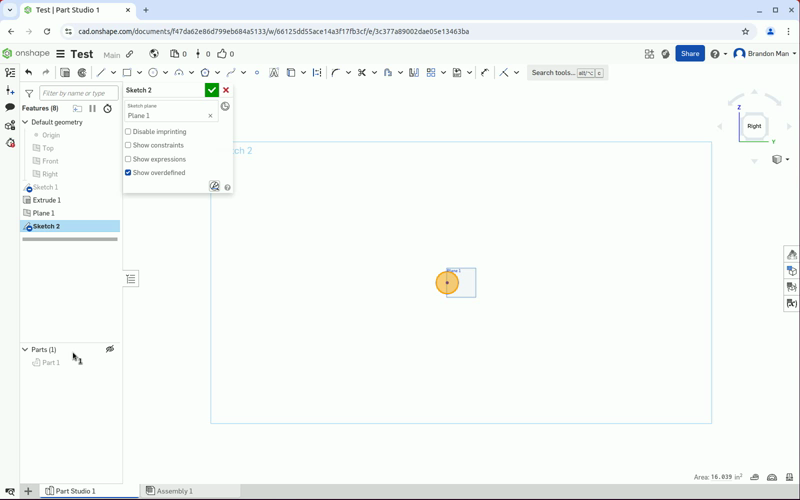
key(shift+y)
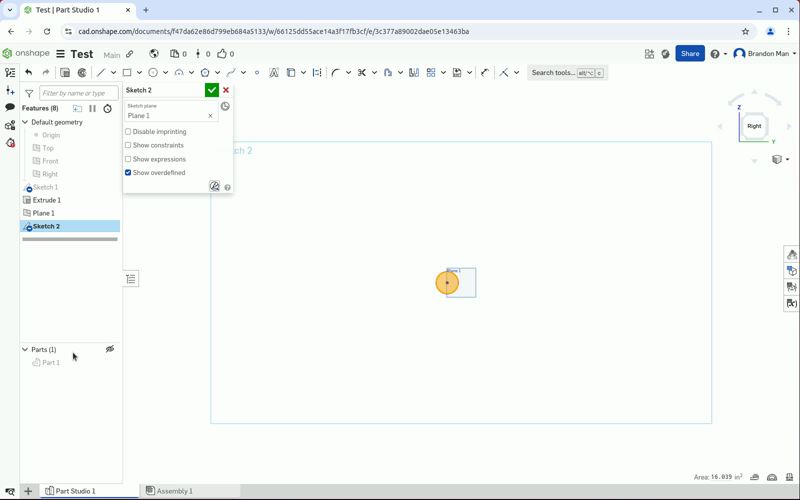
key(shift+e)
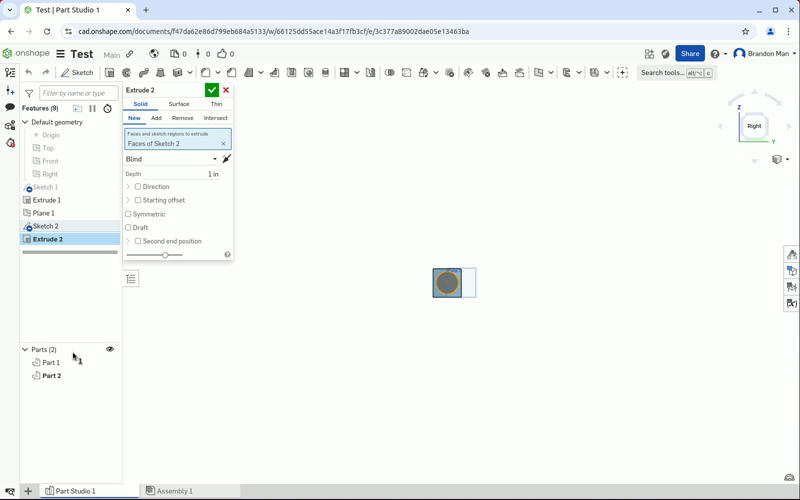
mouse_move(143, 106)
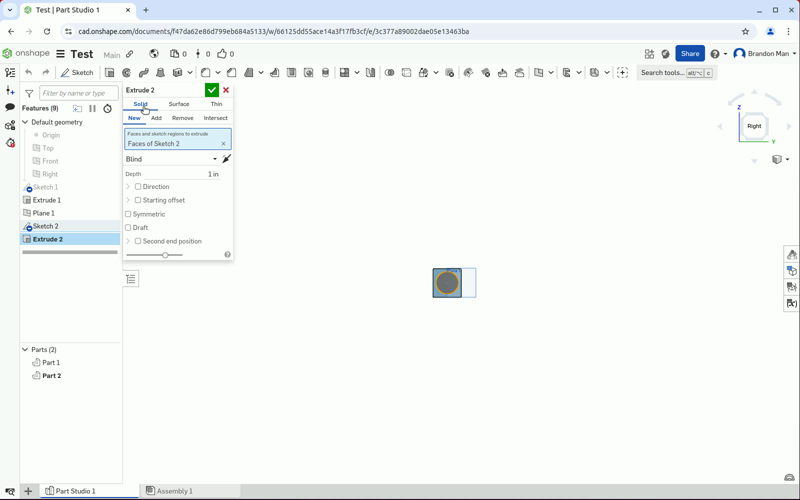
click(143, 106)
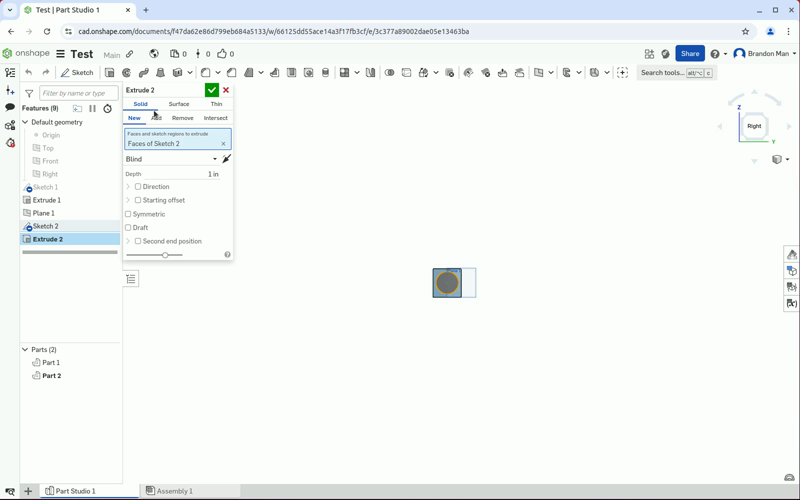
mouse_move(186, 120)
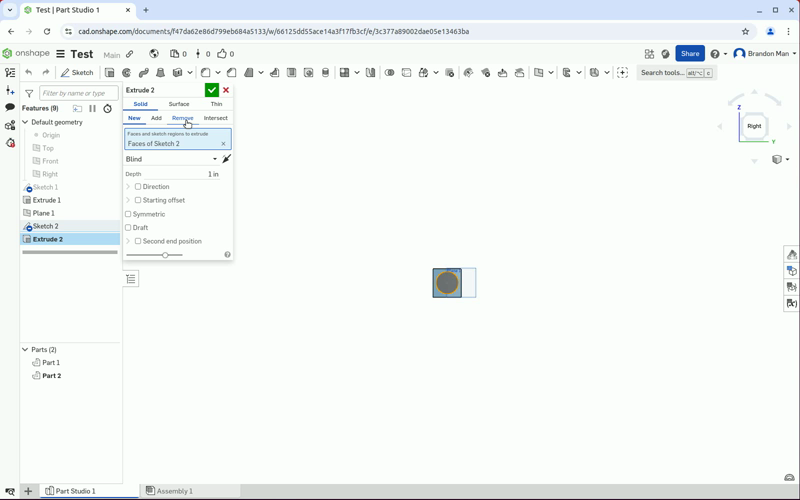
click(186, 120)
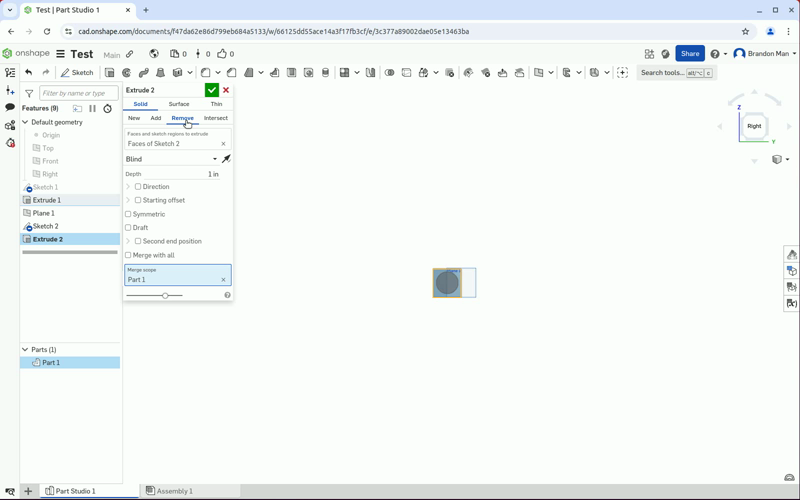
key(tab, 4)
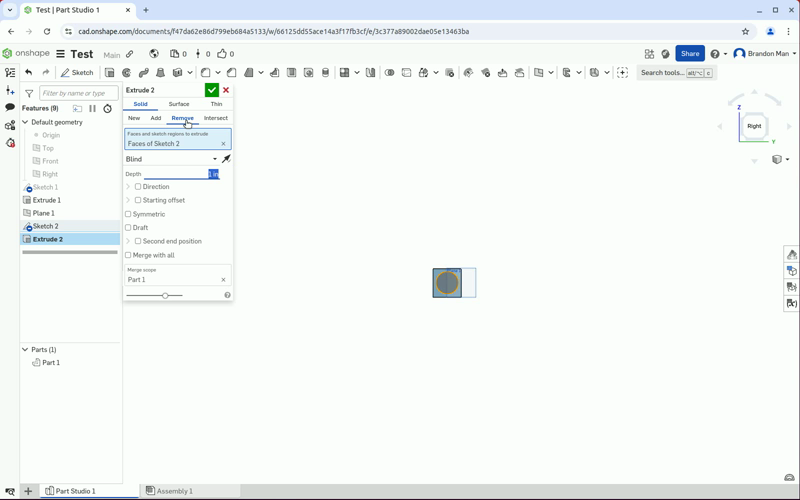
text(30.811)
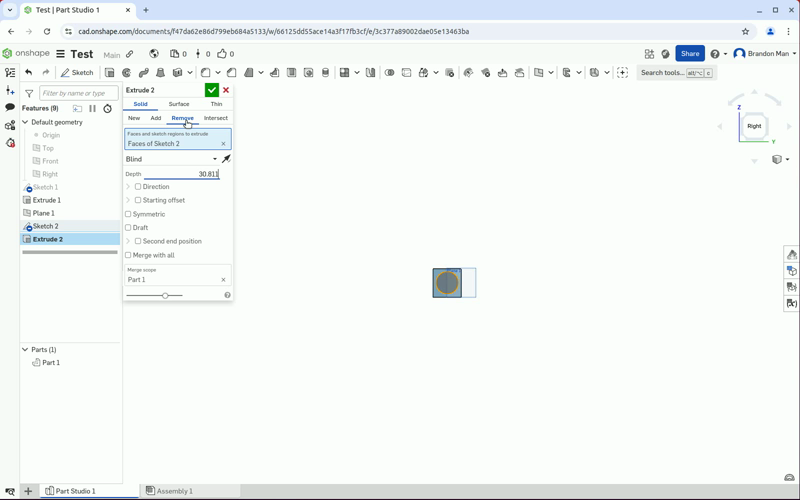
key(tab, 6)
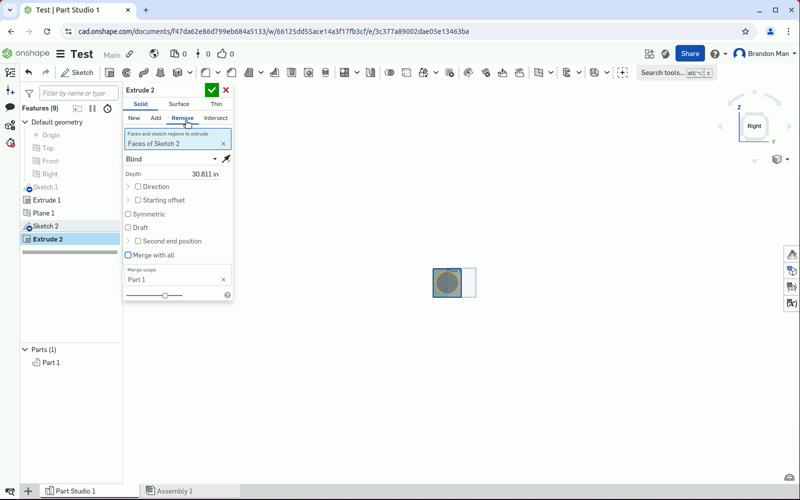
key(space)
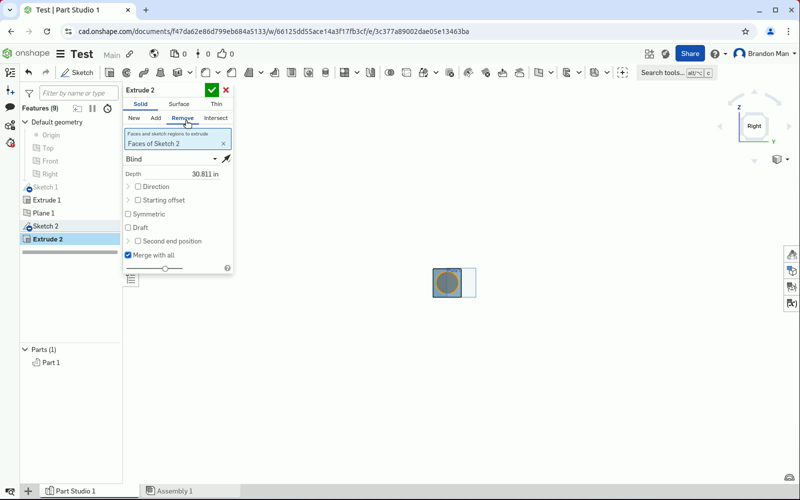
key(enter)
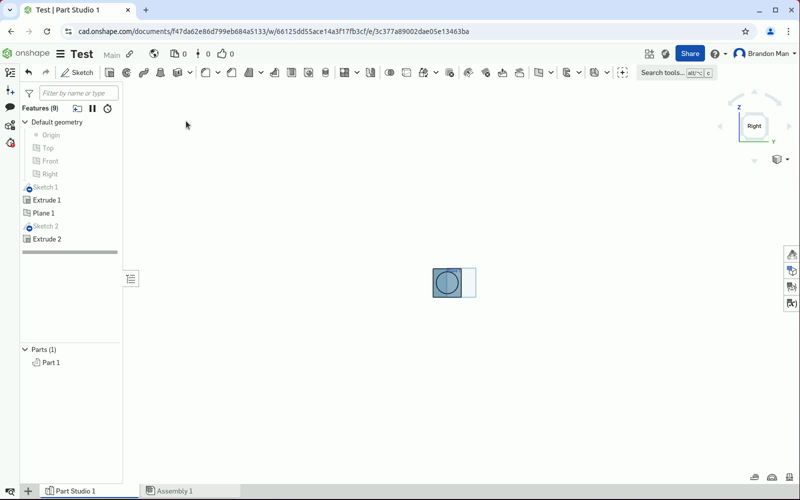
key(shift+h)
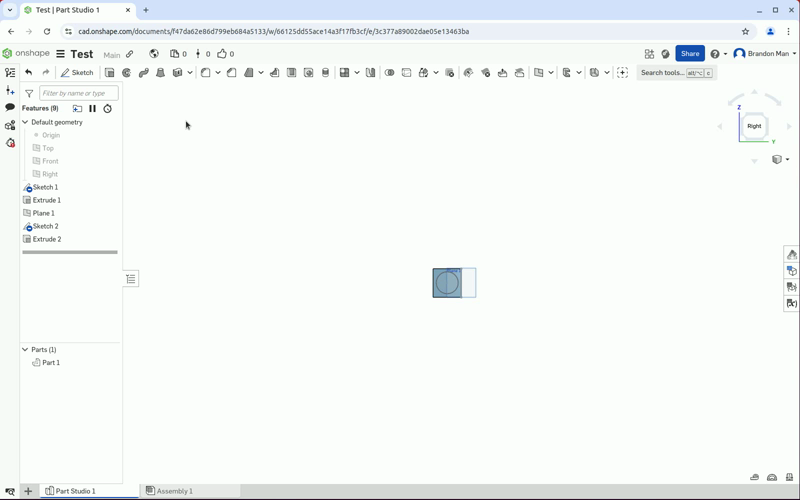
key(shift+h)
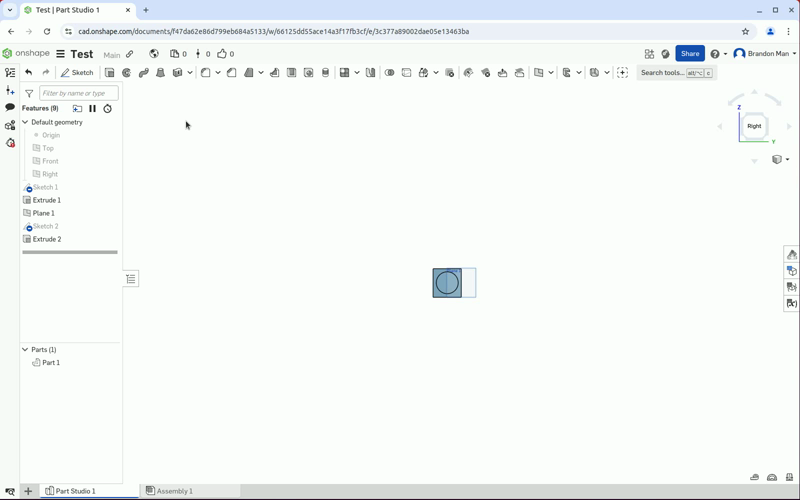
mouse_move(73, 189)
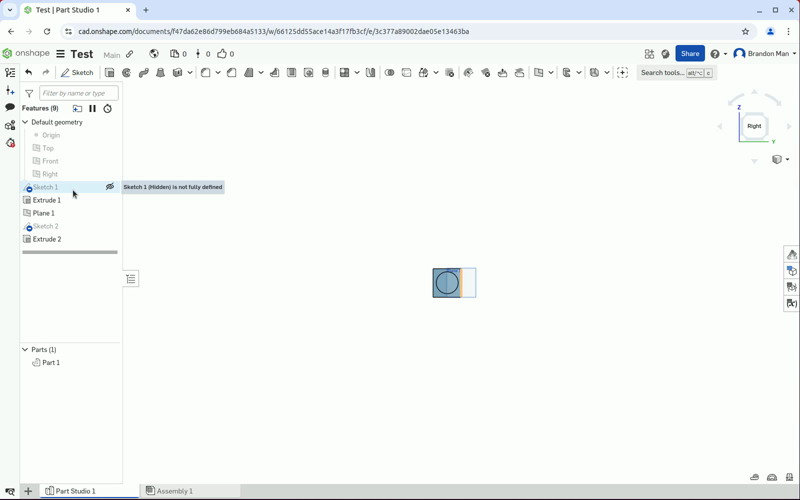
click(73, 189)
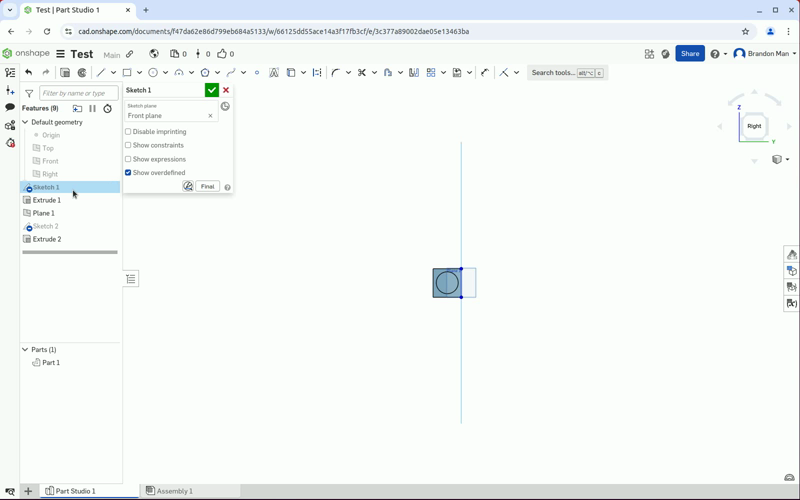
mouse_move(229, 92)
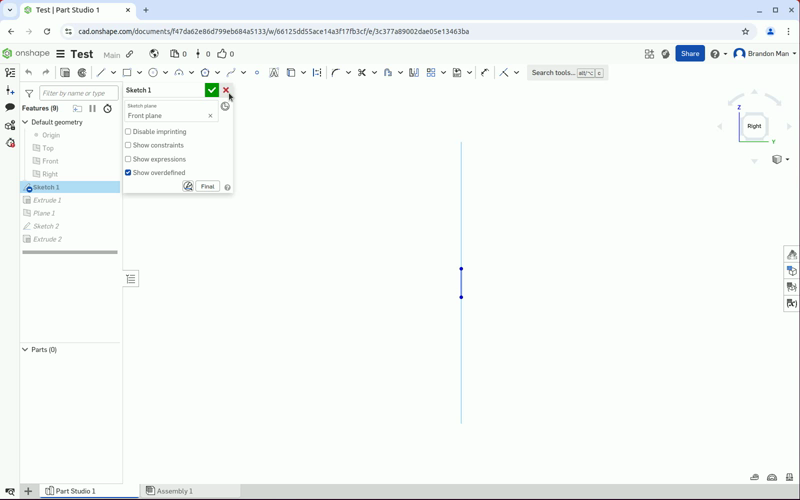
click(229, 92)
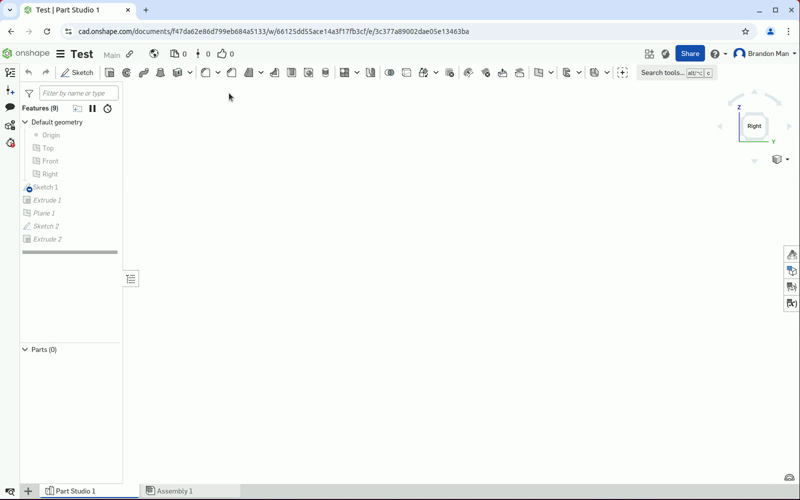
key(shift+s)
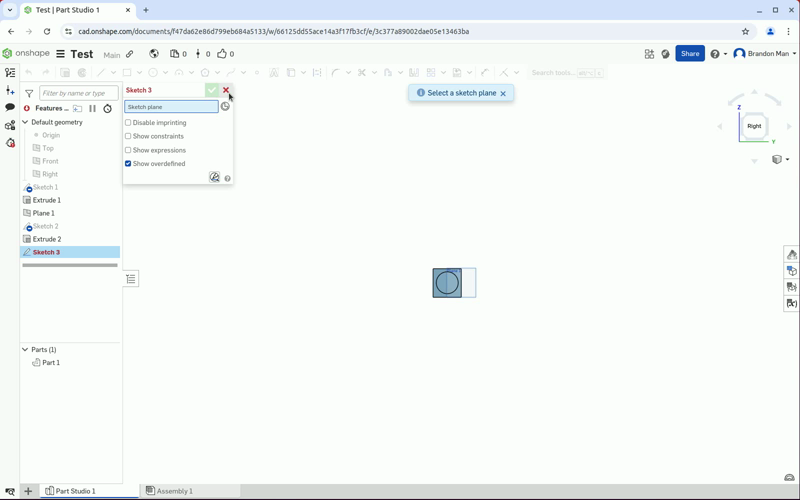
mouse_move(73, 215)
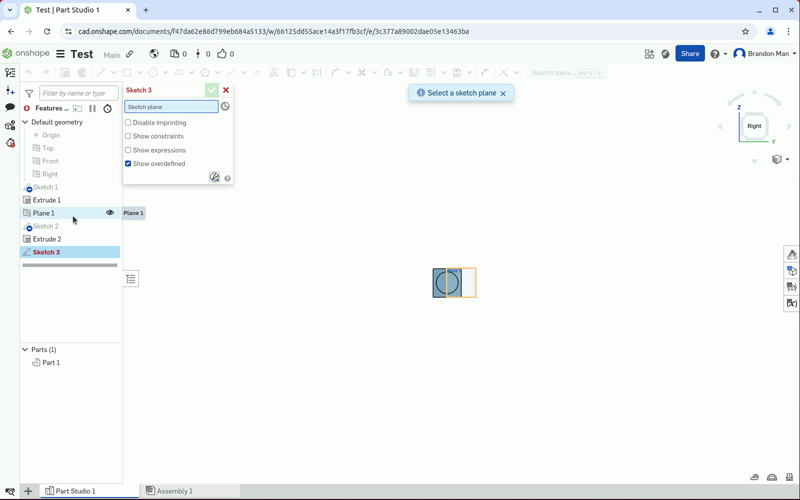
click(73, 215)
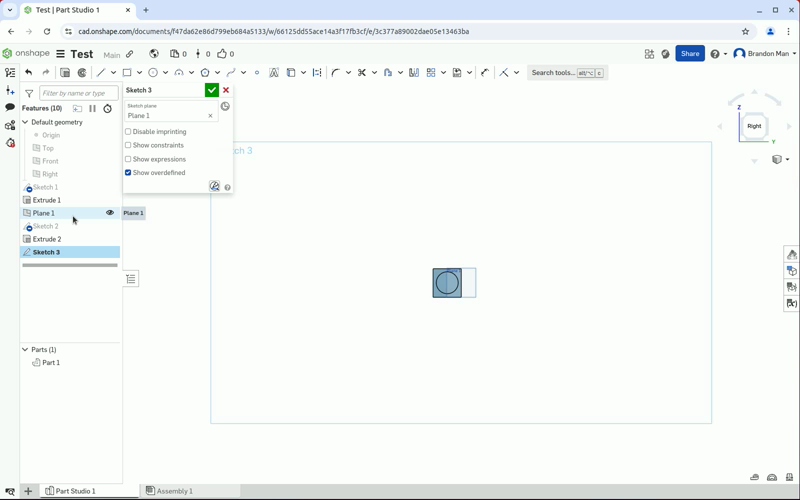
mouse_move(73, 352)
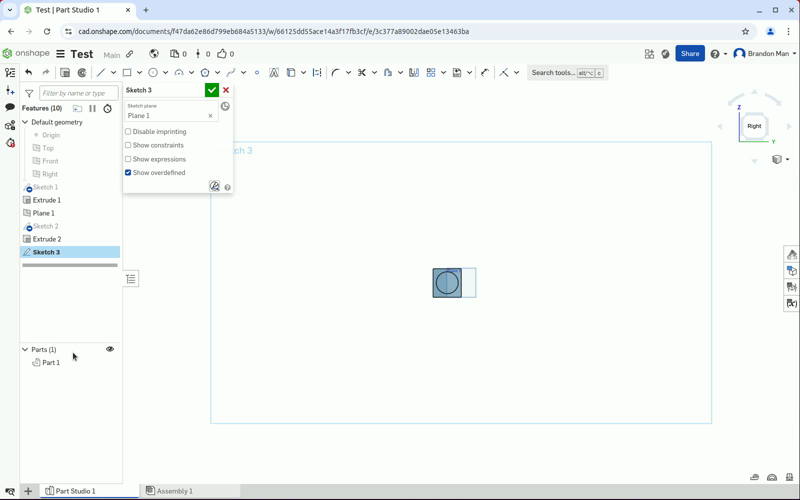
key(y)
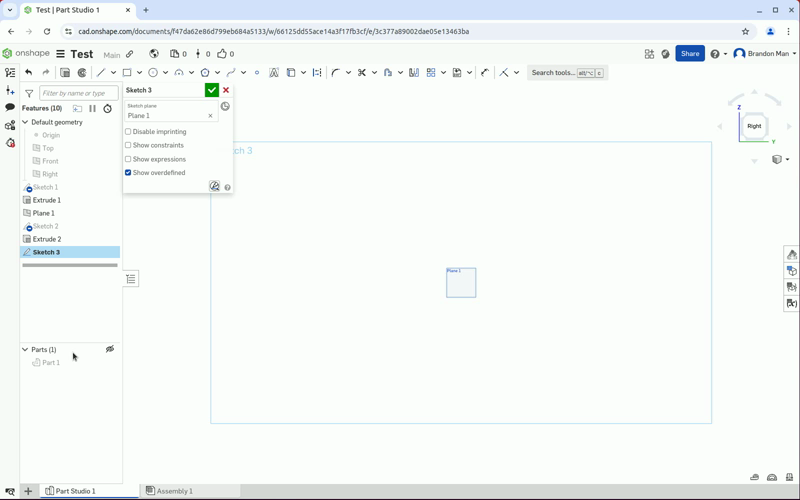
key(c)
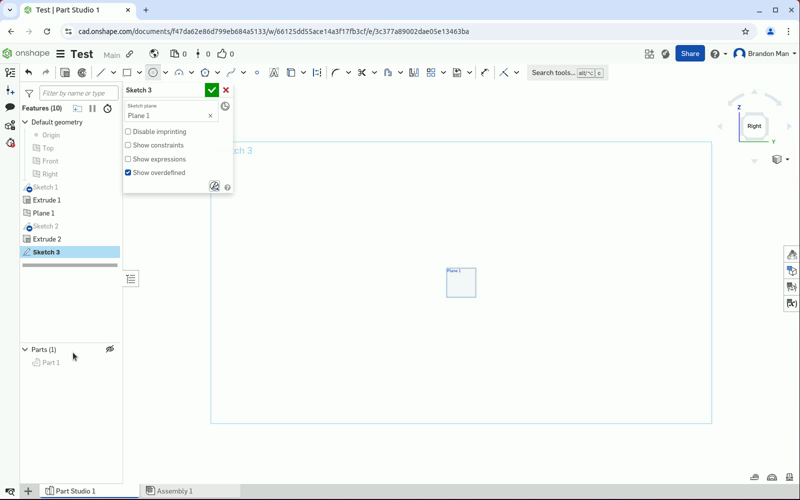
key_down(shift)
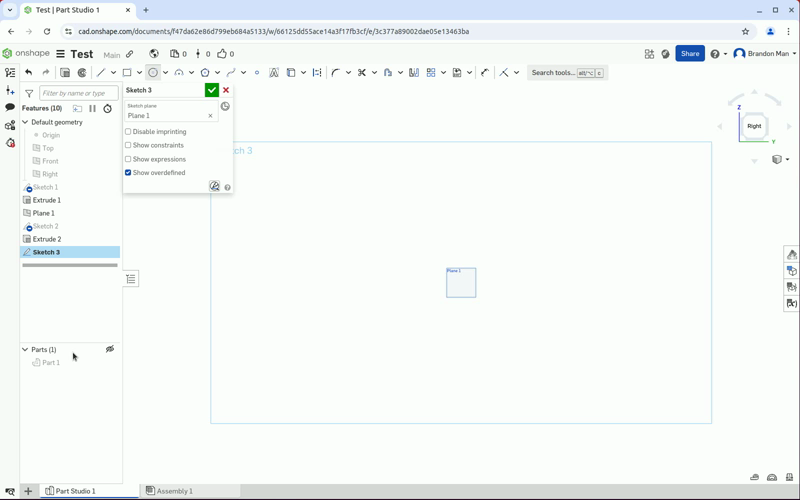
mouse_move(447, 282)
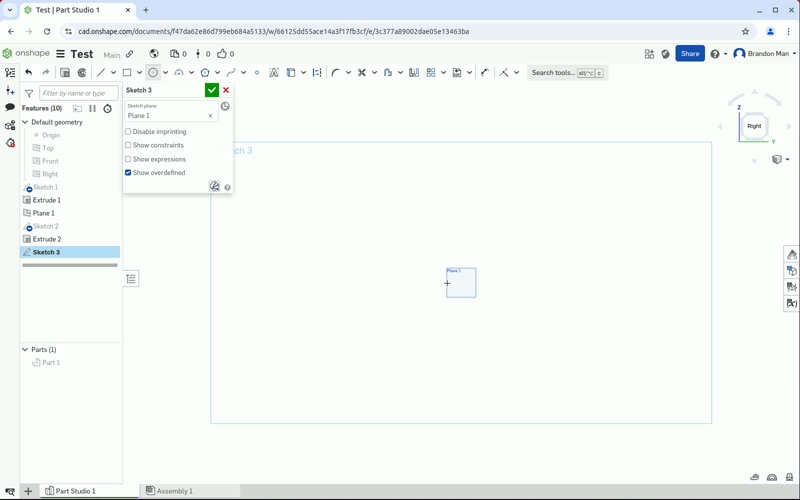
click(447, 282)
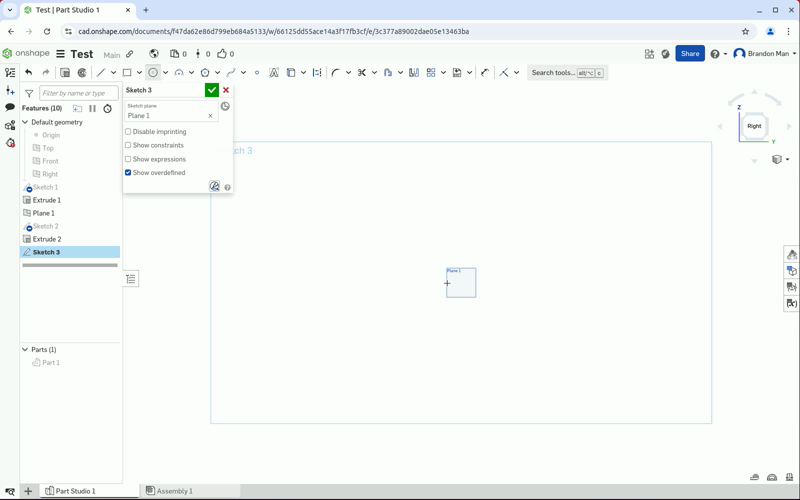
key_up(shift)
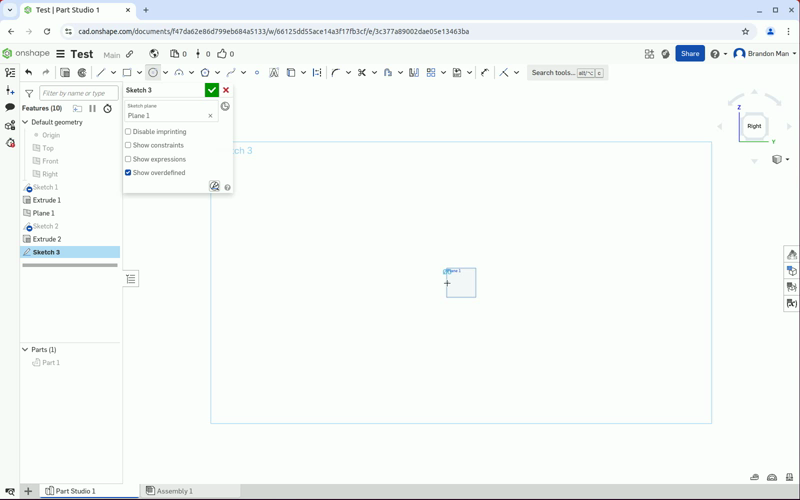
mouse_move(458, 282)
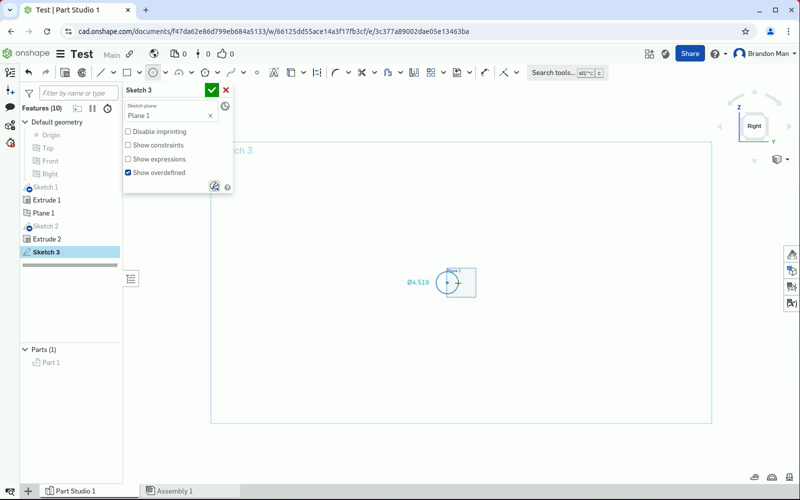
click(458, 282)
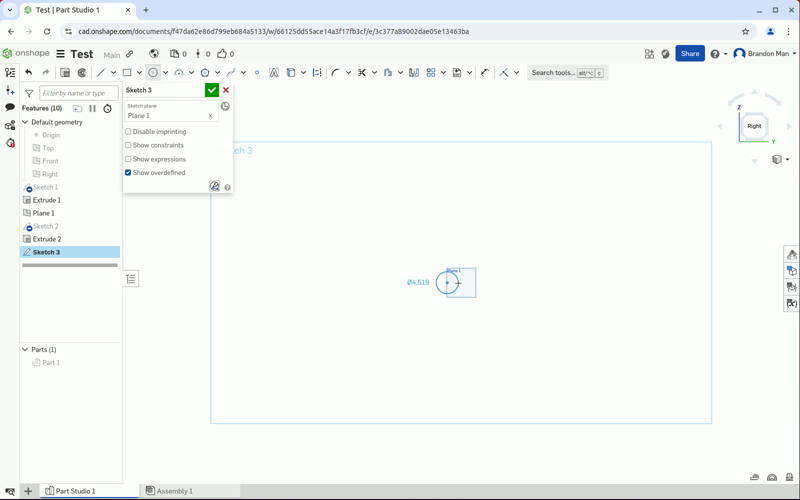
key(esc)
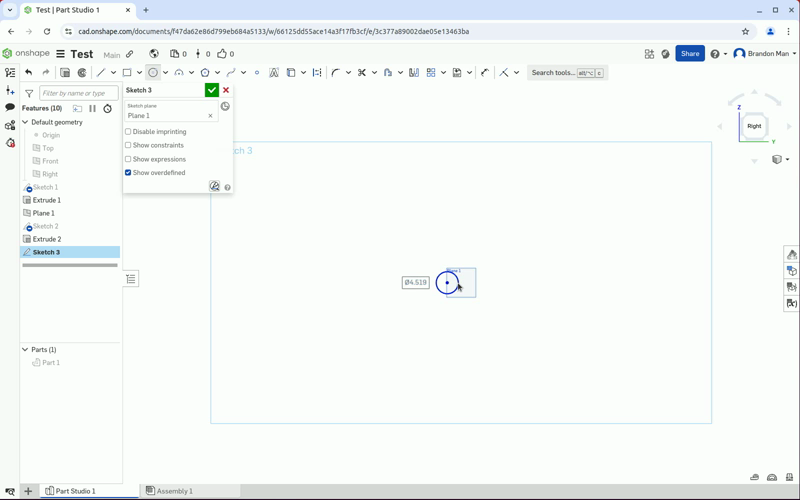
mouse_move(444, 286)
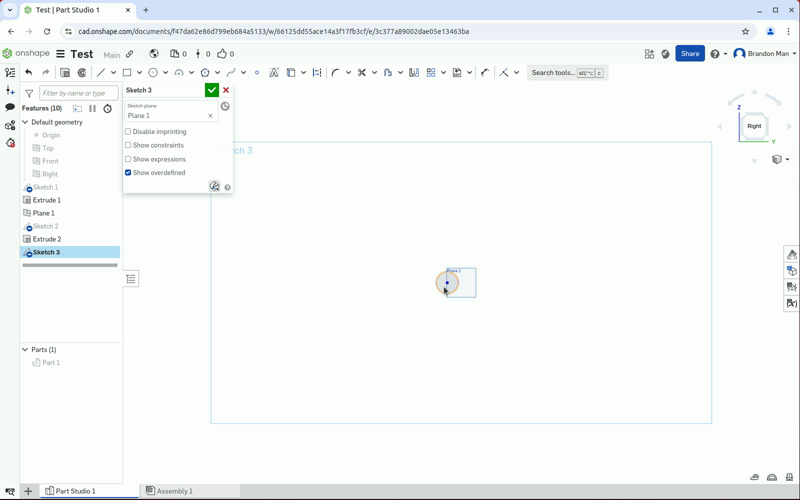
scroll(6)
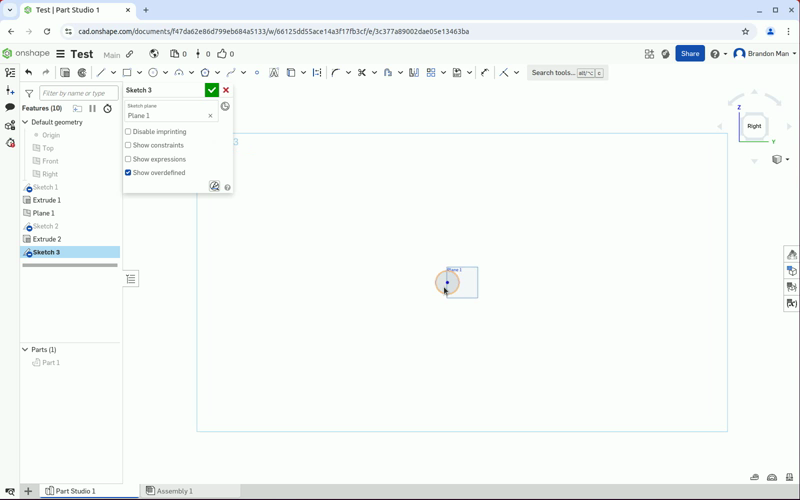
scroll(6)
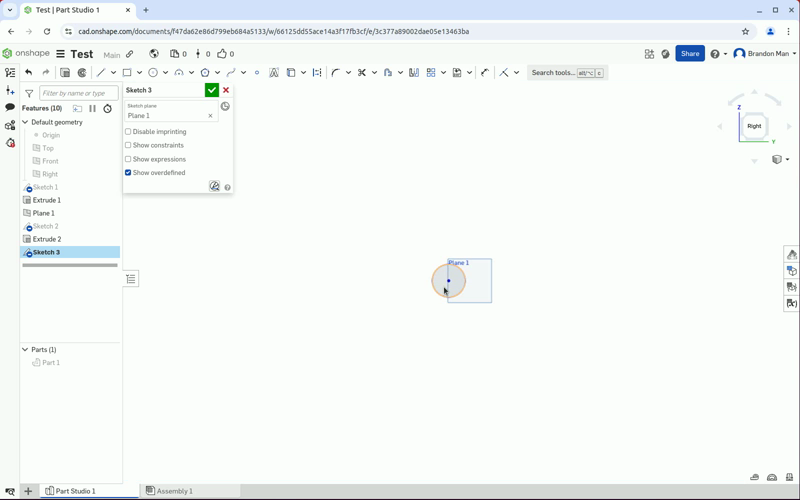
scroll(6)
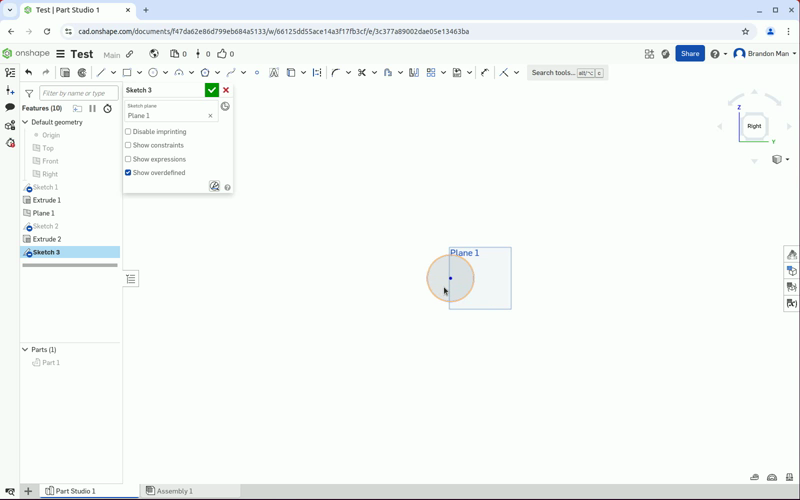
scroll(6)
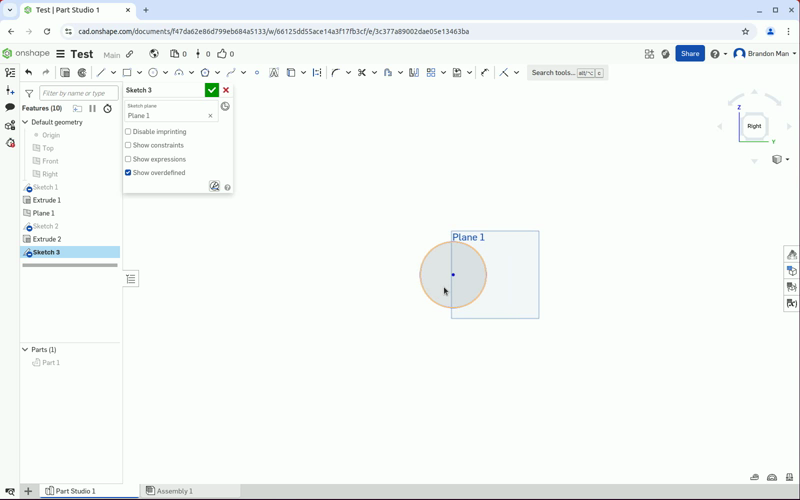
scroll(6)
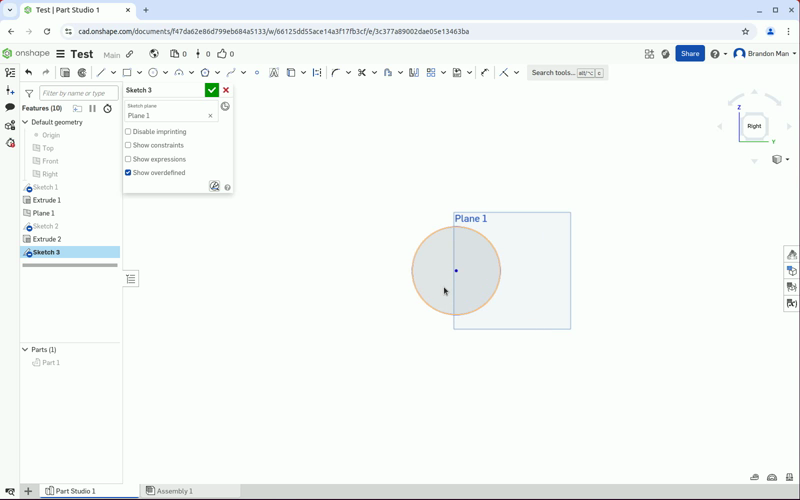
scroll(6)
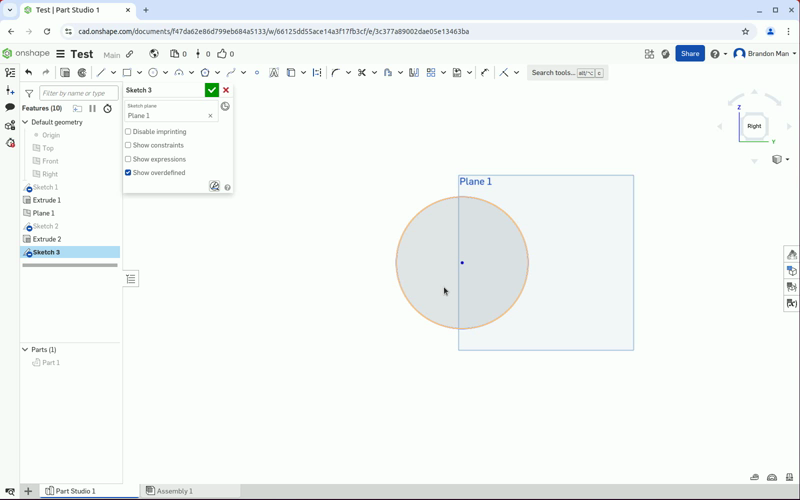
scroll(6)
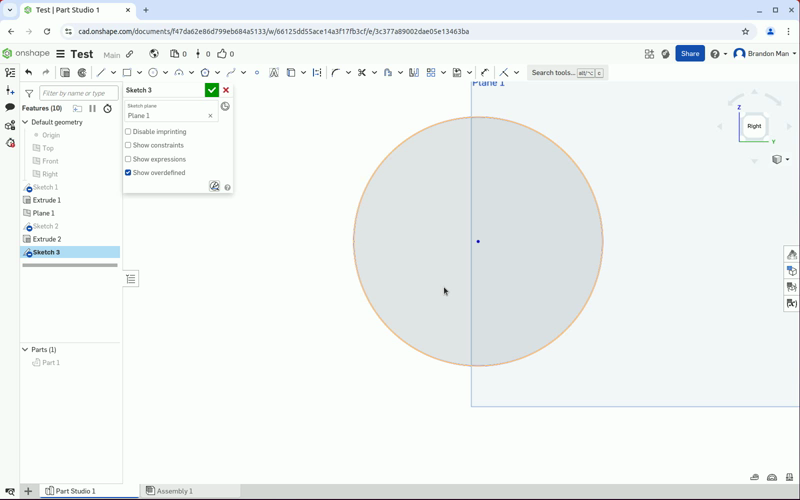
click(444, 286)
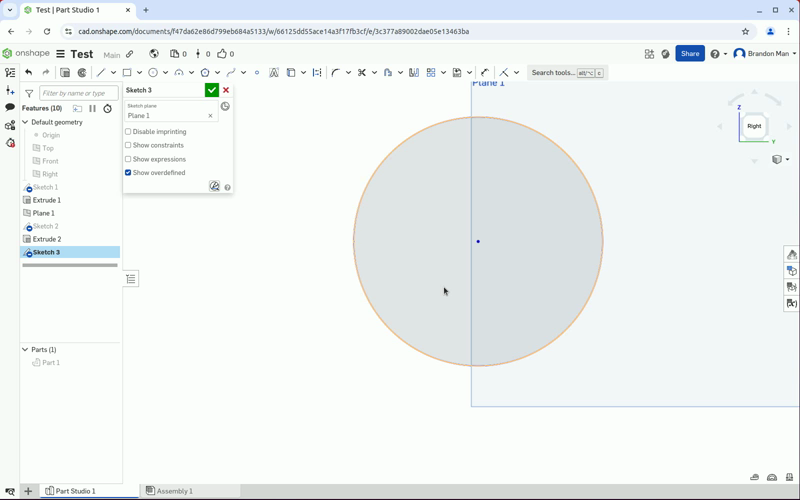
scroll(-6)
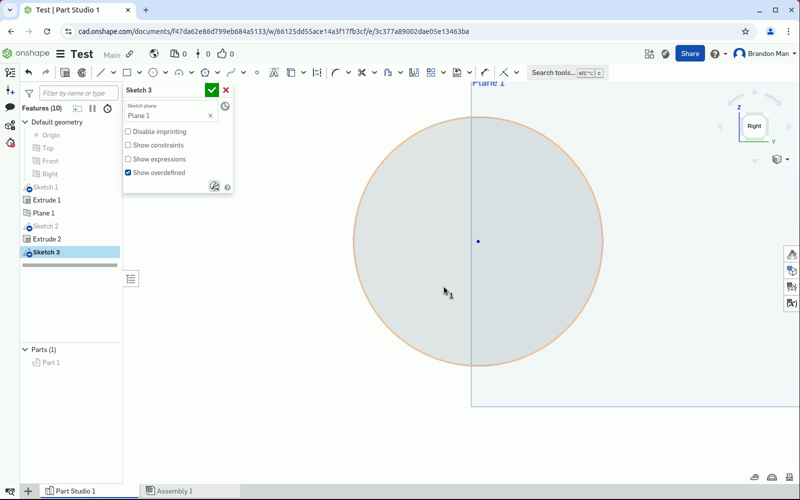
scroll(-6)
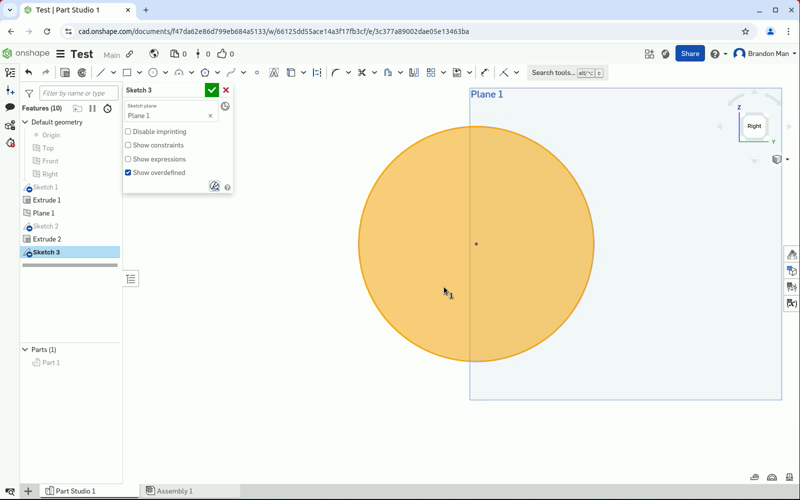
scroll(-6)
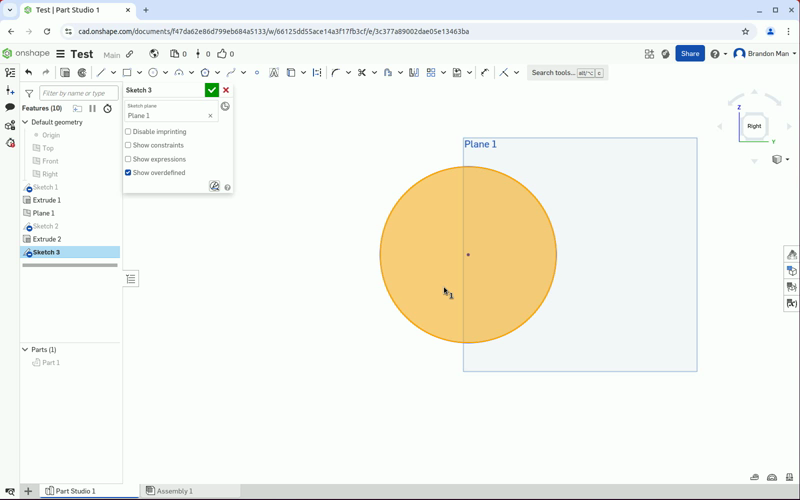
scroll(-6)
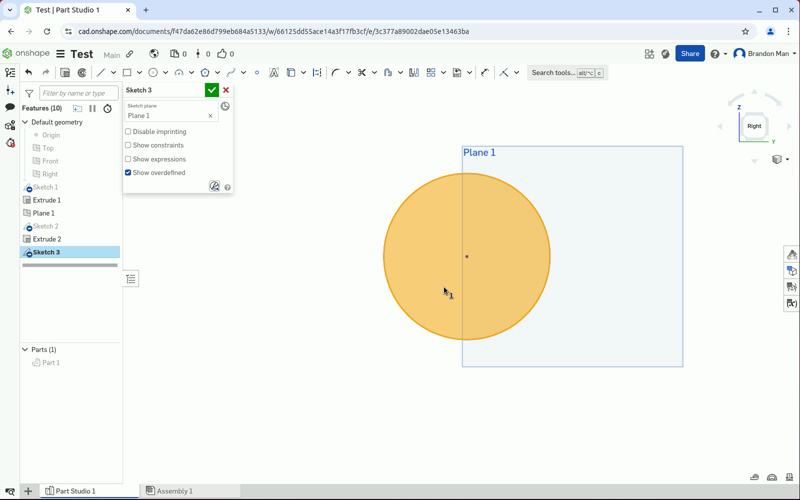
scroll(-6)
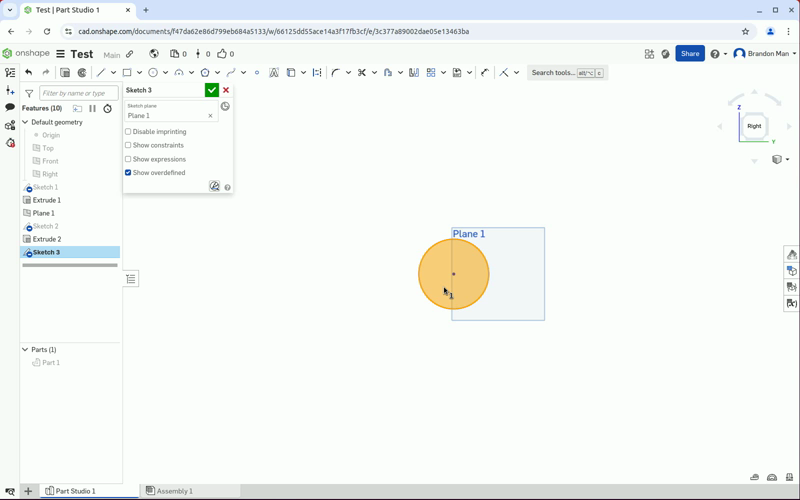
scroll(-6)
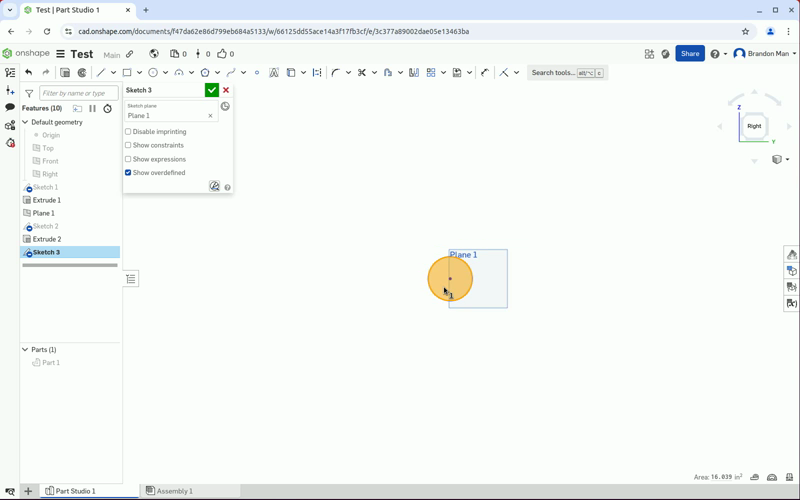
scroll(-6)
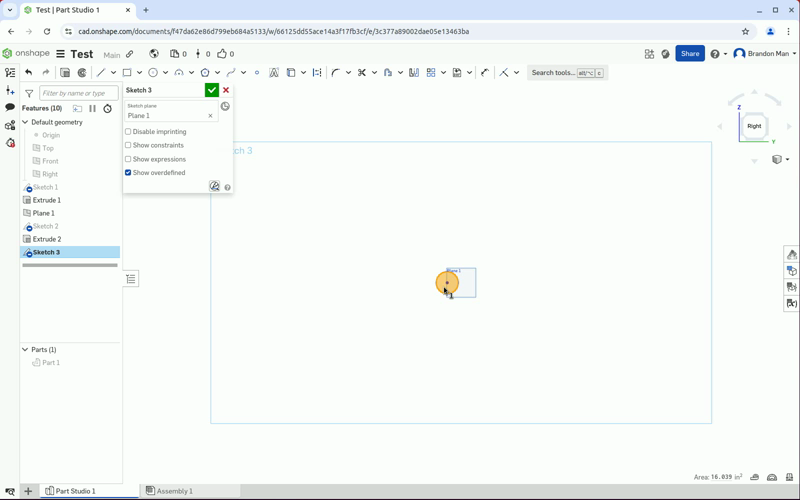
mouse_move(73, 352)
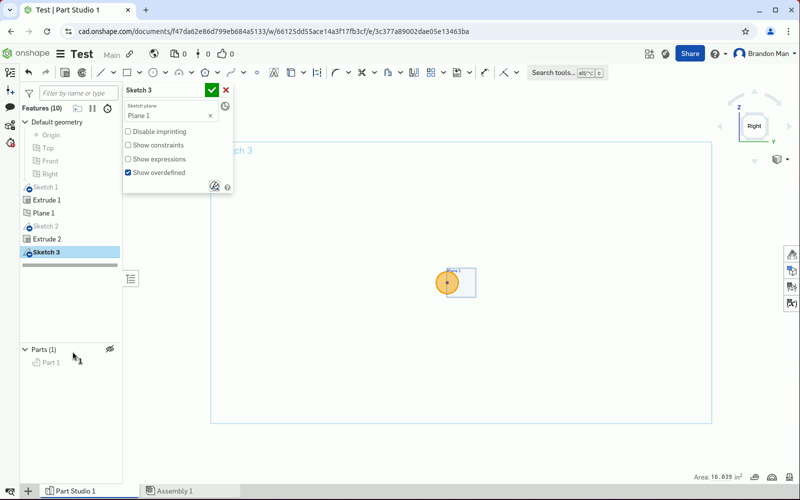
key(shift+y)
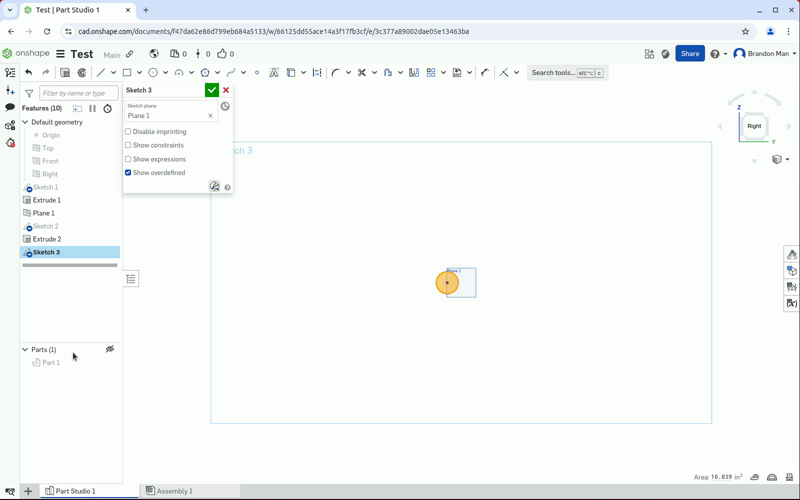
key(shift+e)
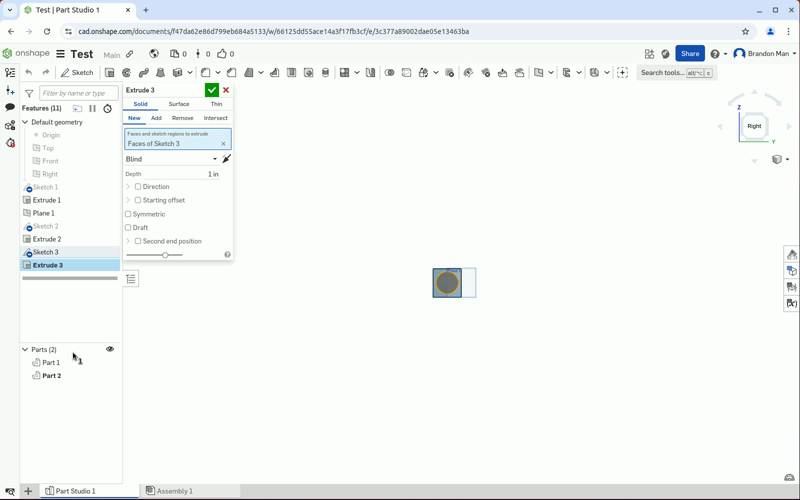
mouse_move(143, 106)
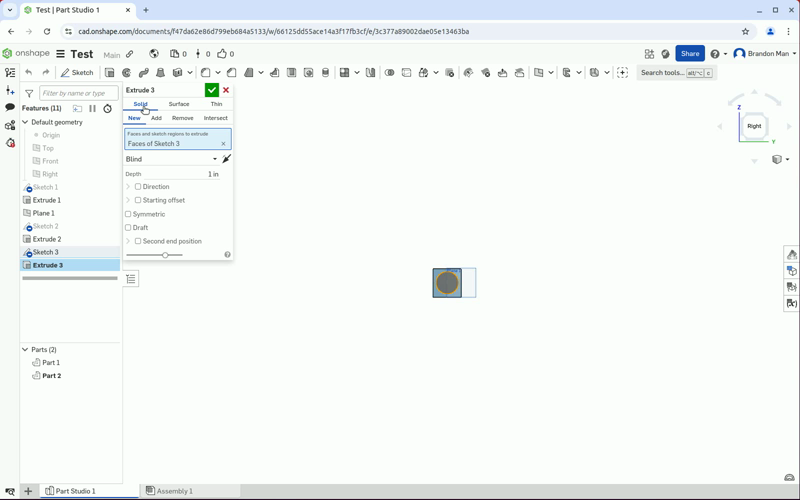
click(143, 106)
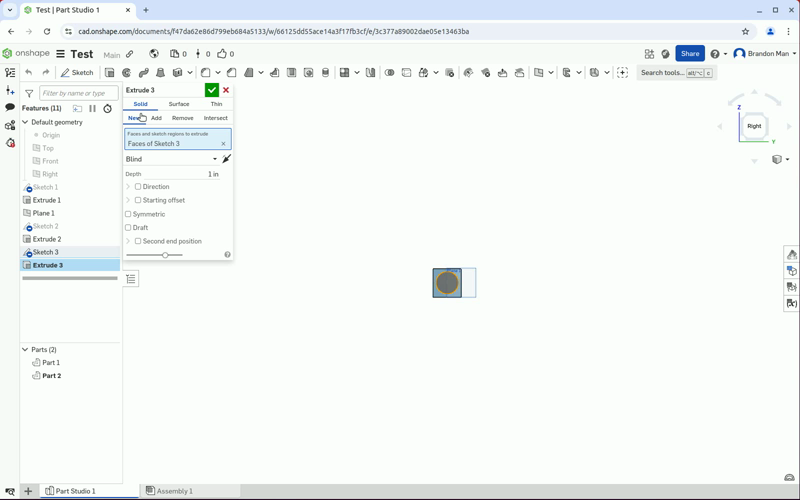
mouse_move(137, 120)
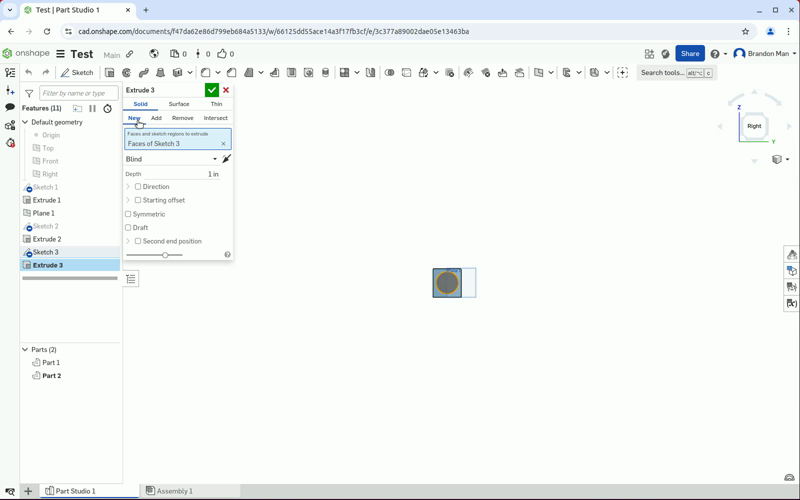
click(137, 120)
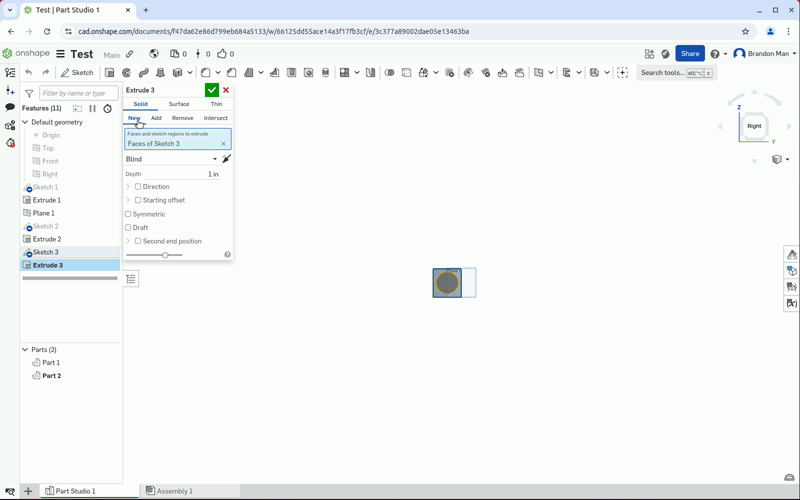
key(tab, 4)
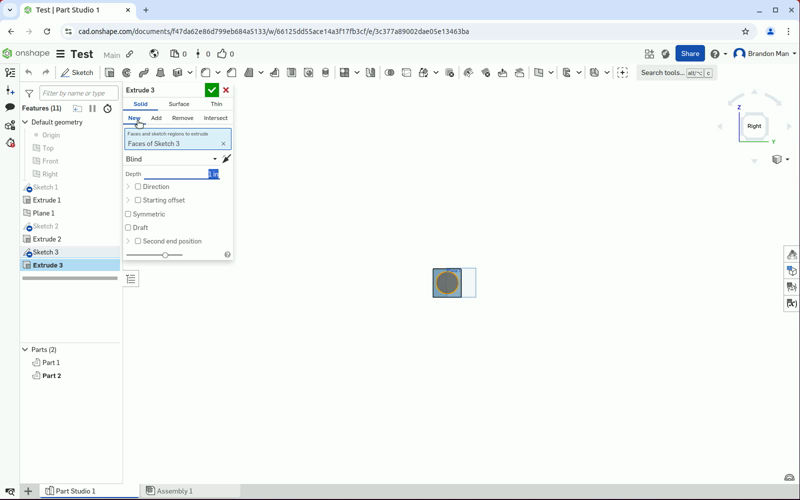
text(-2.889)
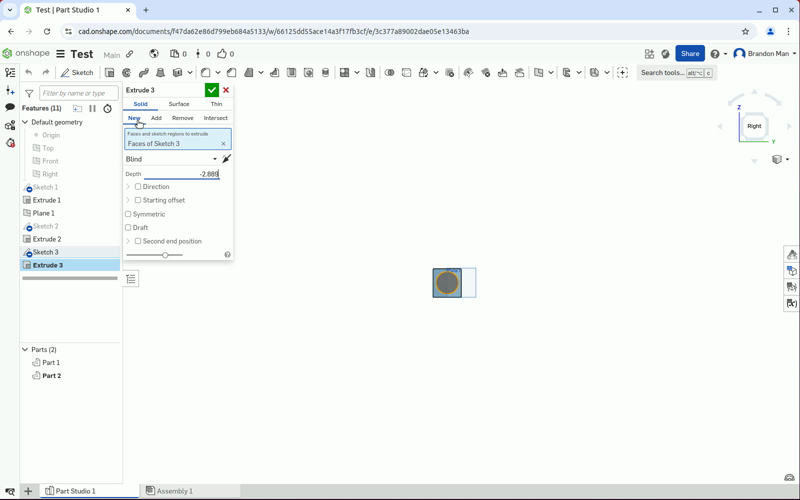
key(enter)
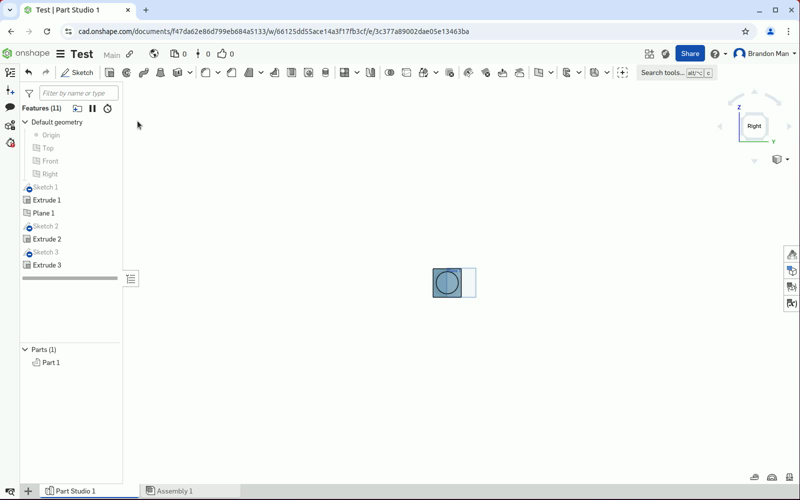
key(shift+h)
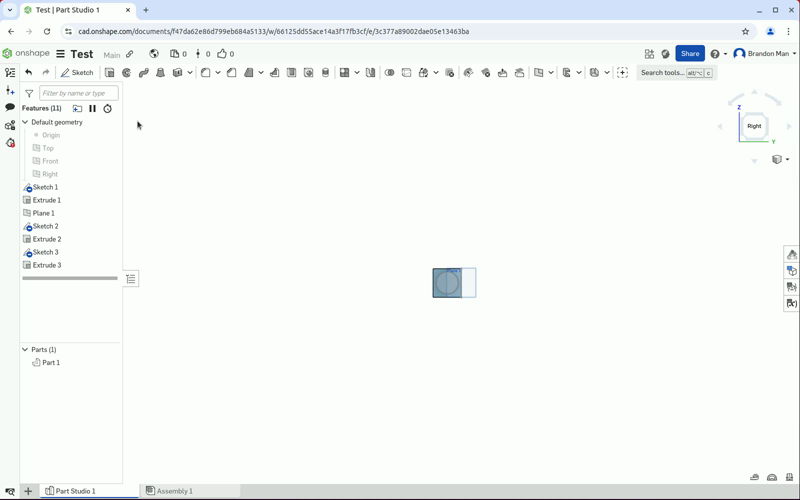
key(shift+h)
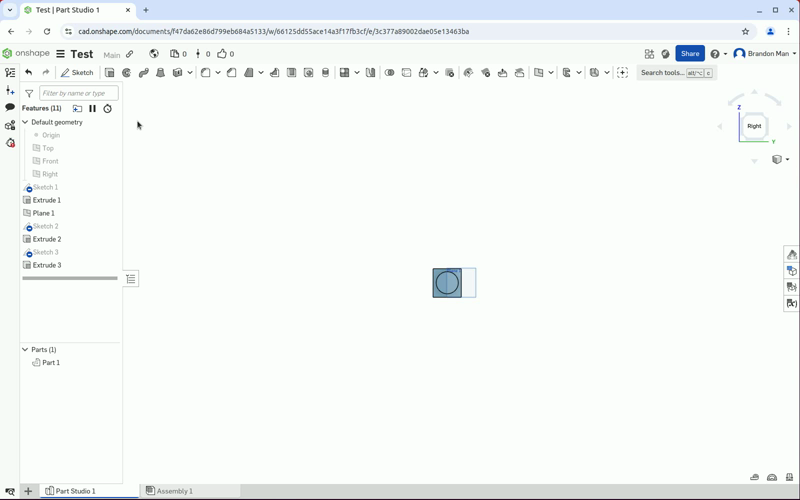
mouse_move(73, 189)
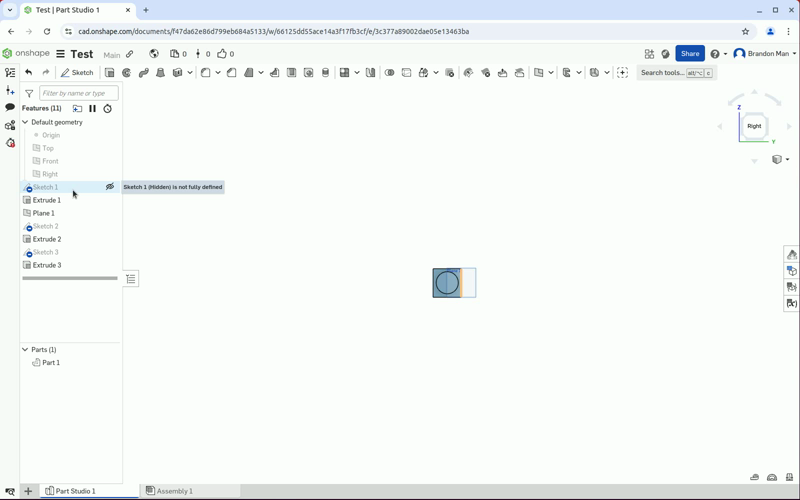
click(73, 189)
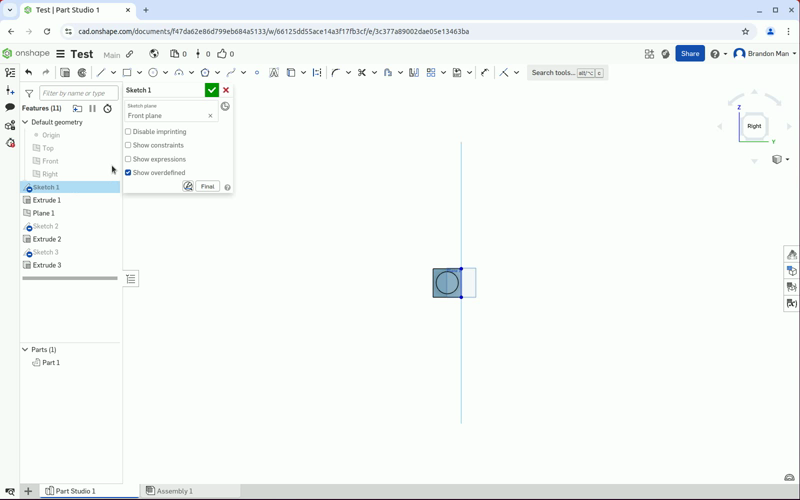
mouse_move(229, 92)
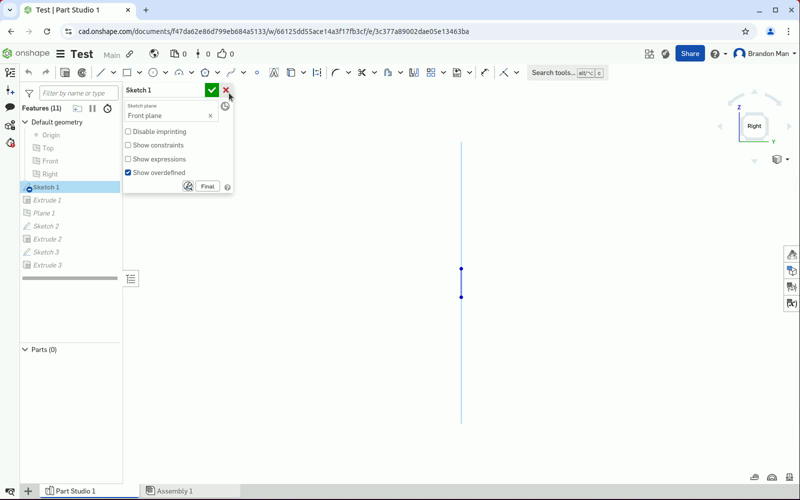
click(229, 92)
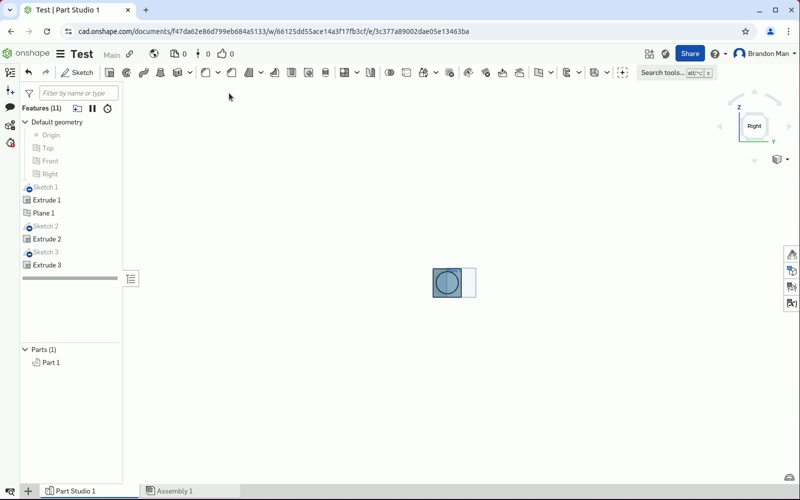
mouse_move(73, 352)
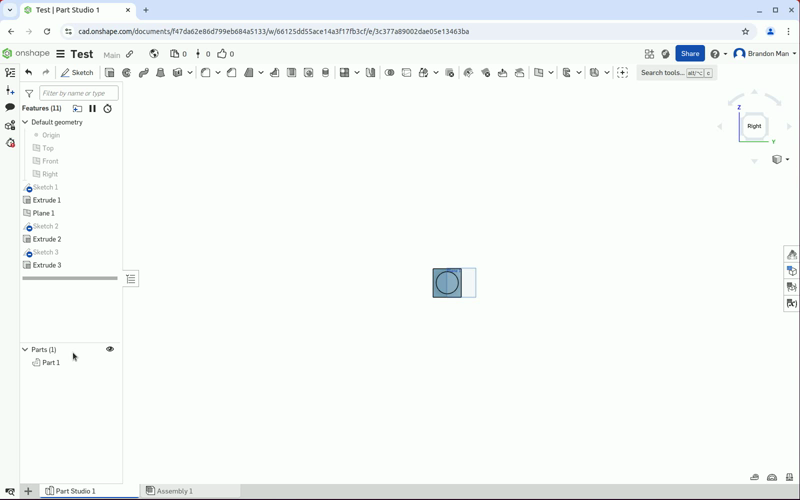
key(y)
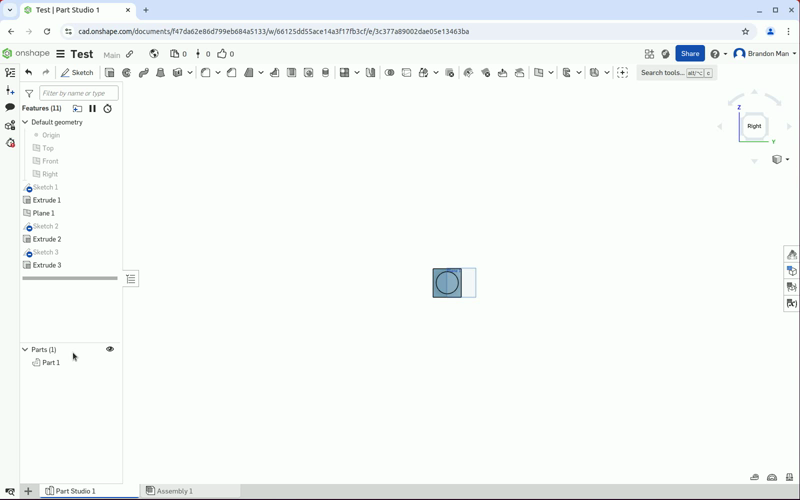
key(shift+p)
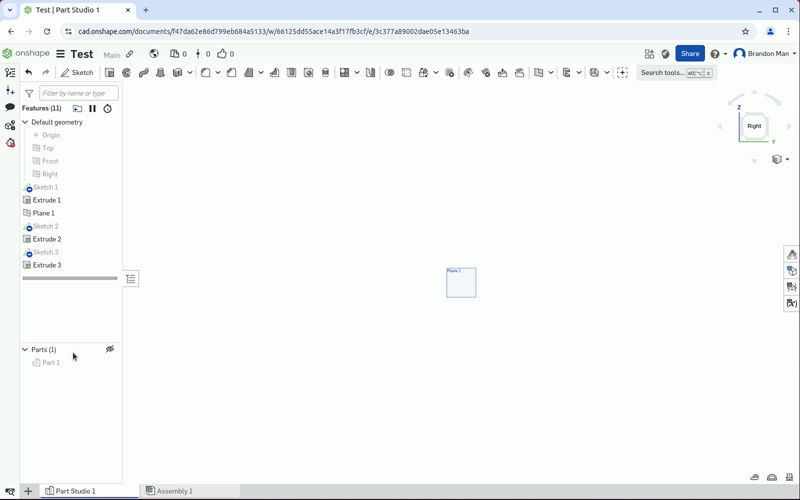
key(space)
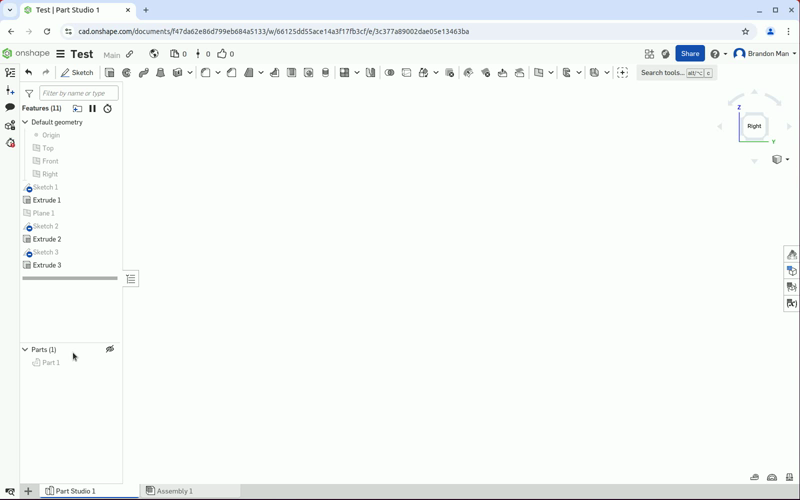
key_down(shift)
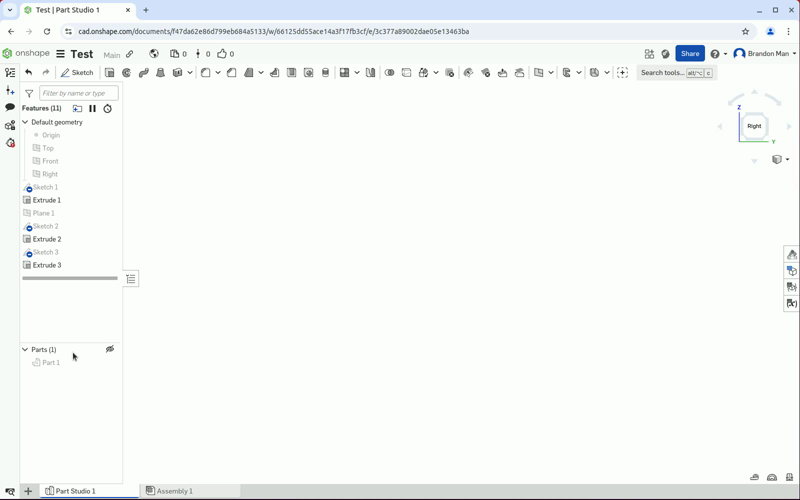
key(right)
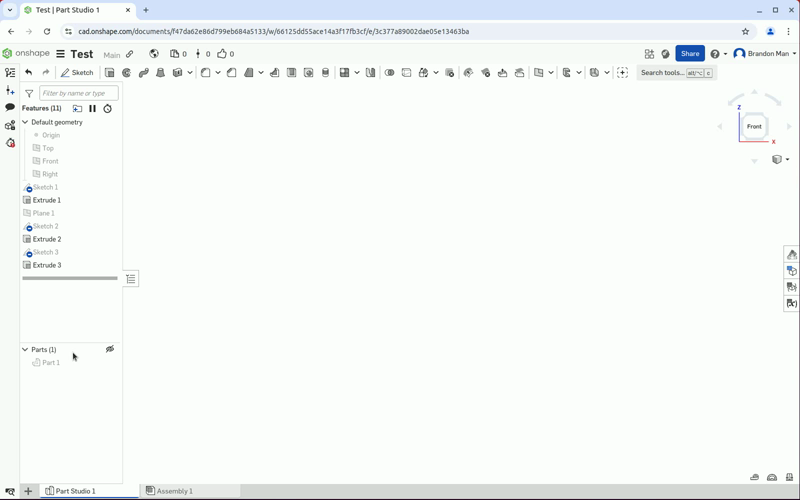
key_up(shift)
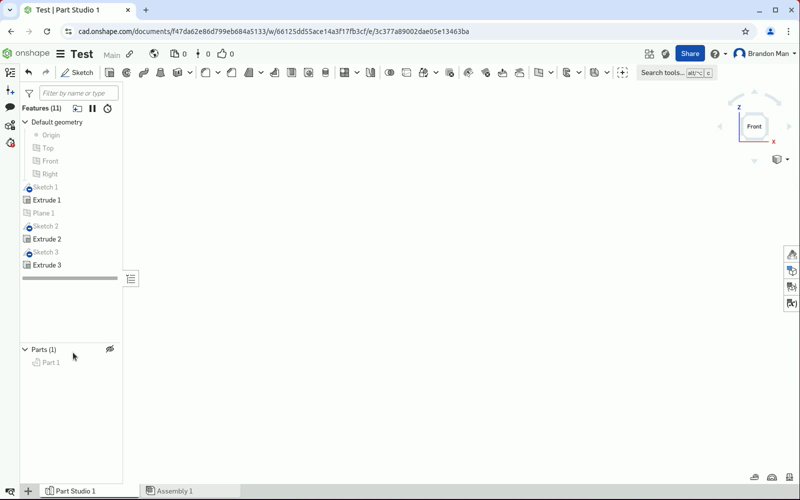
mouse_move(73, 352)
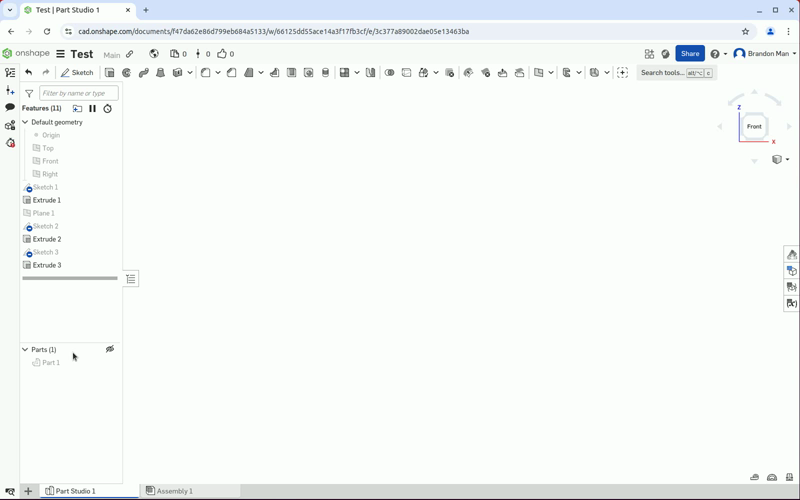
key(shift+y)
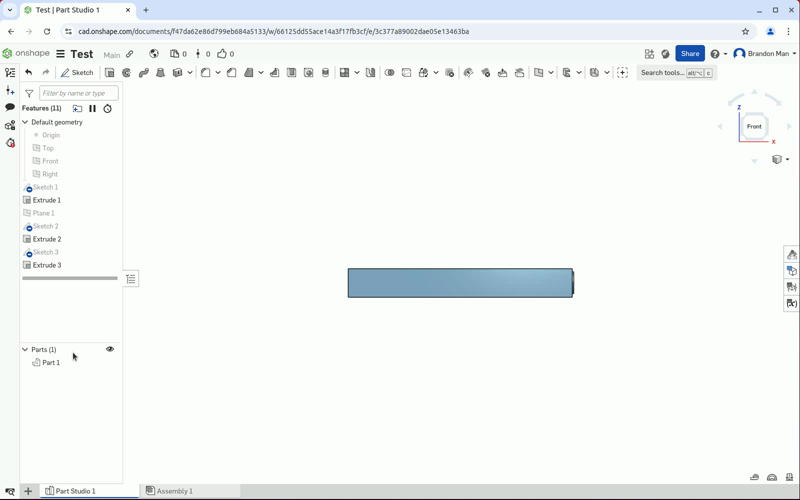
mouse_move(541, 75)
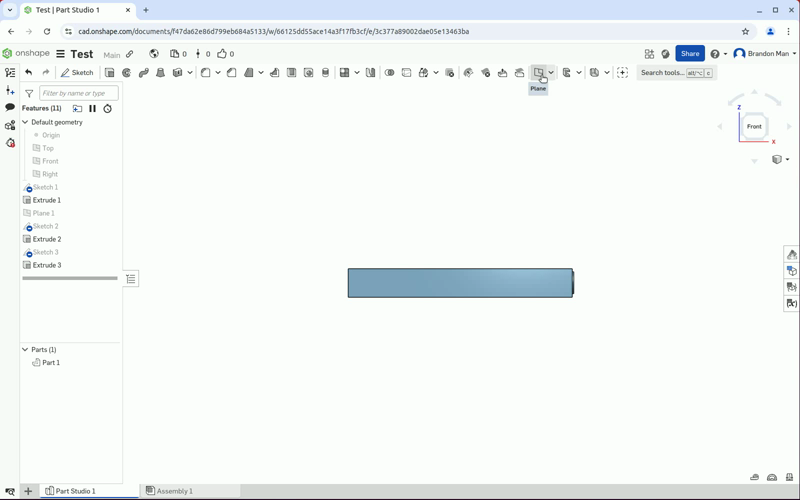
click(541, 75)
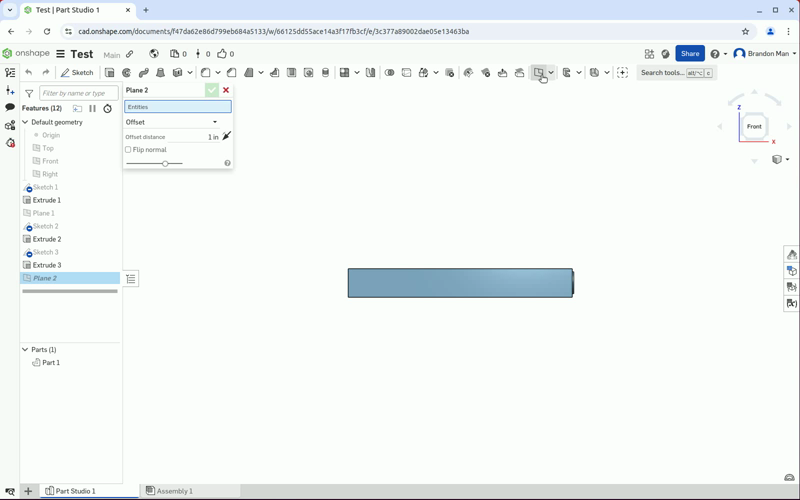
mouse_move(73, 163)
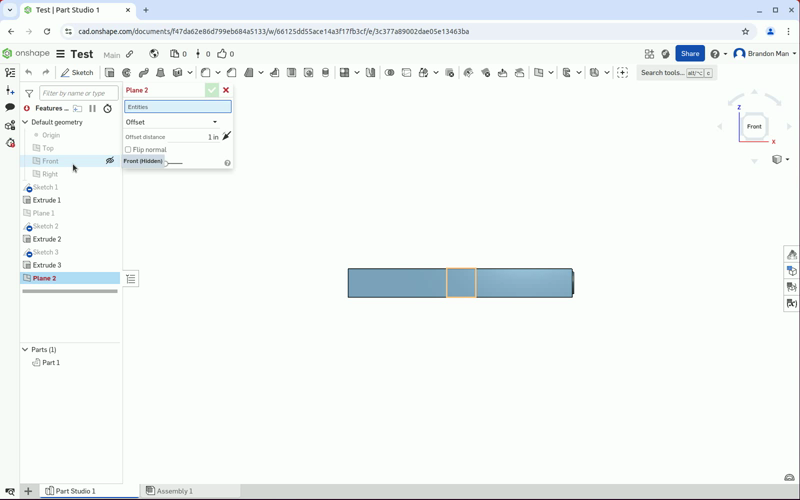
click(73, 163)
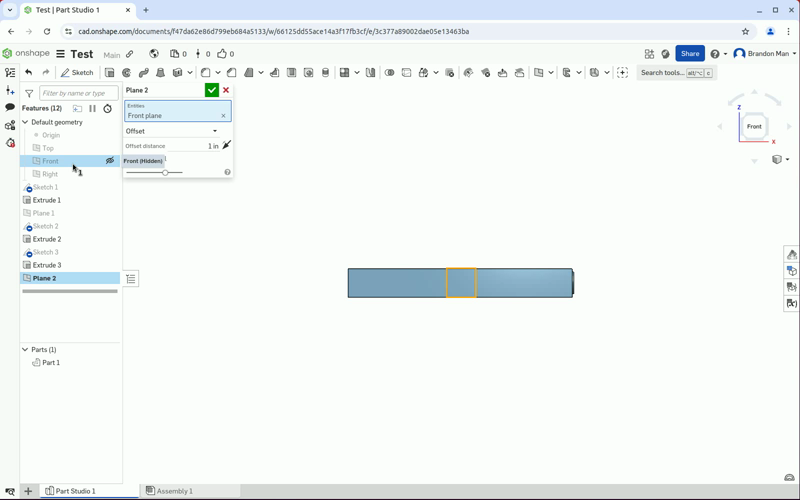
key(tab, 2)
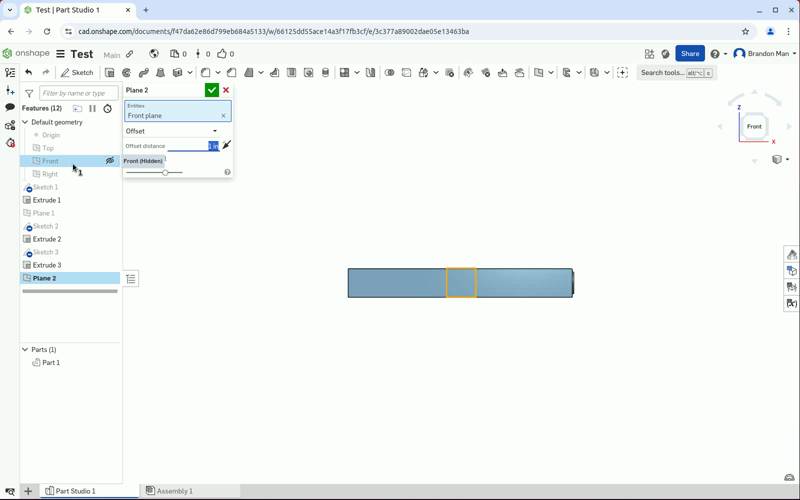
text(5.792)
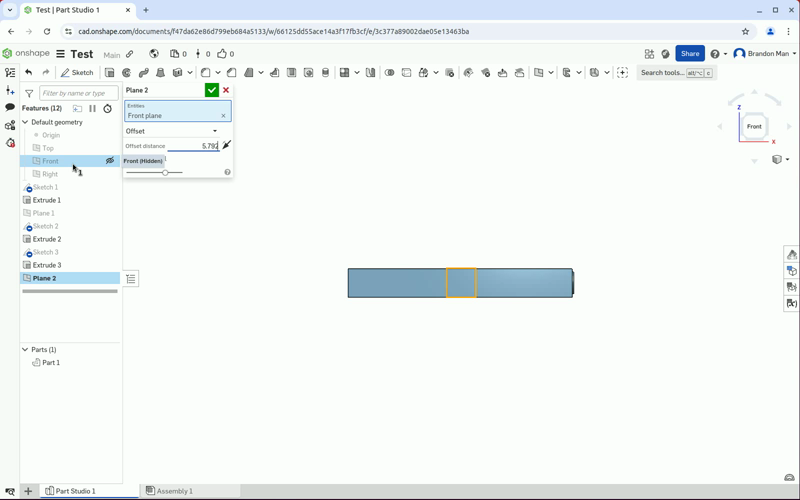
key(enter, 2)
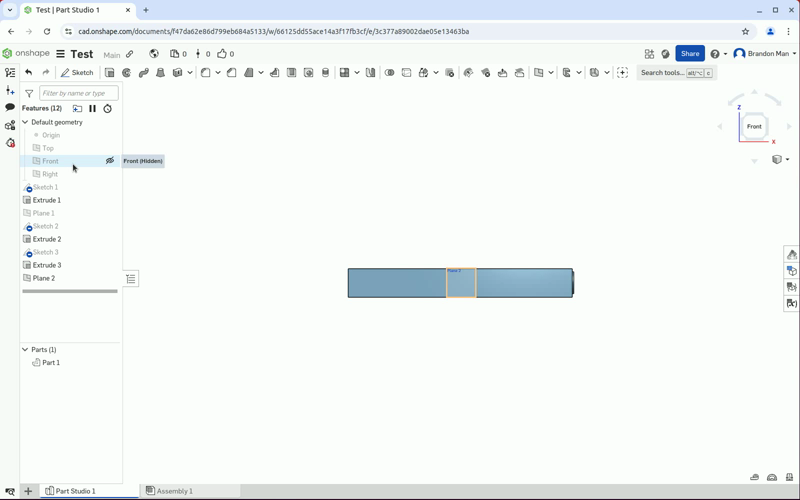
key(shift+s)
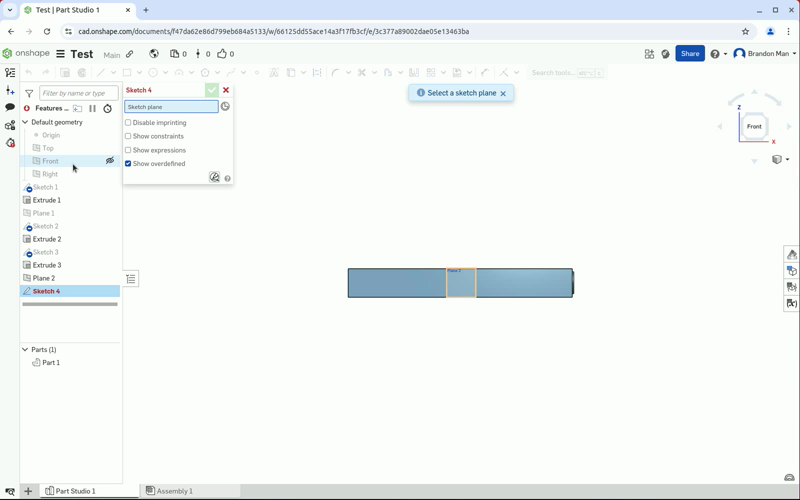
mouse_move(73, 280)
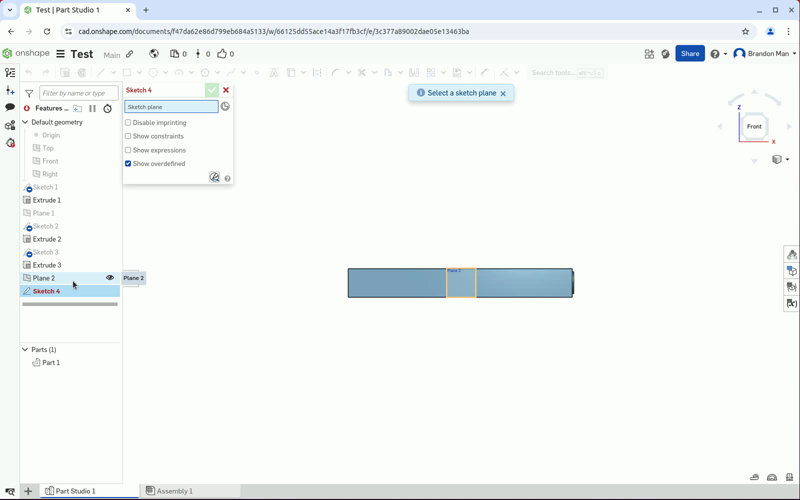
click(73, 280)
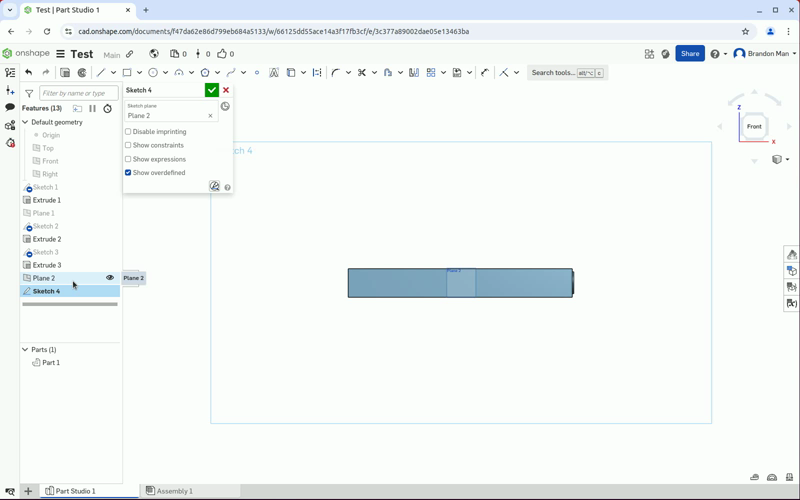
mouse_move(73, 352)
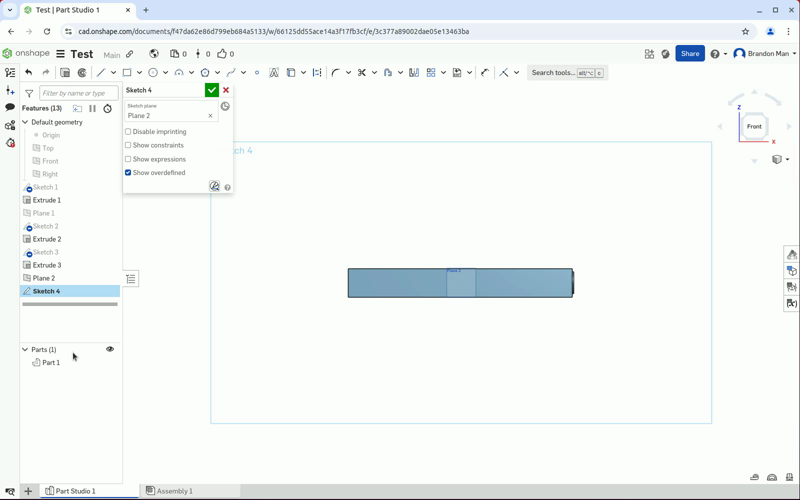
key(y)
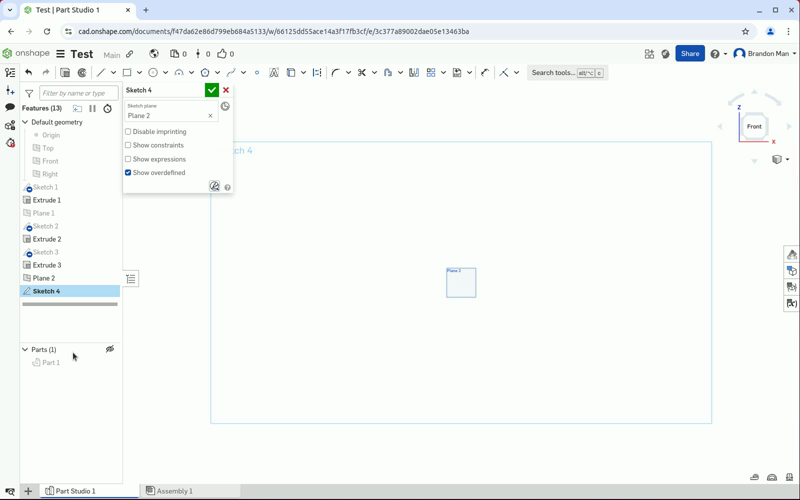
key(c)
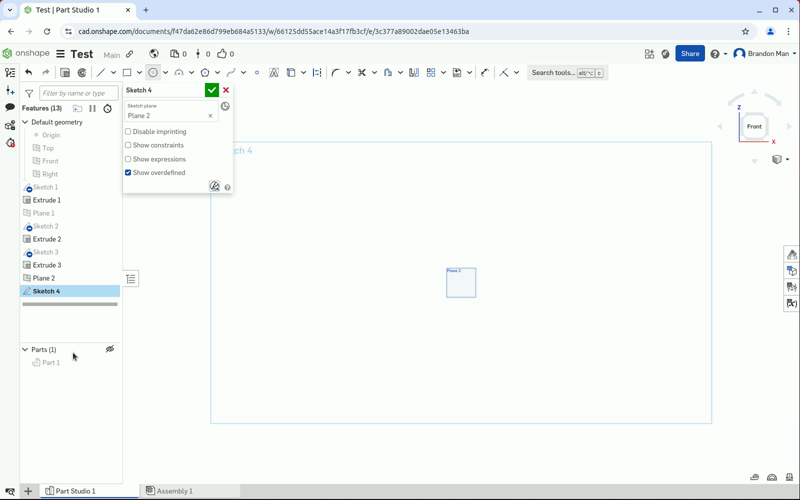
key_down(shift)
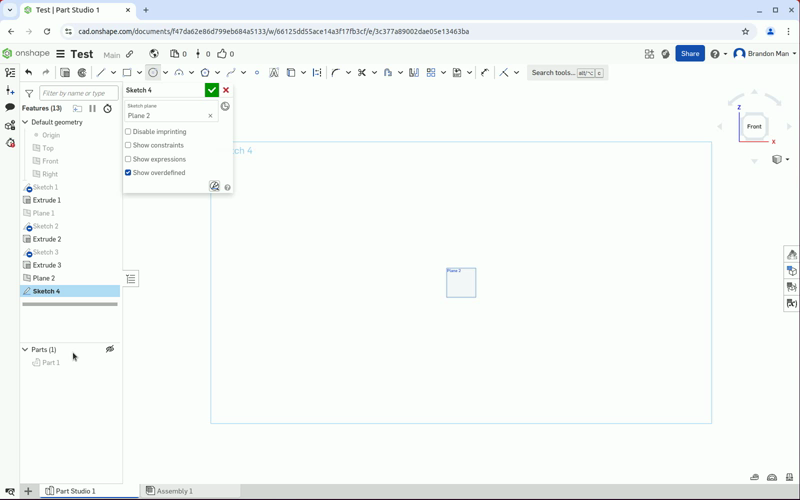
mouse_move(377, 282)
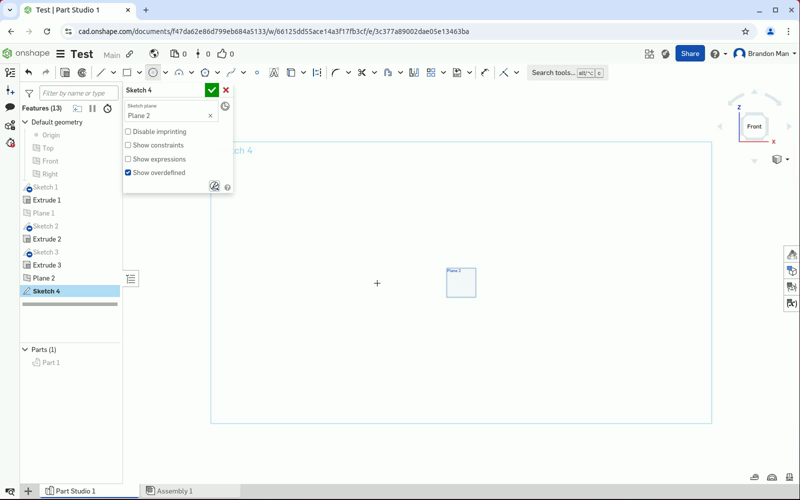
click(377, 282)
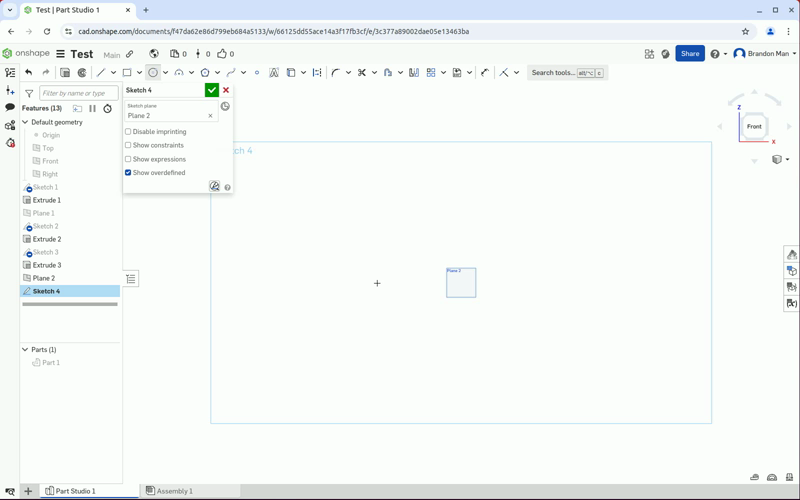
key_up(shift)
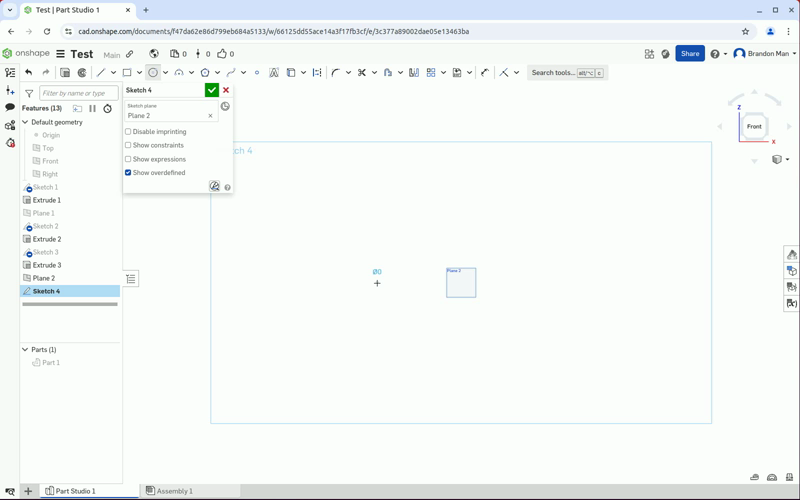
mouse_move(385, 282)
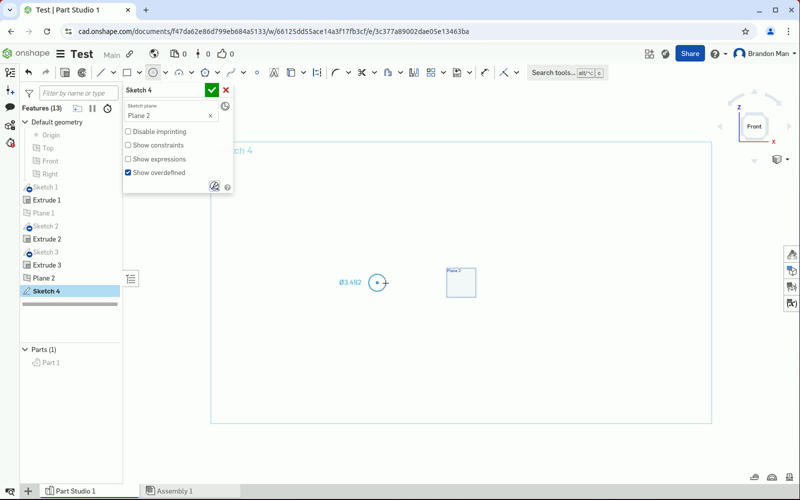
click(385, 282)
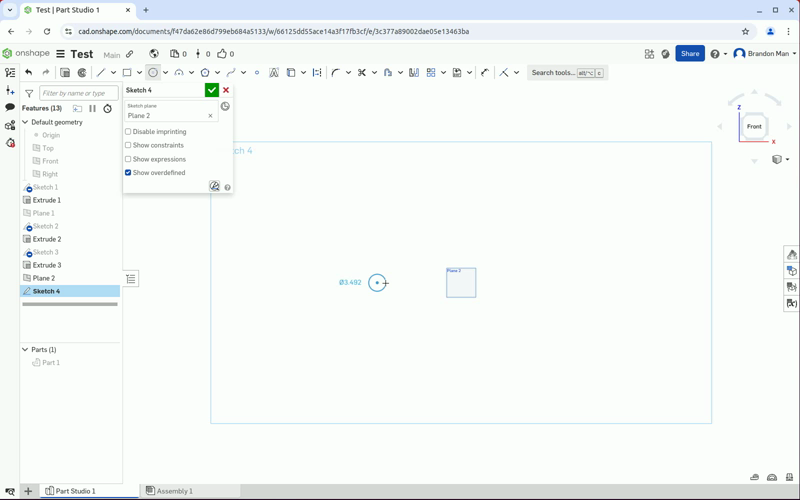
key(esc)
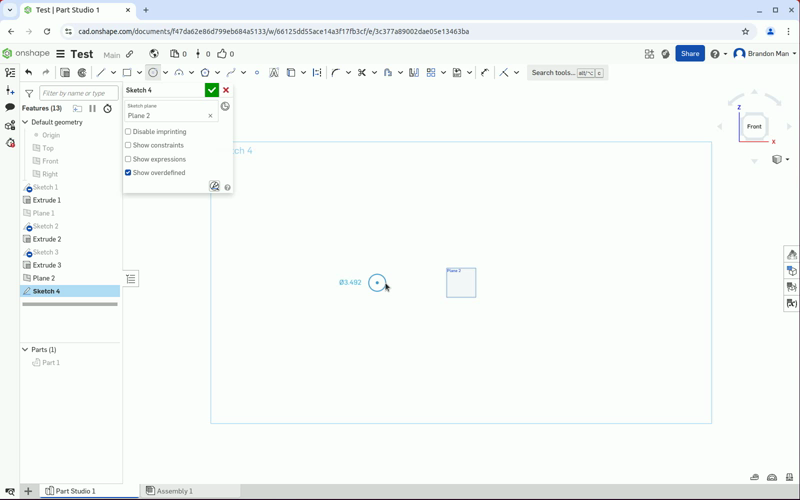
mouse_move(382, 282)
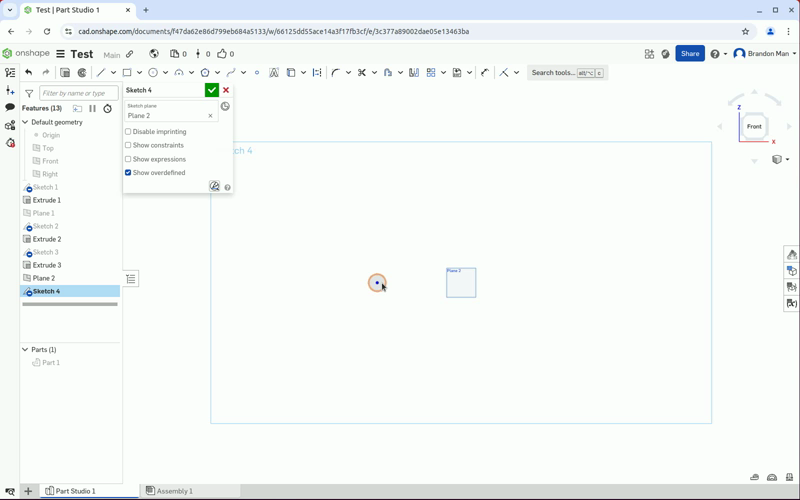
scroll(6)
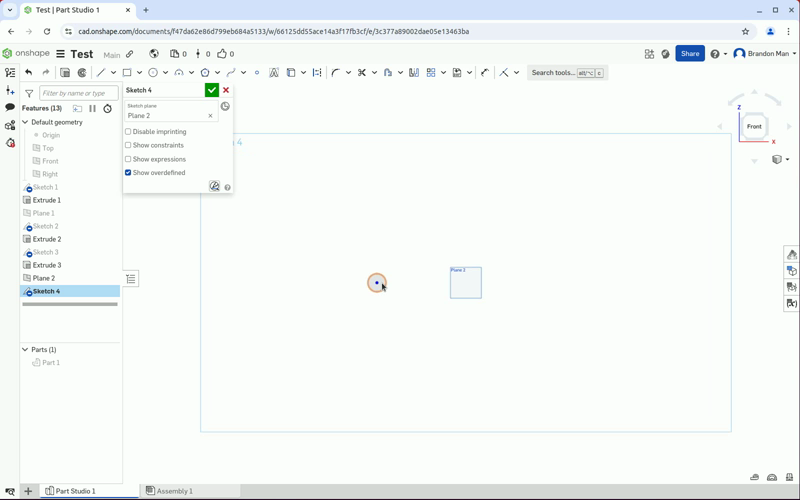
scroll(6)
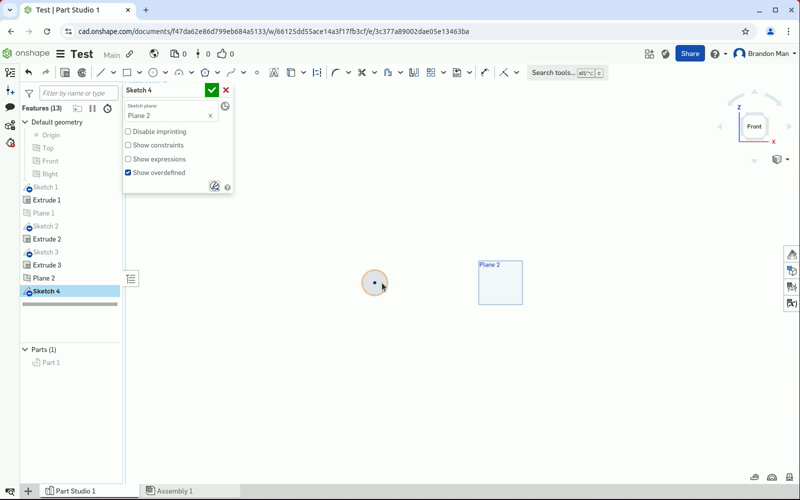
scroll(6)
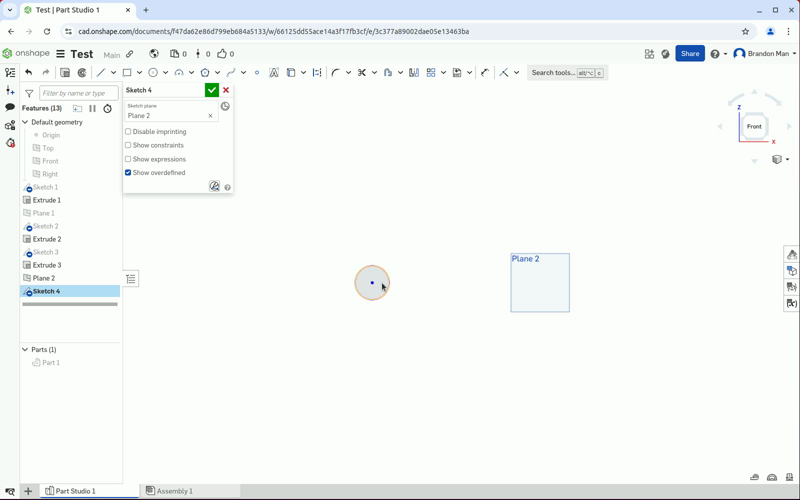
scroll(6)
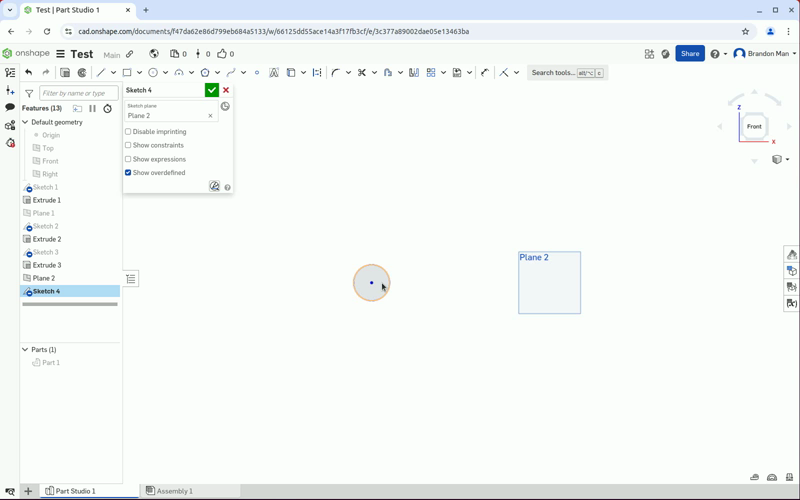
scroll(6)
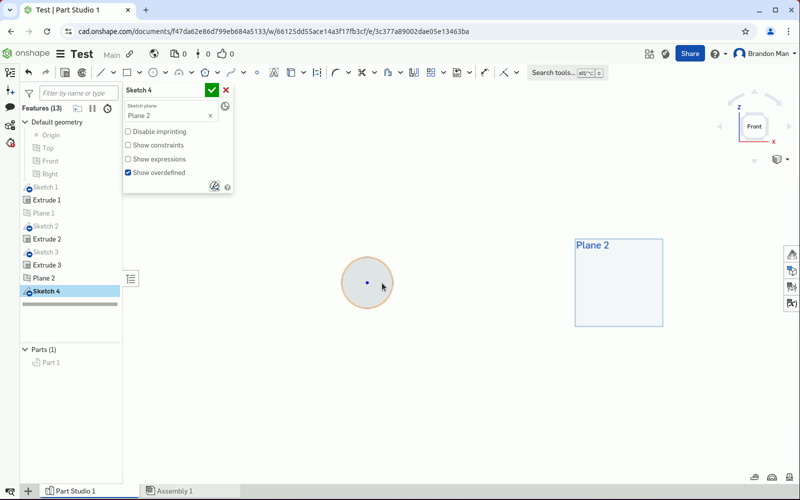
scroll(6)
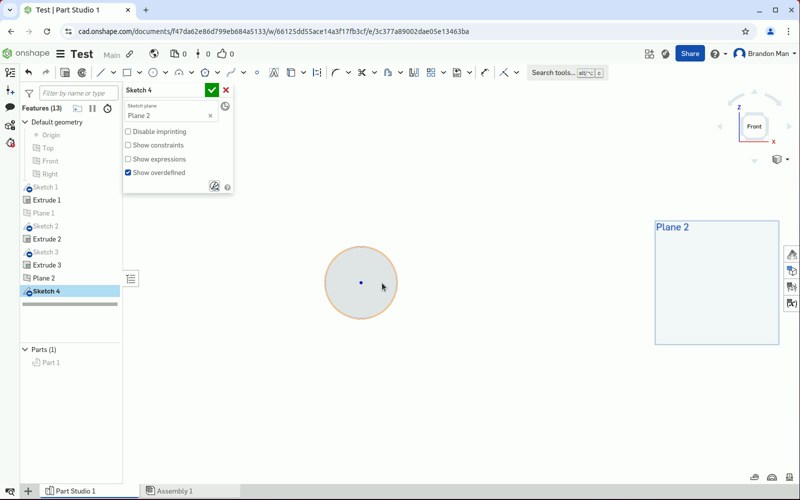
scroll(6)
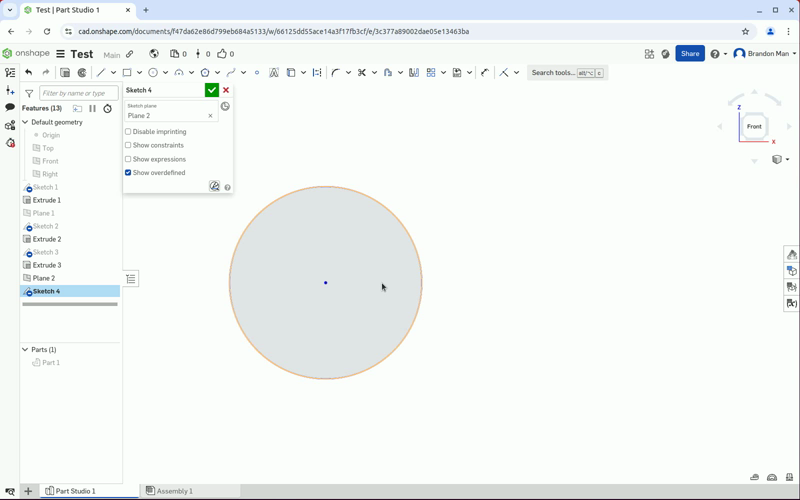
click(382, 282)
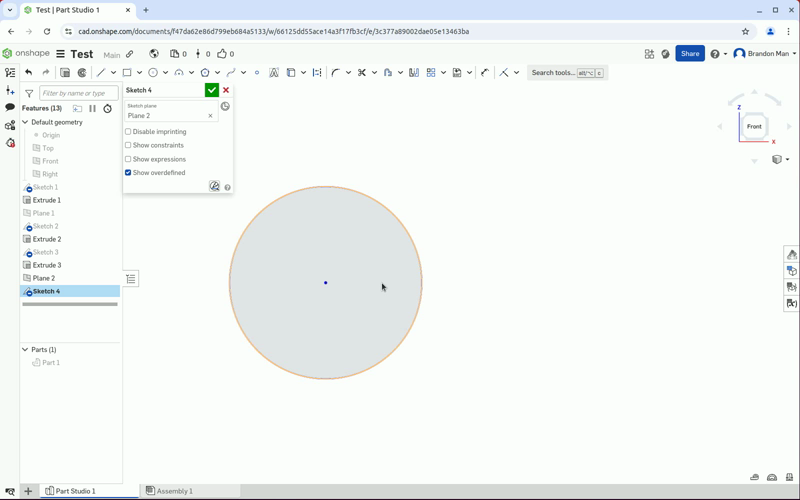
scroll(-6)
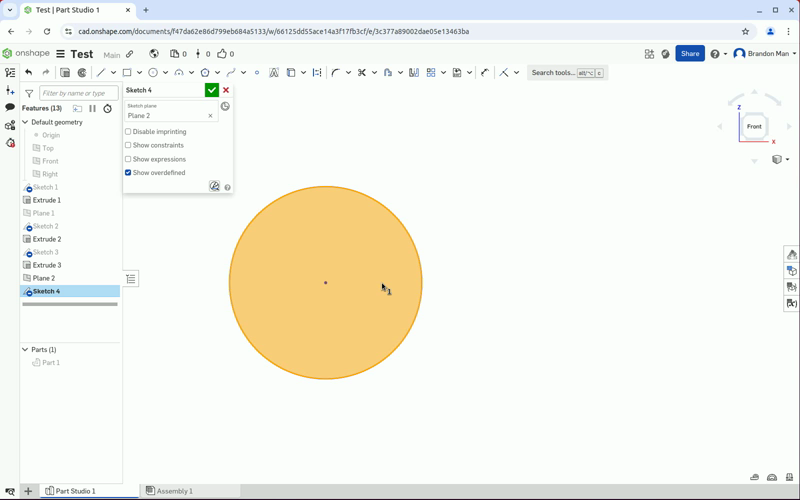
scroll(-6)
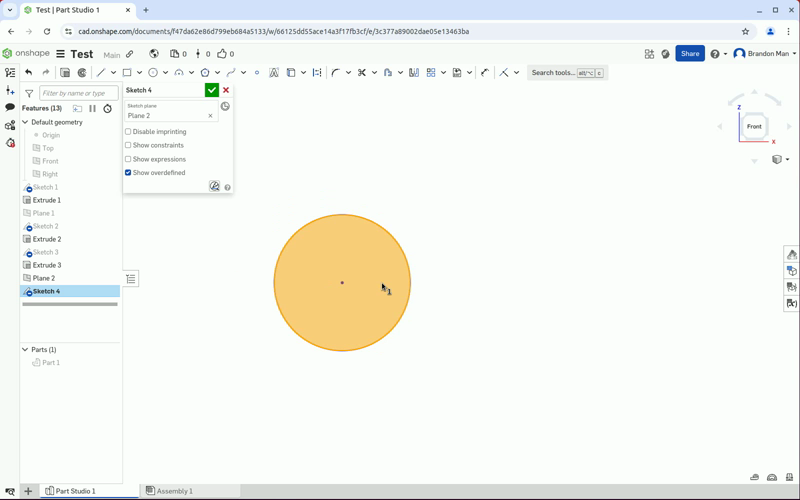
scroll(-6)
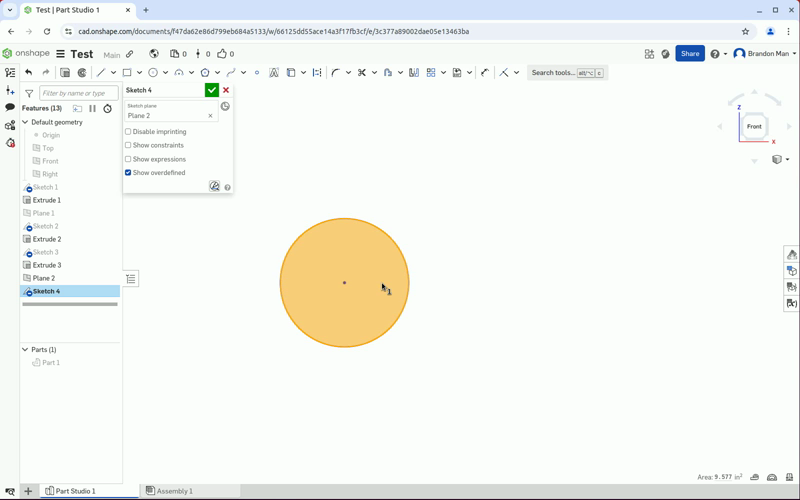
scroll(-6)
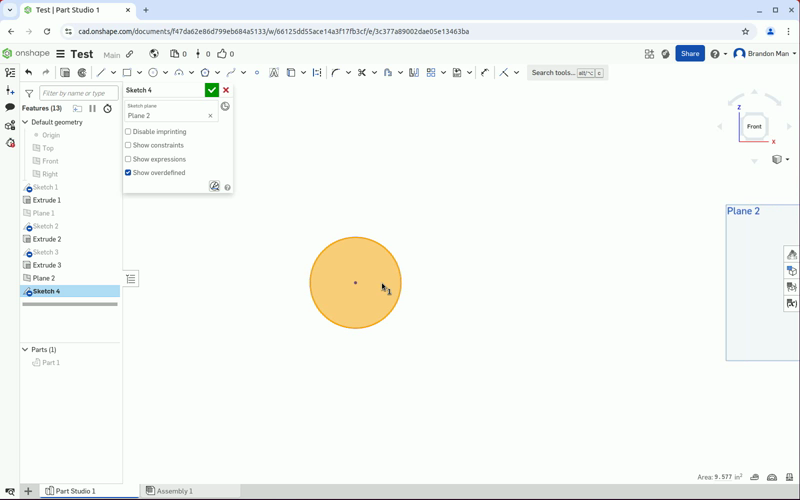
scroll(-6)
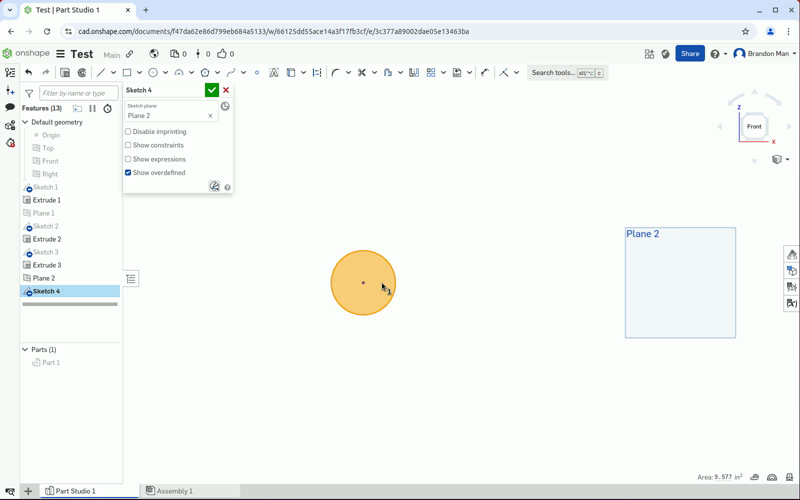
scroll(-6)
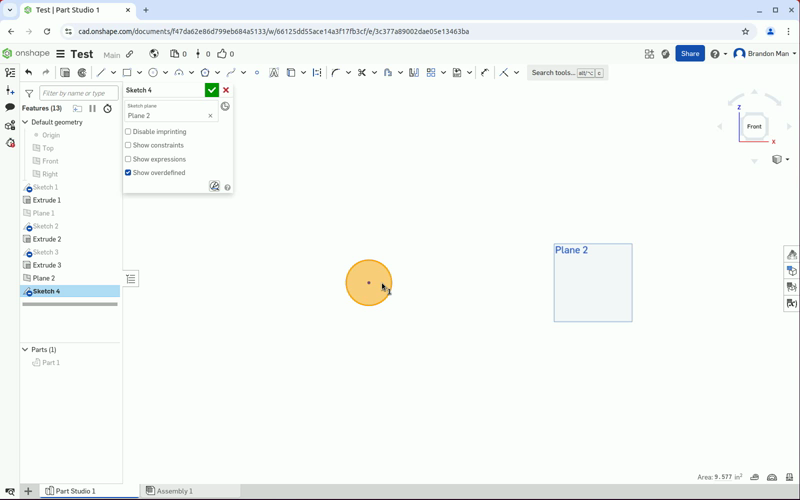
scroll(-6)
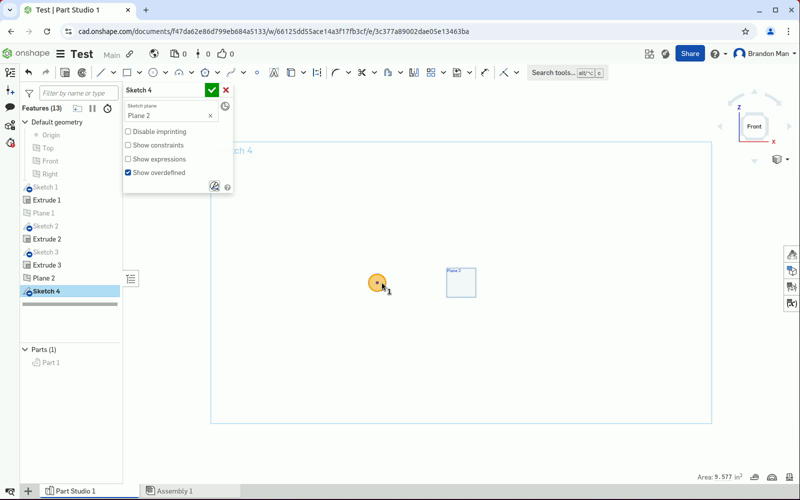
mouse_move(73, 352)
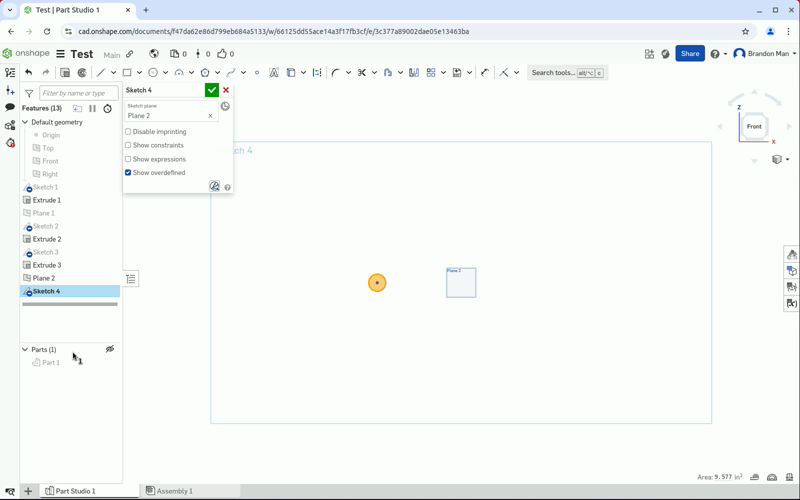
key(shift+y)
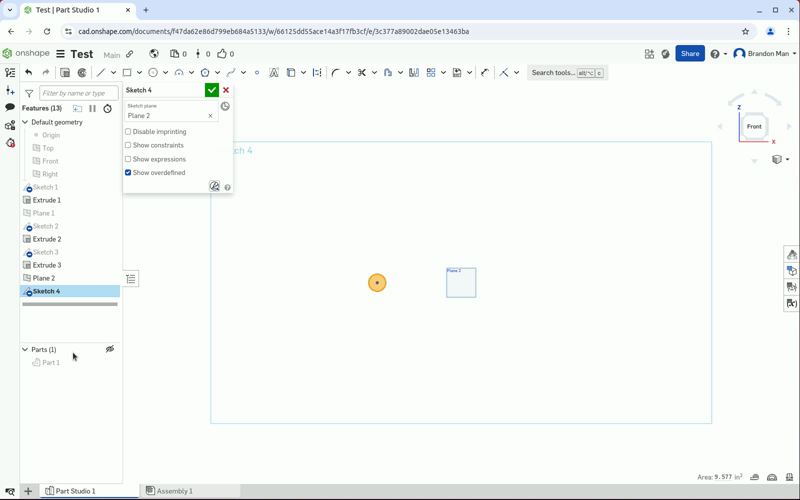
key(shift+e)
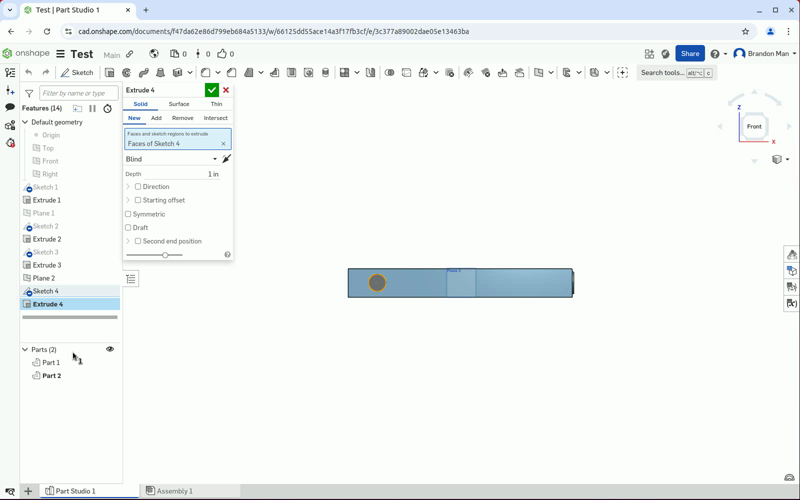
mouse_move(143, 106)
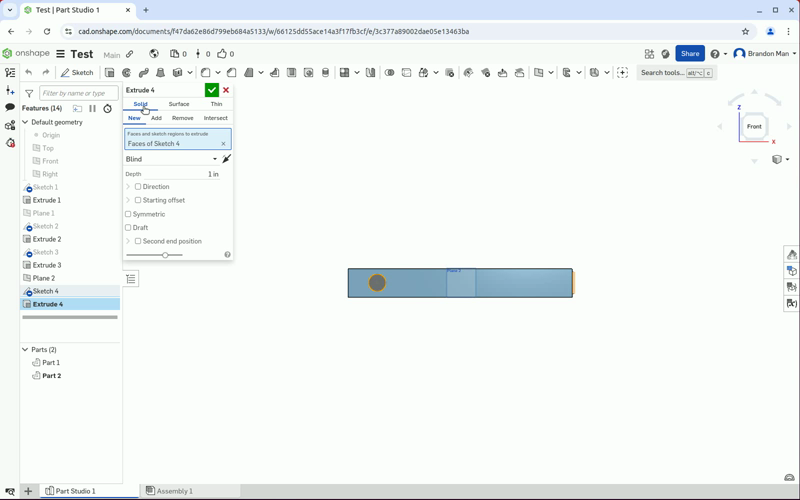
click(143, 106)
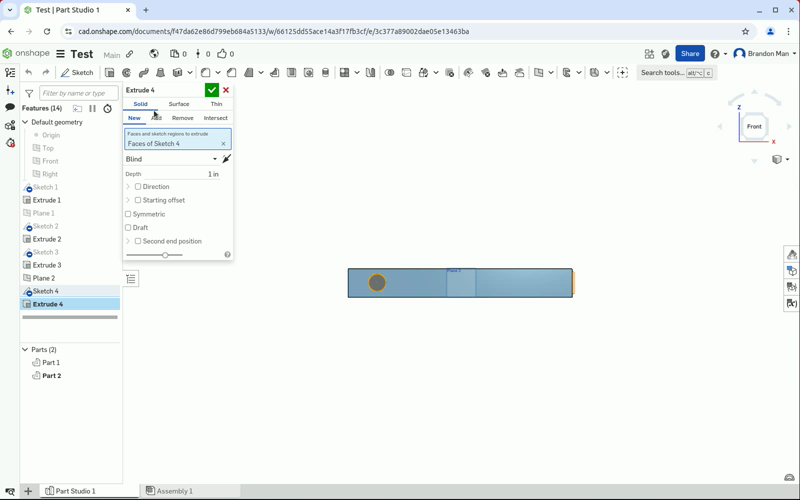
mouse_move(186, 120)
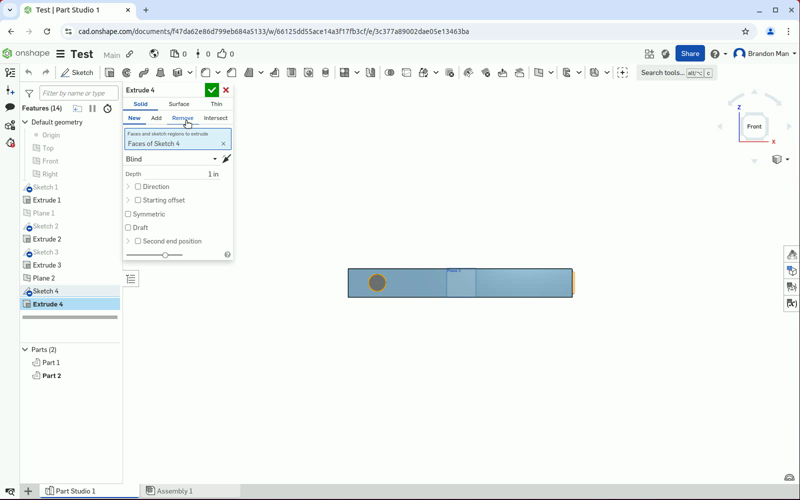
click(186, 120)
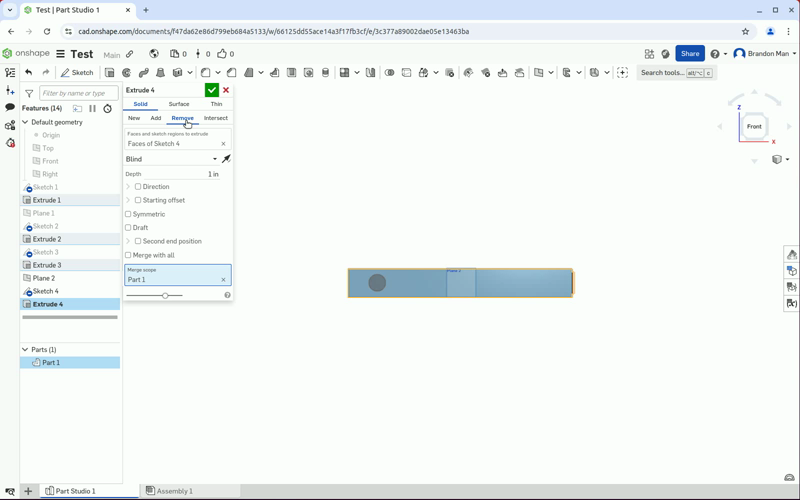
key(tab, 4)
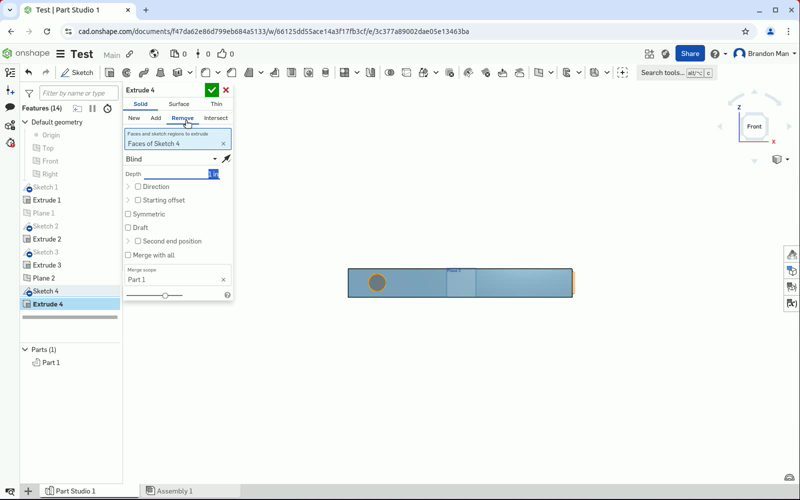
text(4.333)
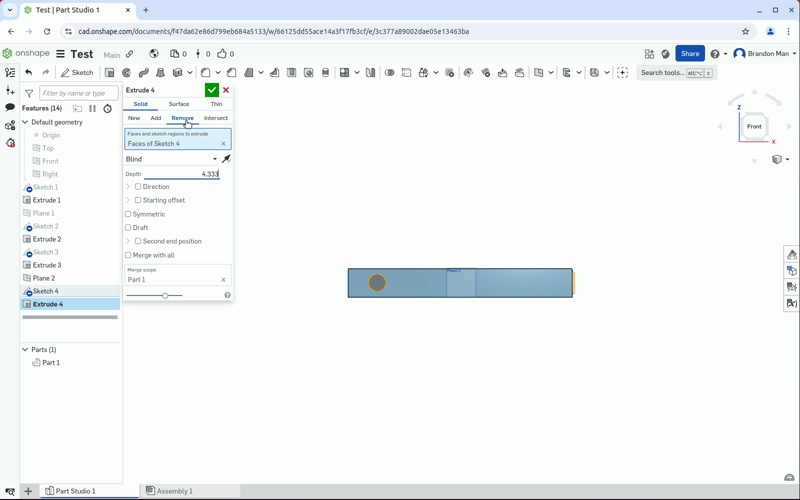
key(tab, 6)
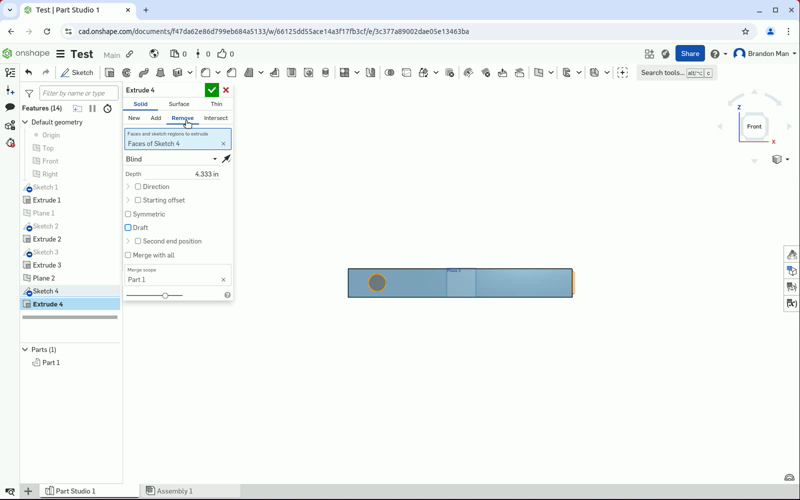
key(space)
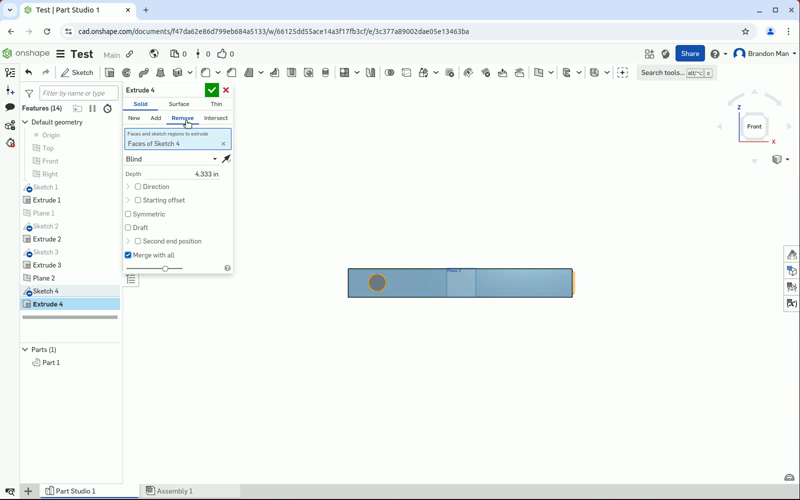
key(enter)
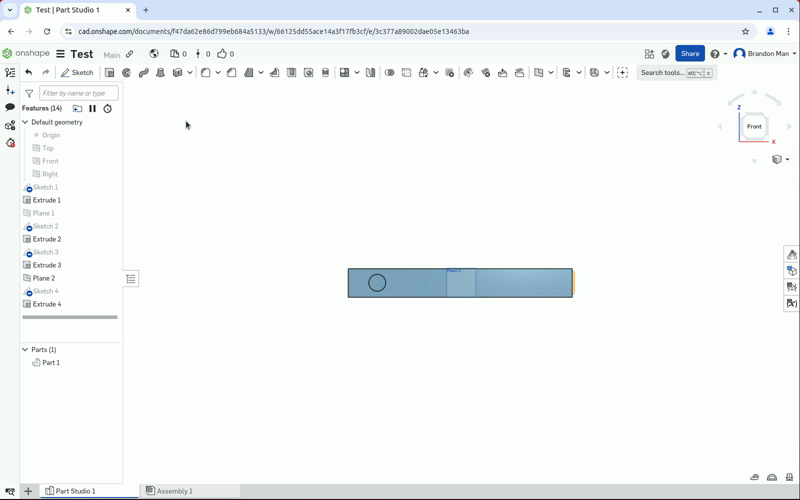
key(shift+h)
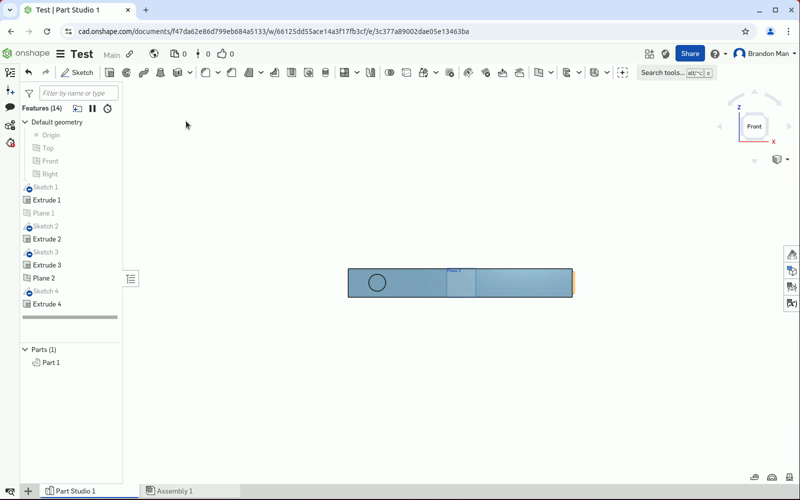
key(shift+h)
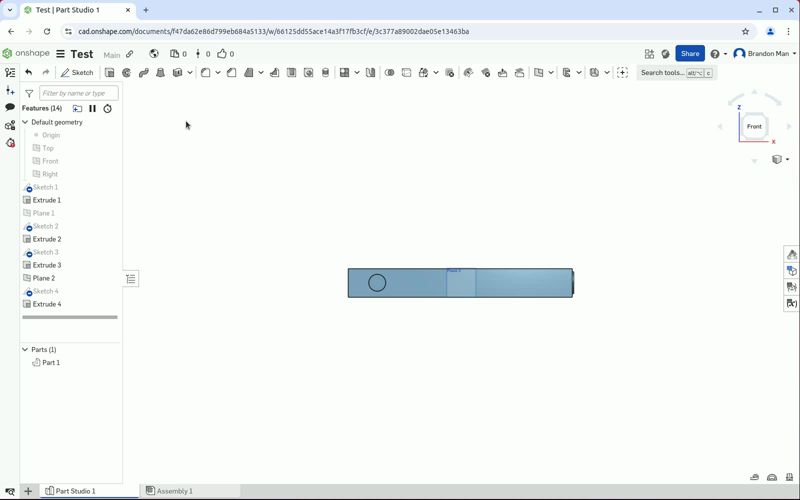
mouse_move(73, 189)
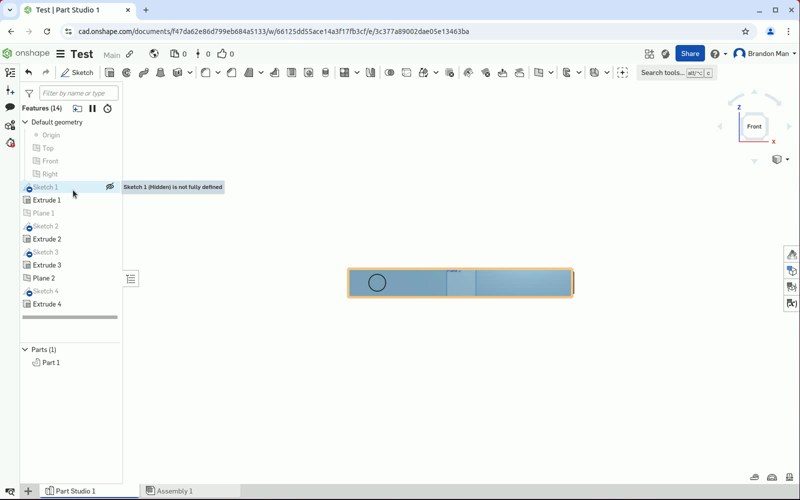
click(73, 189)
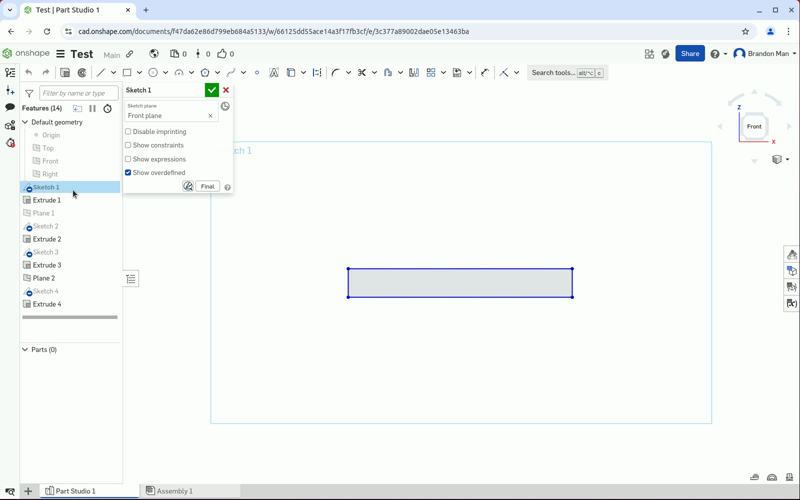
mouse_move(229, 92)
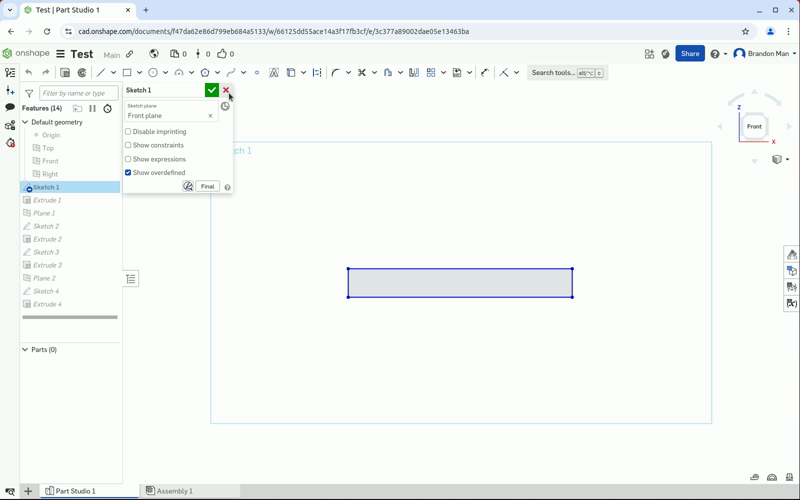
click(229, 92)
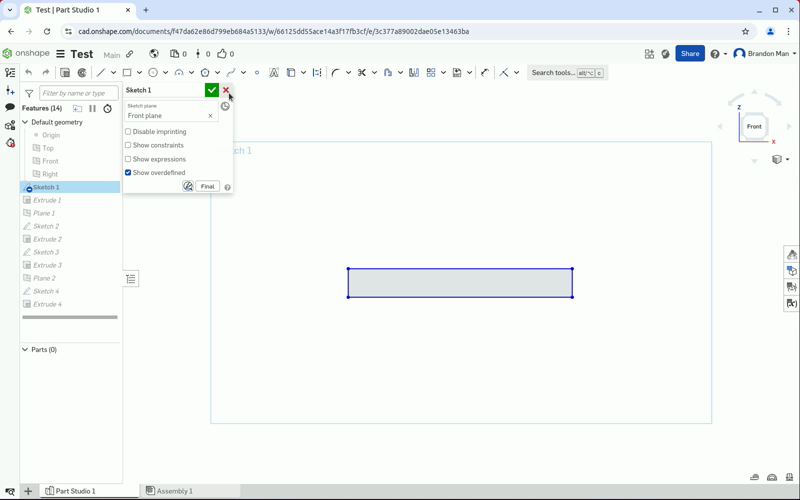
key(shift+s)
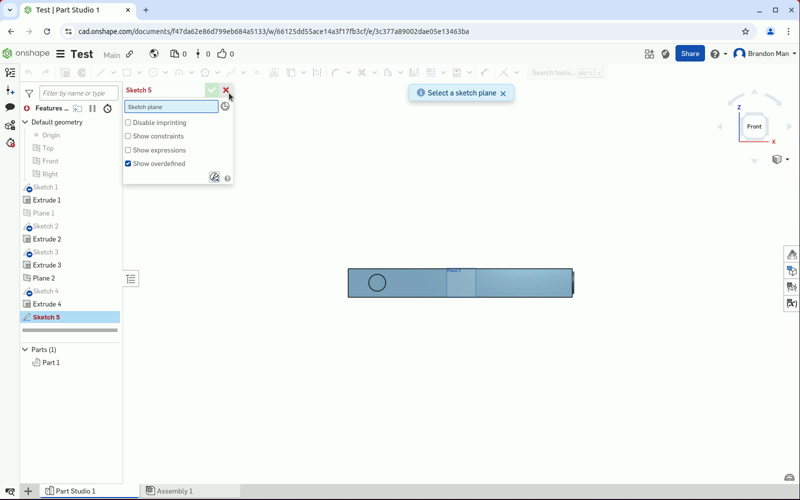
mouse_move(73, 280)
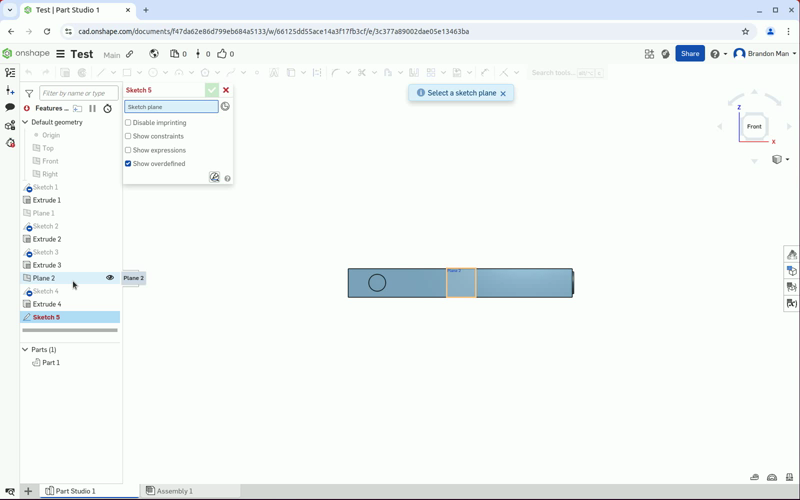
click(73, 280)
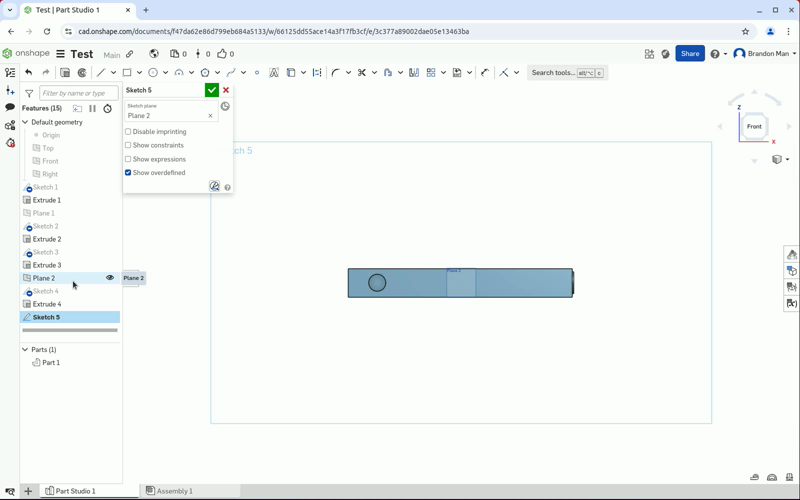
mouse_move(73, 352)
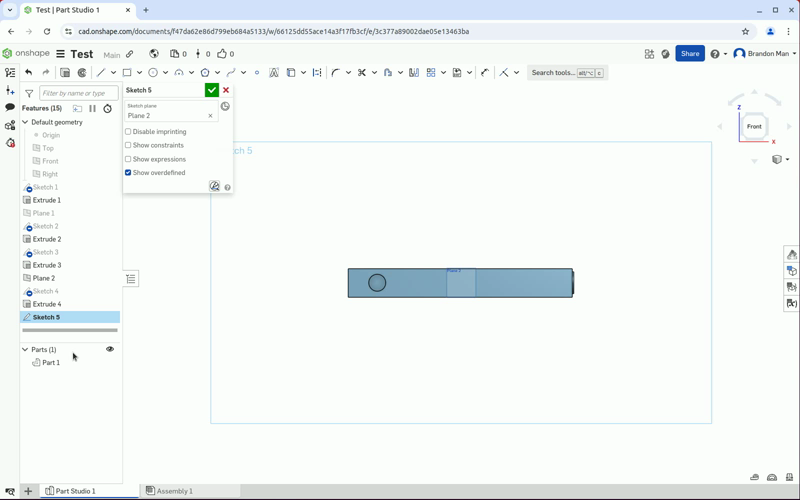
key(y)
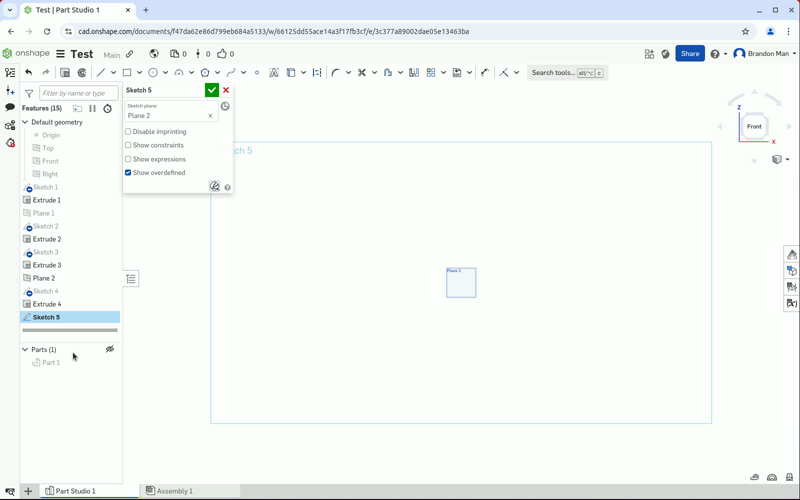
key(c)
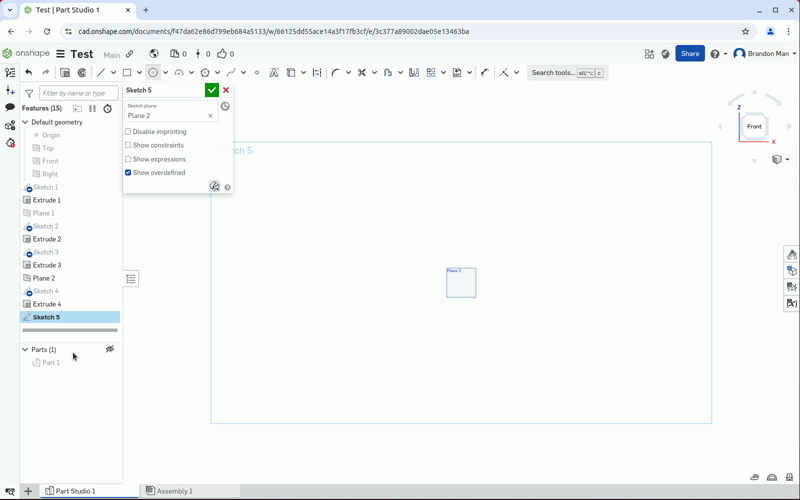
key_down(shift)
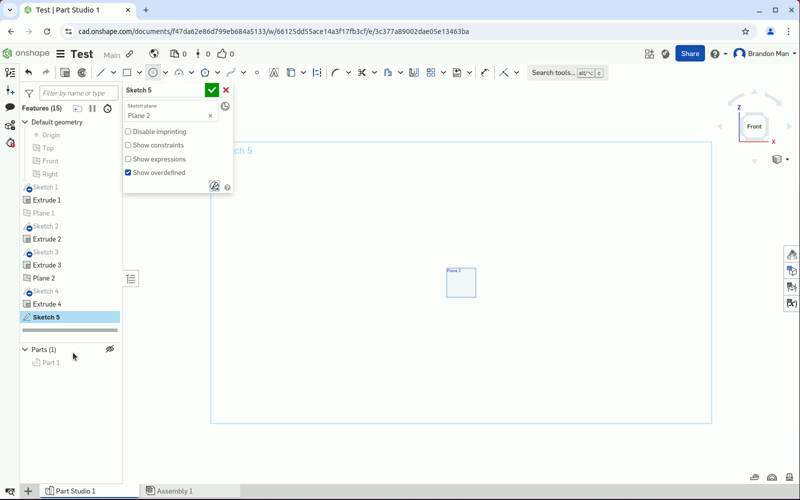
mouse_move(432, 282)
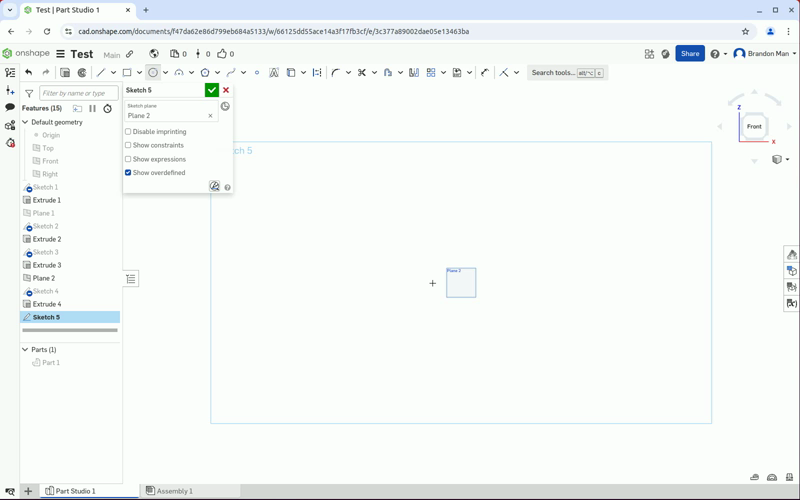
click(432, 282)
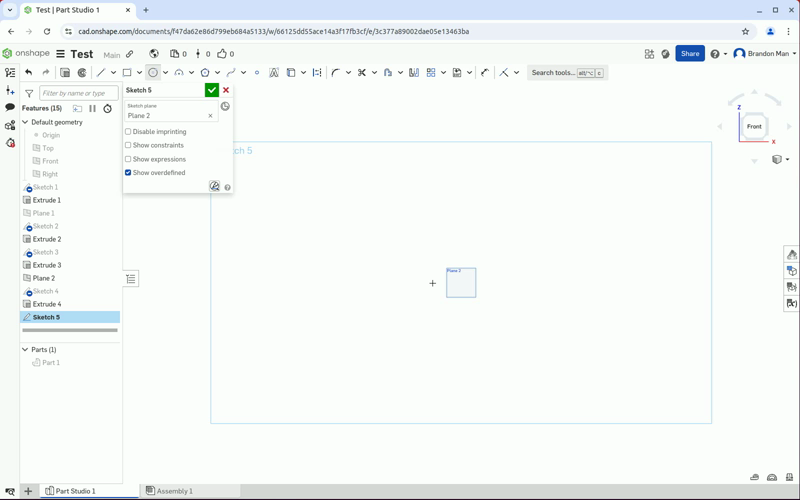
key_up(shift)
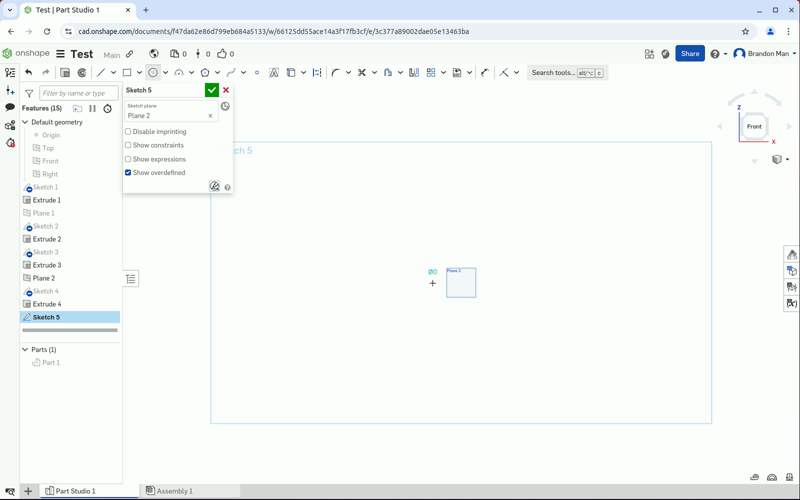
mouse_move(440, 282)
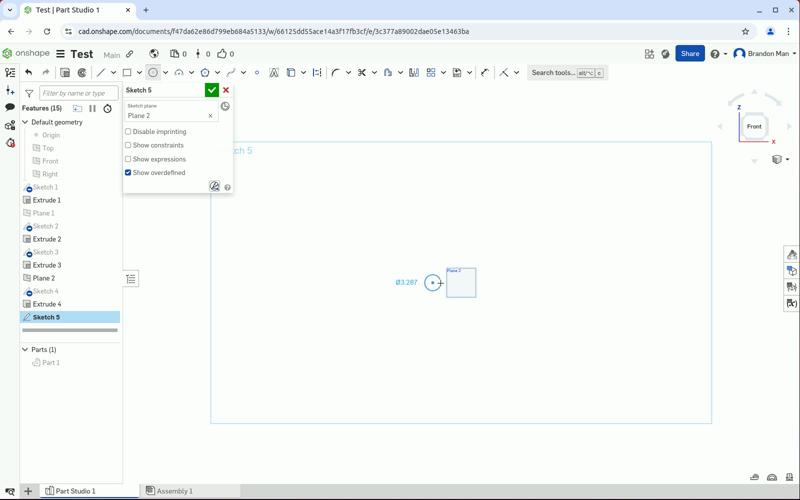
click(440, 282)
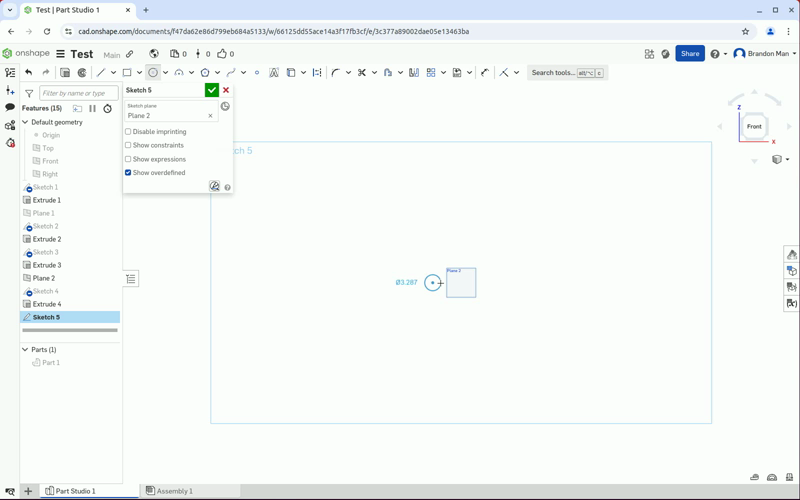
key(esc)
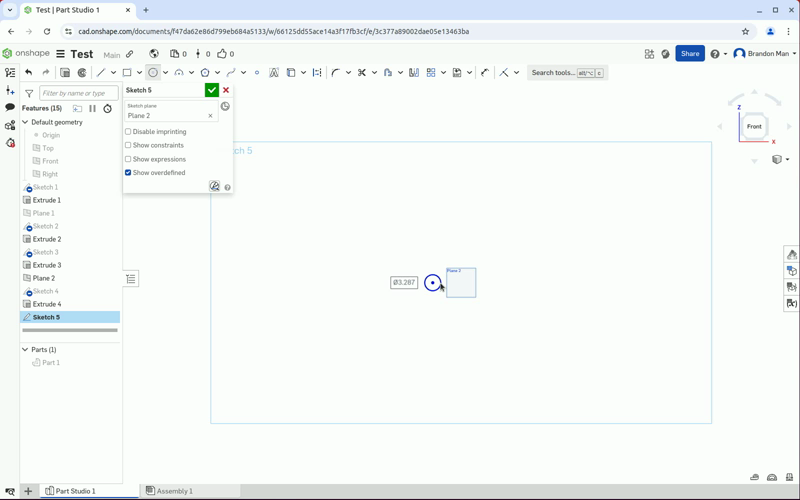
mouse_move(433, 287)
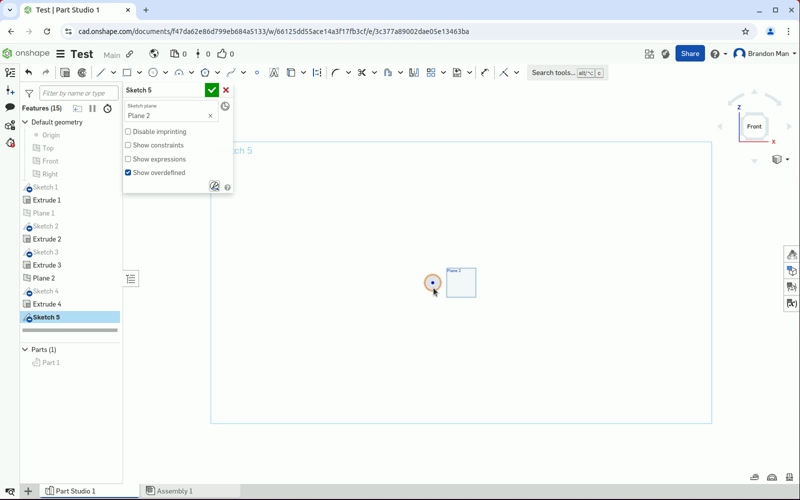
scroll(6)
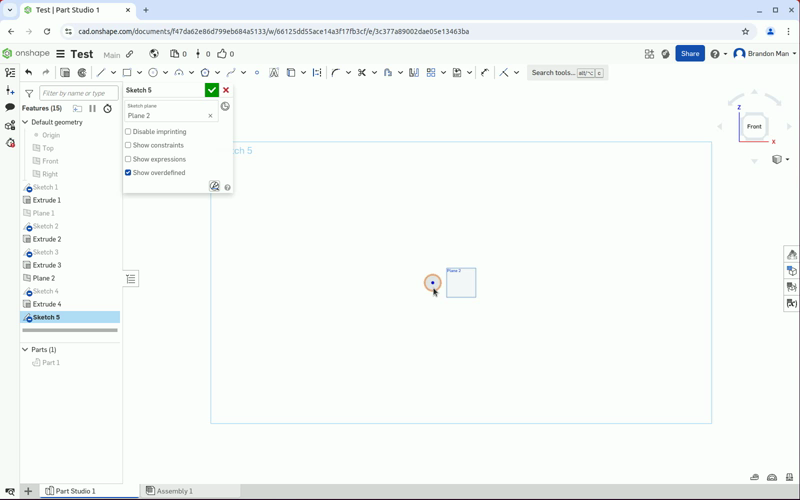
scroll(6)
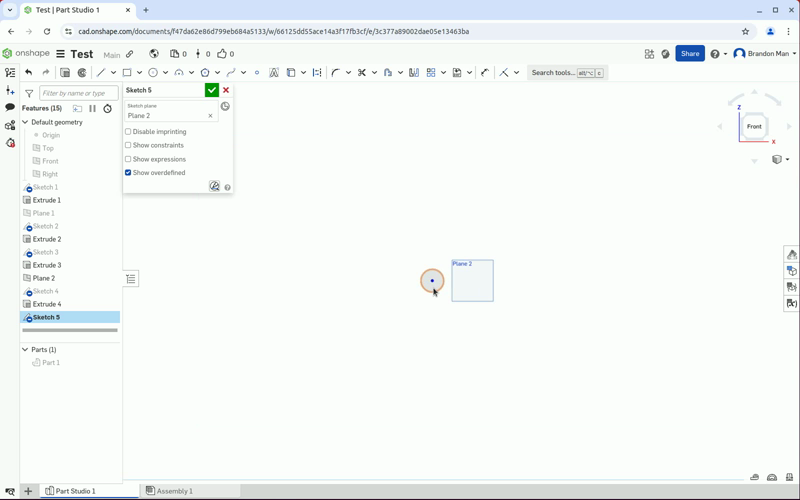
scroll(6)
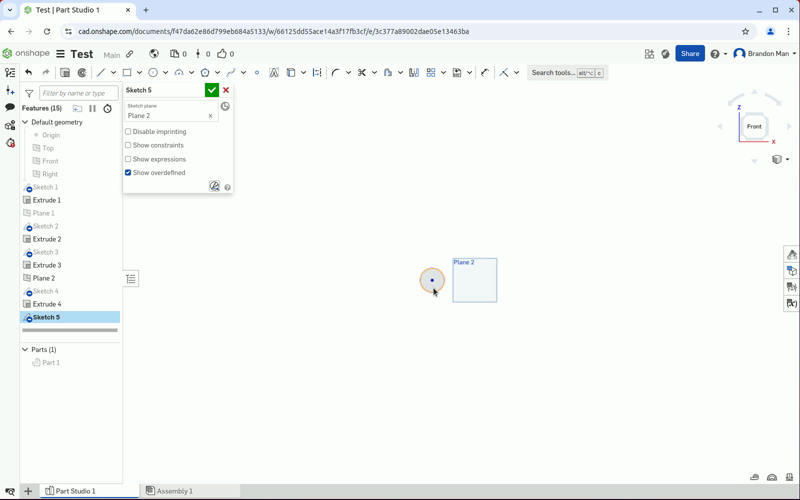
scroll(6)
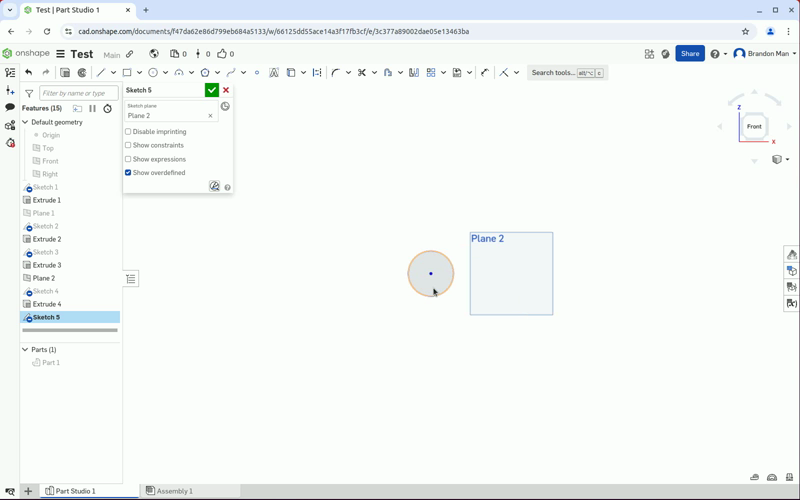
scroll(6)
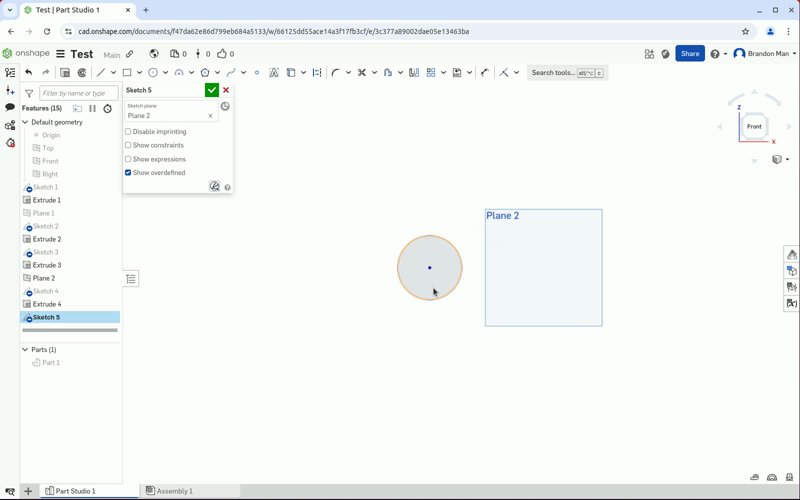
scroll(6)
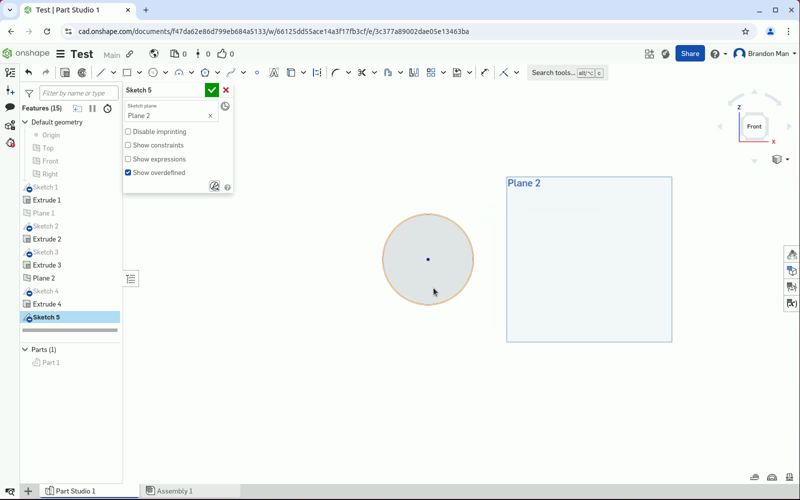
scroll(6)
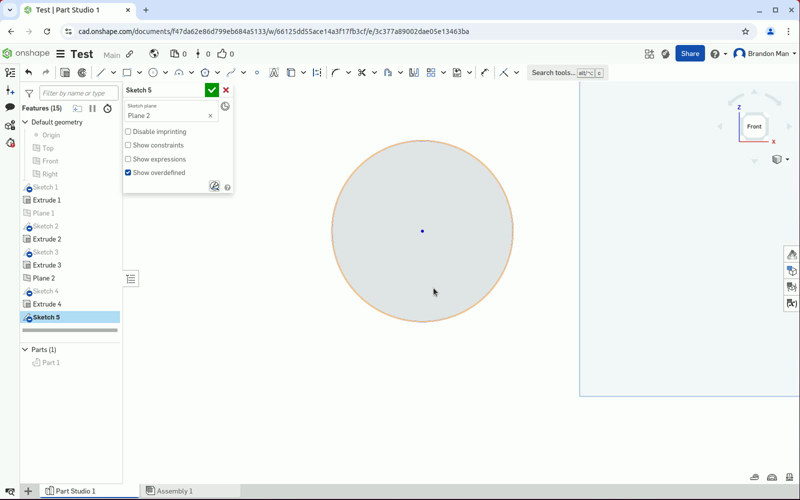
click(433, 287)
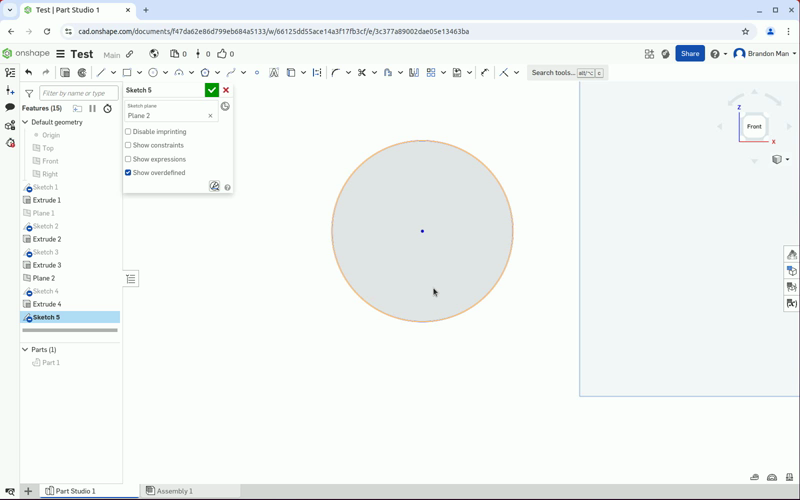
scroll(-6)
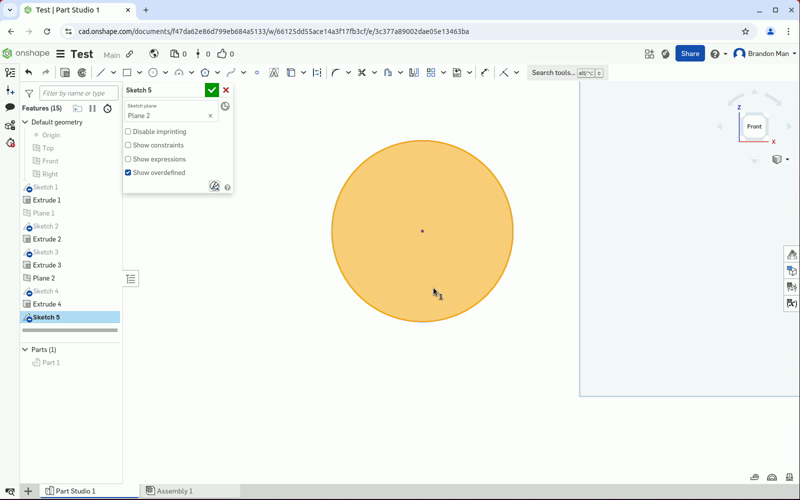
scroll(-6)
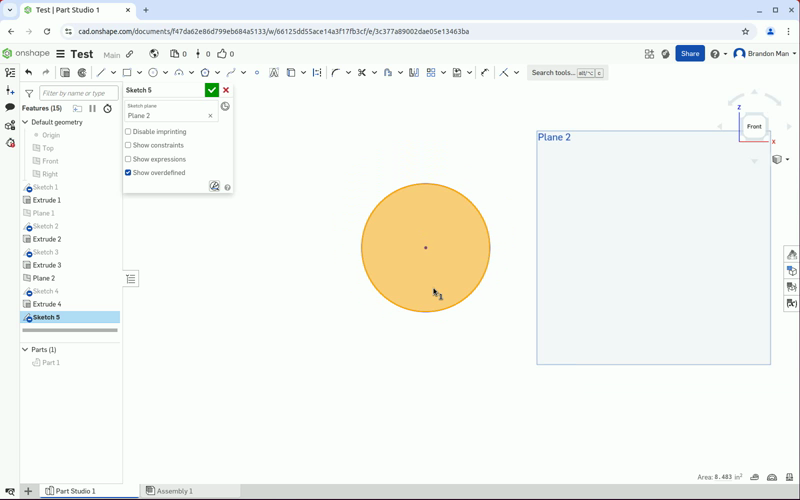
scroll(-6)
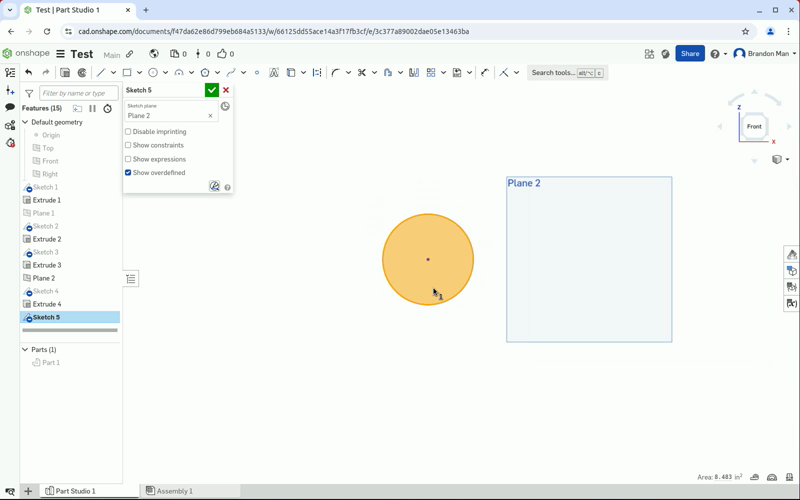
scroll(-6)
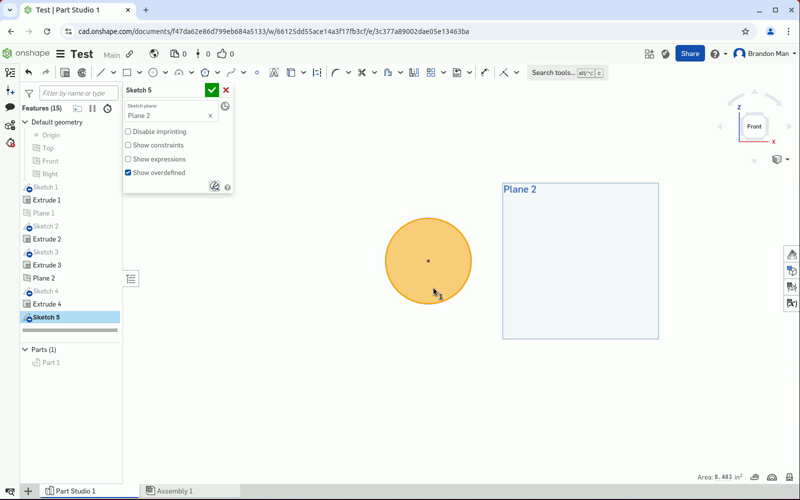
scroll(-6)
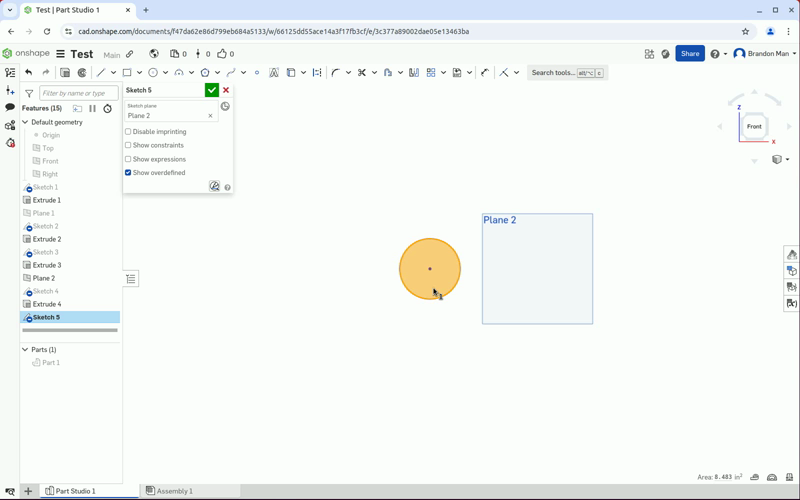
scroll(-6)
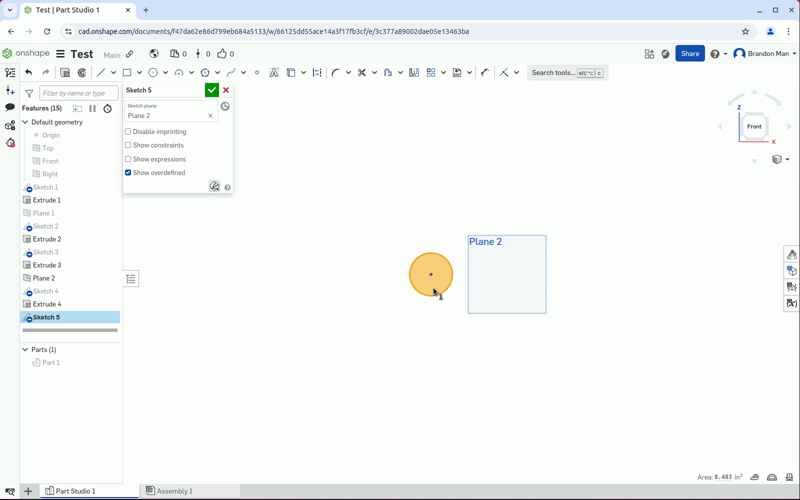
scroll(-6)
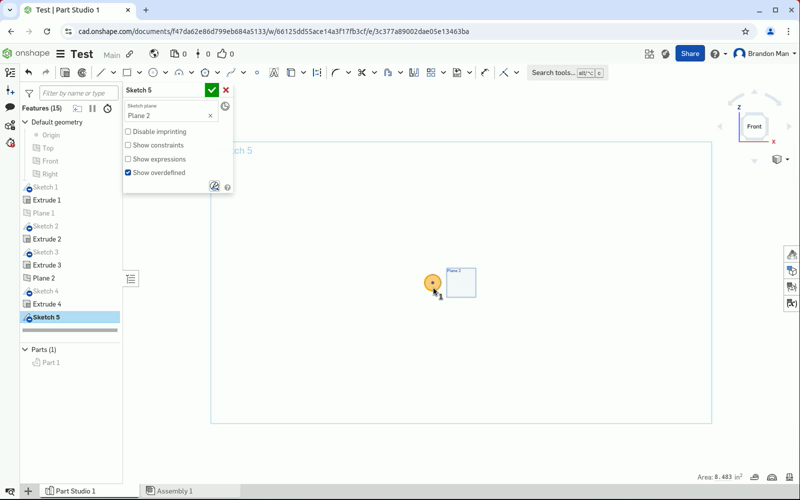
mouse_move(73, 352)
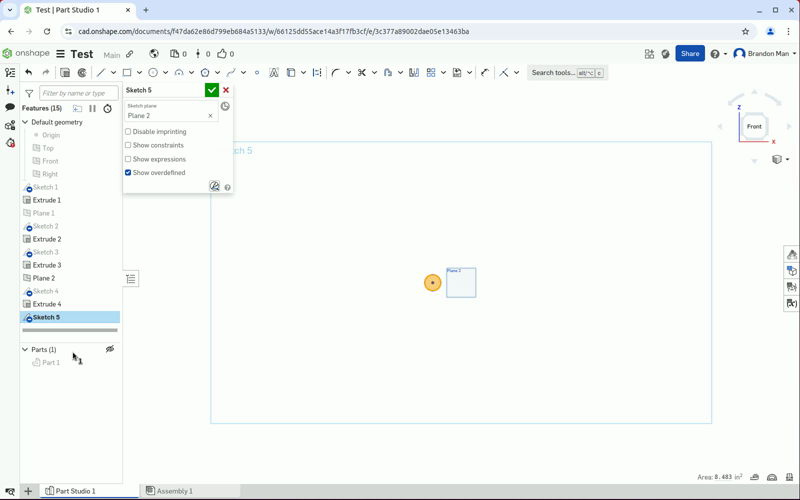
key(shift+y)
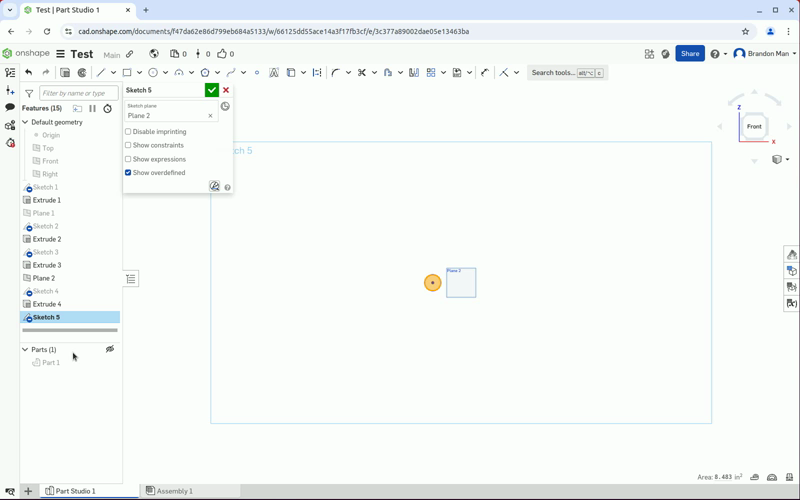
key(shift+e)
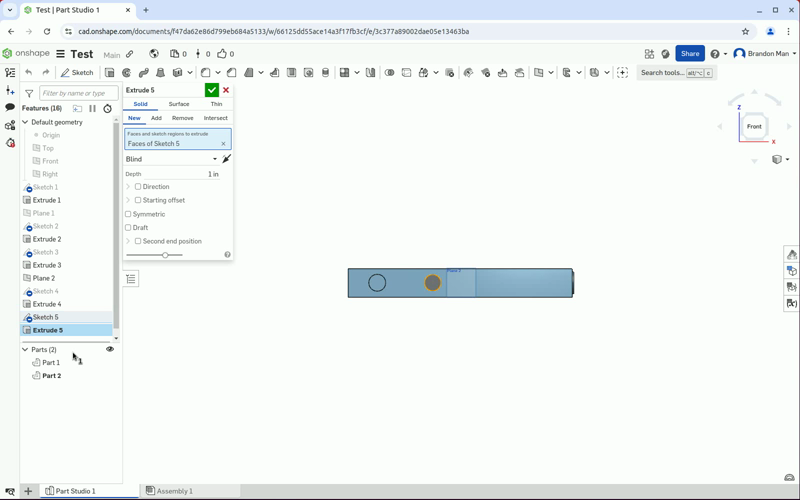
mouse_move(143, 106)
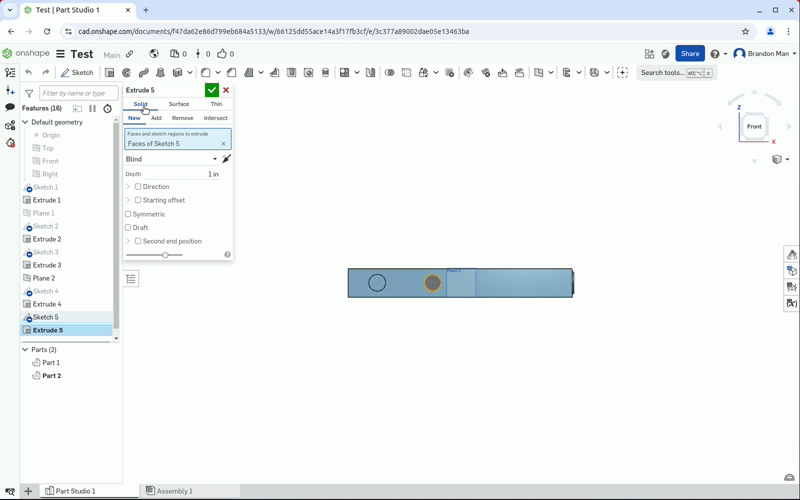
click(143, 106)
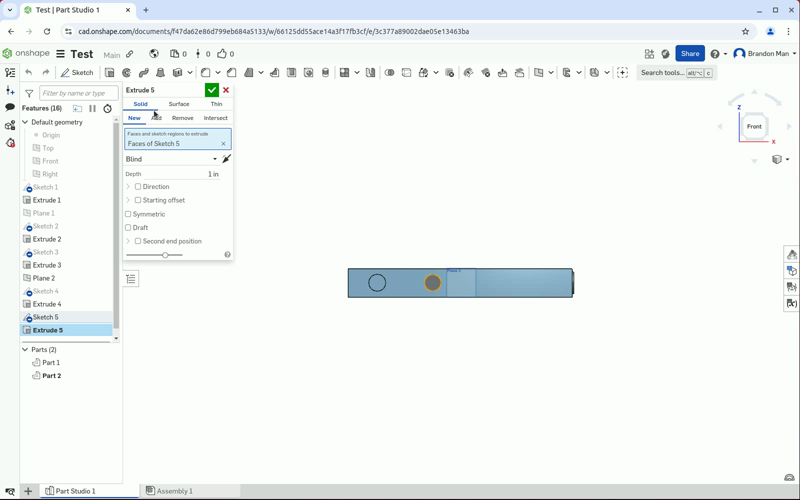
mouse_move(186, 120)
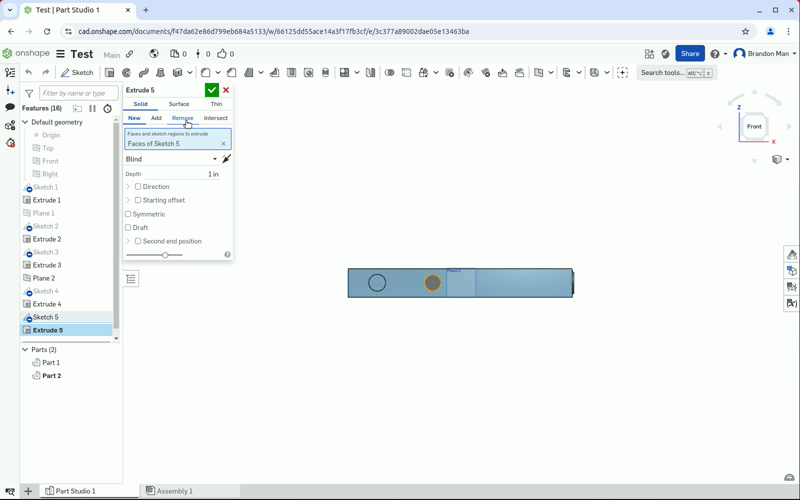
click(186, 120)
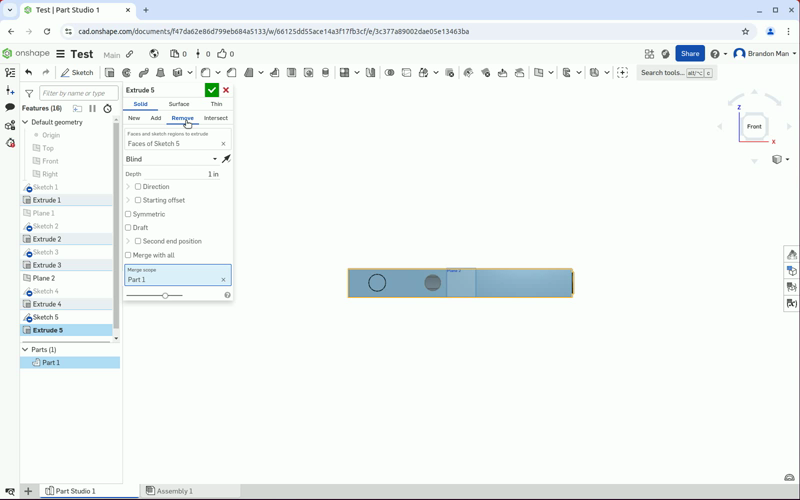
key(tab, 4)
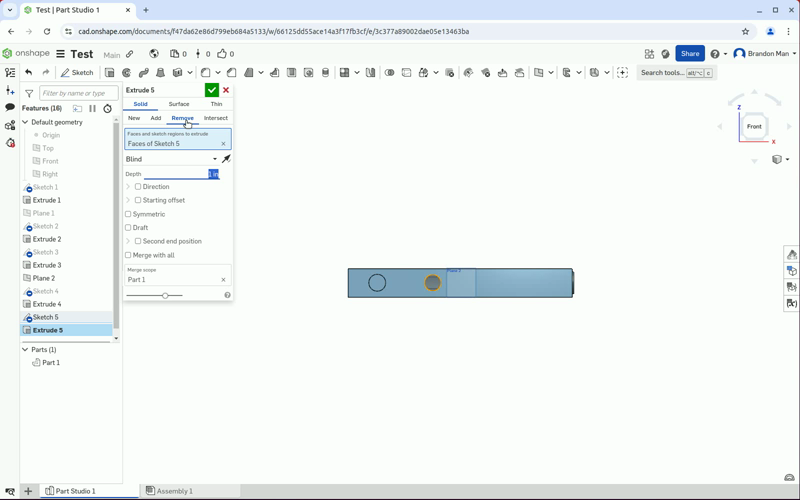
text(4.333)
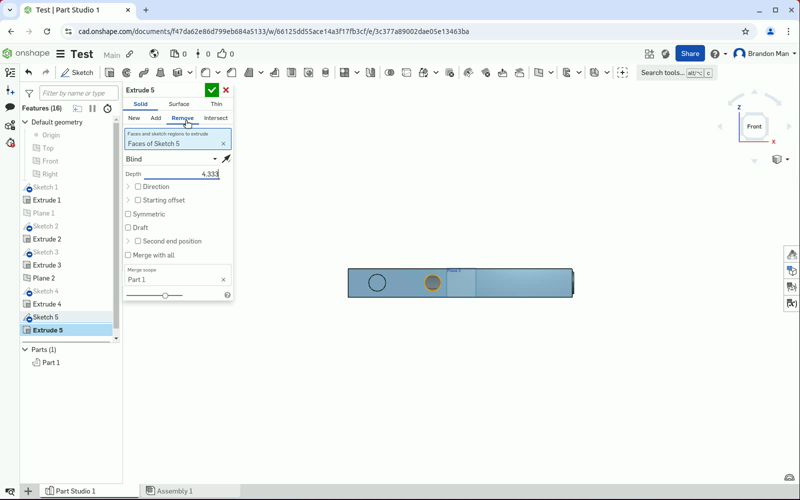
key(tab, 6)
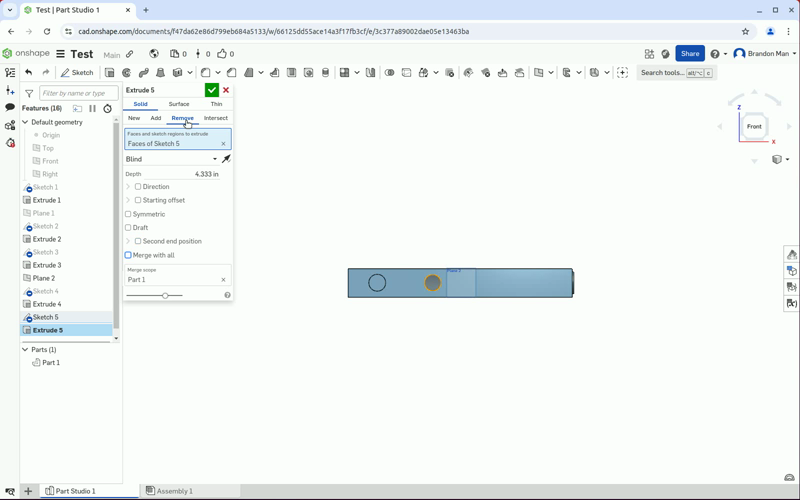
key(space)
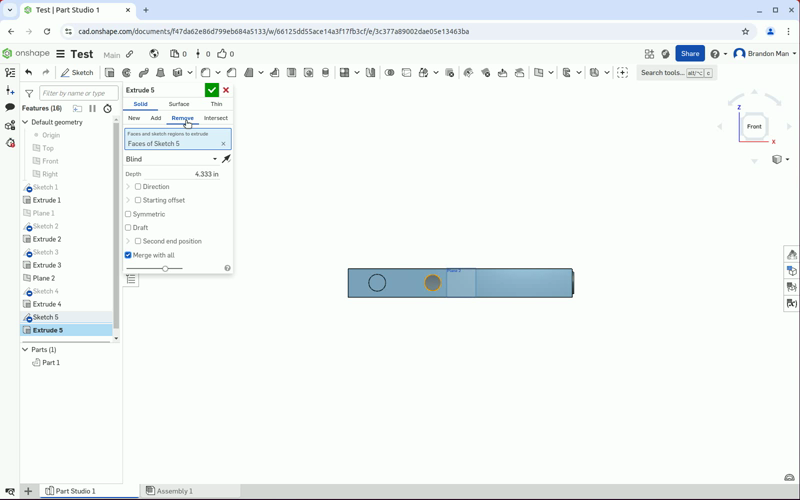
key(enter)
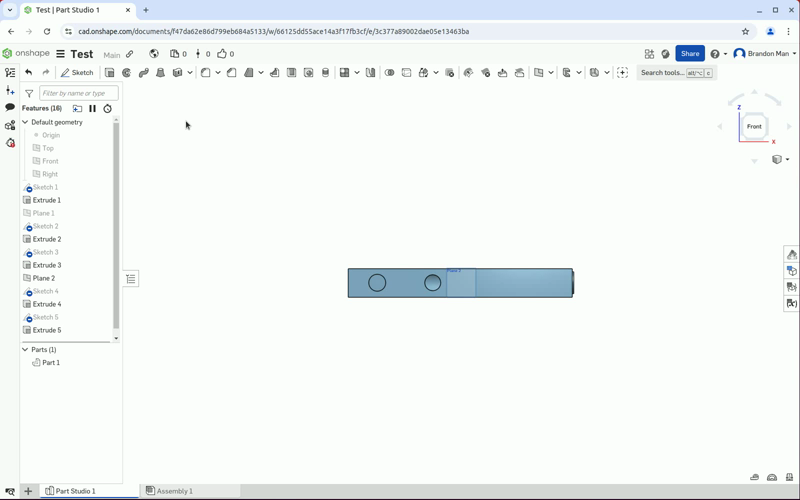
key(shift+h)
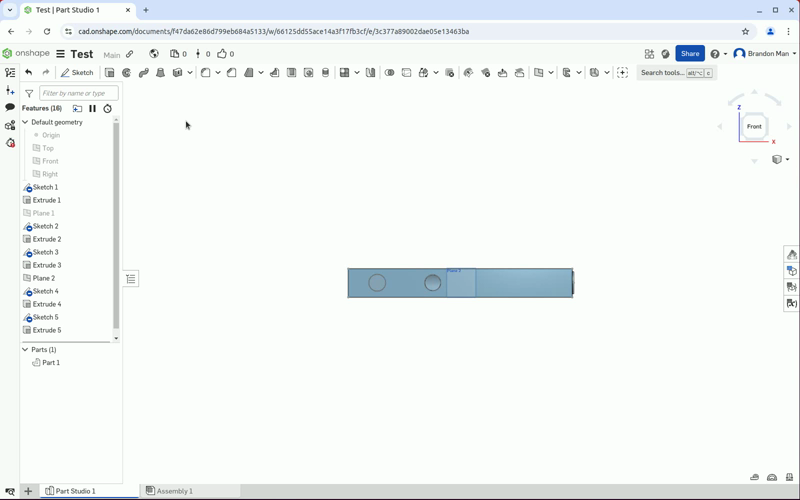
key(shift+h)
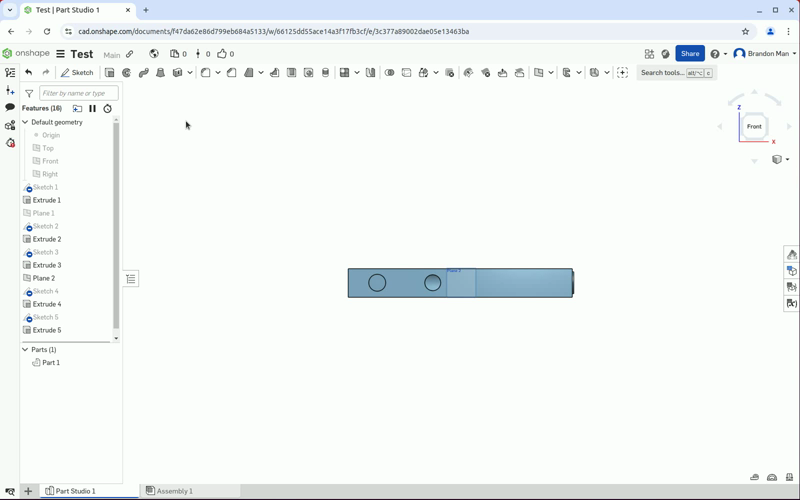
mouse_move(69, 189)
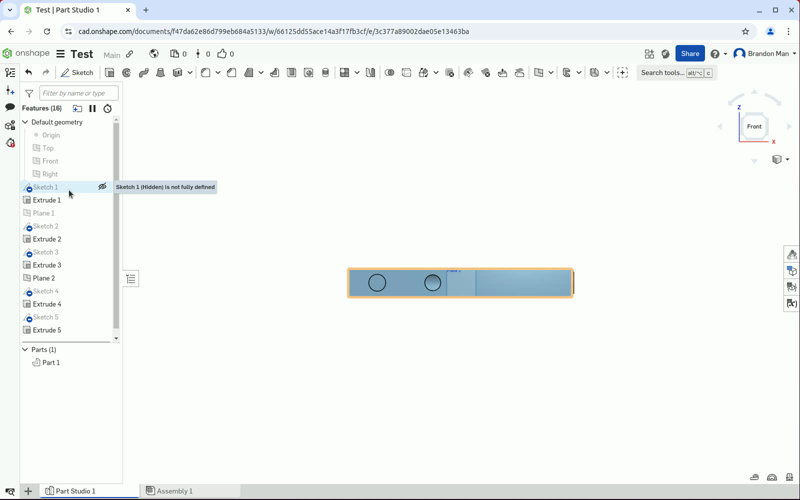
click(69, 189)
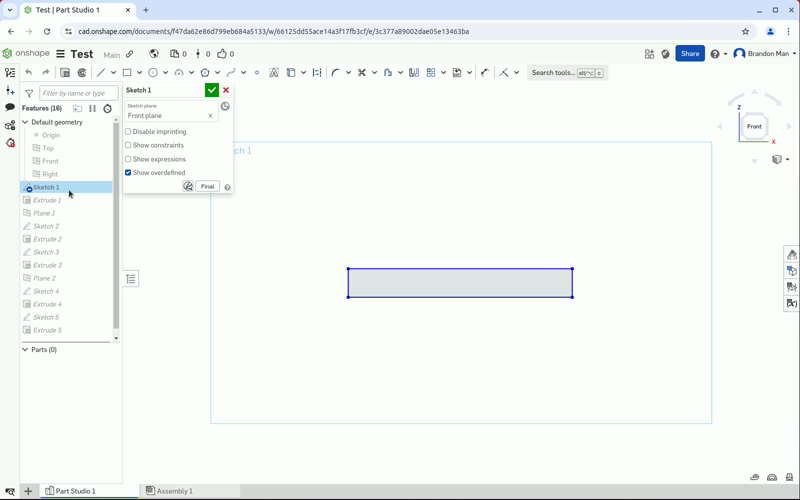
mouse_move(229, 92)
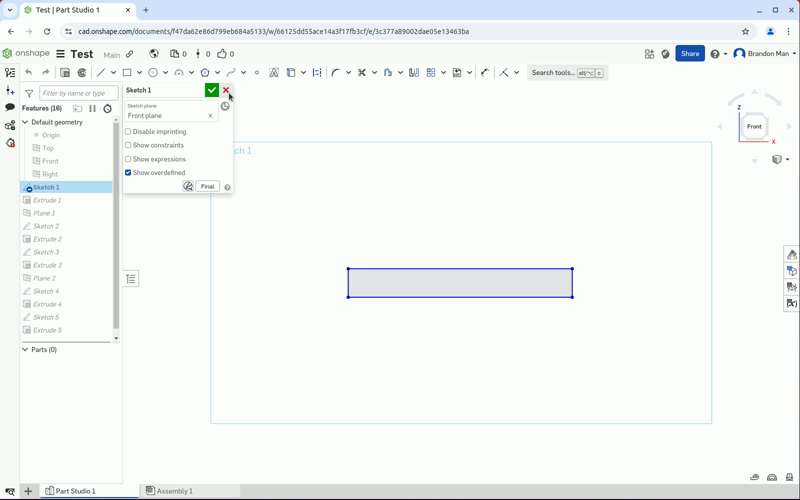
click(229, 92)
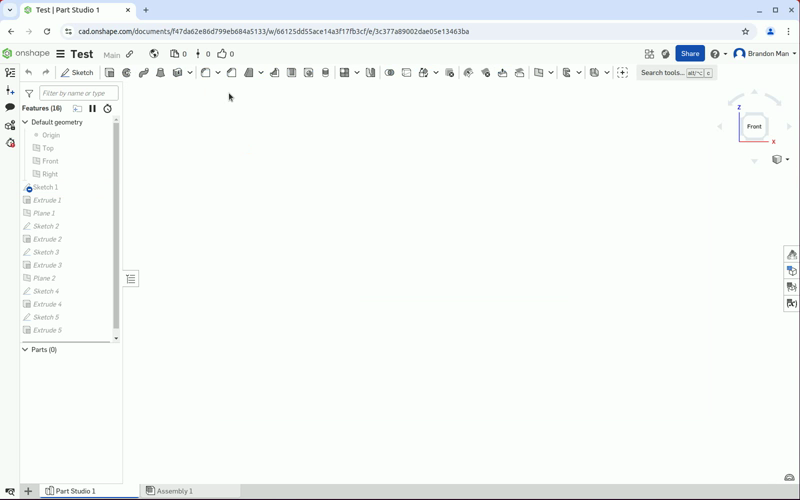
key(shift+s)
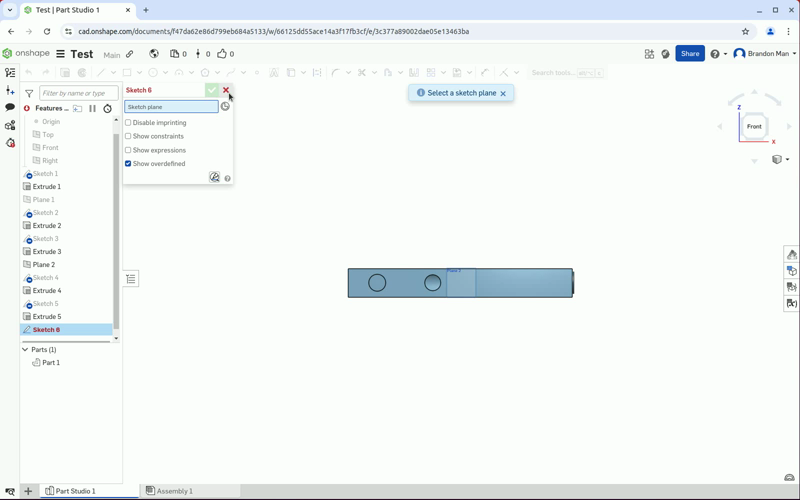
mouse_move(69, 267)
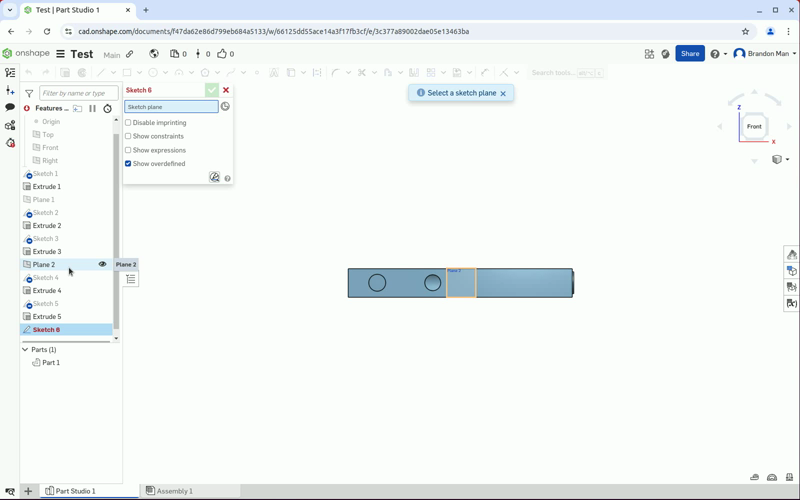
click(69, 267)
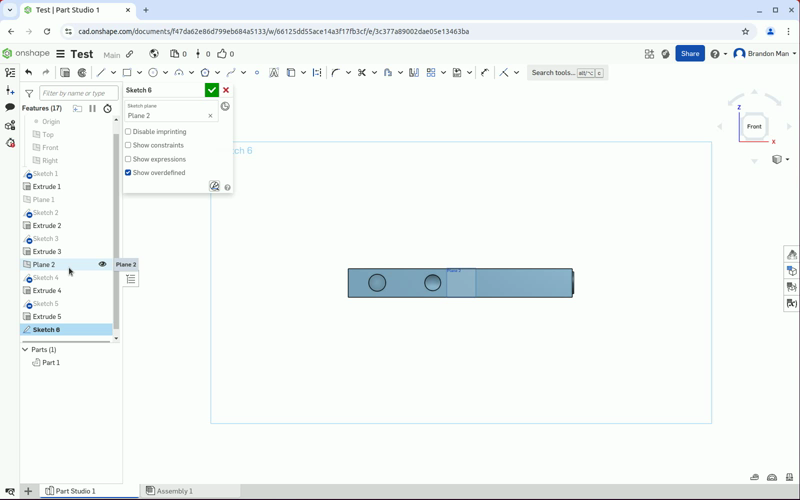
mouse_move(73, 352)
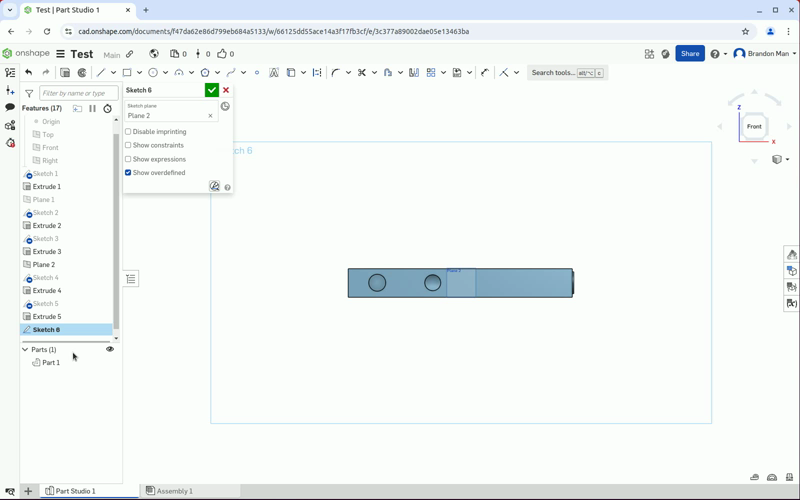
key(y)
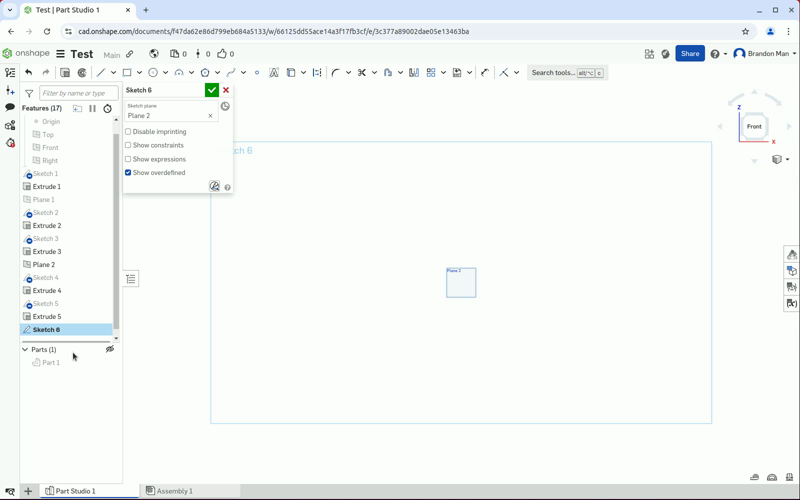
key(c)
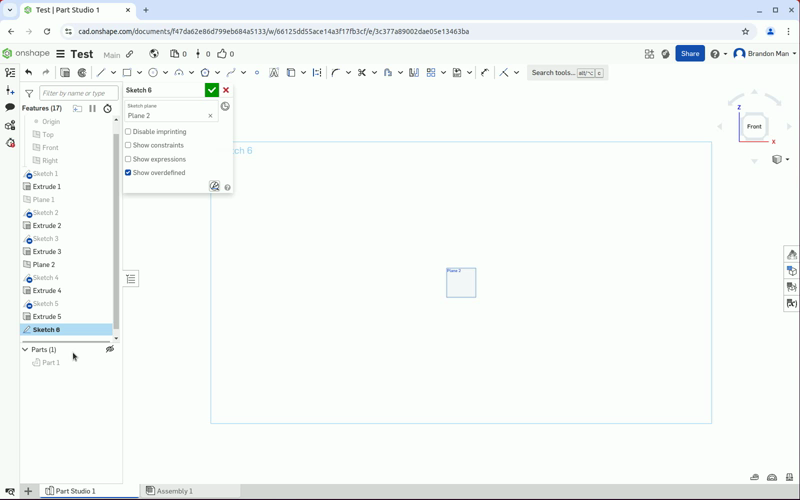
key_down(shift)
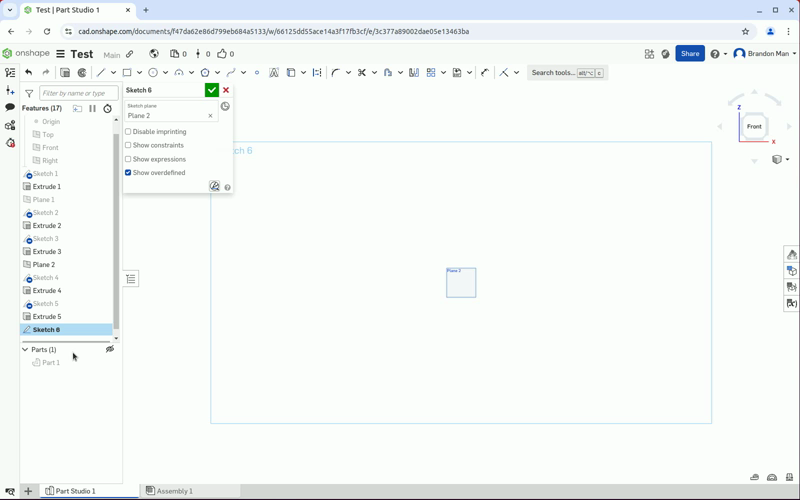
mouse_move(489, 282)
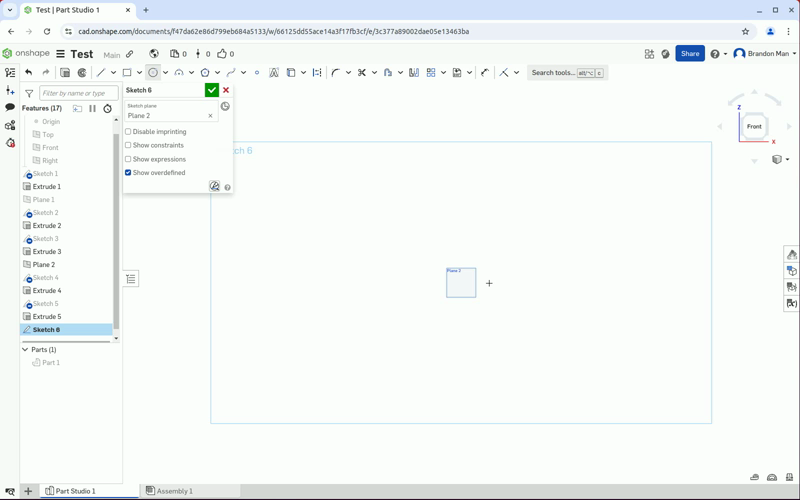
click(489, 282)
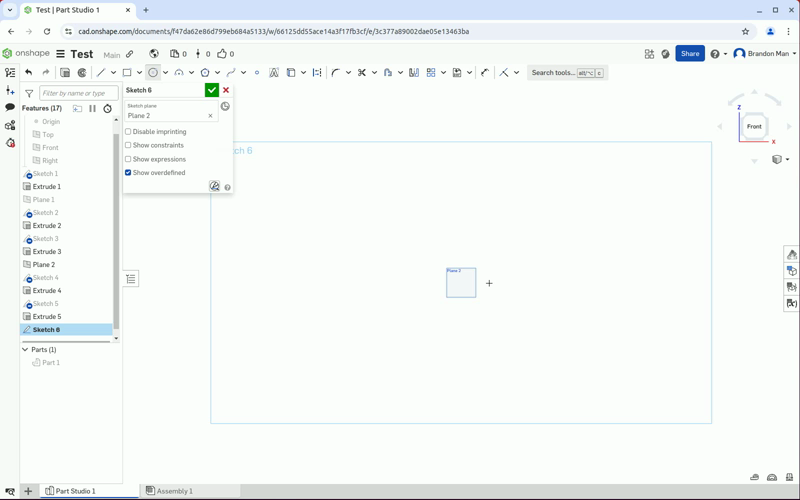
key_up(shift)
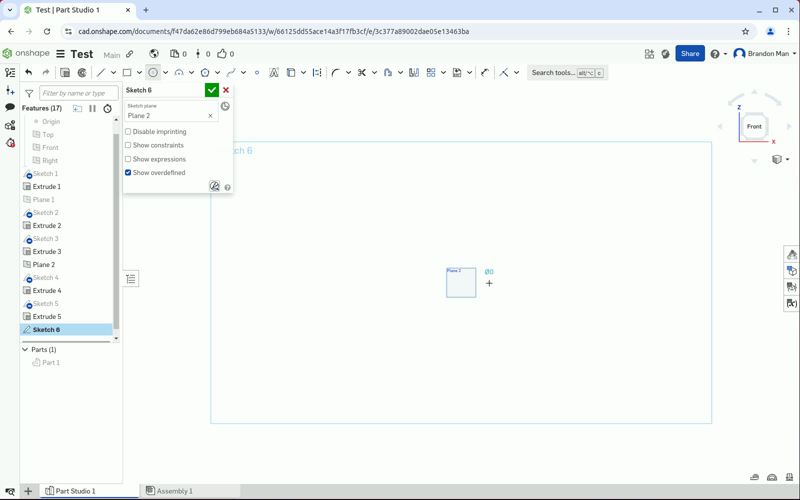
mouse_move(497, 282)
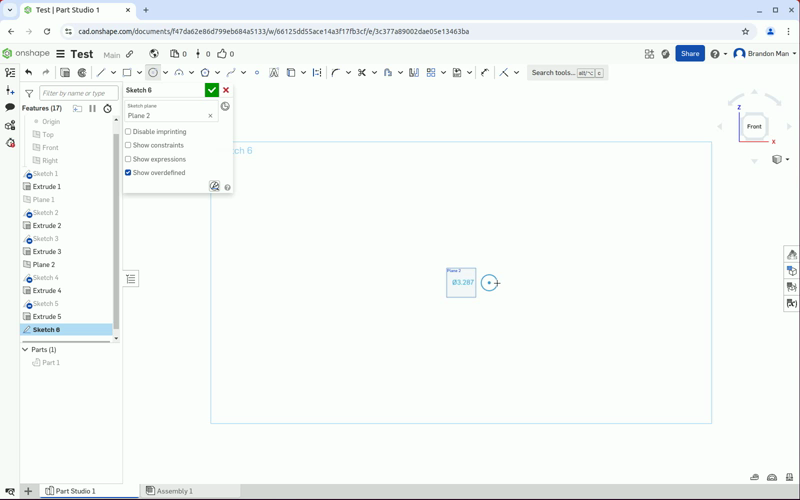
click(497, 282)
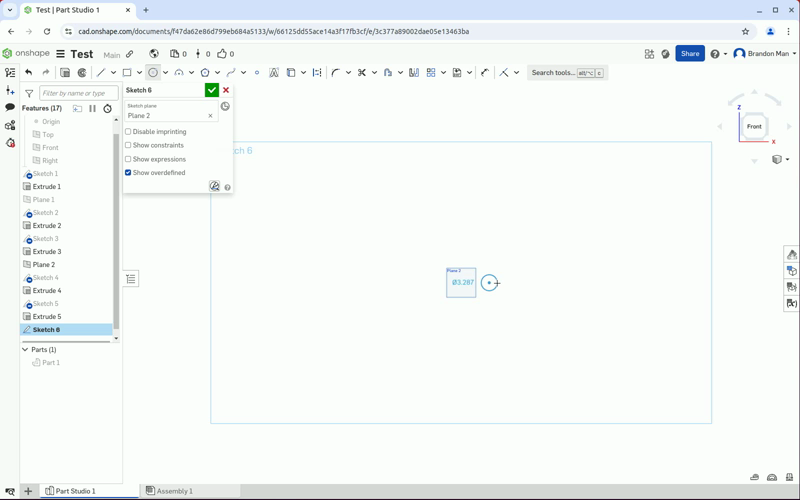
key(esc)
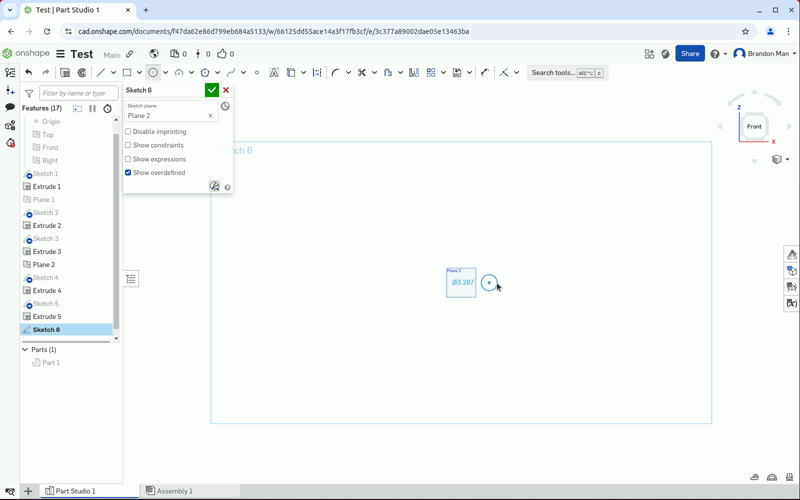
mouse_move(490, 283)
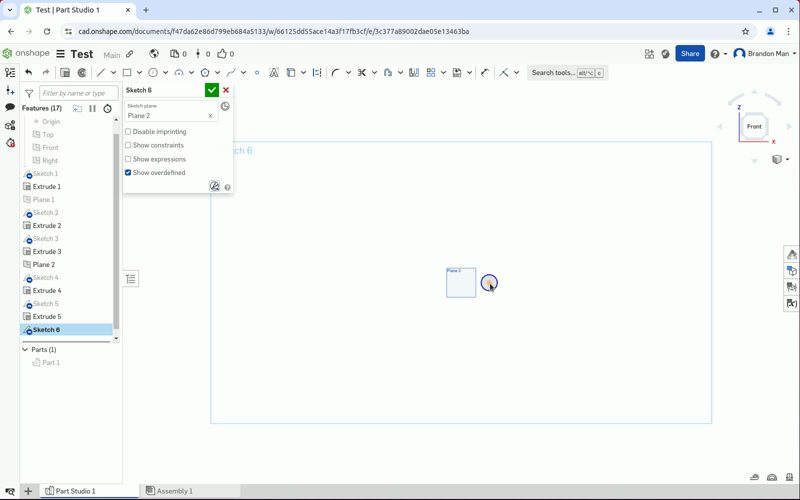
scroll(6)
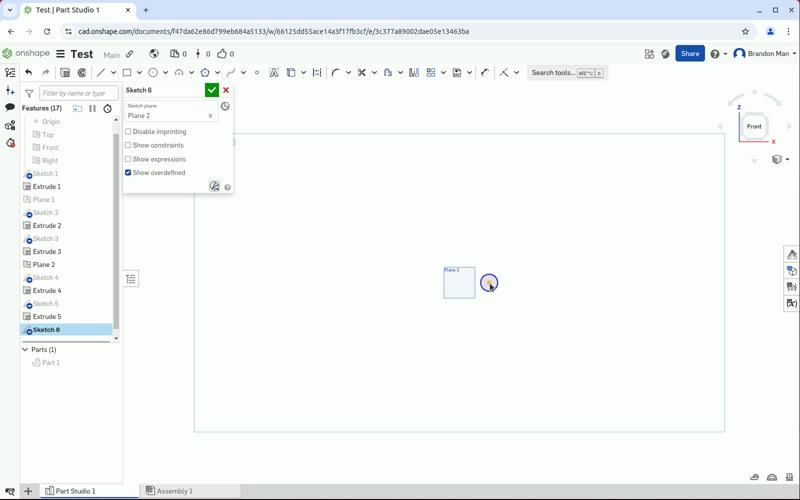
scroll(6)
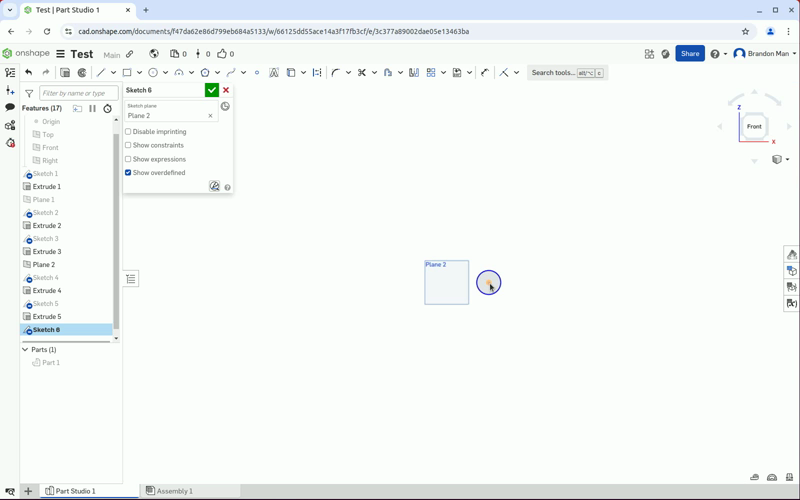
scroll(6)
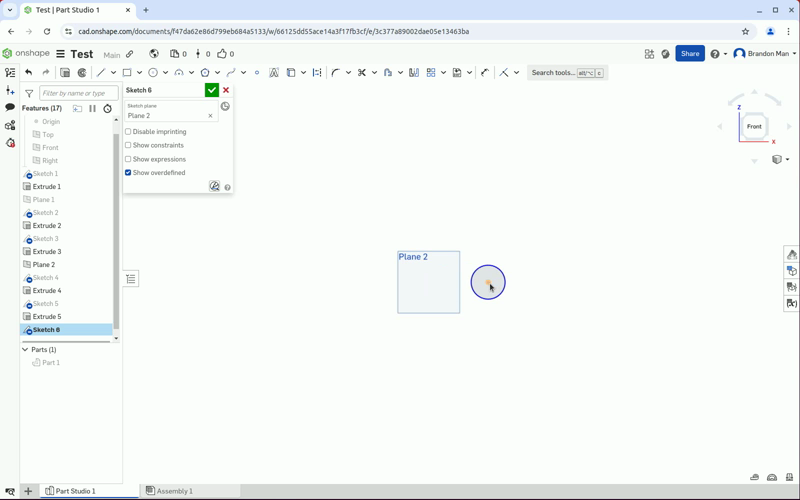
scroll(6)
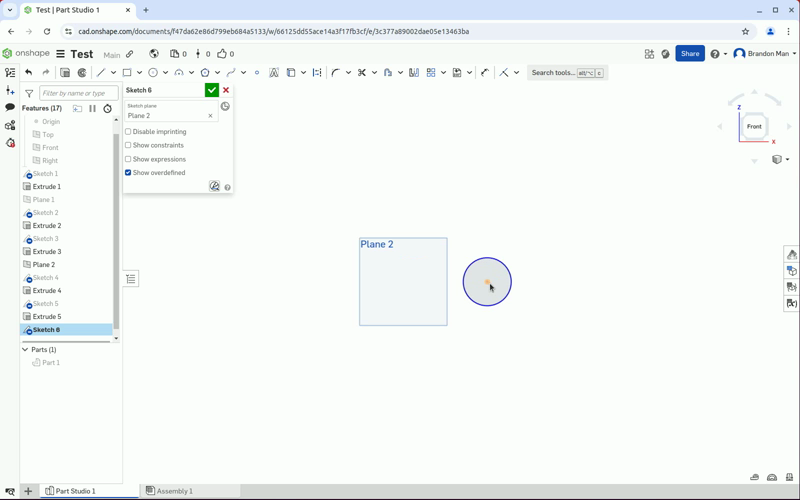
scroll(6)
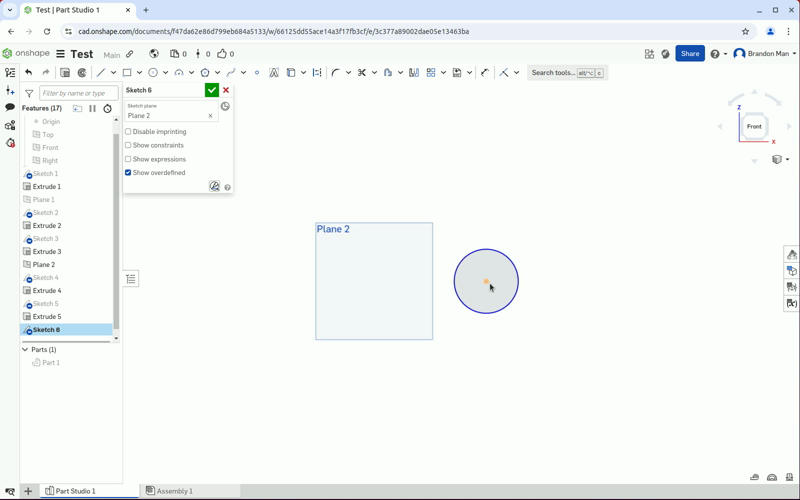
scroll(6)
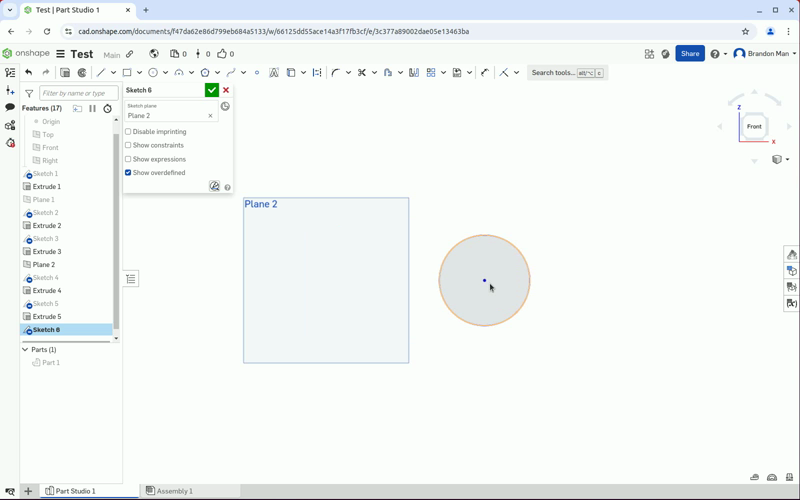
scroll(6)
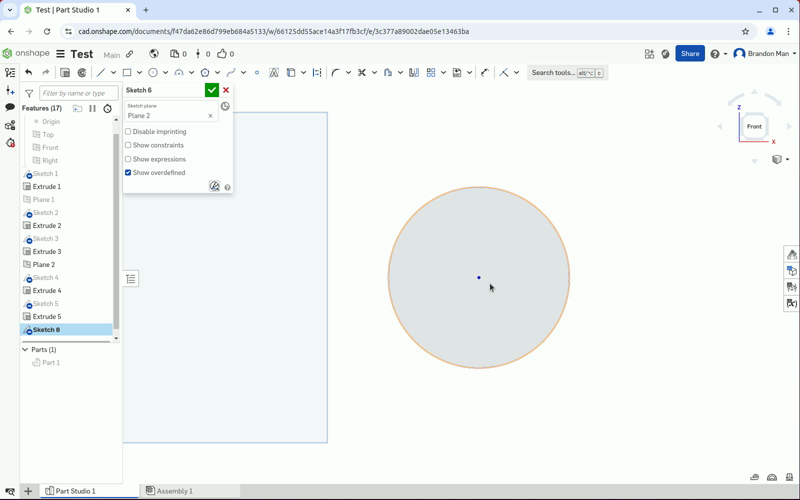
click(490, 283)
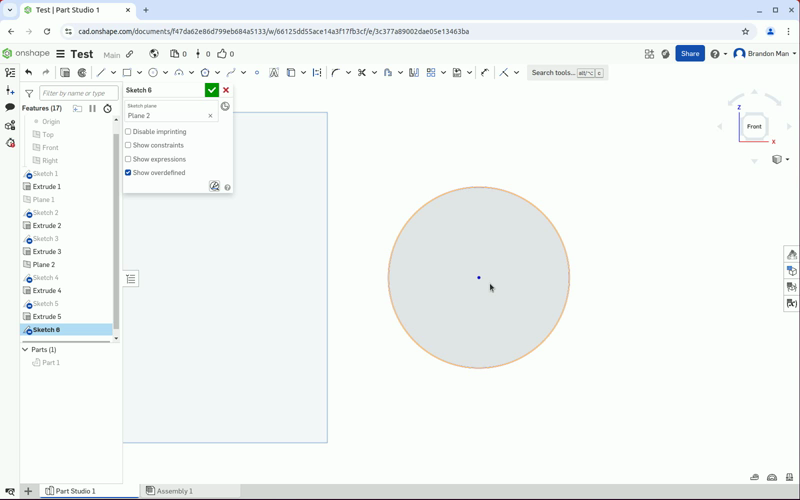
scroll(-6)
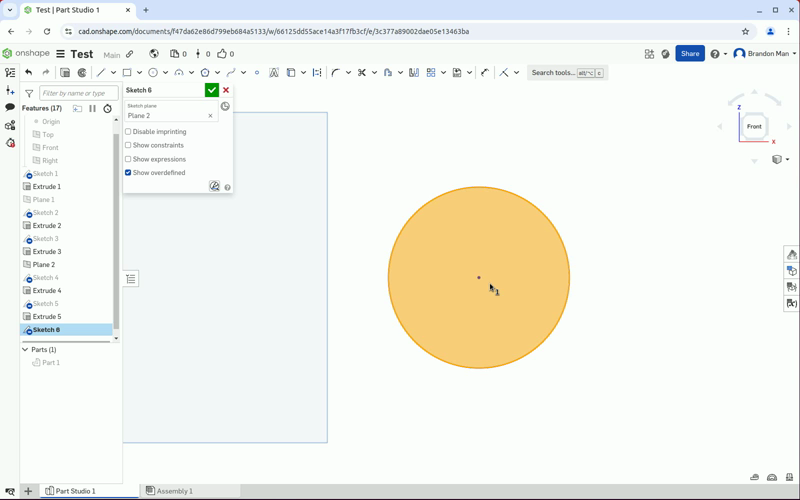
scroll(-6)
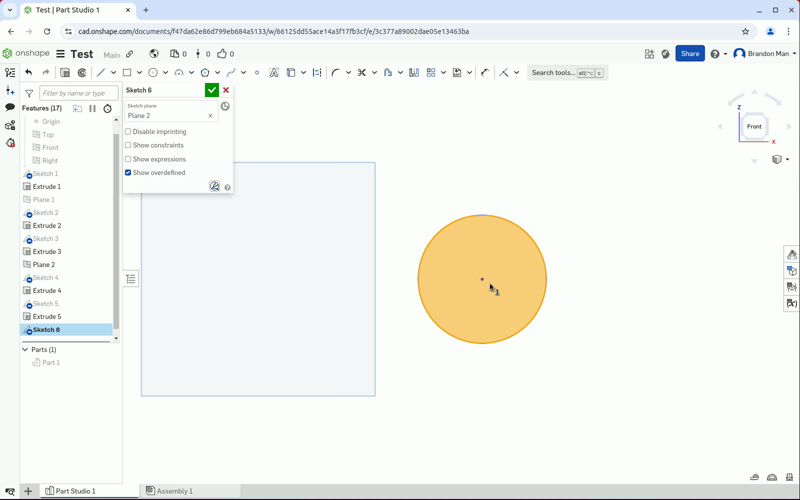
scroll(-6)
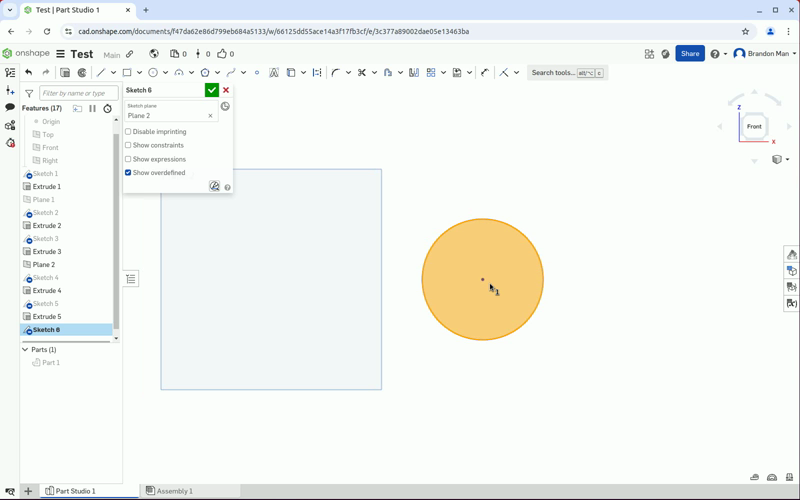
scroll(-6)
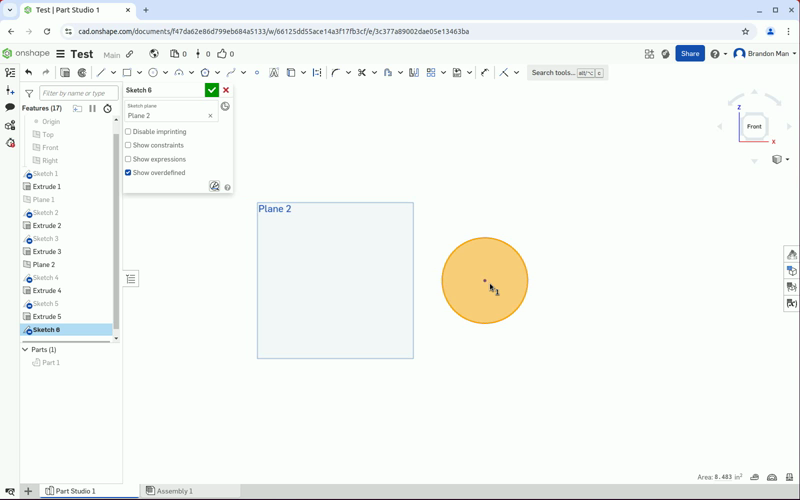
scroll(-6)
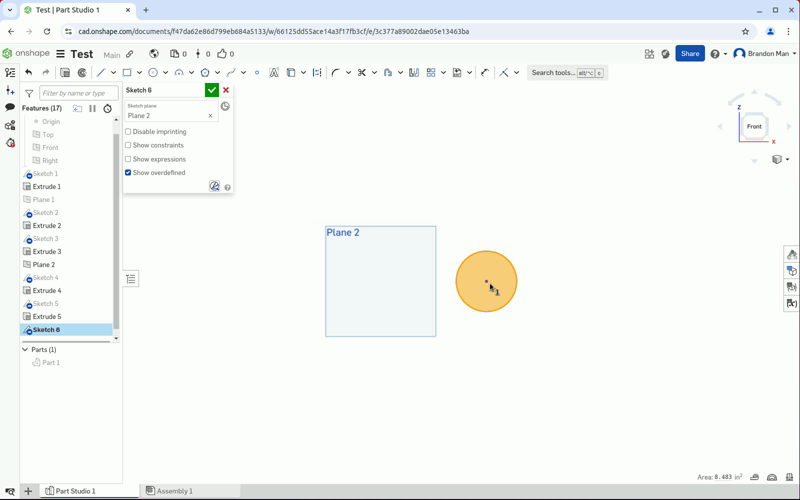
scroll(-6)
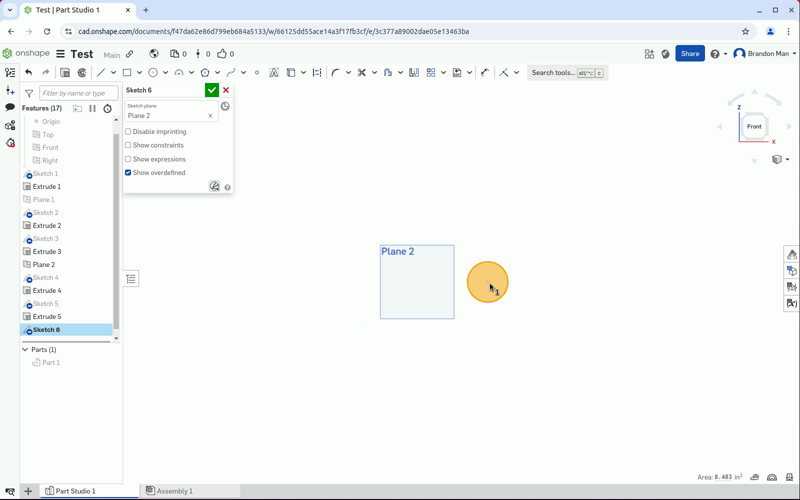
scroll(-6)
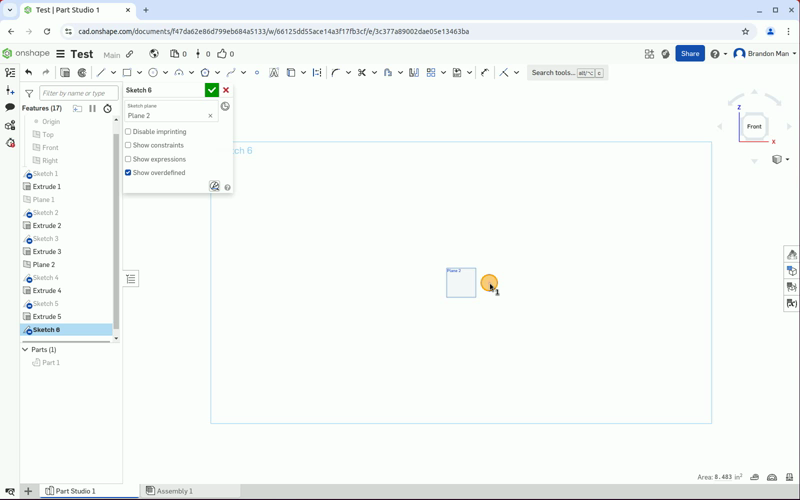
mouse_move(73, 352)
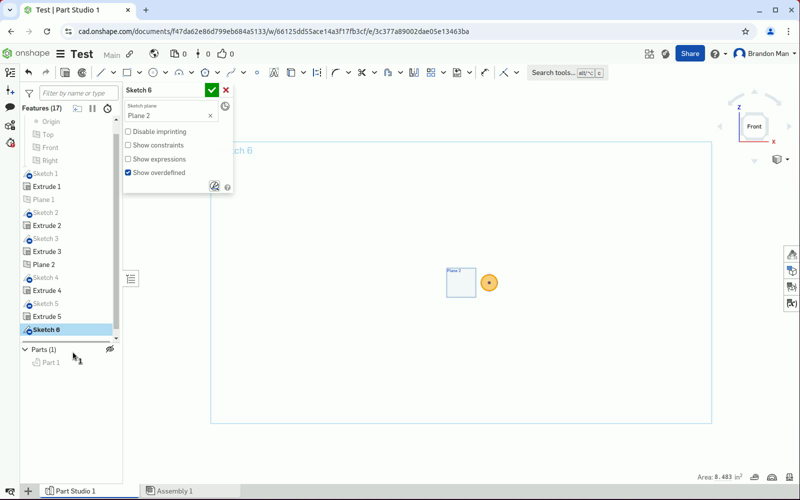
key(shift+y)
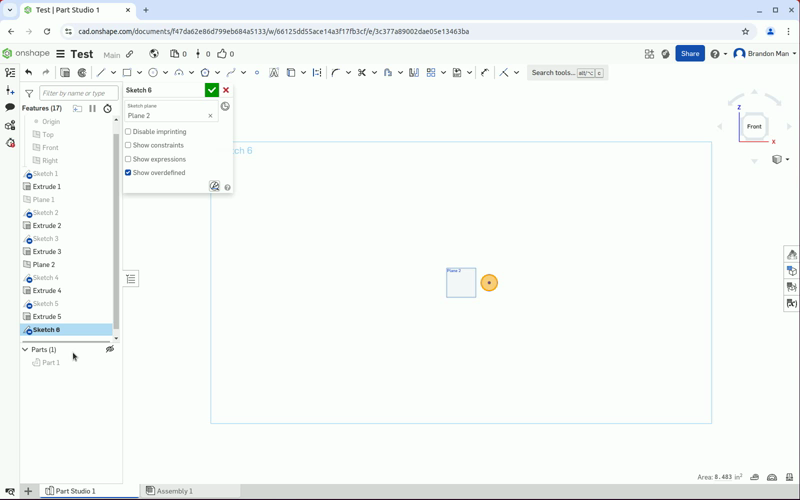
key(shift+e)
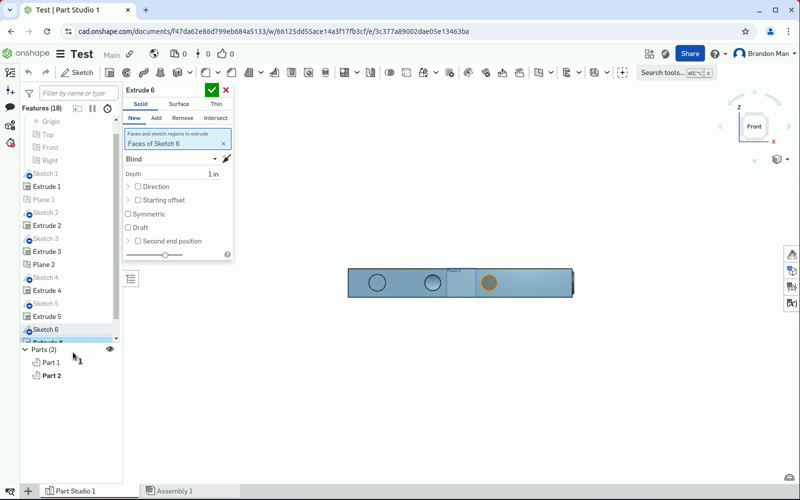
mouse_move(143, 106)
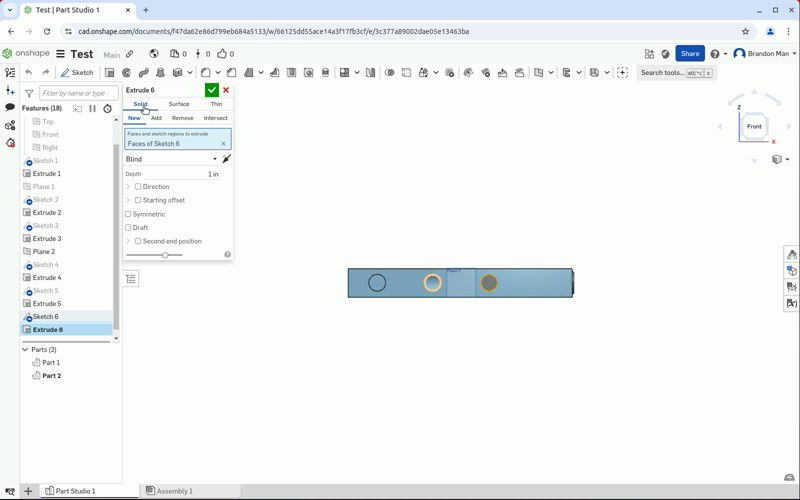
click(143, 106)
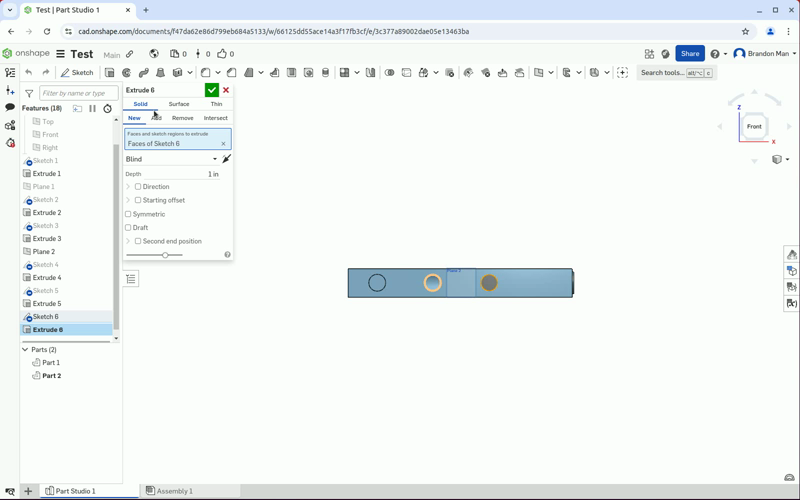
mouse_move(186, 120)
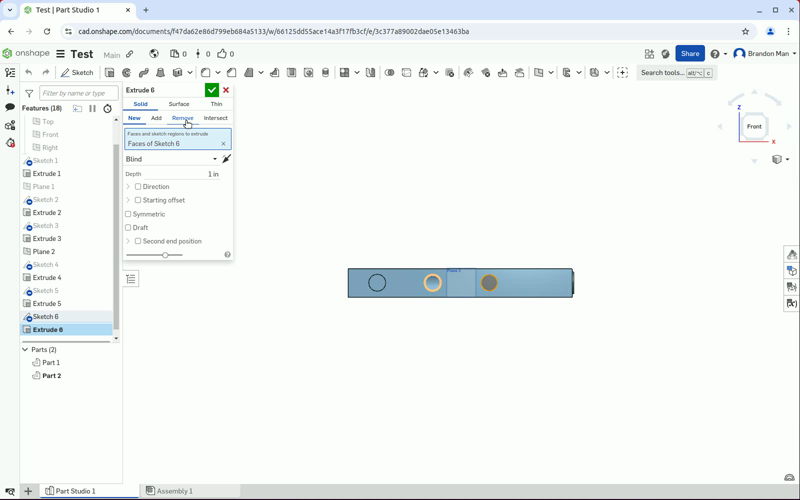
click(186, 120)
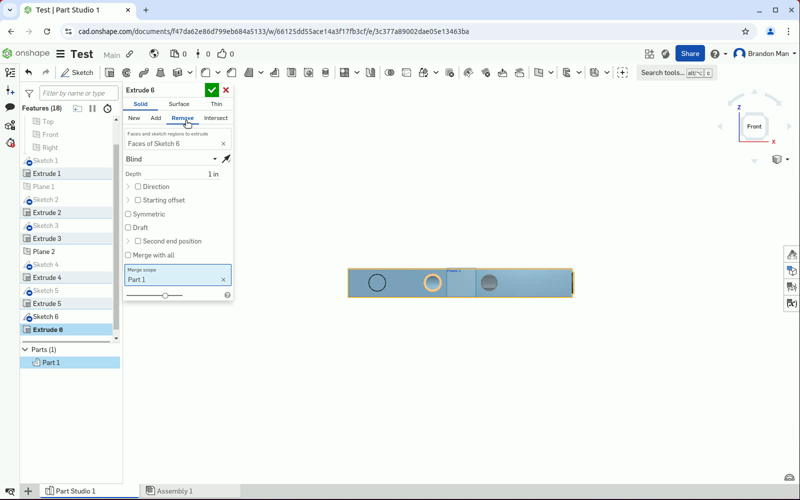
key(tab, 4)
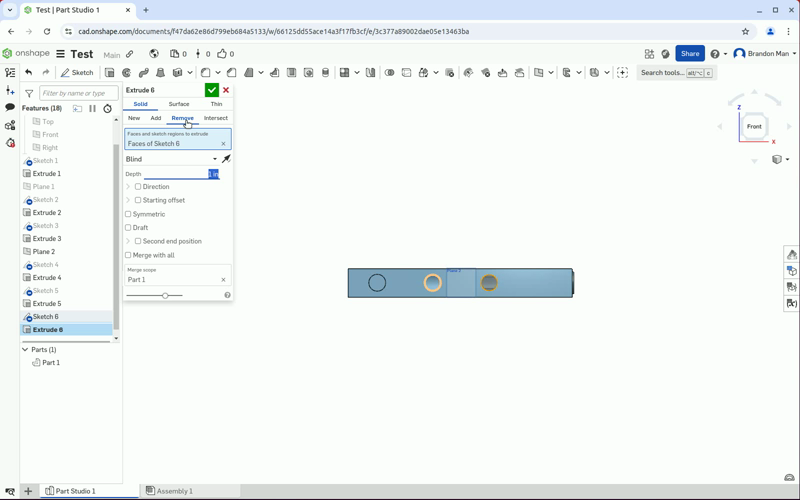
text(4.333)
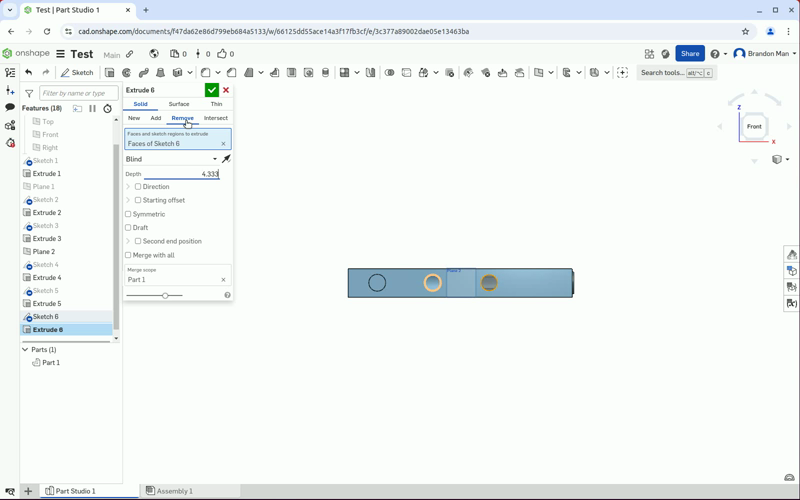
key(tab, 6)
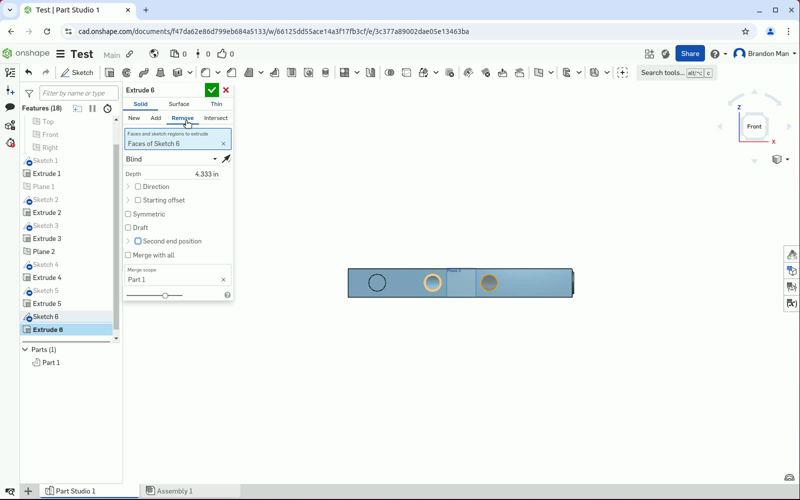
key(space)
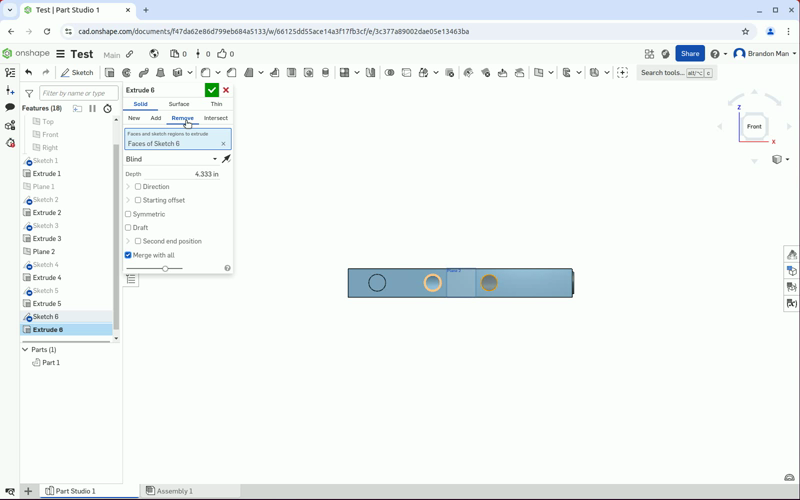
key(enter)
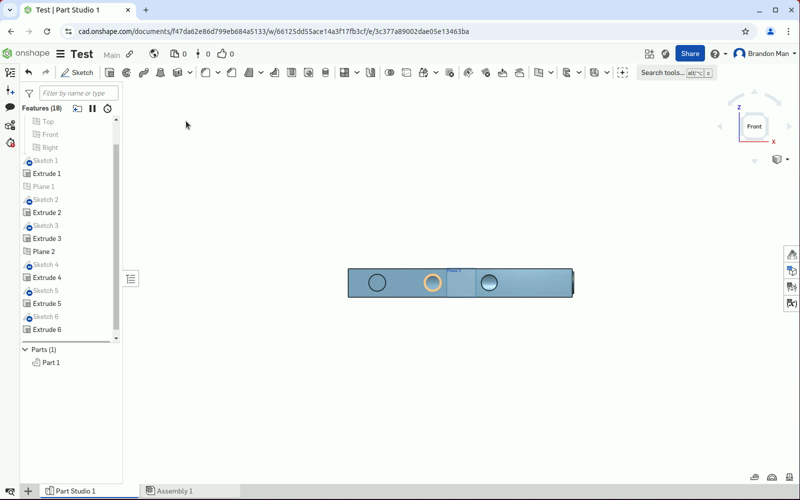
key(shift+h)
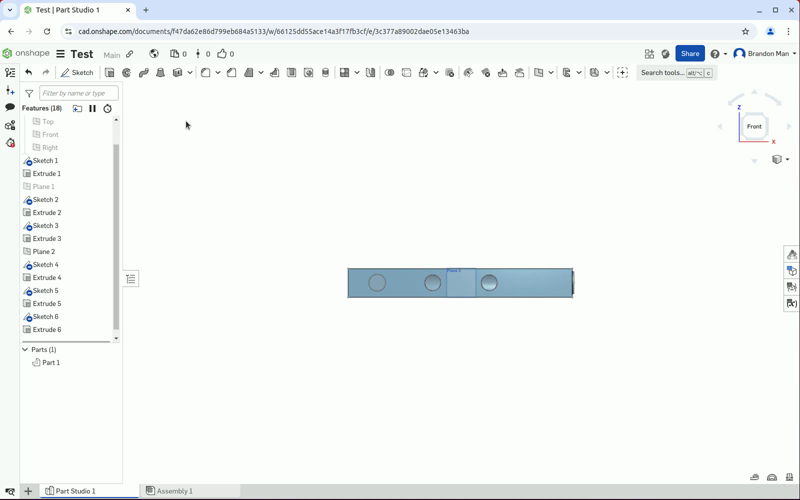
key(shift+h)
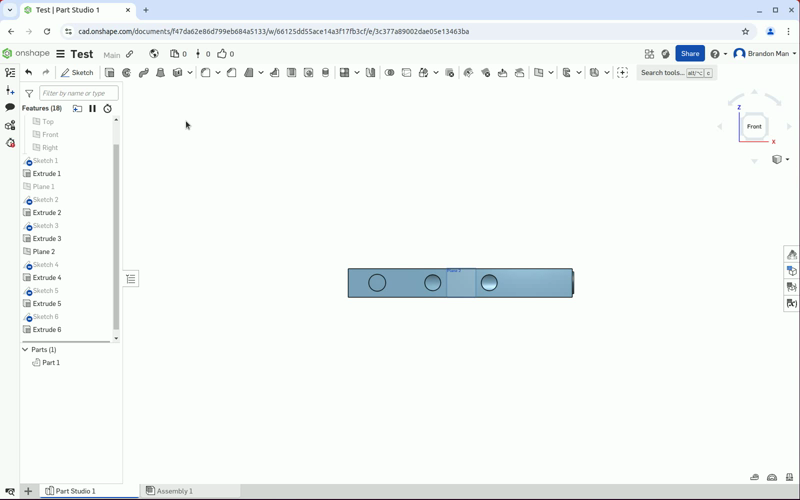
mouse_move(69, 163)
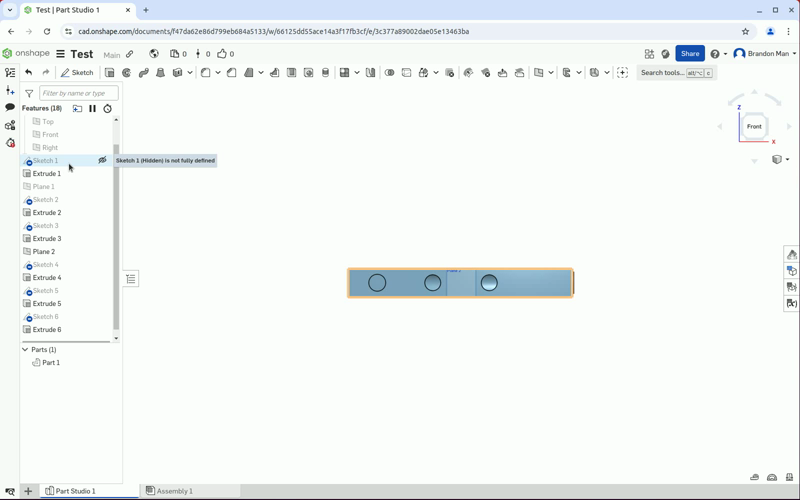
click(69, 163)
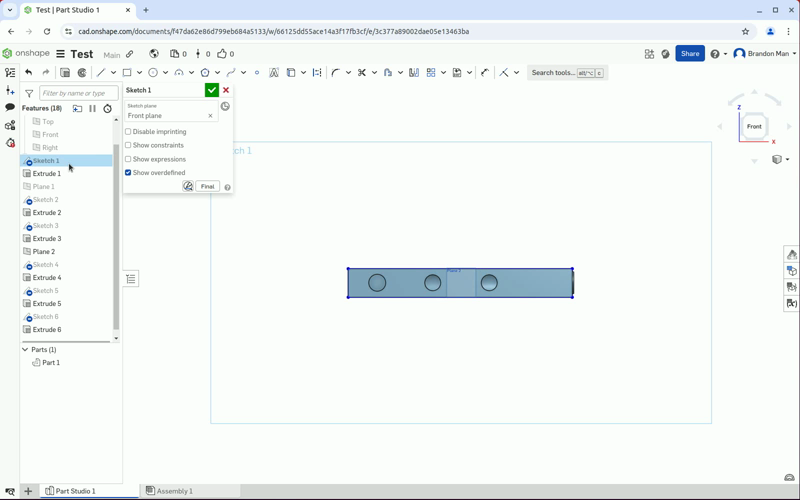
mouse_move(229, 92)
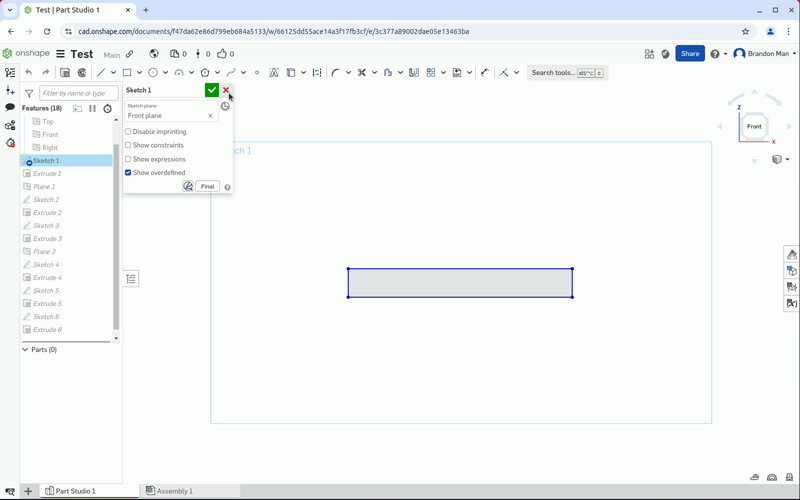
click(229, 92)
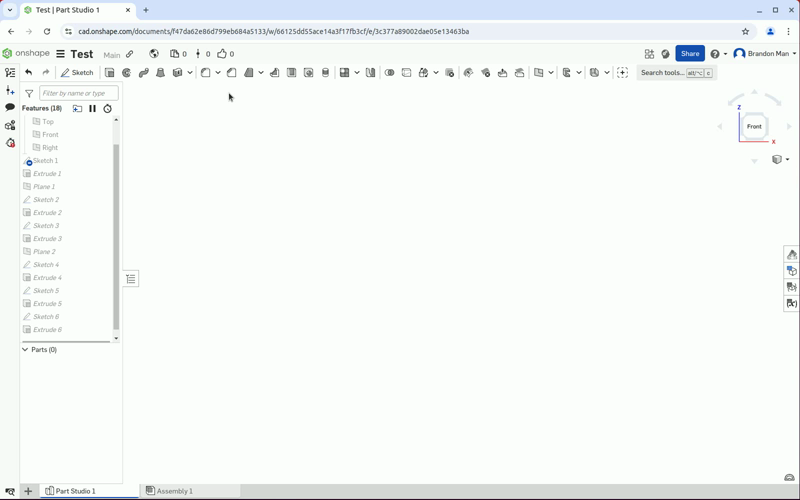
key(shift+s)
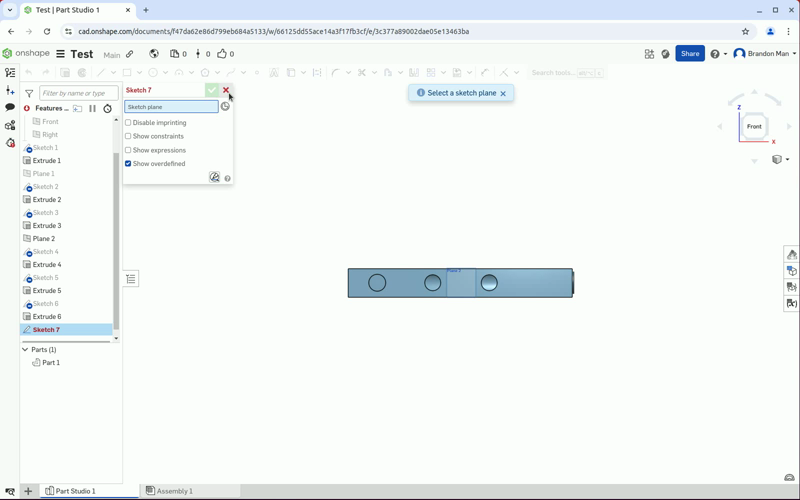
mouse_move(69, 241)
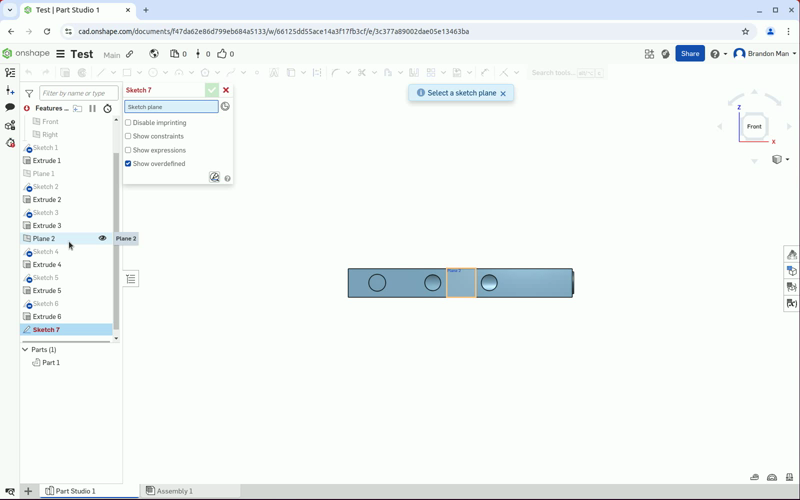
click(69, 241)
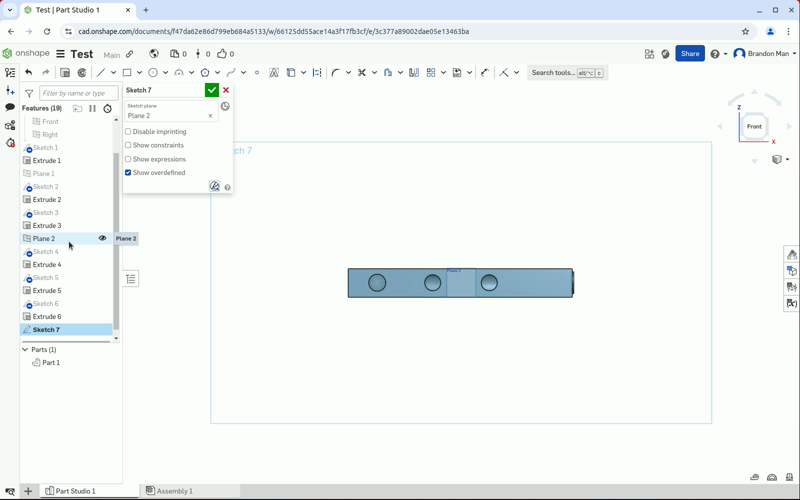
mouse_move(73, 352)
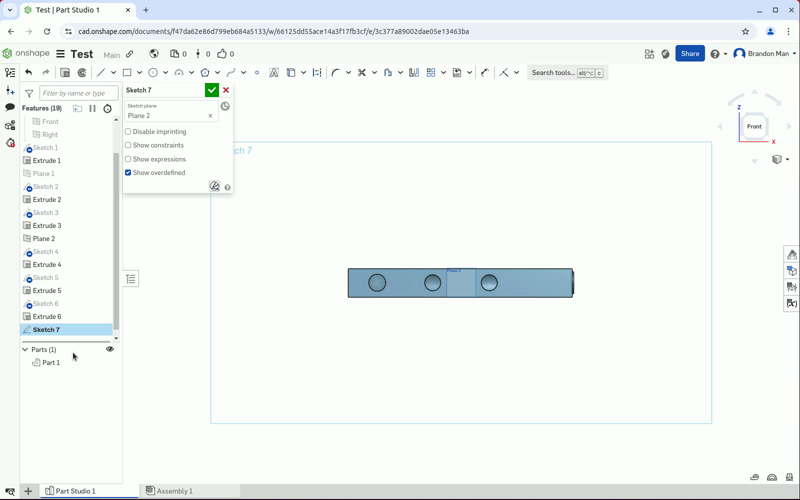
key(y)
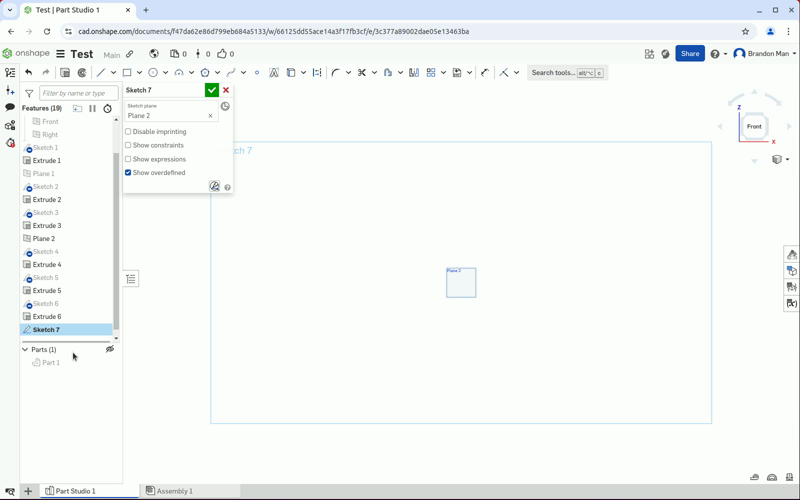
key(c)
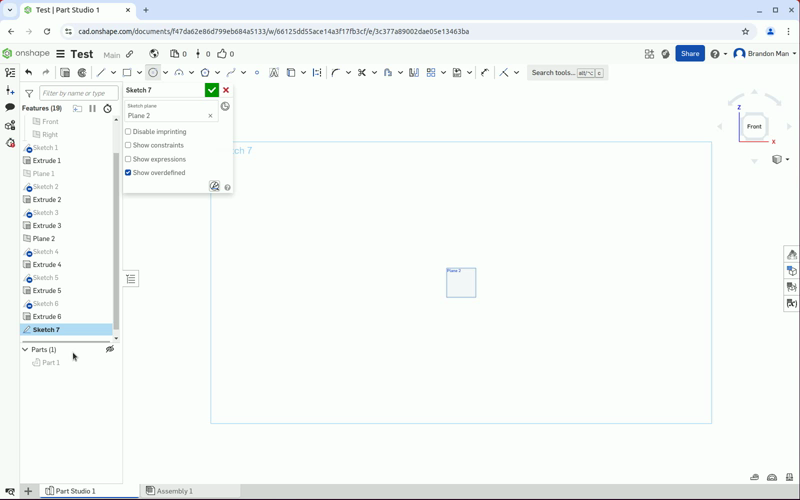
key_down(shift)
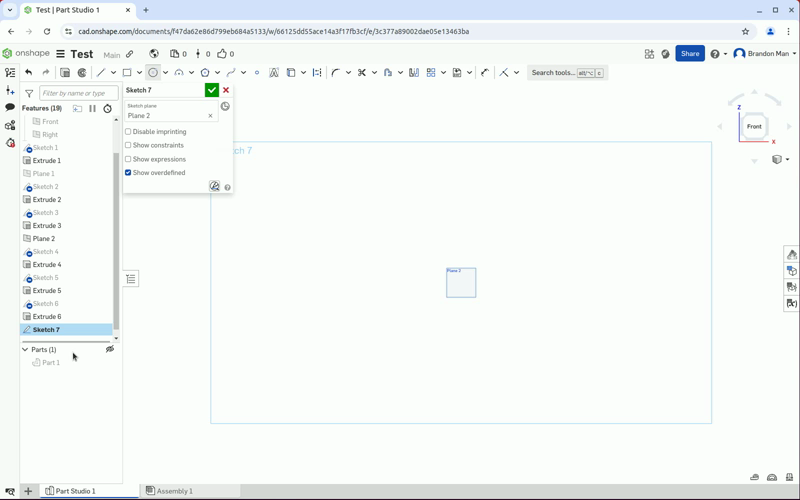
mouse_move(545, 282)
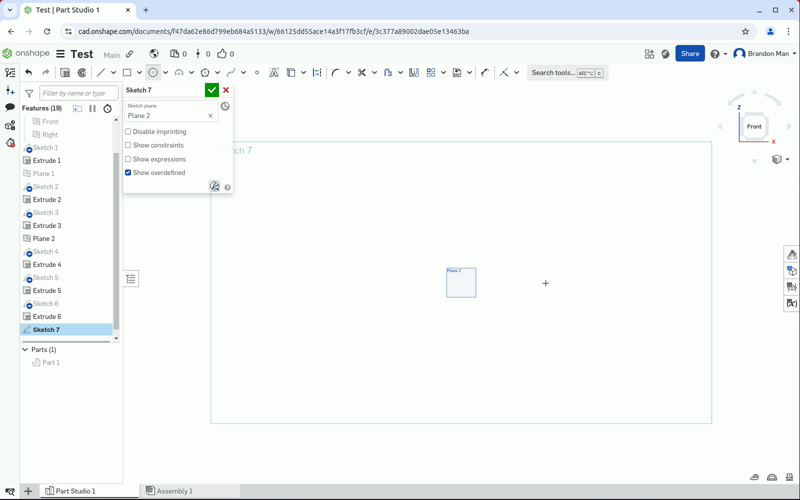
click(545, 282)
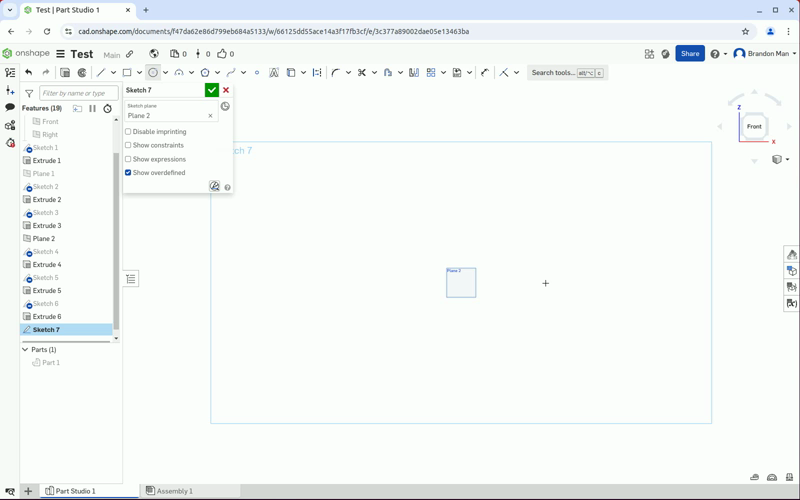
key_up(shift)
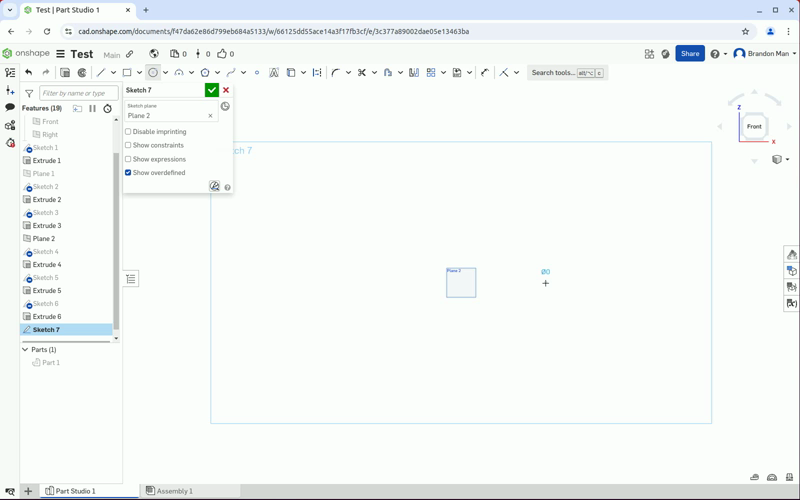
mouse_move(554, 282)
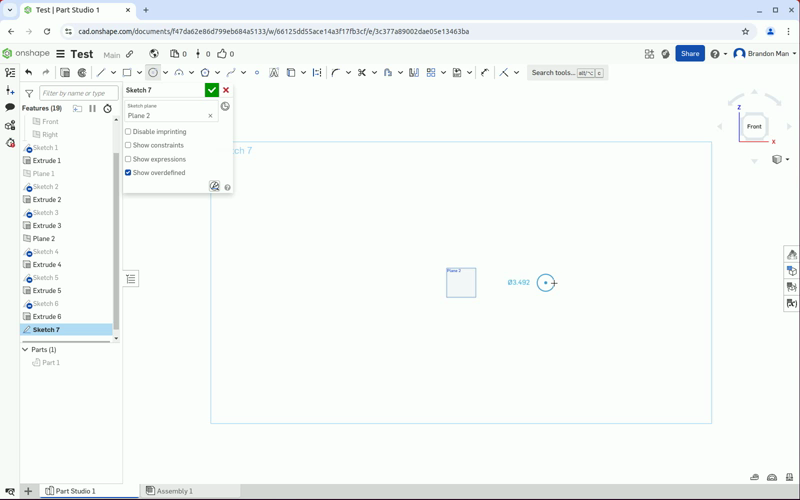
click(554, 282)
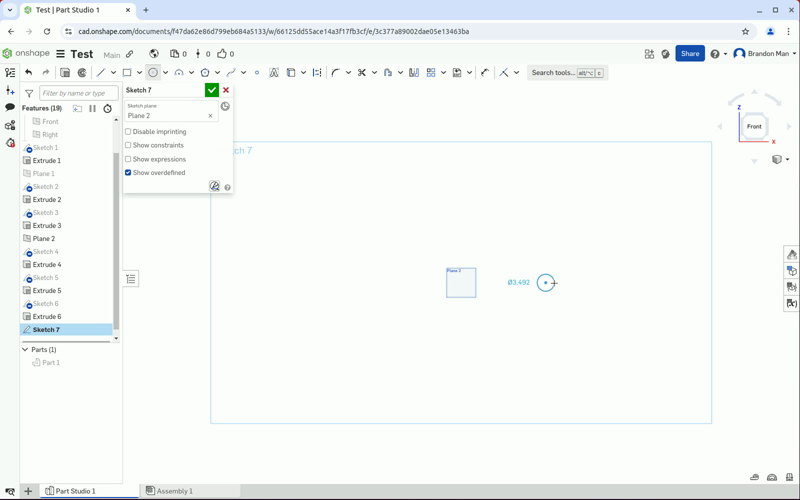
key(esc)
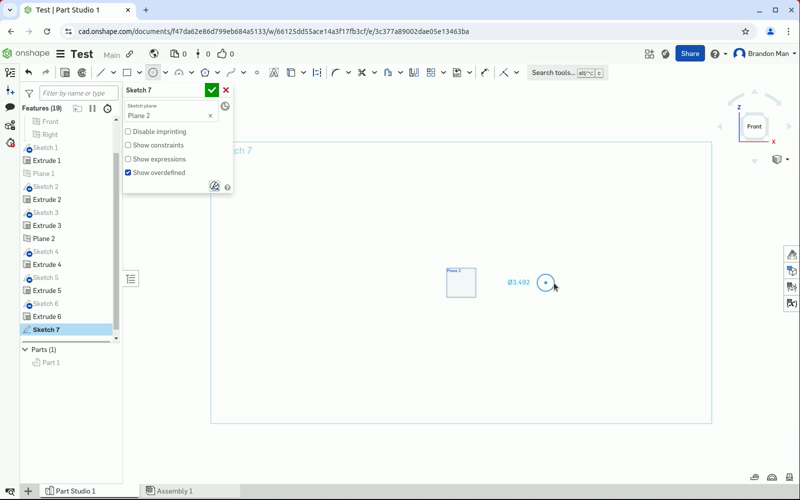
mouse_move(545, 282)
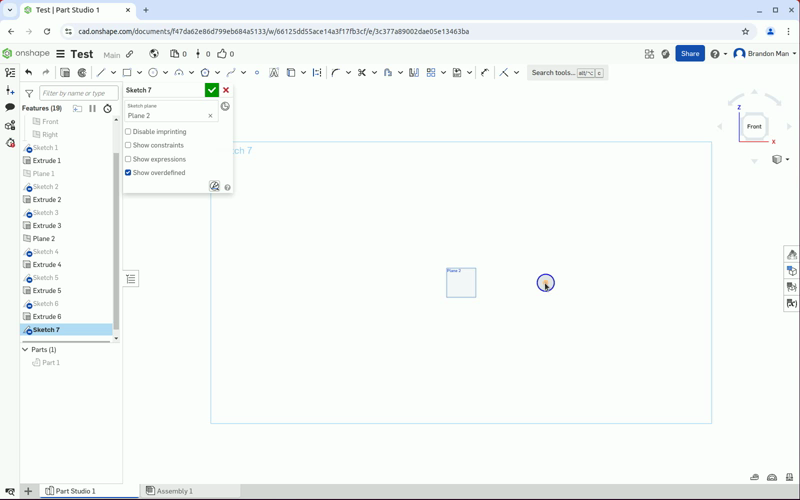
scroll(6)
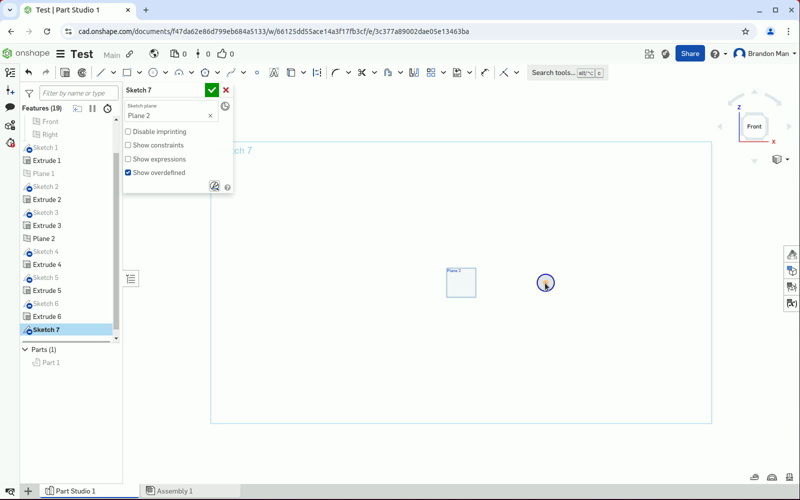
scroll(6)
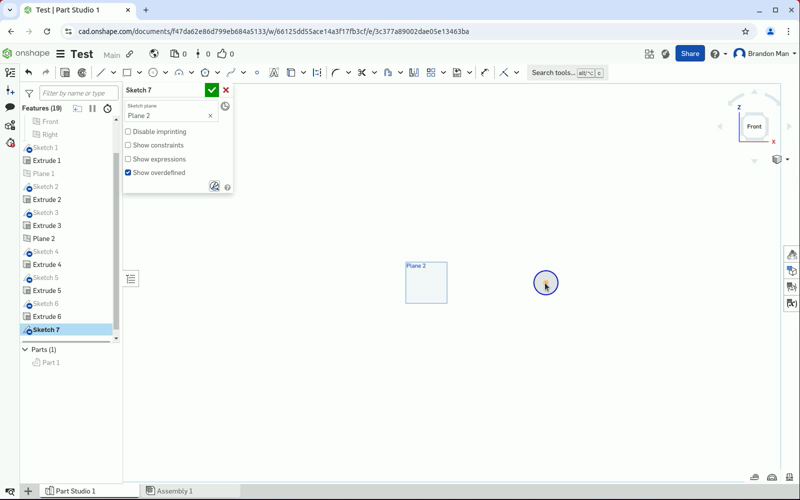
scroll(6)
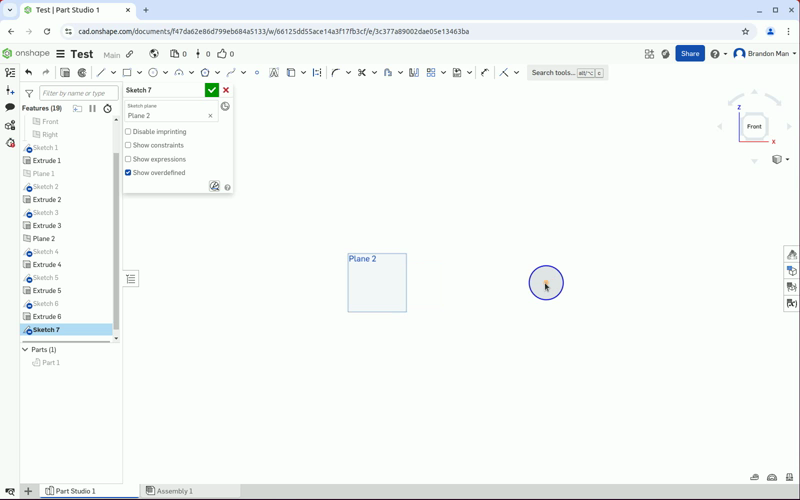
scroll(6)
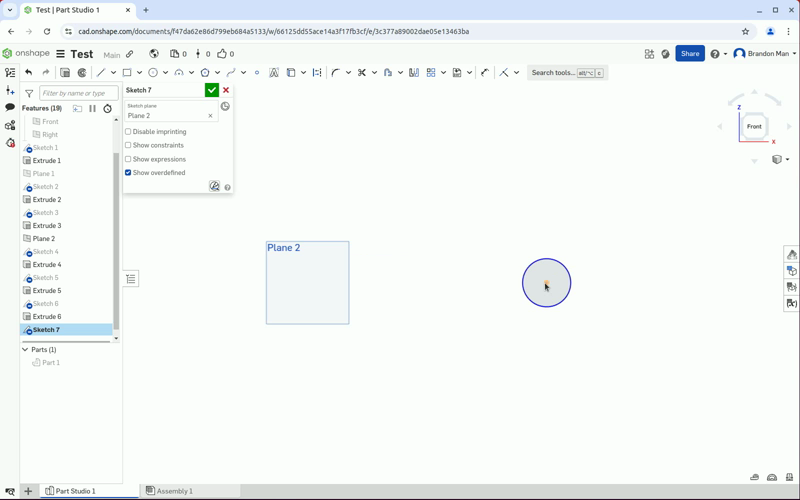
scroll(6)
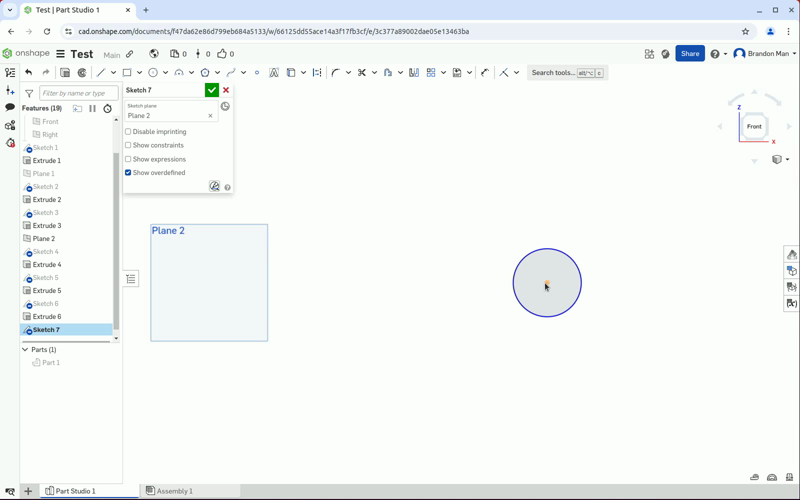
scroll(6)
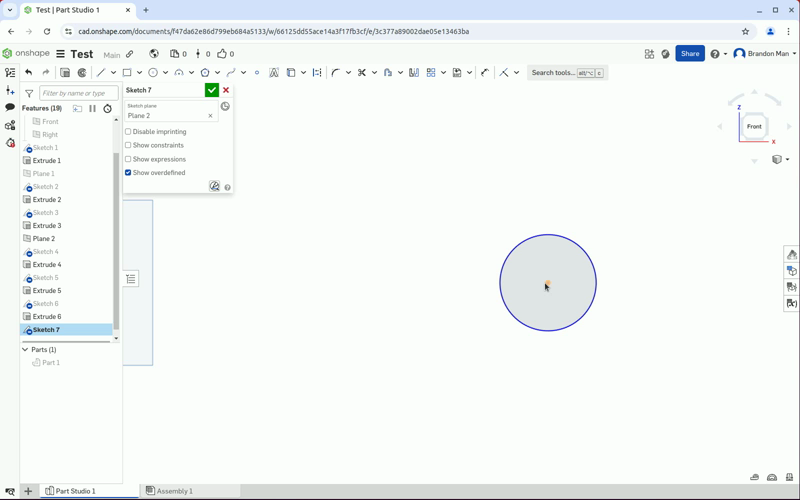
scroll(6)
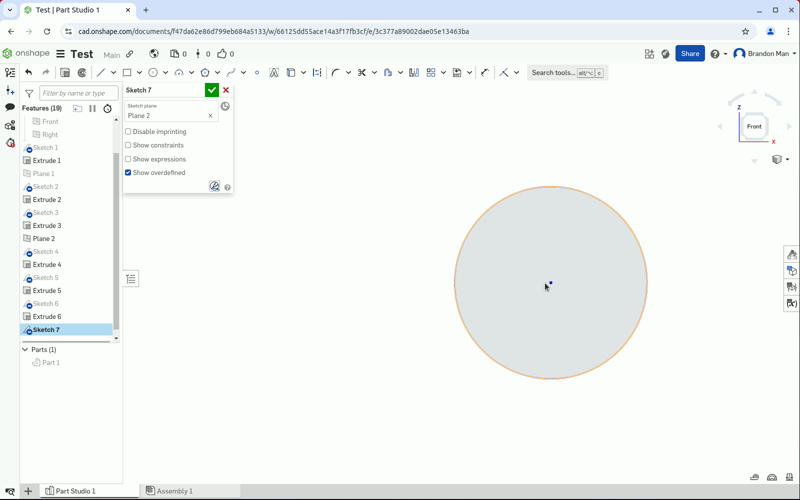
click(545, 282)
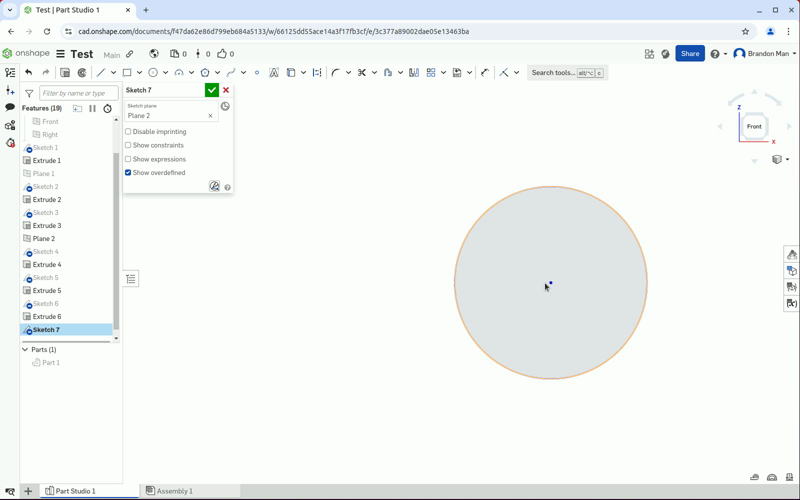
scroll(-6)
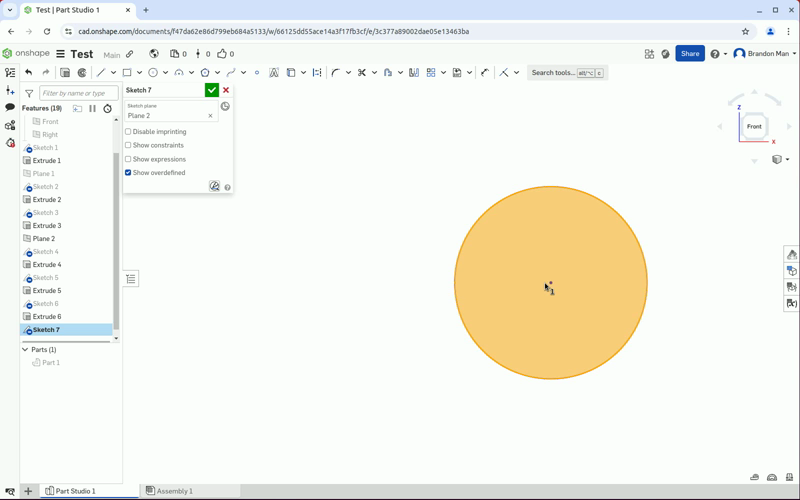
scroll(-6)
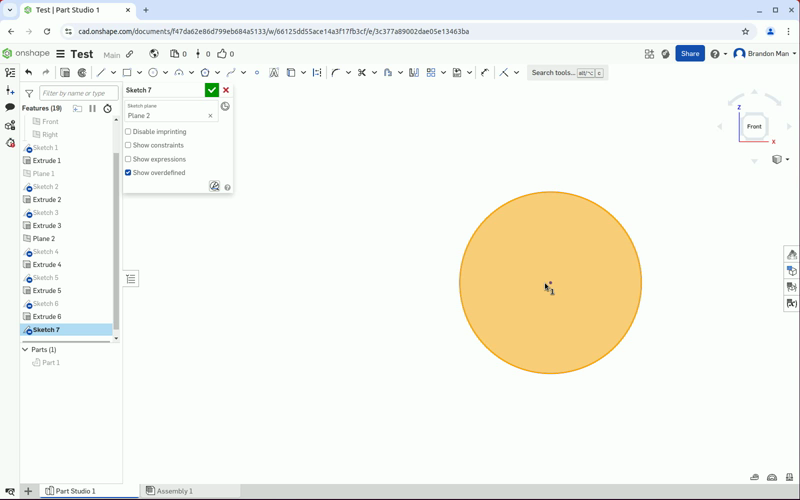
scroll(-6)
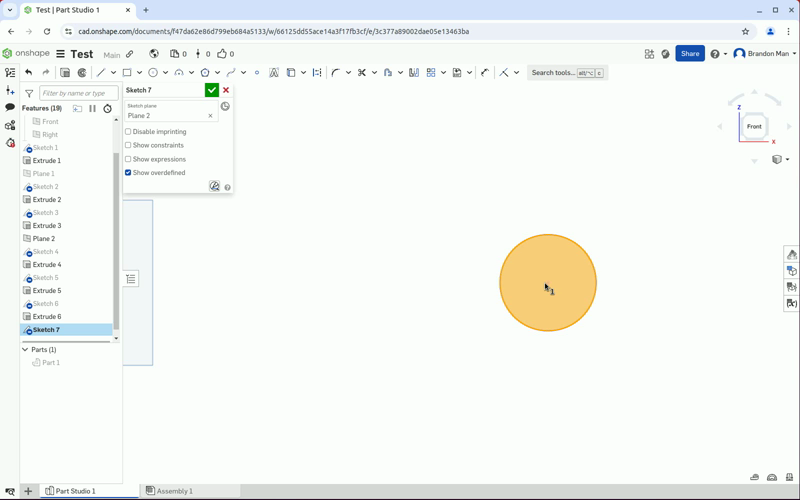
scroll(-6)
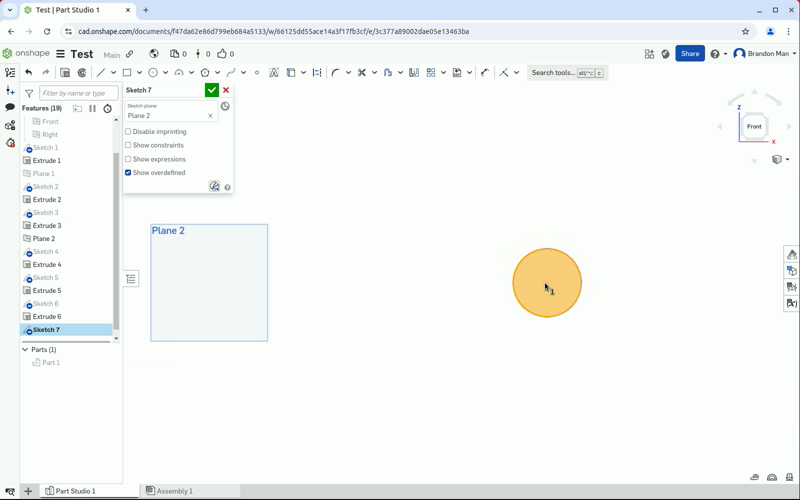
scroll(-6)
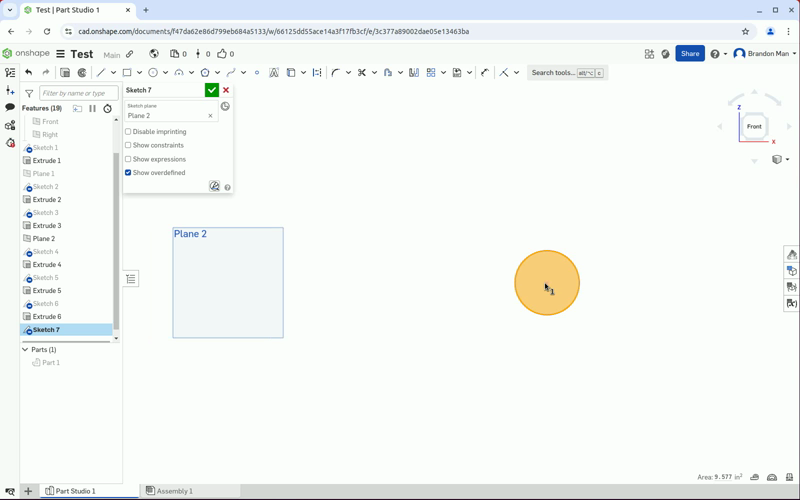
scroll(-6)
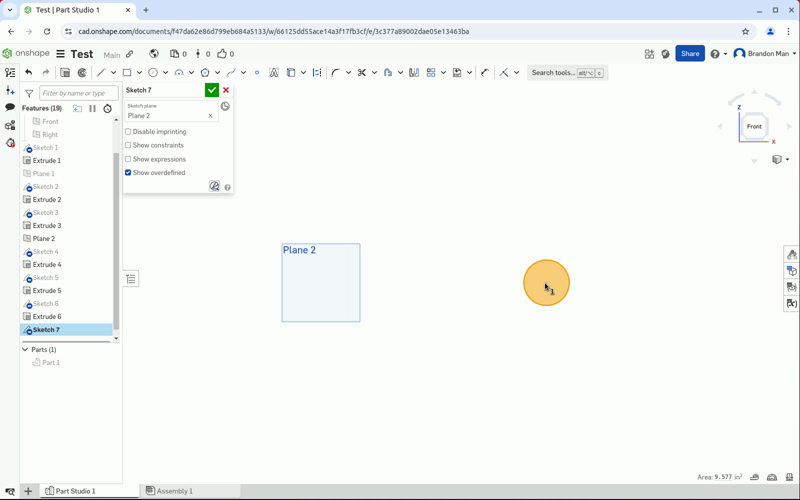
scroll(-6)
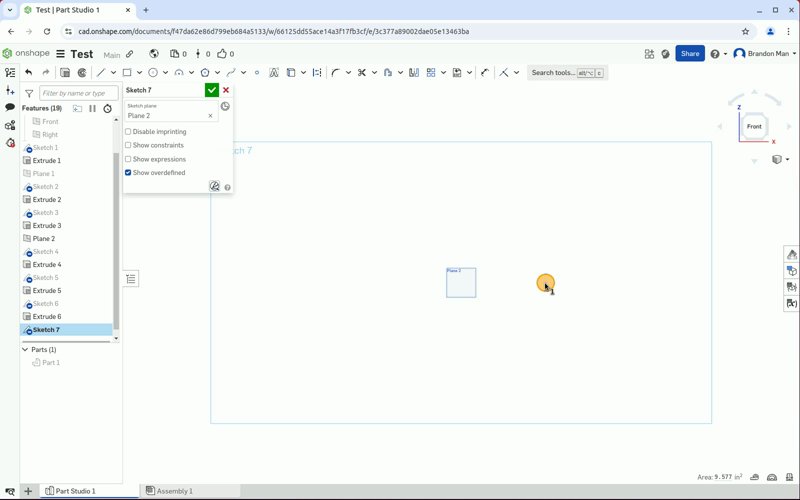
mouse_move(73, 352)
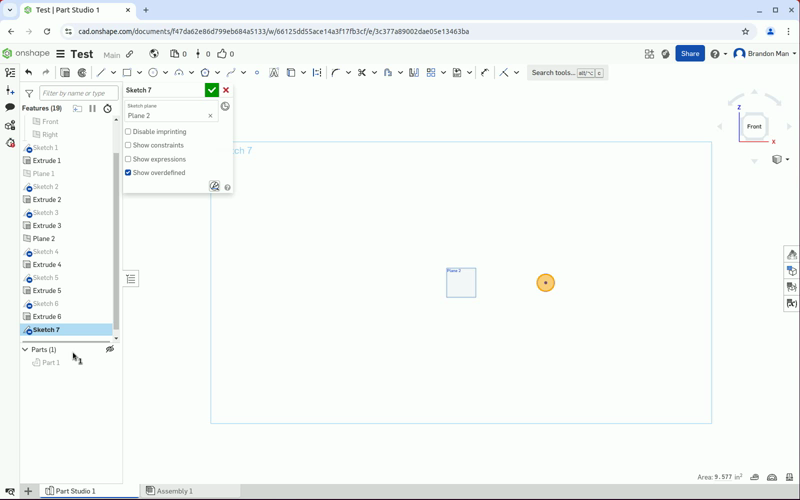
key(shift+y)
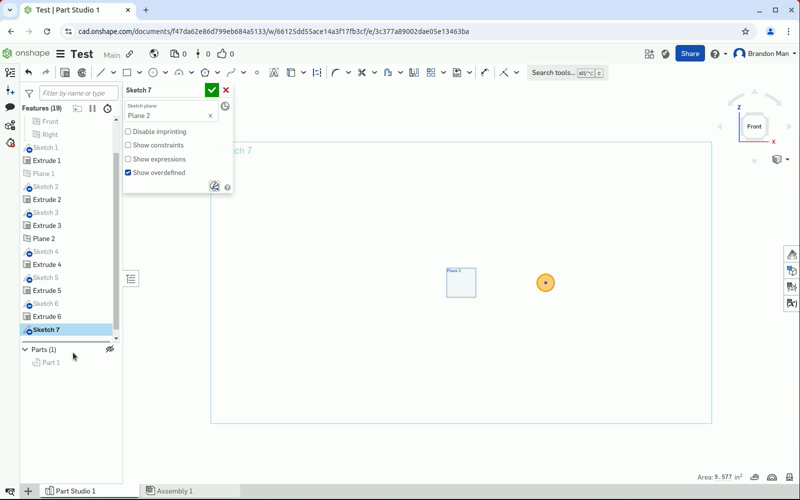
key(shift+e)
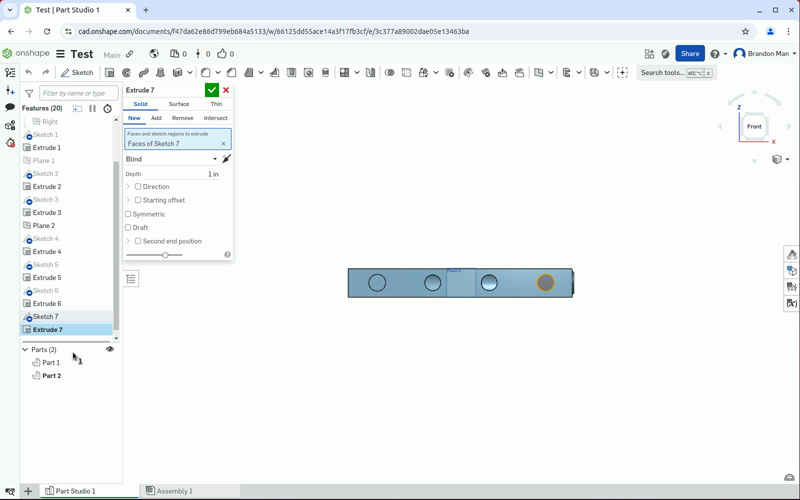
mouse_move(143, 106)
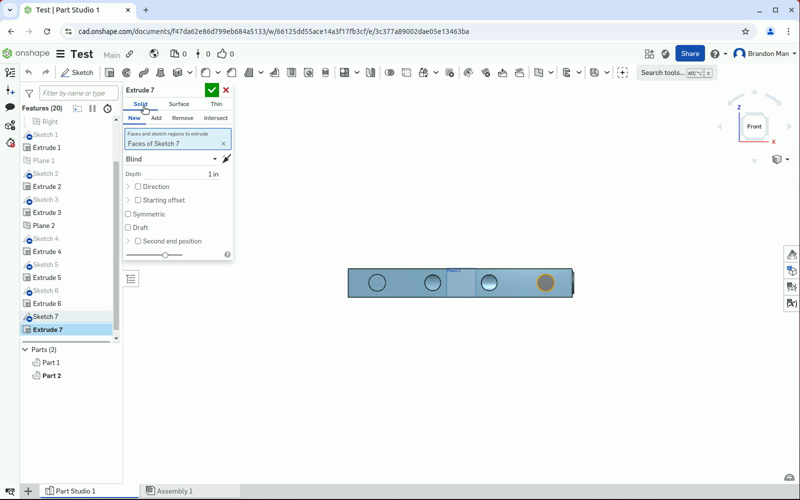
click(143, 106)
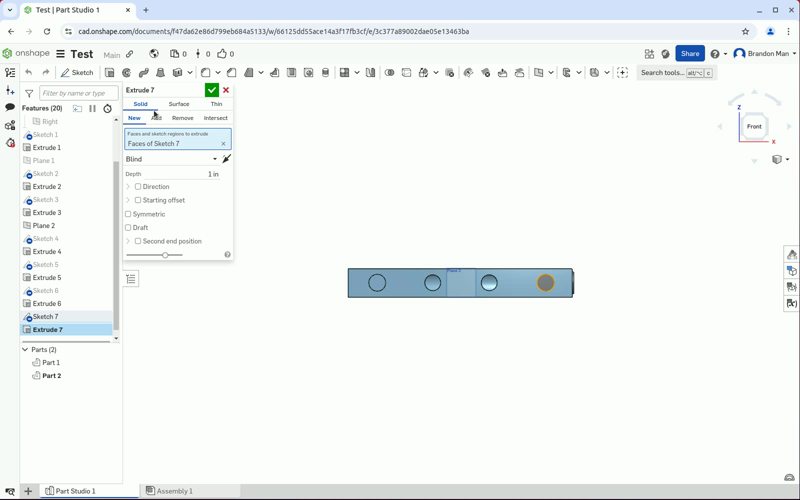
mouse_move(186, 120)
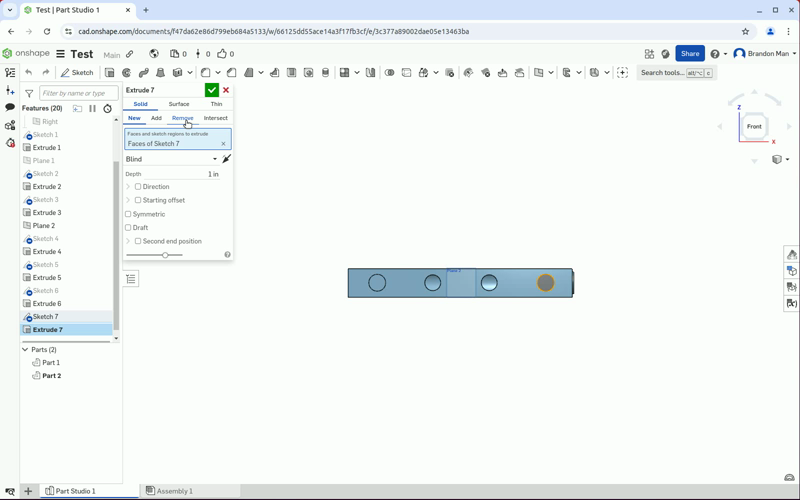
click(186, 120)
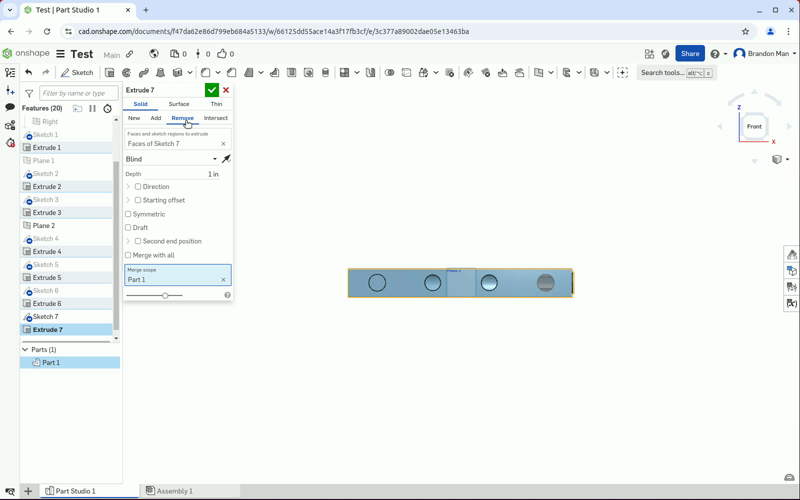
key(tab, 4)
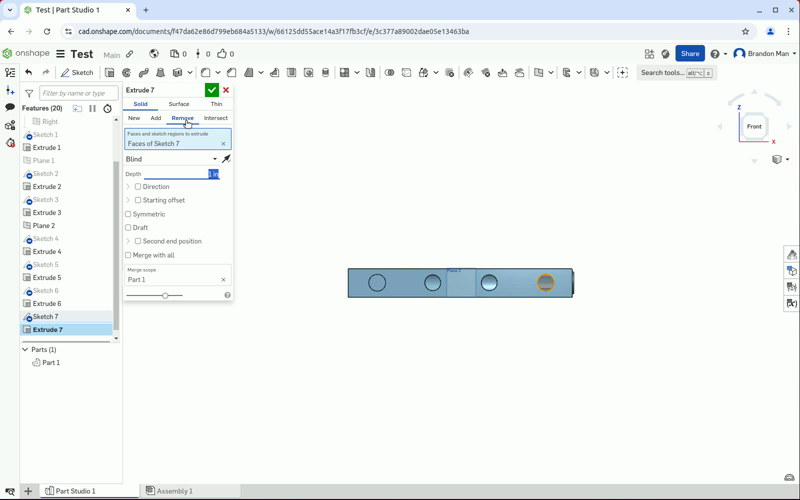
text(4.333)
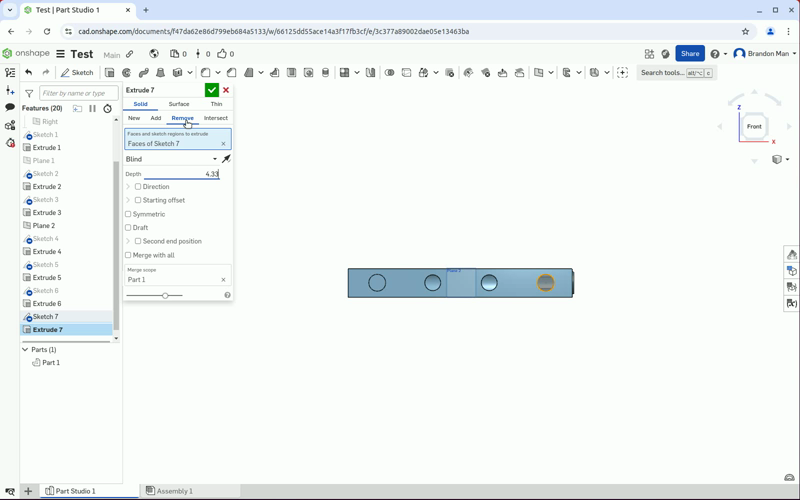
key(tab, 6)
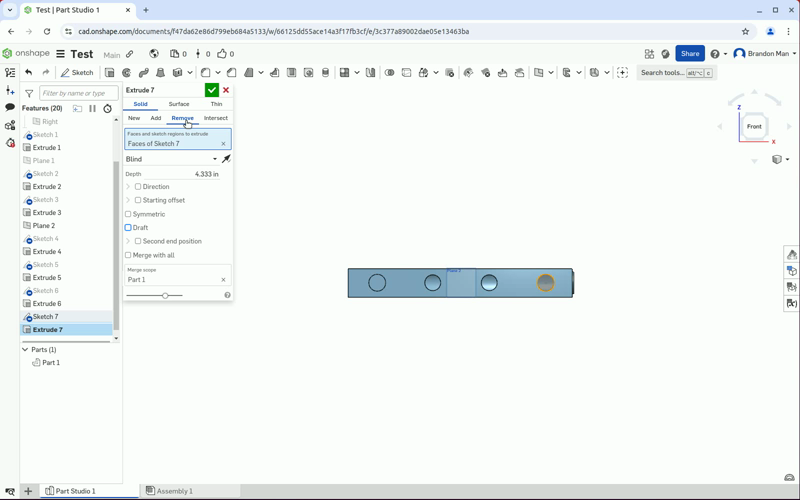
key(space)
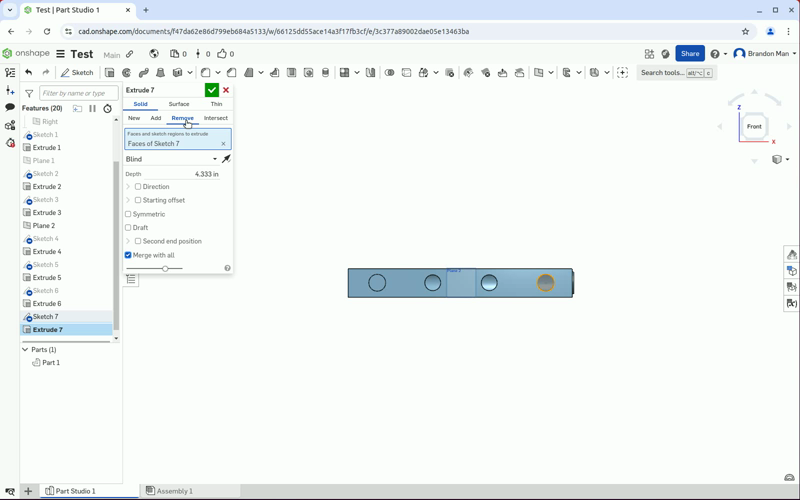
key(enter)
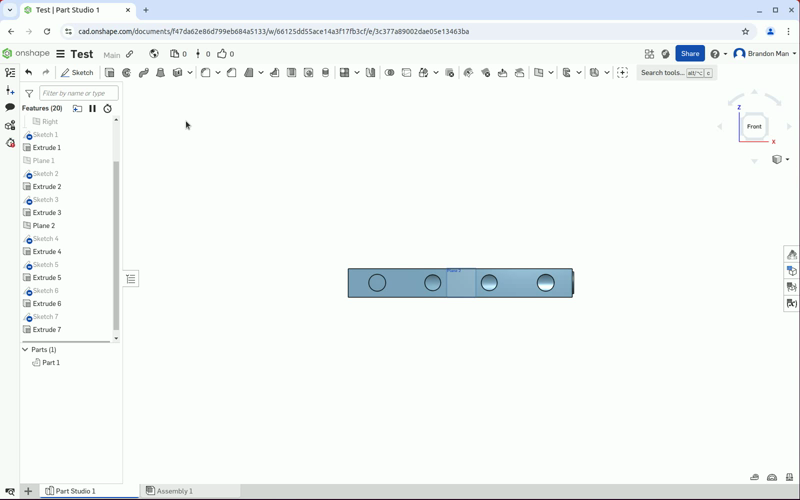
key(shift+h)
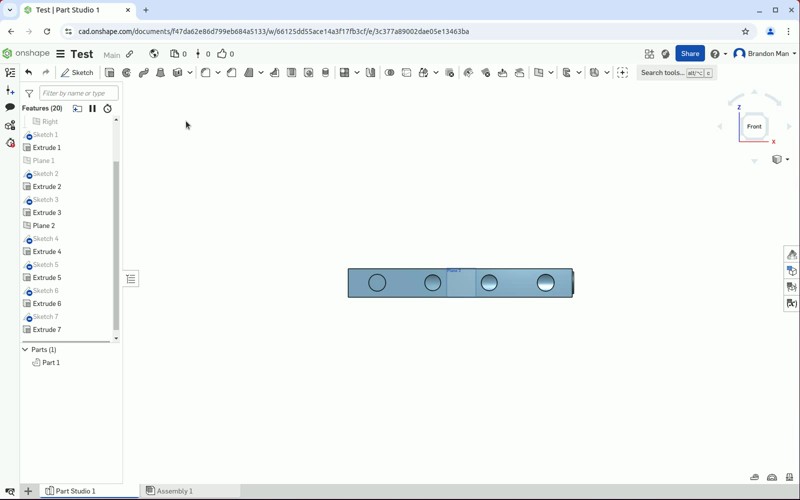
key(shift+h)
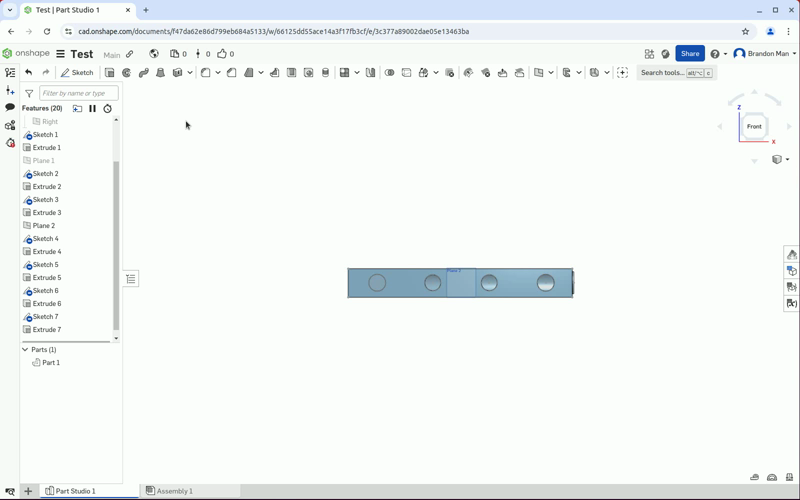
key(shift+7)
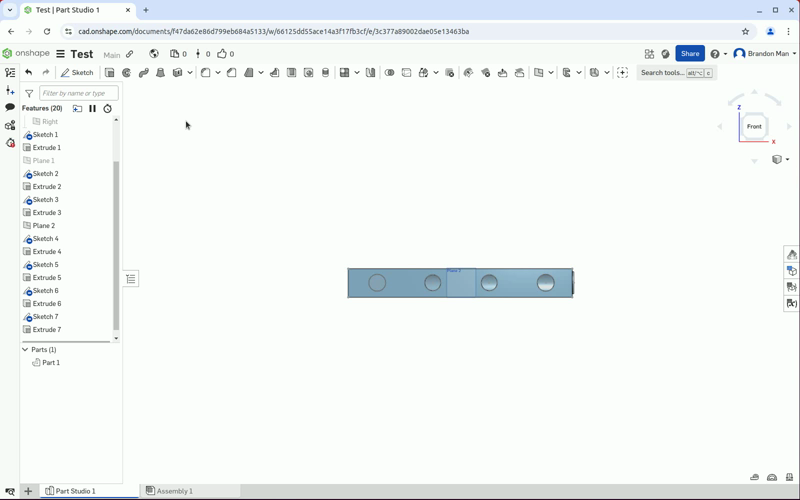
key(left, 2)
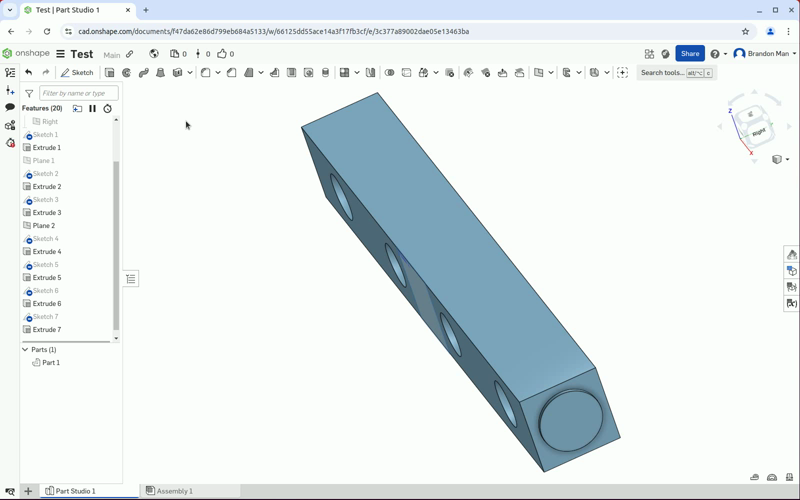
key(down, 2)
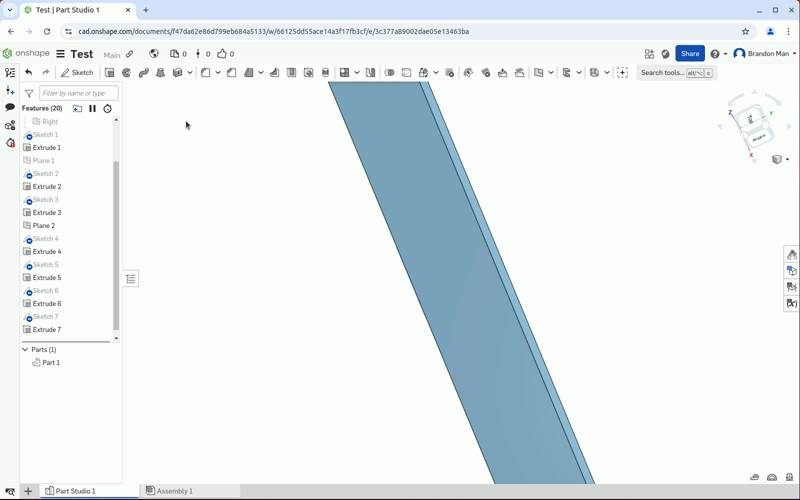
key(up, 2)
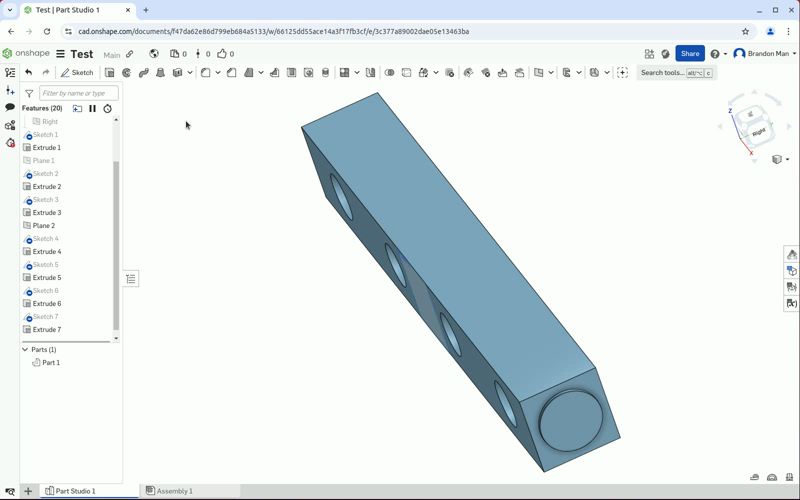
key(right, 2)
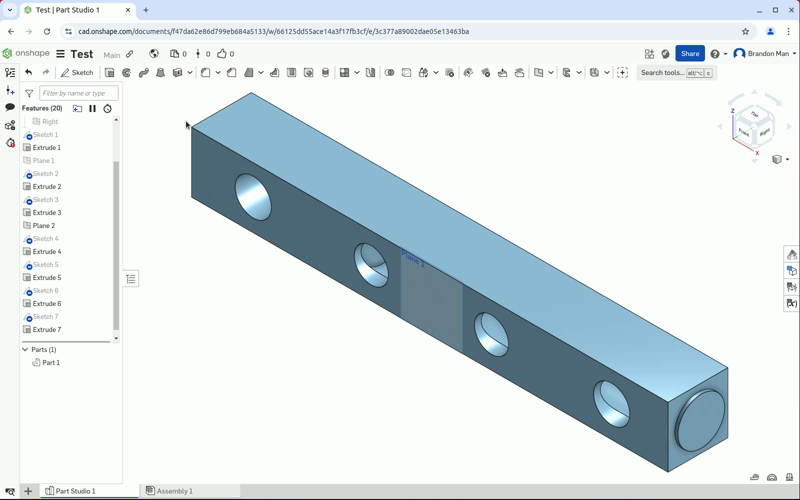
mouse_move(69, 137)
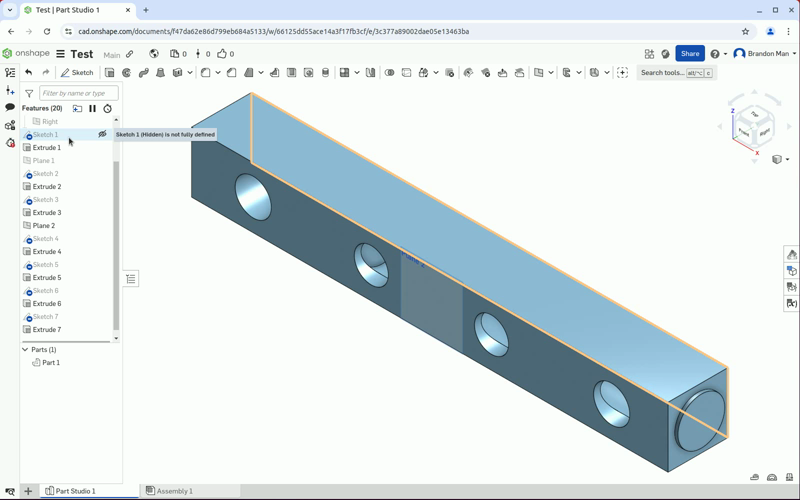
click(69, 137)